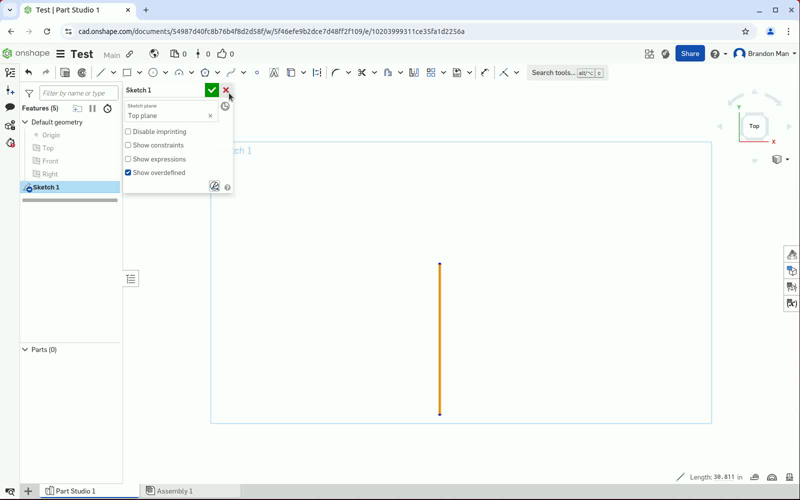
key(shift+h)
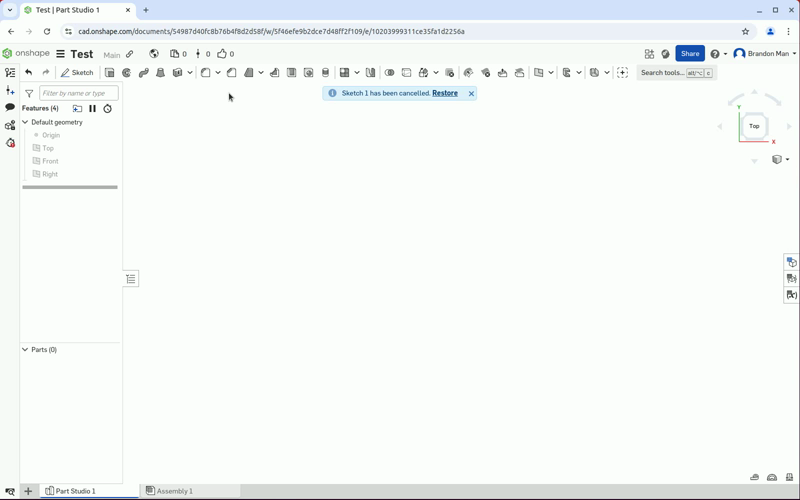
mouse_move(73, 352)
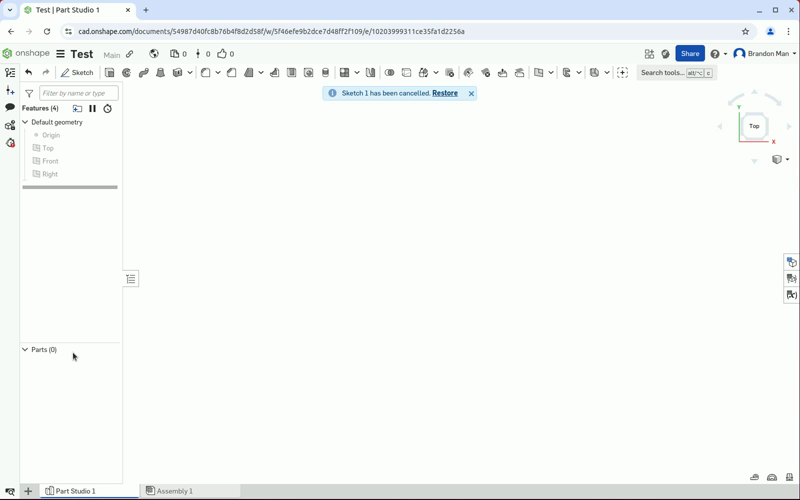
key(y)
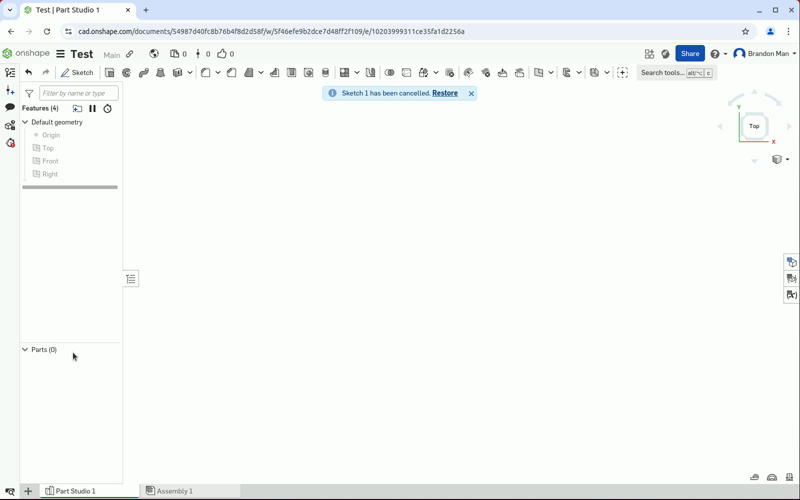
key(shift+p)
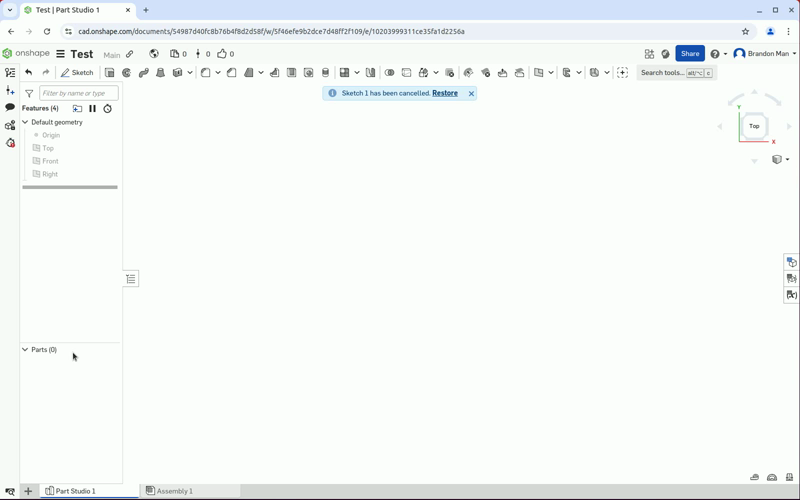
key(space)
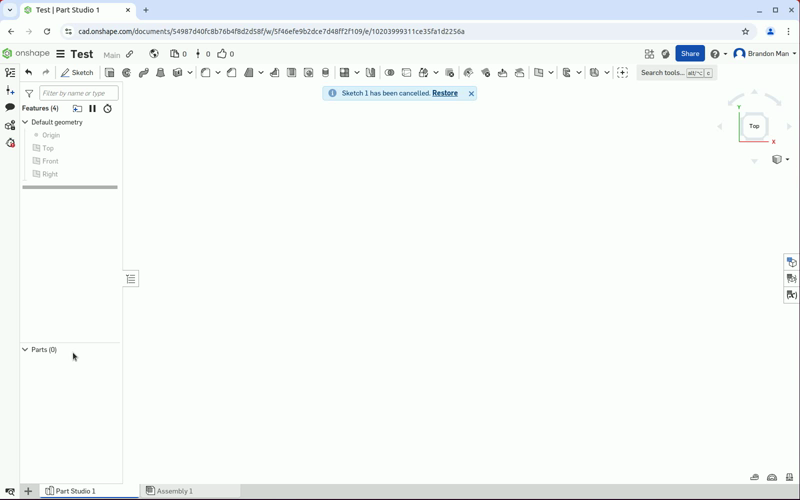
key_down(shift)
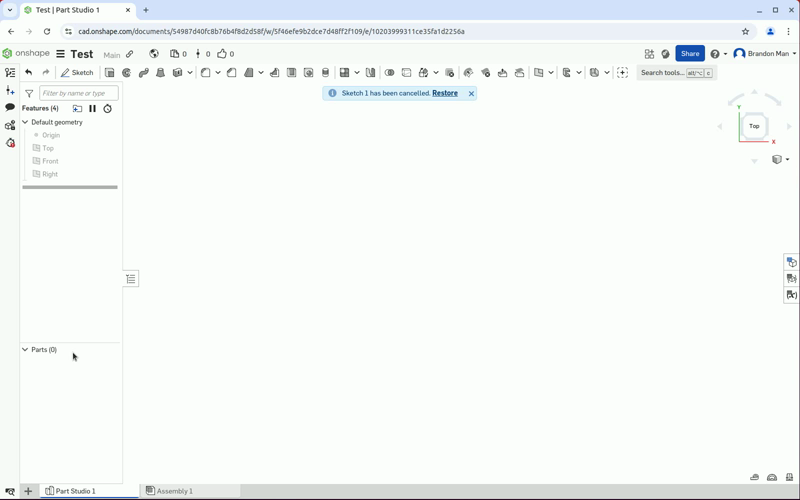
key(up)
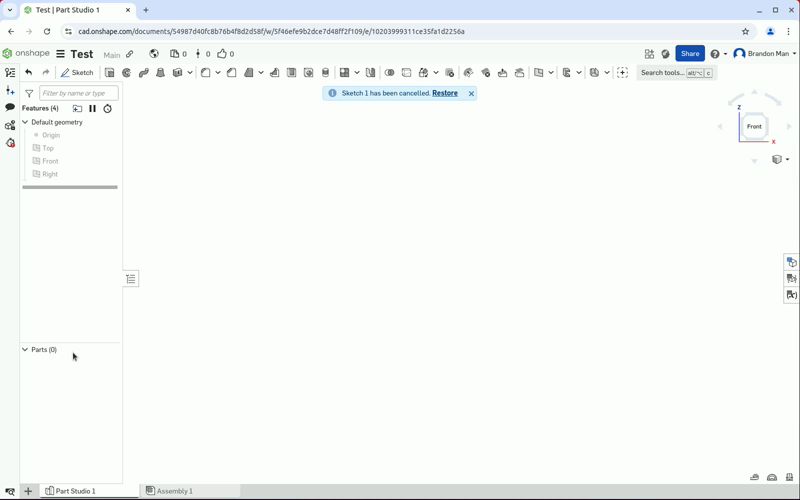
key_up(shift)
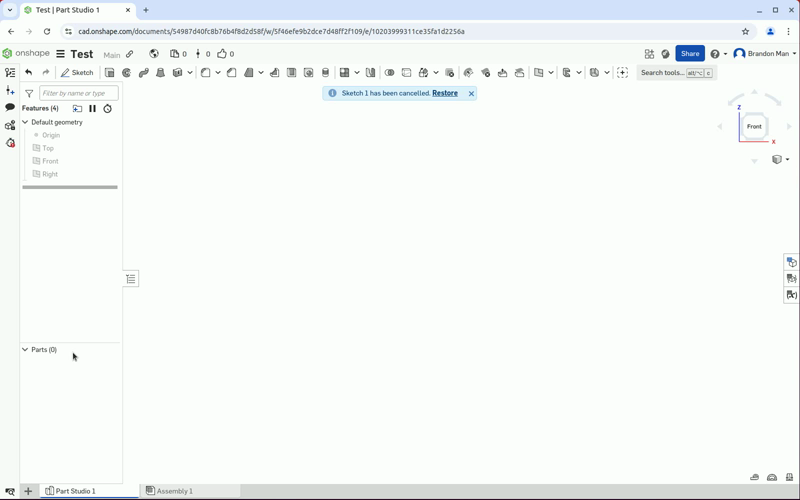
mouse_move(73, 352)
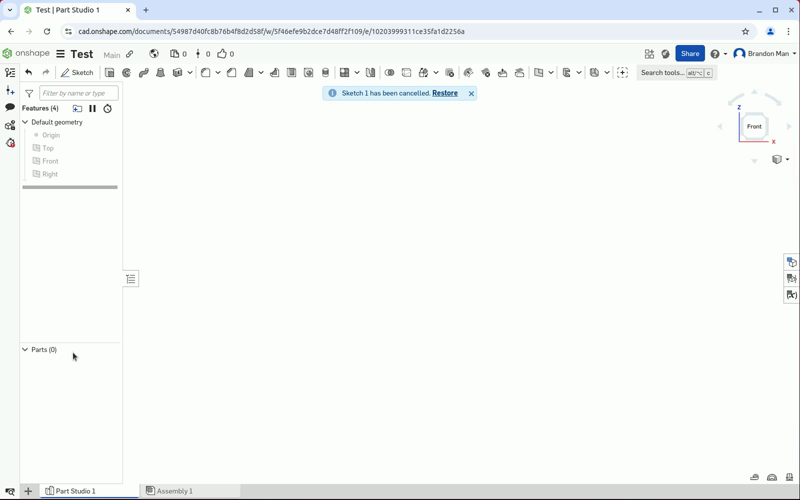
key(shift+y)
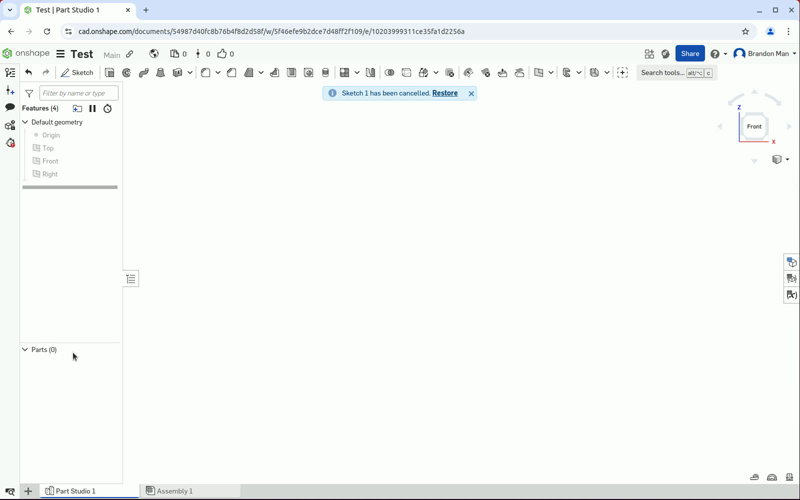
key(shift+s)
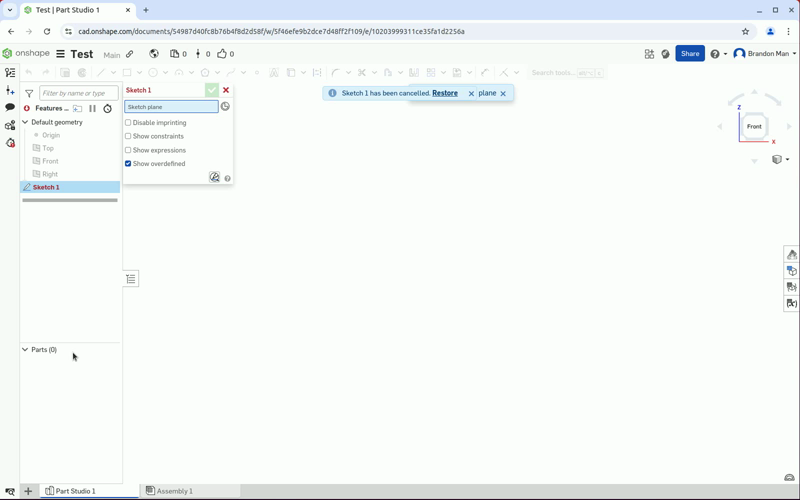
mouse_move(73, 163)
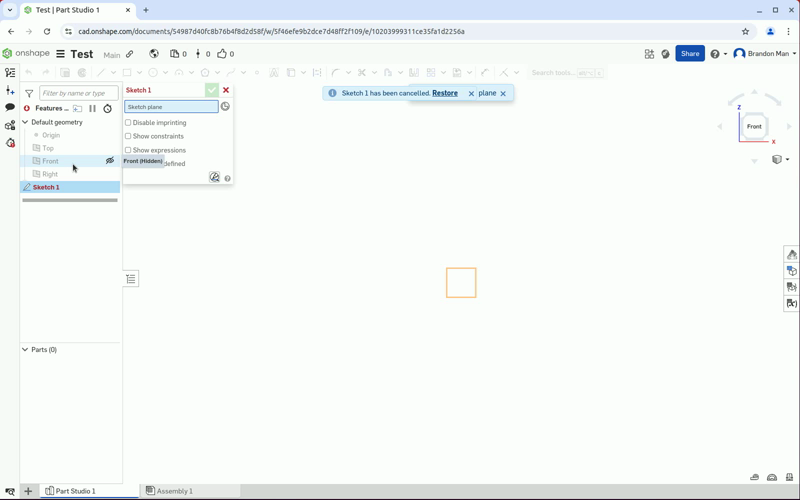
click(73, 163)
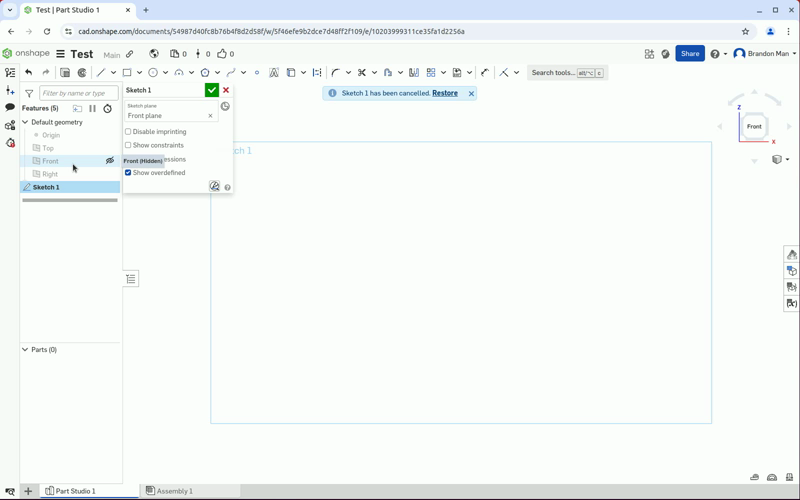
mouse_move(73, 352)
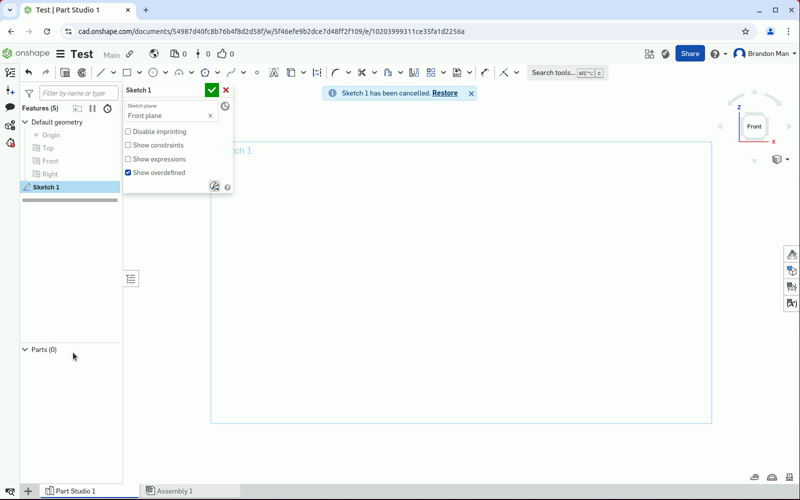
key(y)
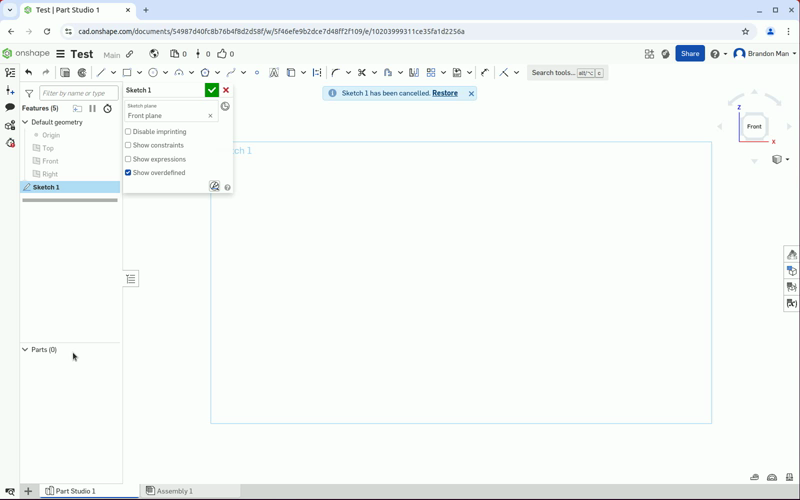
key(l)
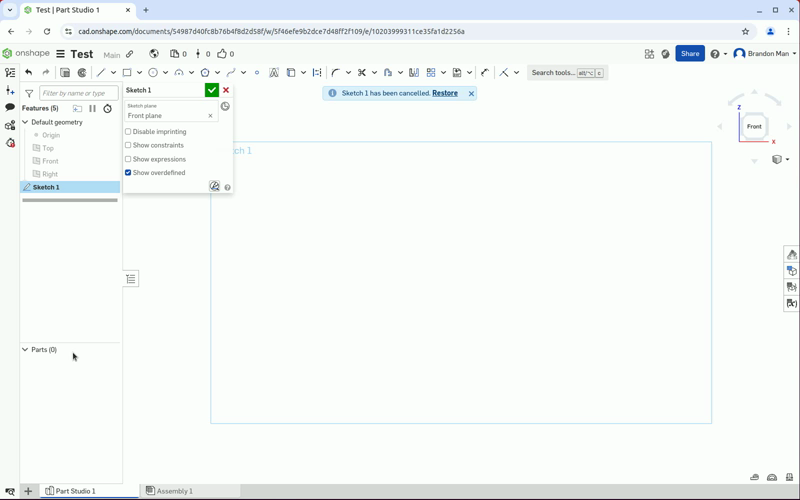
key_down(shift)
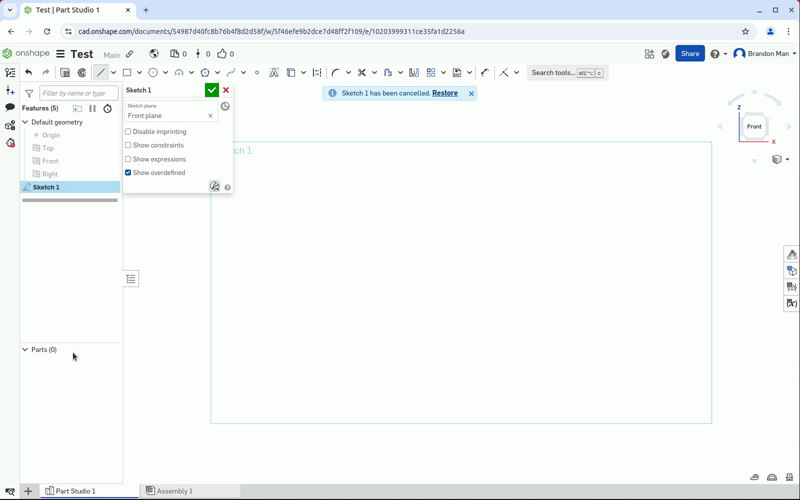
mouse_move(460, 282)
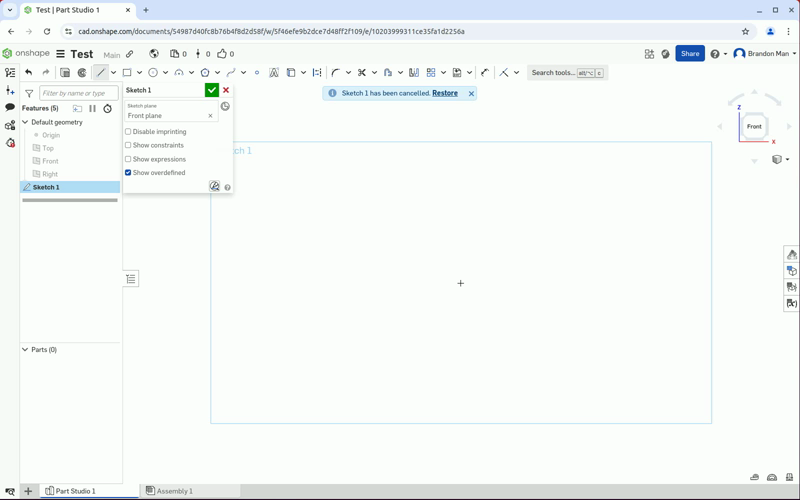
click(460, 282)
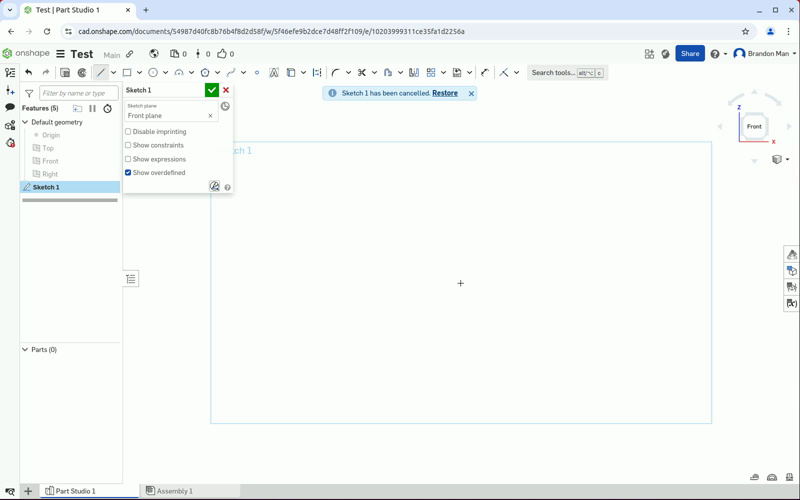
key_up(shift)
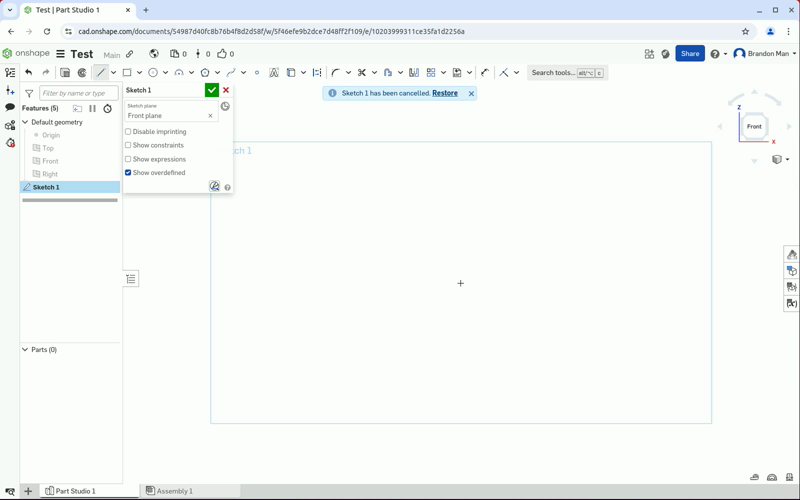
key_down(shift)
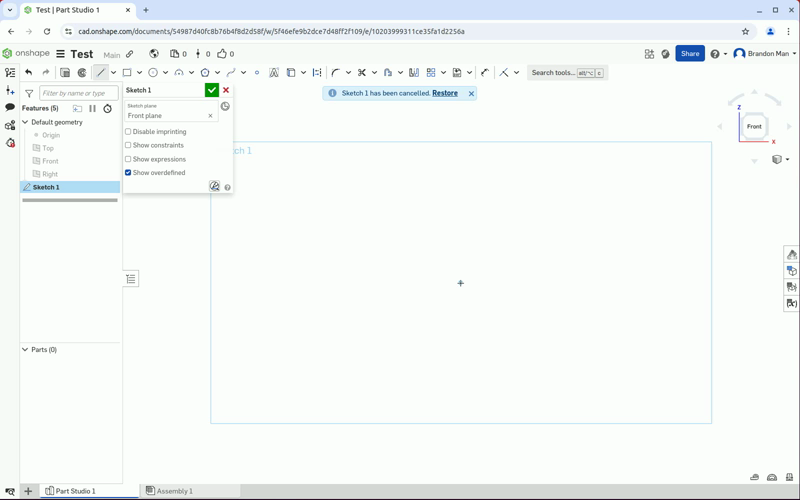
mouse_move(524, 282)
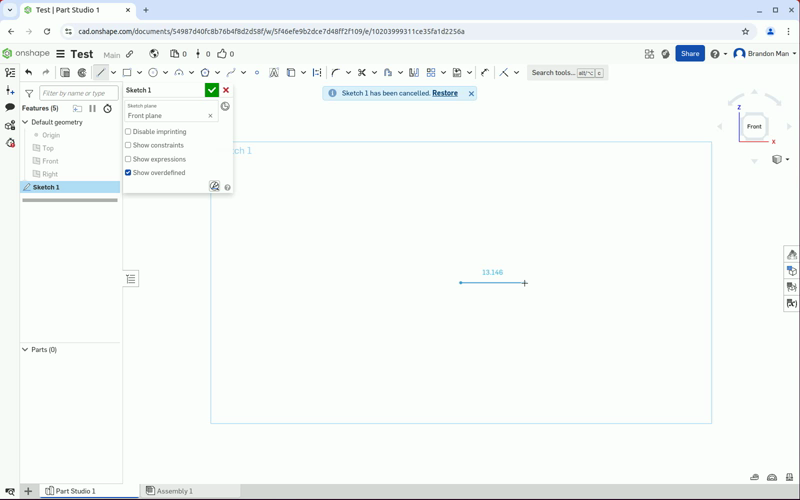
click(524, 282)
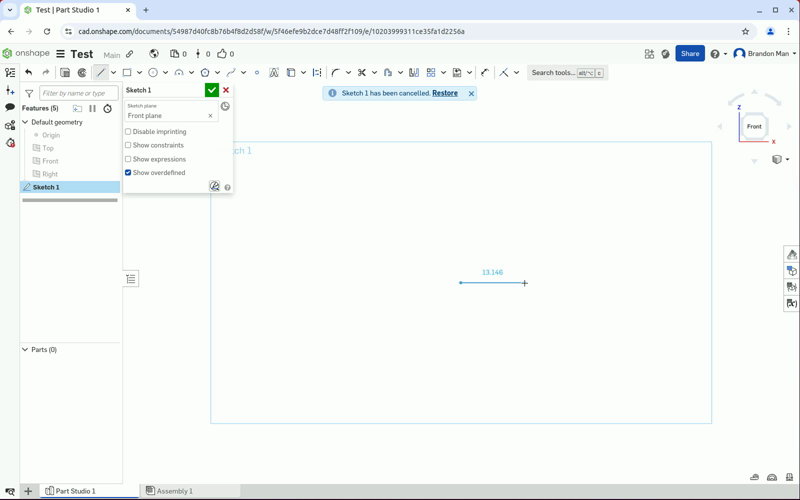
key_up(shift)
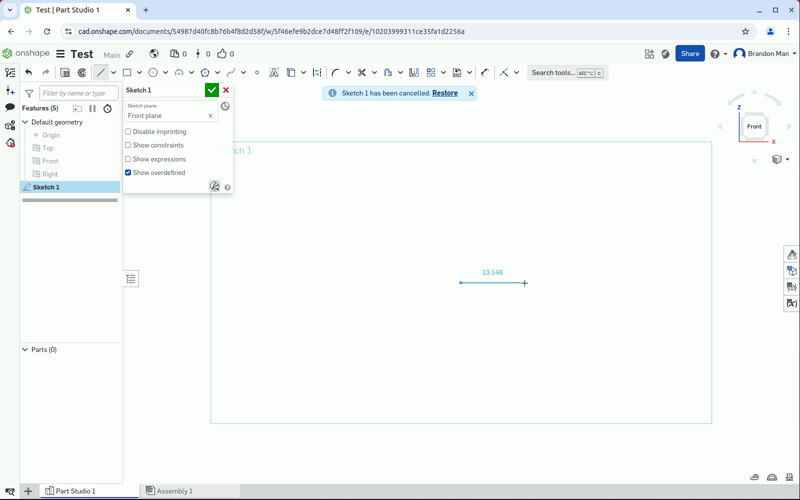
key_down(shift)
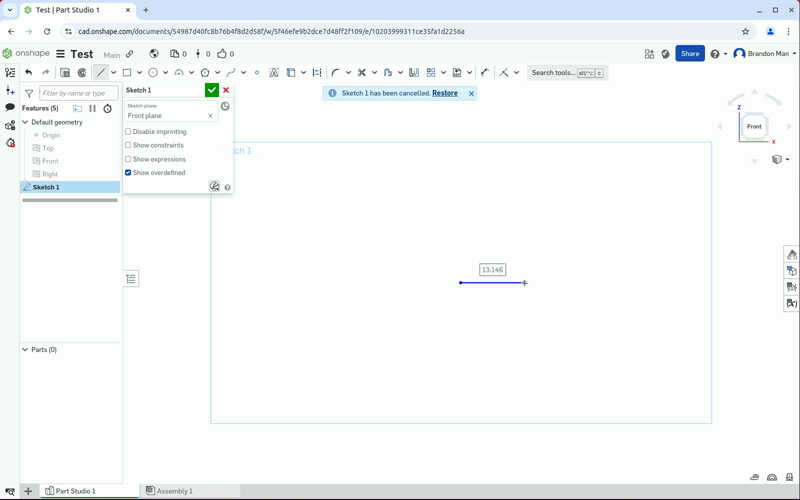
mouse_move(524, 170)
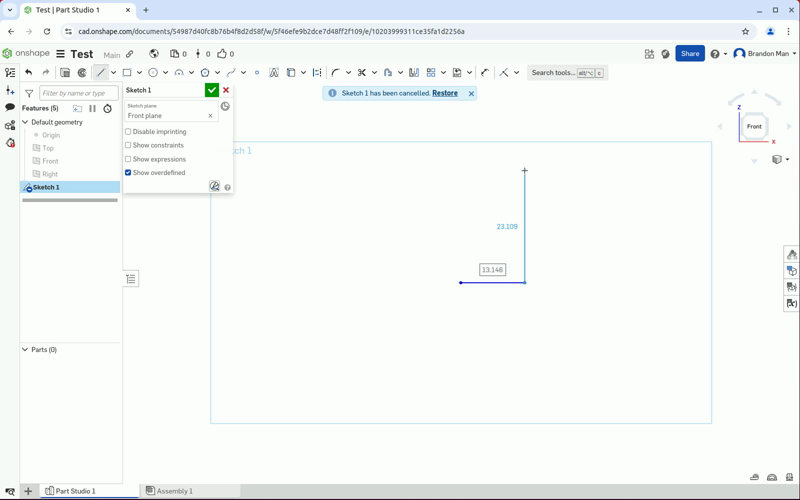
click(524, 170)
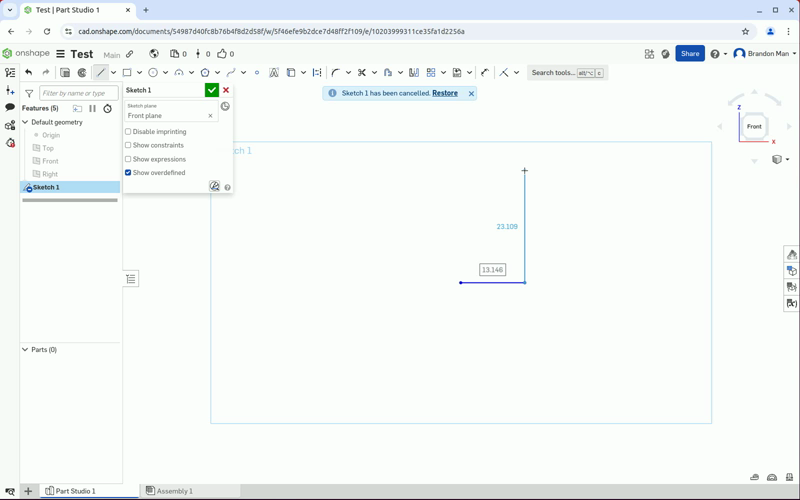
key_up(shift)
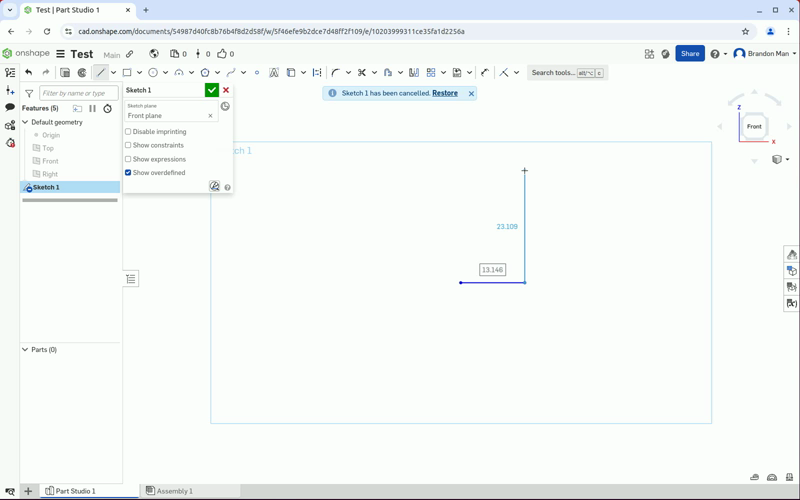
key_down(shift)
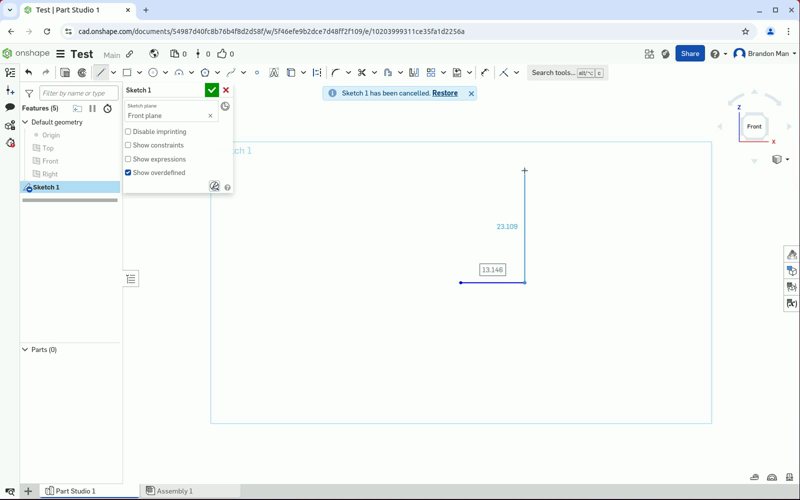
mouse_move(460, 170)
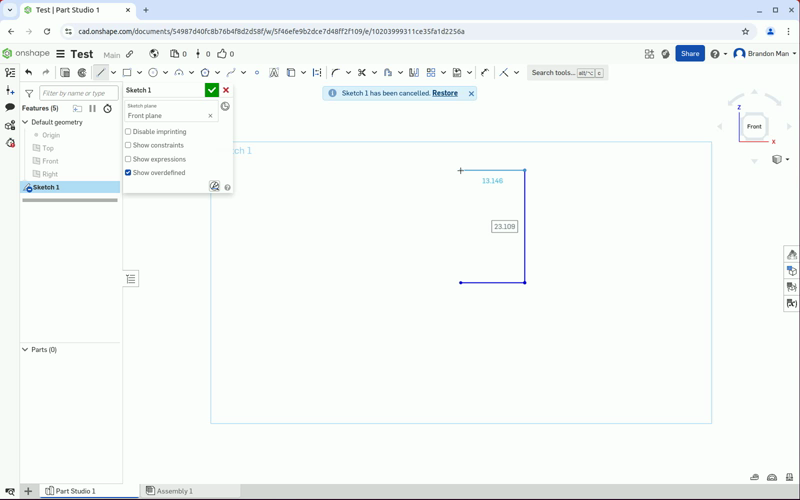
click(460, 170)
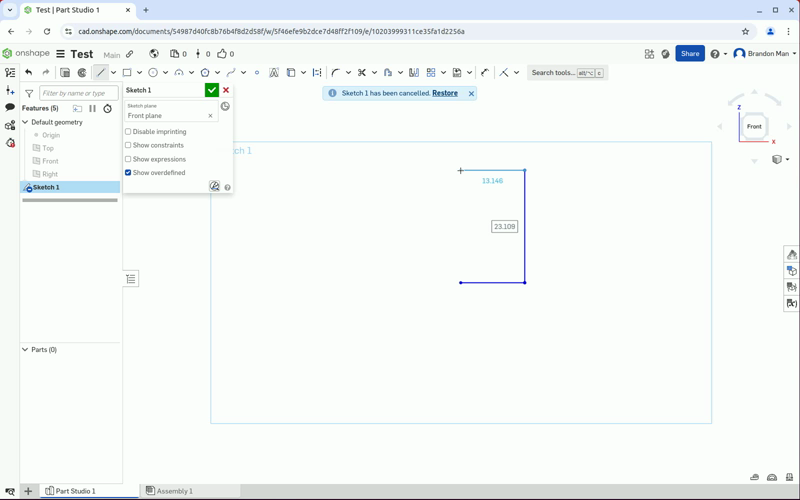
key_up(shift)
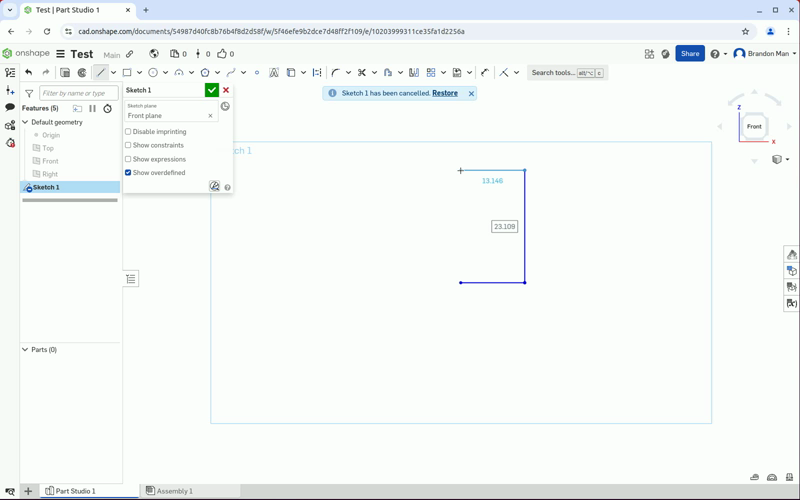
key_down(shift)
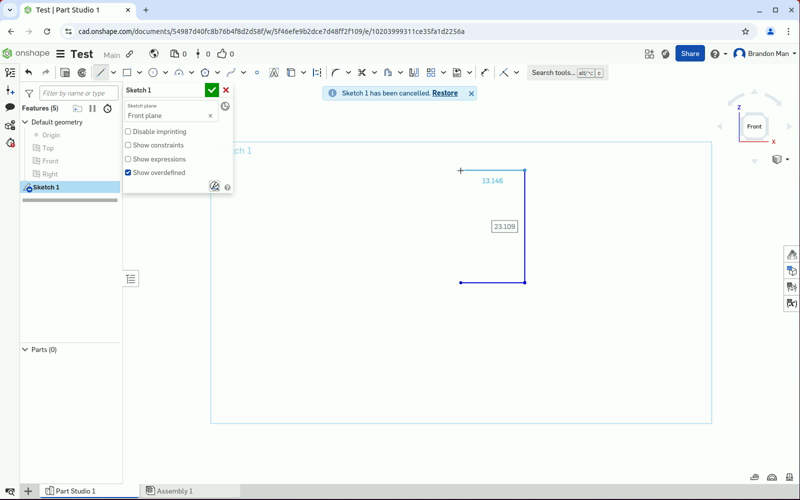
mouse_move(460, 282)
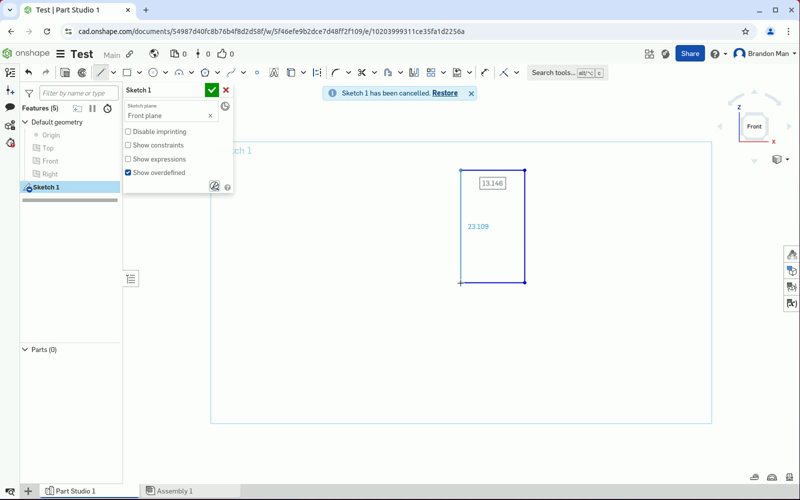
key_up(shift)
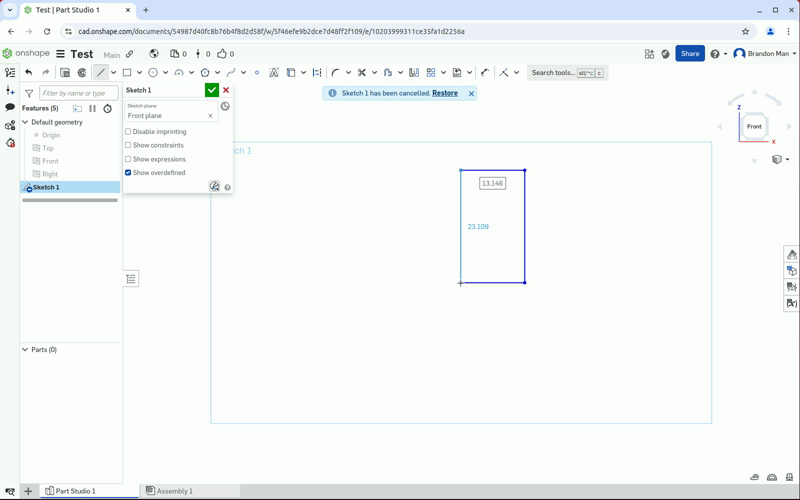
click(460, 282)
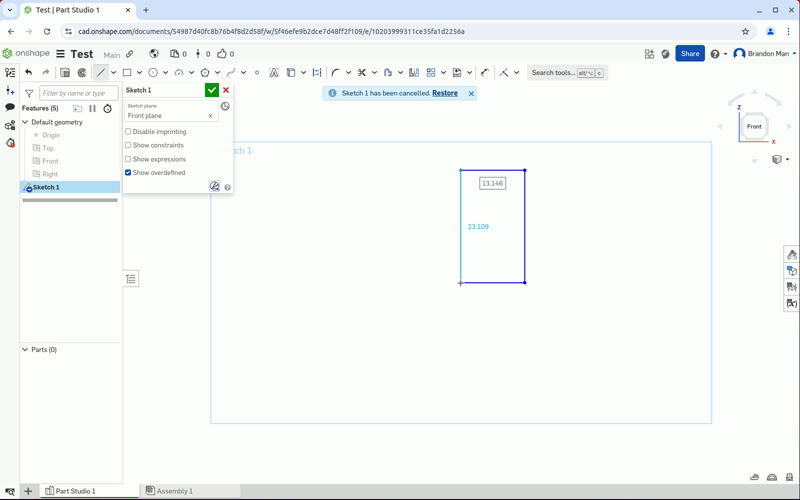
key(esc)
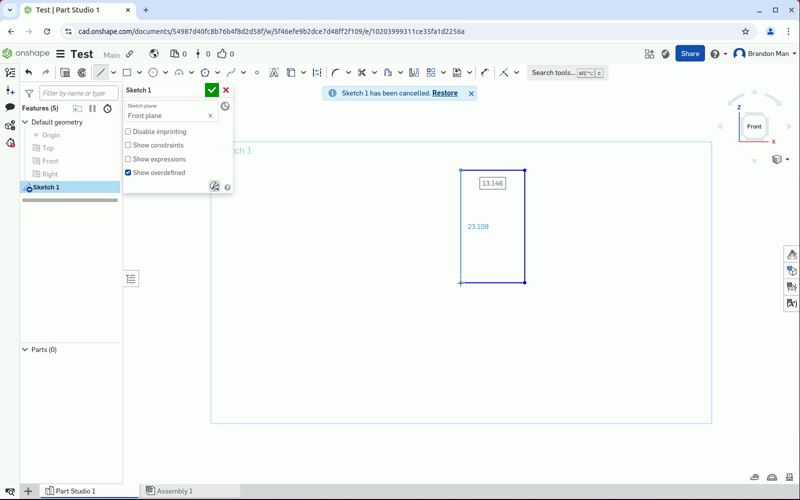
key(l)
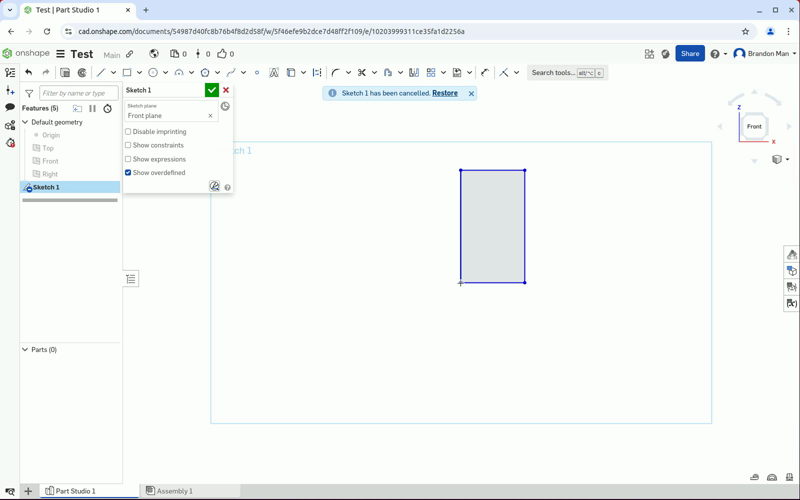
key_down(shift)
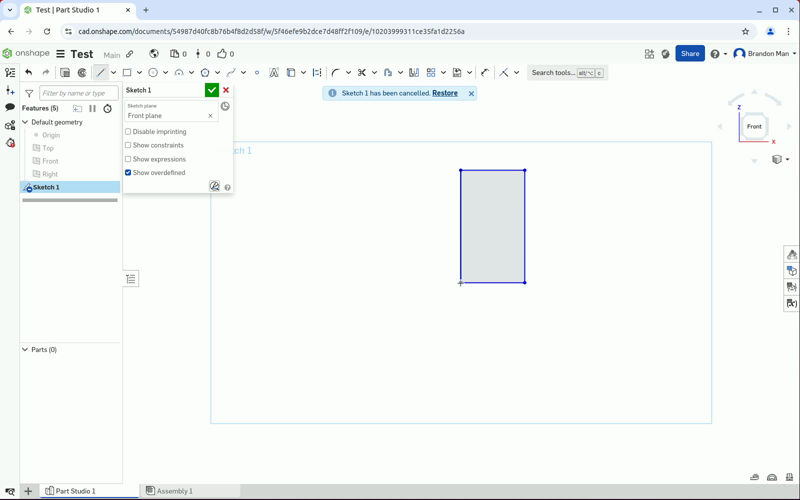
mouse_move(465, 278)
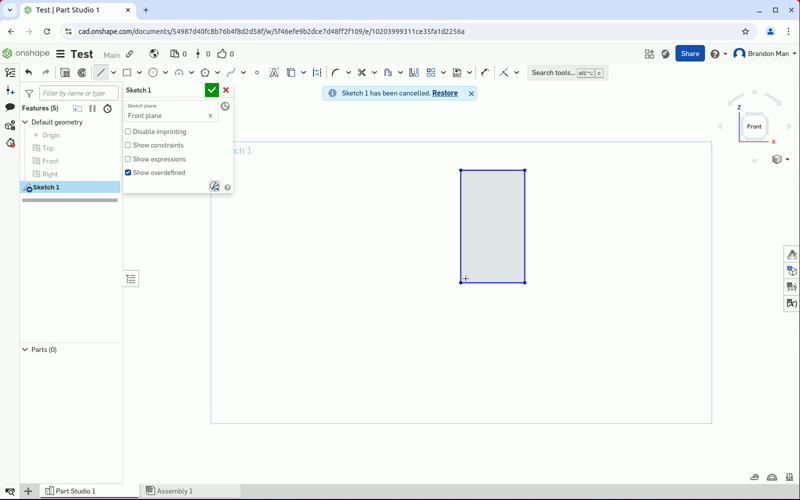
click(465, 278)
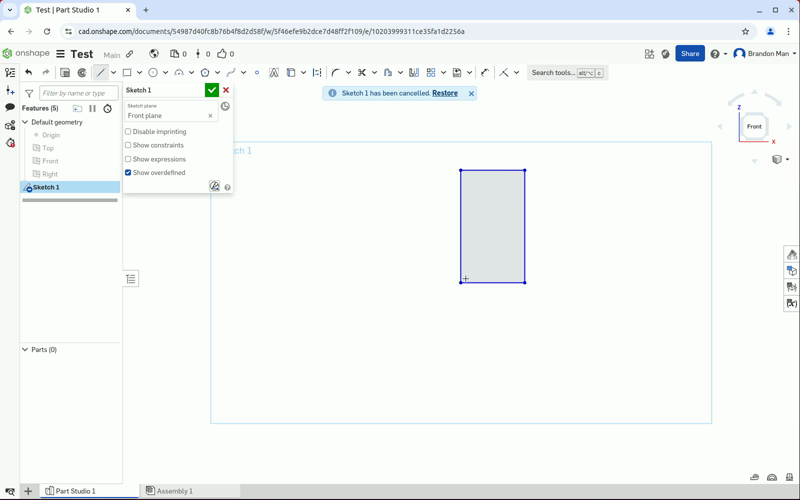
key_up(shift)
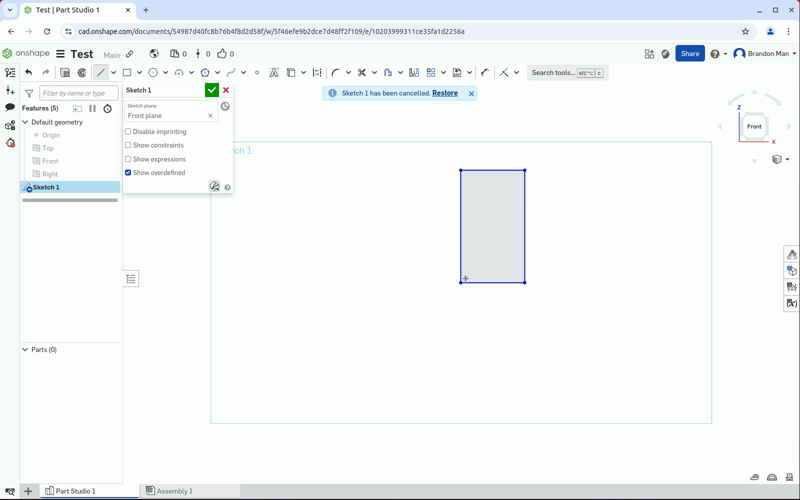
key_down(shift)
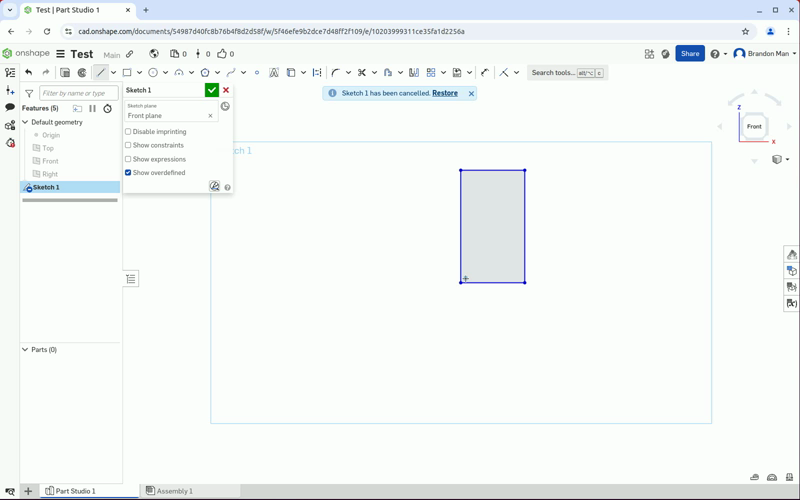
mouse_move(495, 278)
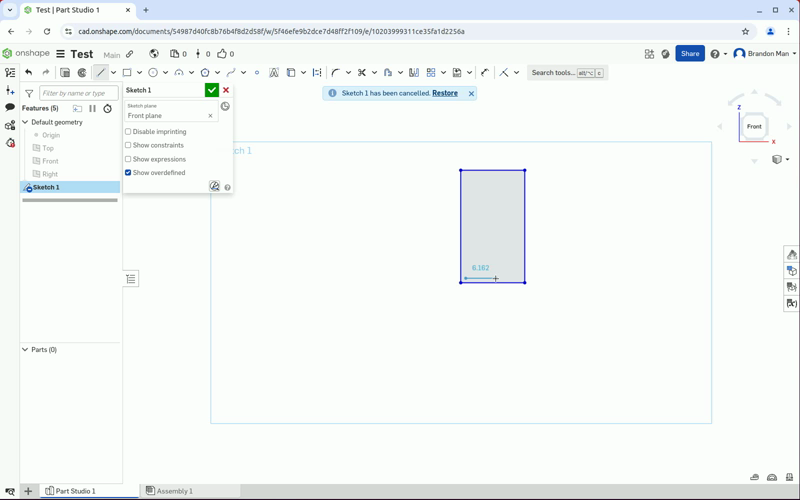
mouse_move(519, 278)
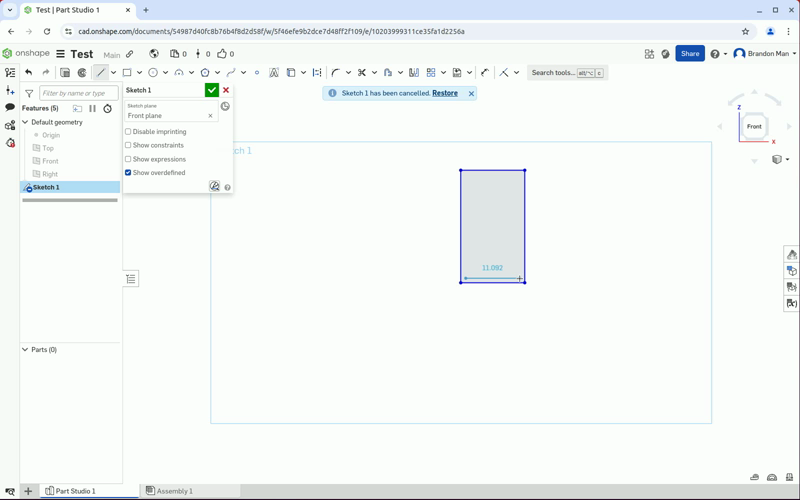
click(519, 278)
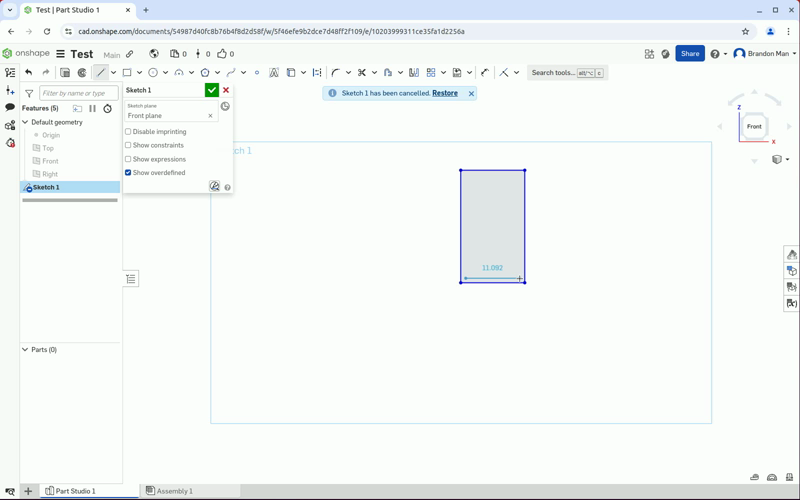
key_up(shift)
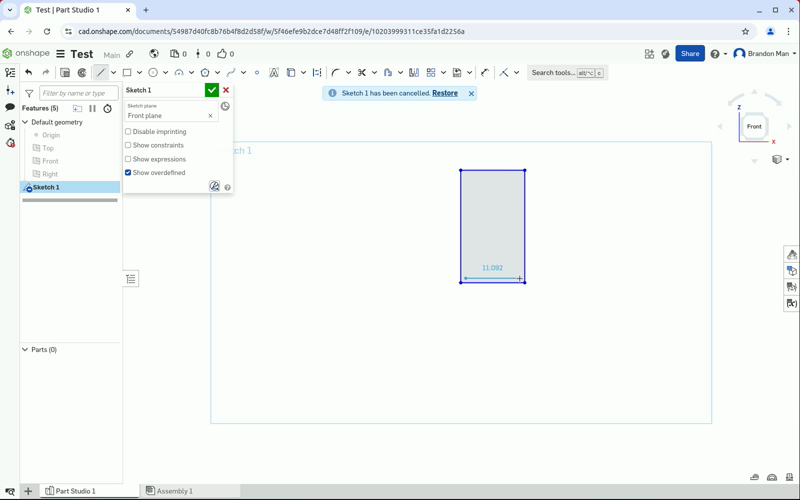
key_down(shift)
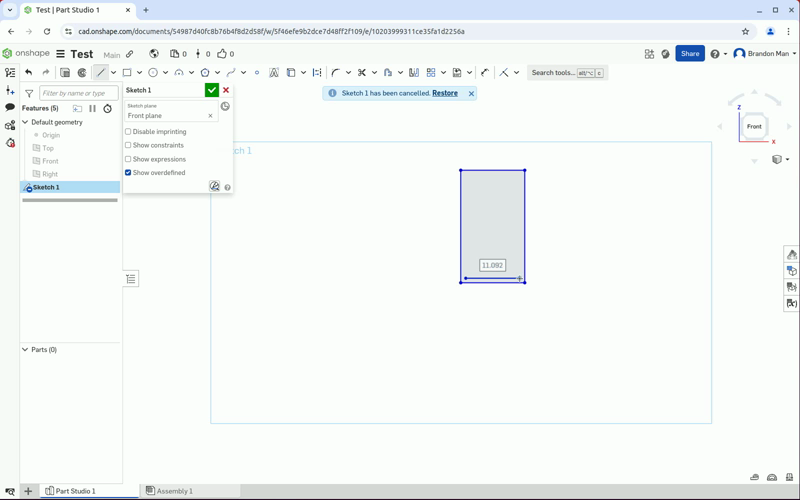
mouse_move(519, 213)
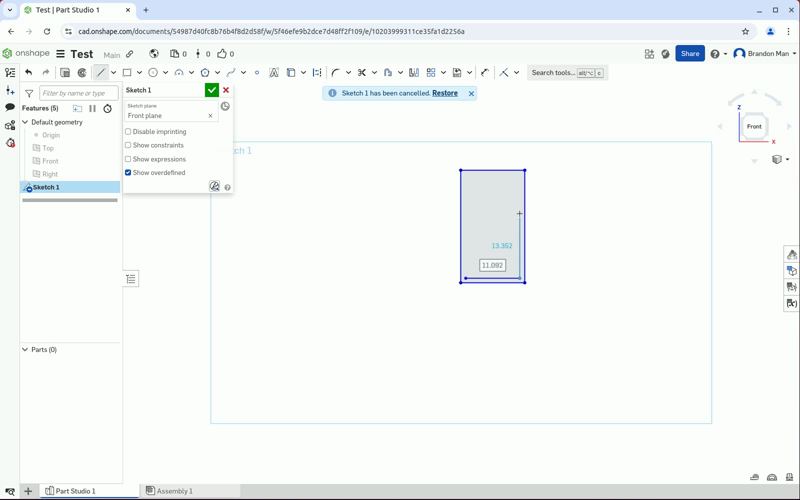
click(519, 213)
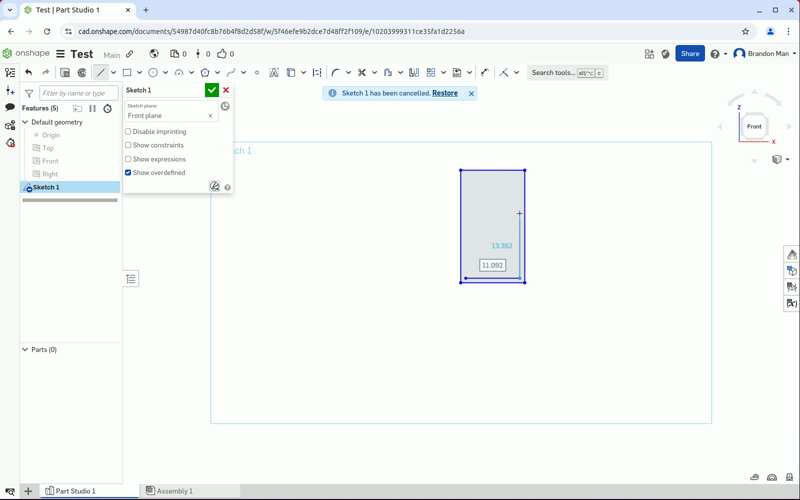
key_up(shift)
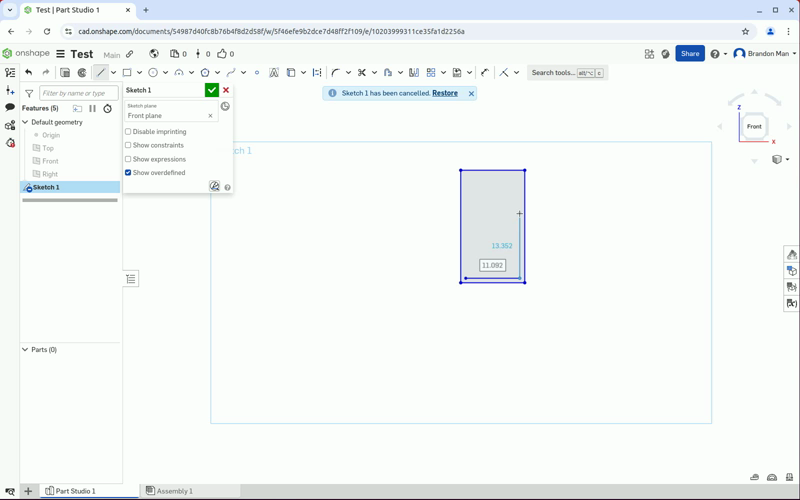
key_down(shift)
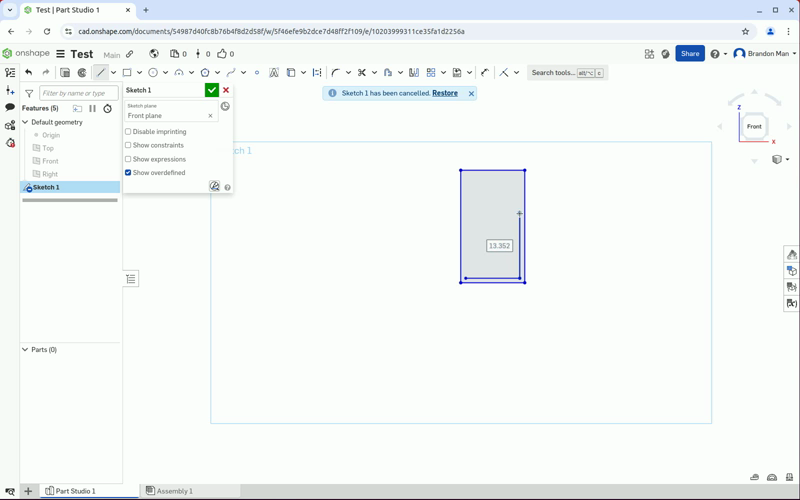
mouse_move(549, 213)
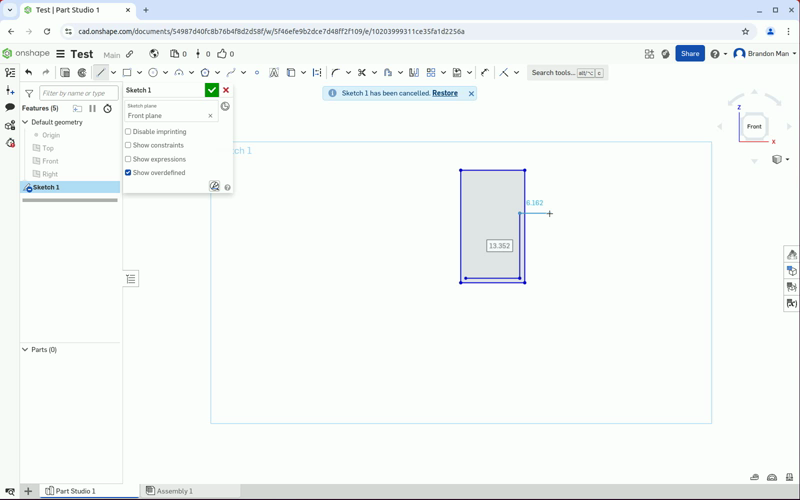
mouse_move(465, 213)
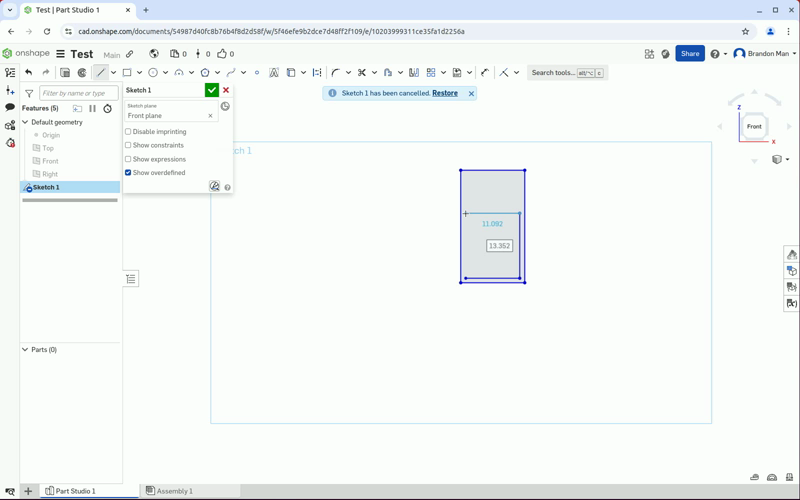
click(465, 213)
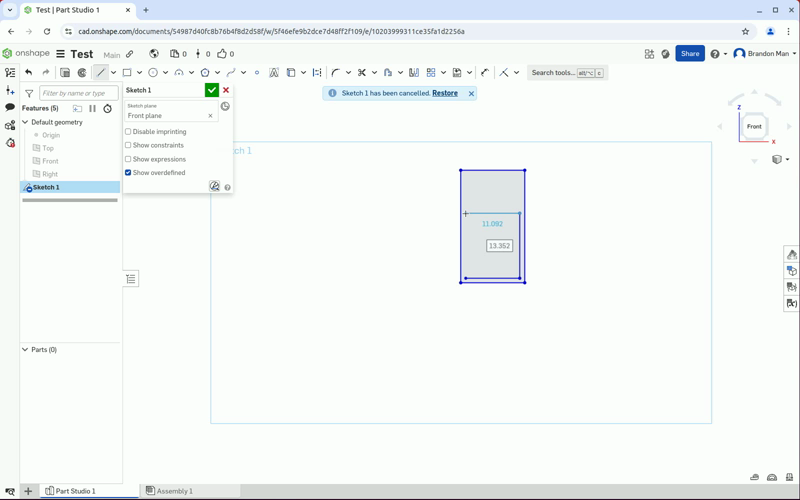
key_up(shift)
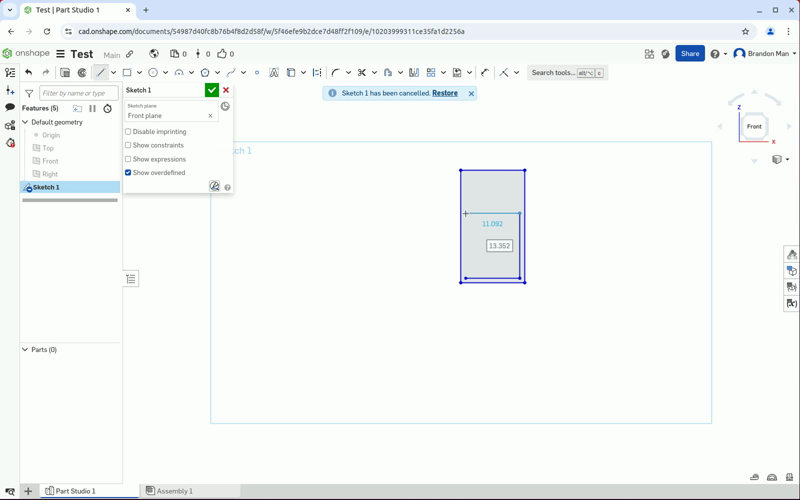
key_down(shift)
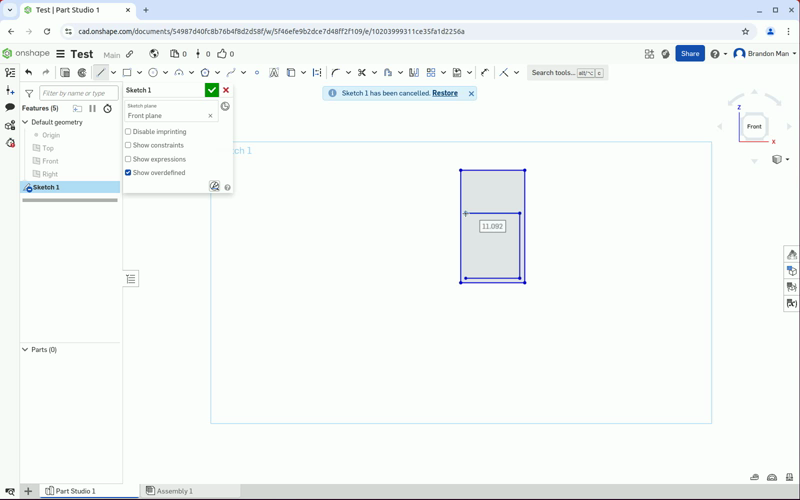
mouse_move(465, 278)
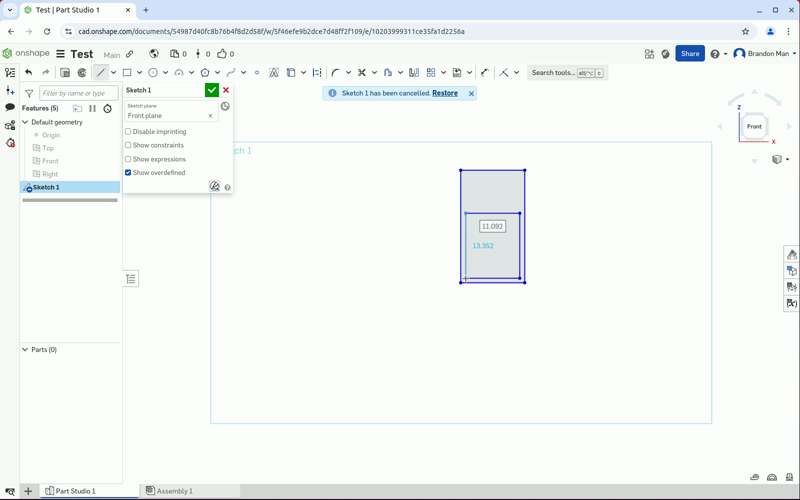
key_up(shift)
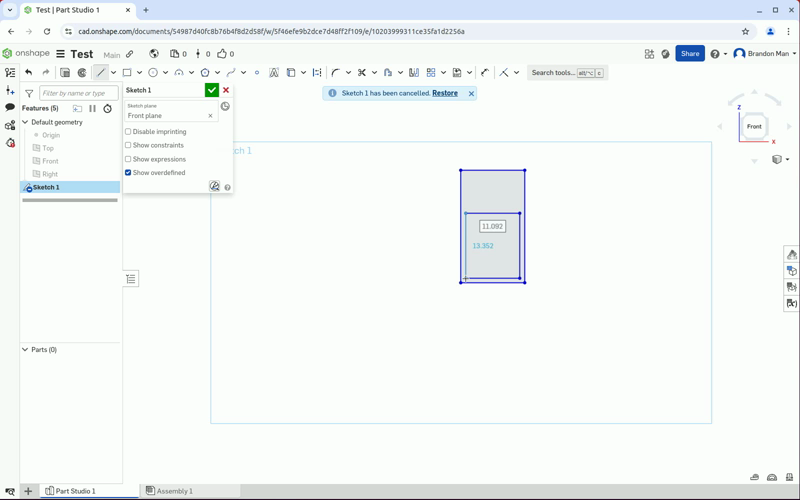
click(465, 278)
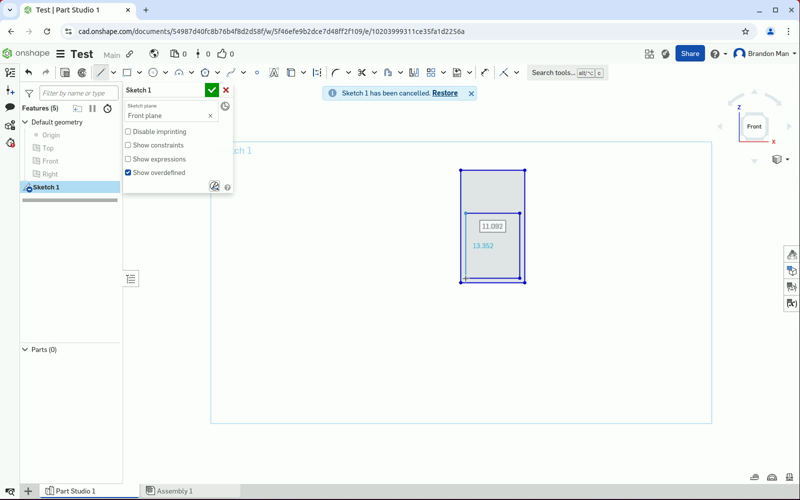
key(esc)
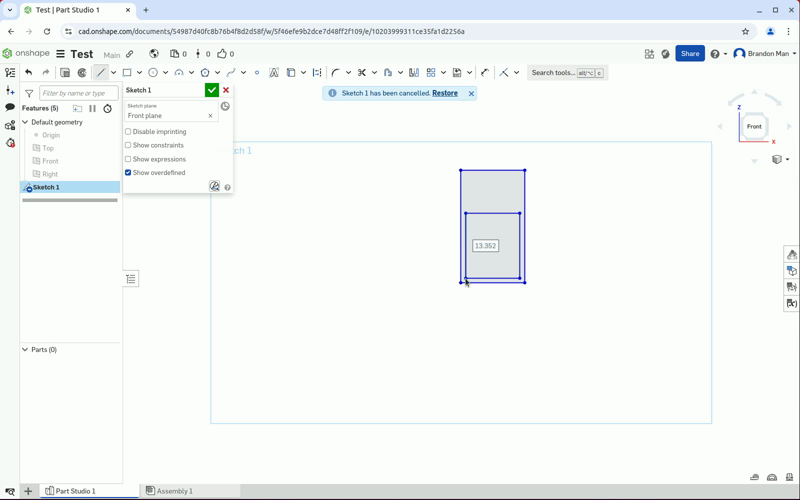
key(l)
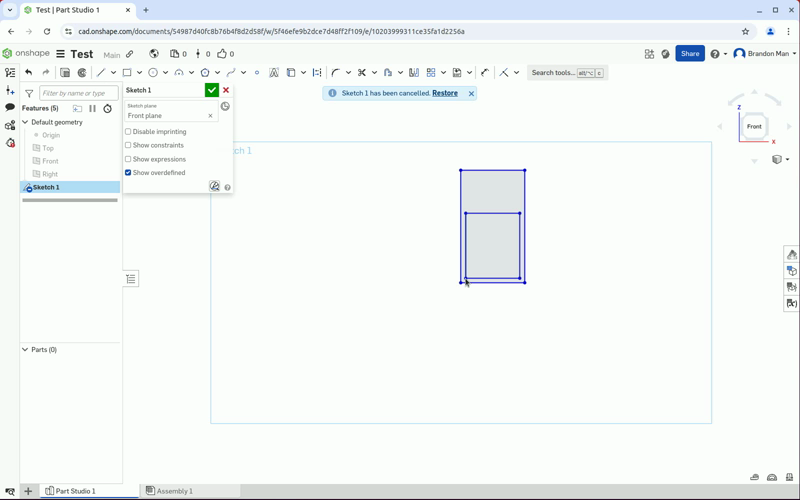
key_down(shift)
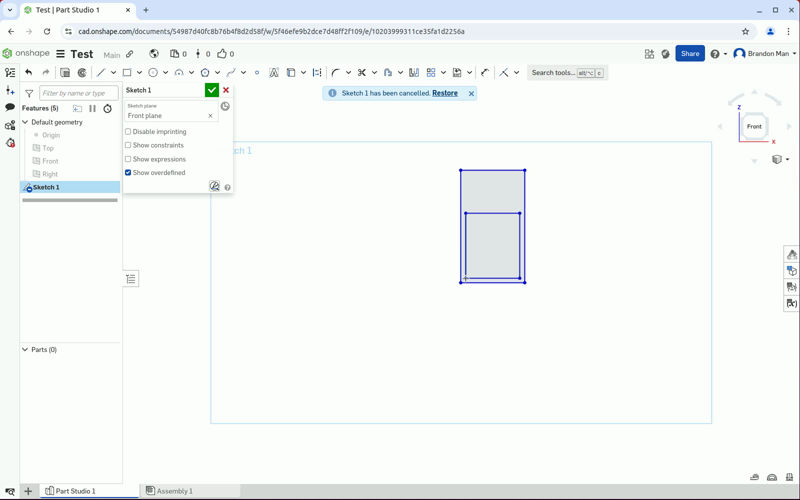
mouse_move(465, 207)
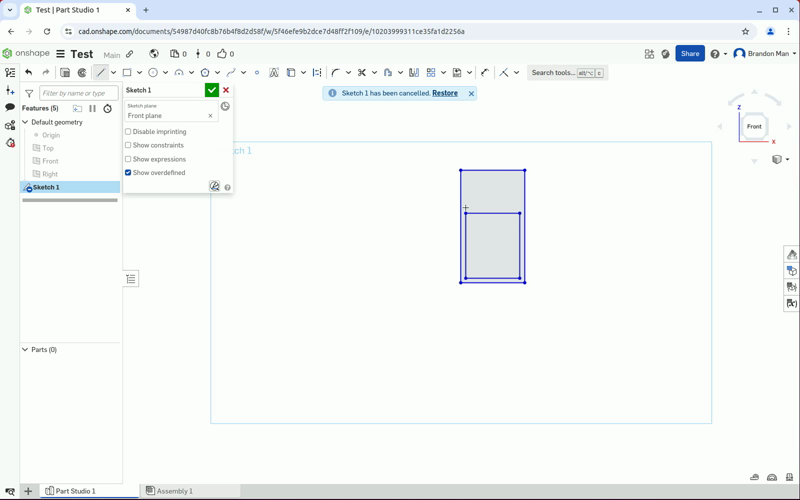
click(465, 207)
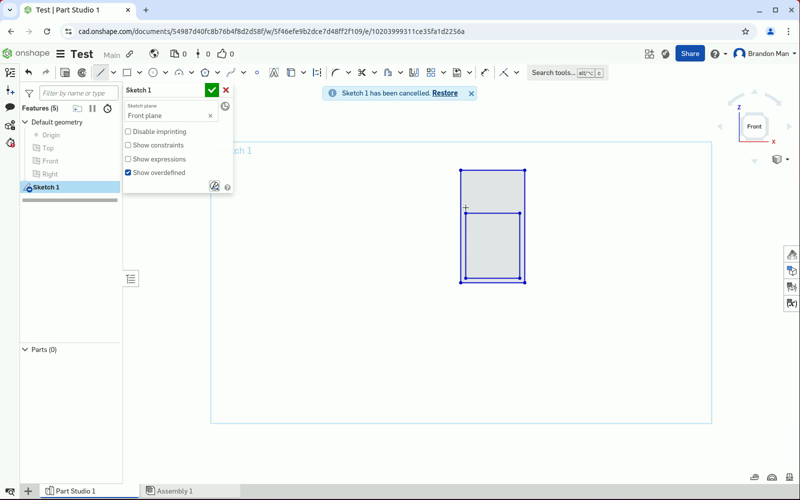
key_up(shift)
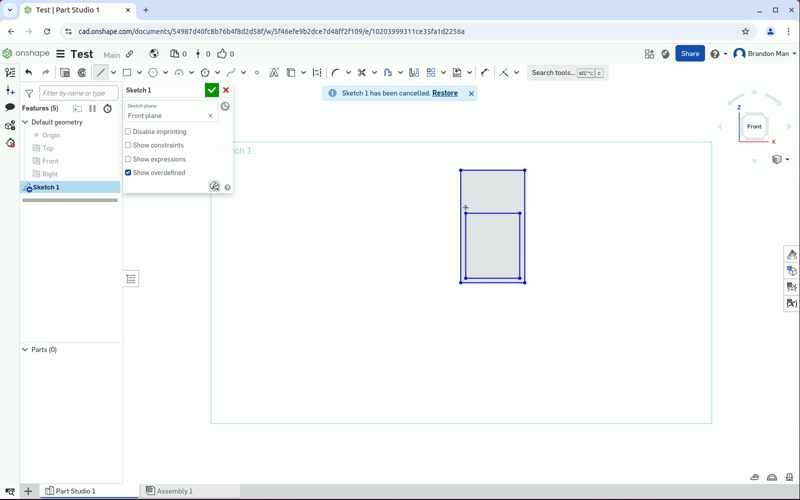
key_down(shift)
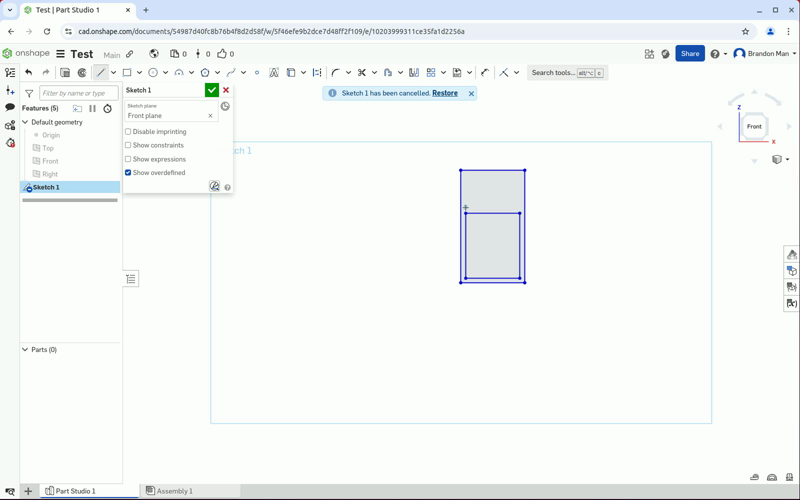
mouse_move(495, 207)
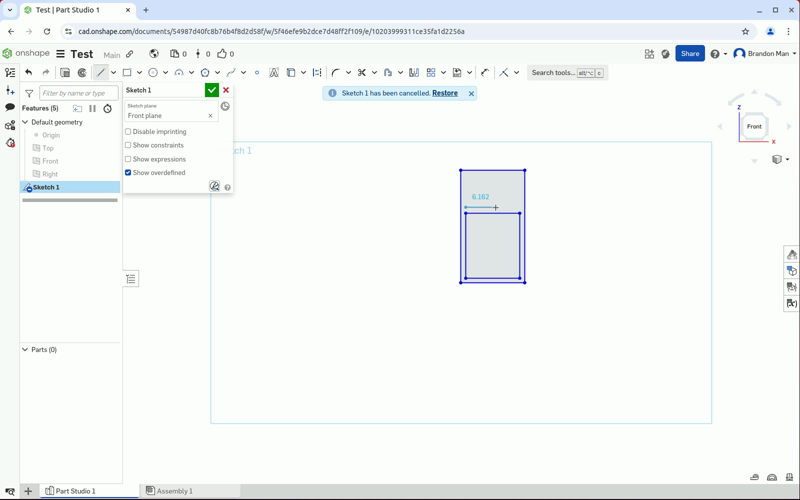
mouse_move(519, 207)
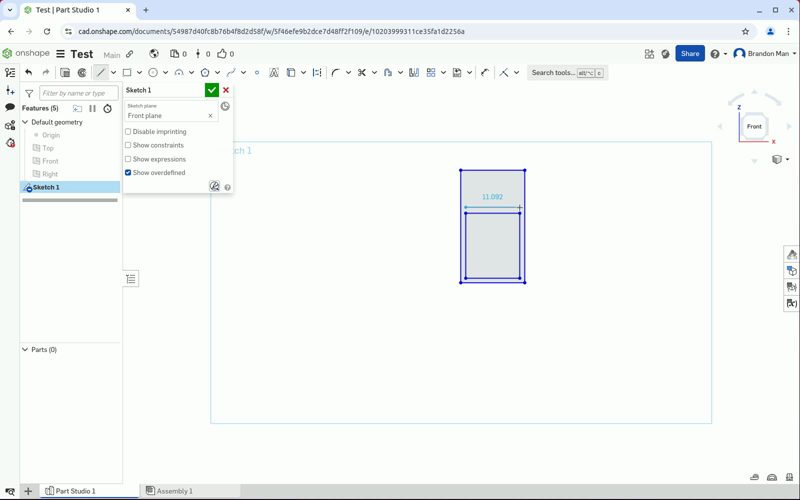
click(519, 207)
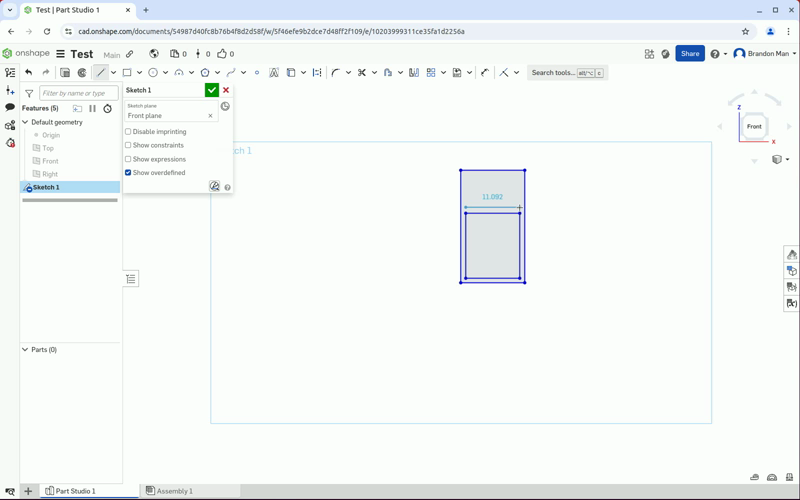
key_up(shift)
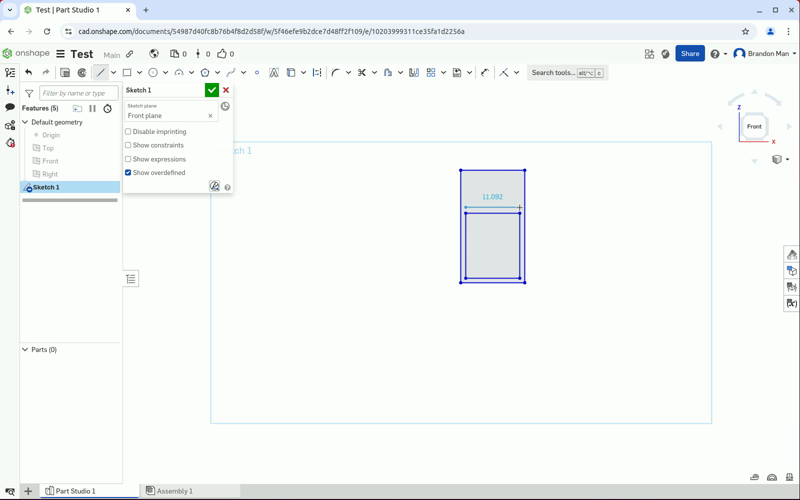
key_down(shift)
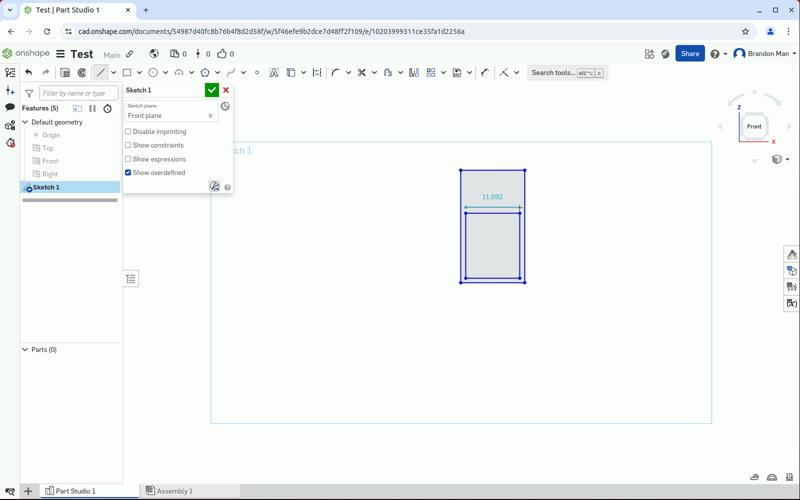
mouse_move(549, 207)
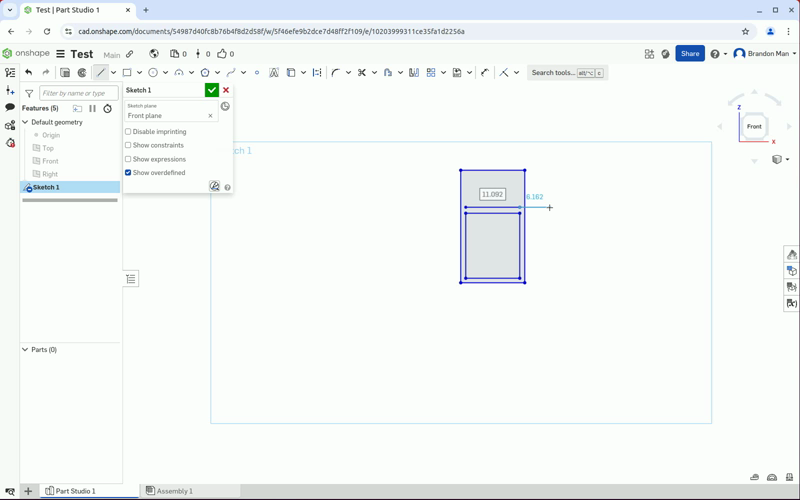
mouse_move(519, 175)
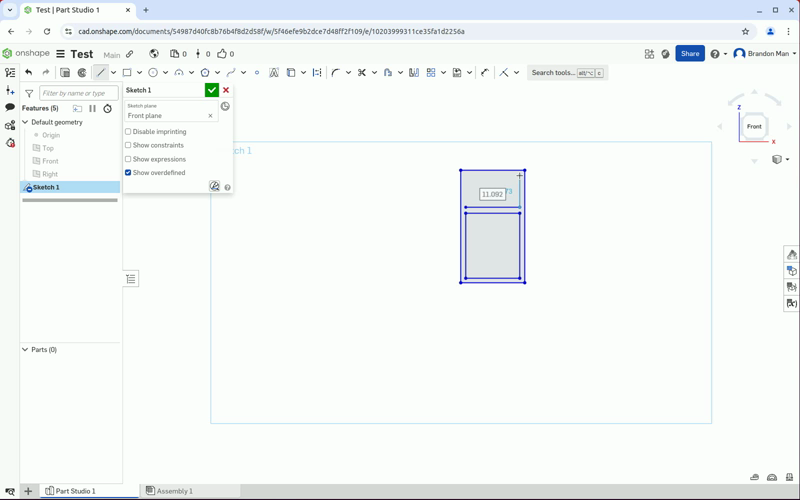
click(519, 175)
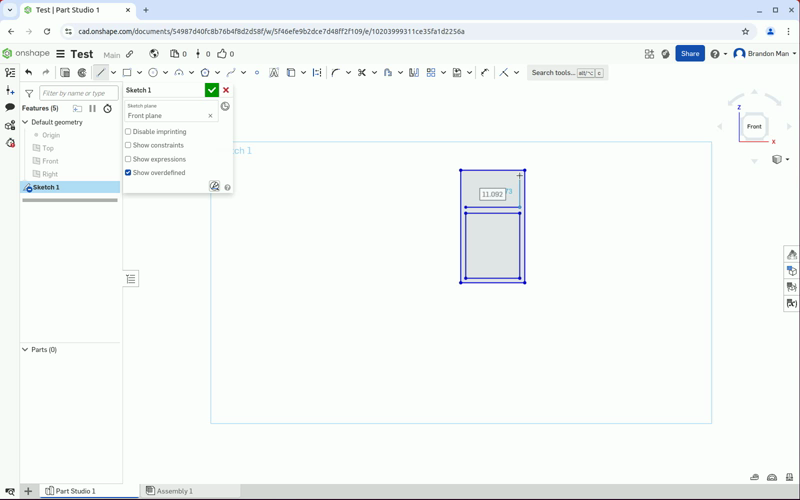
key_up(shift)
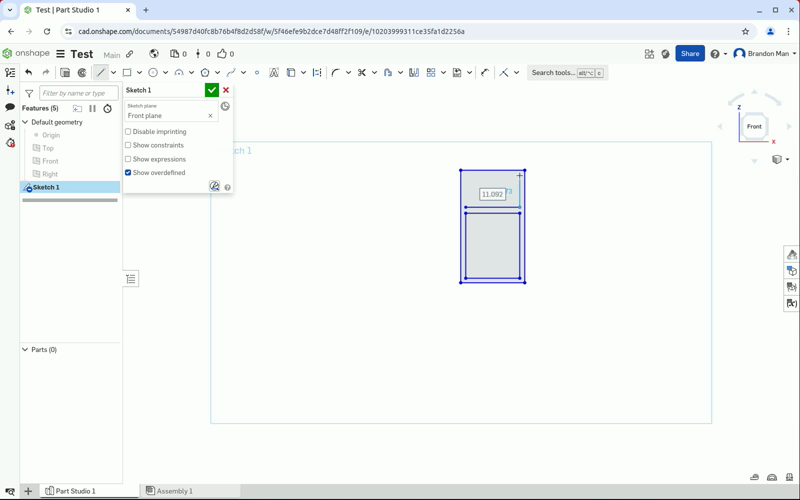
key_down(shift)
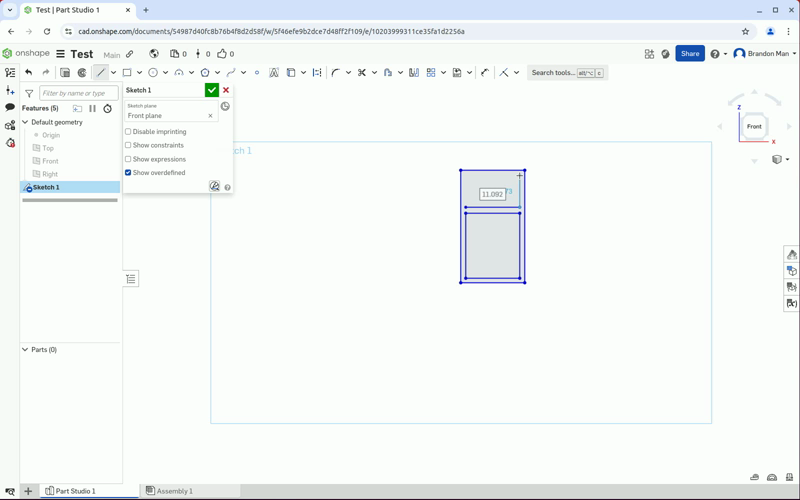
mouse_move(549, 175)
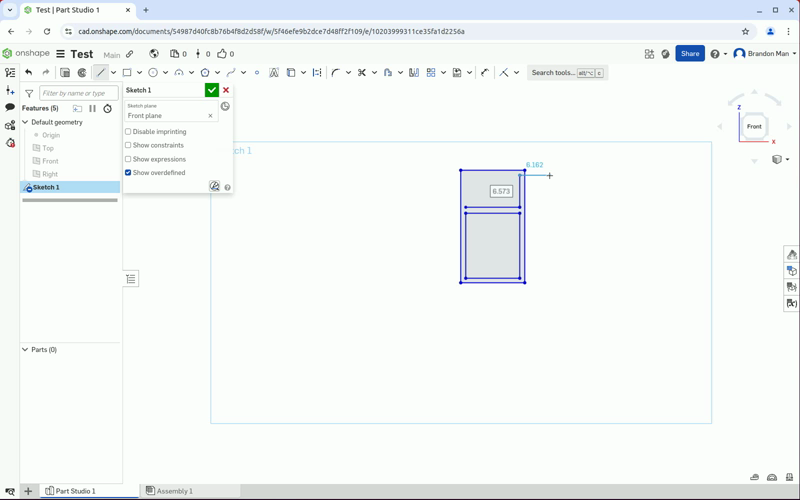
mouse_move(465, 175)
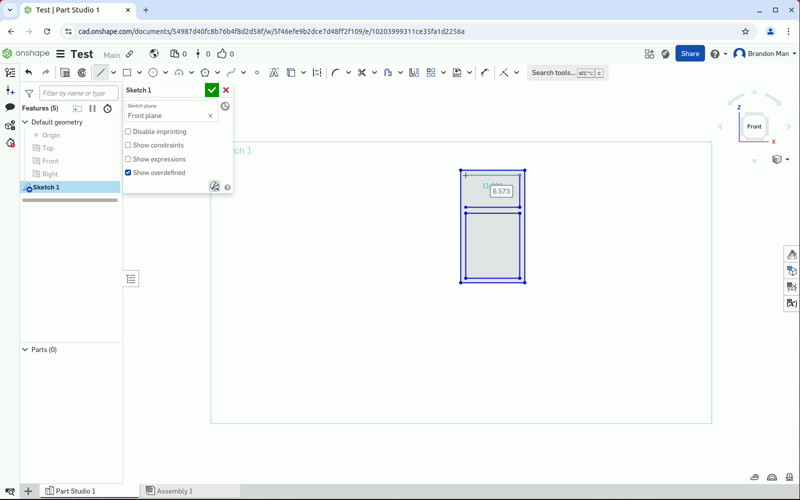
click(465, 175)
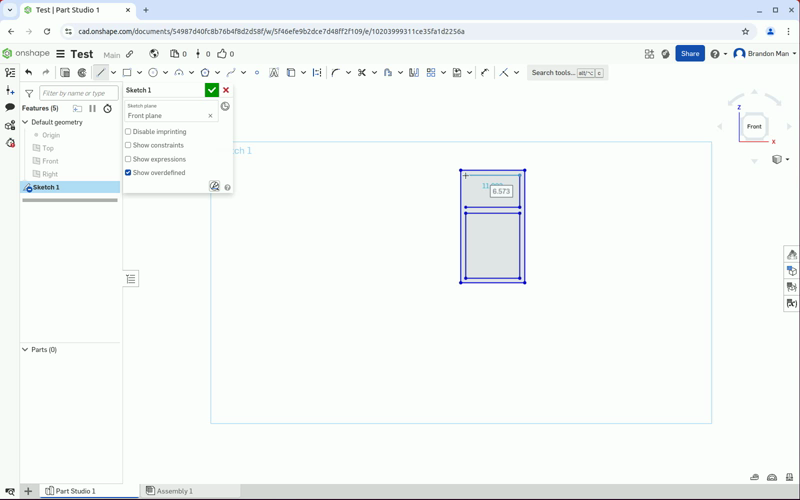
key_up(shift)
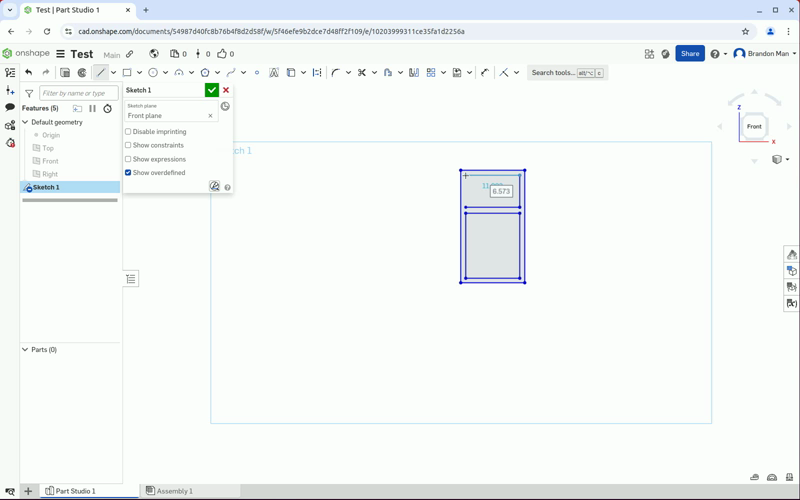
mouse_move(495, 175)
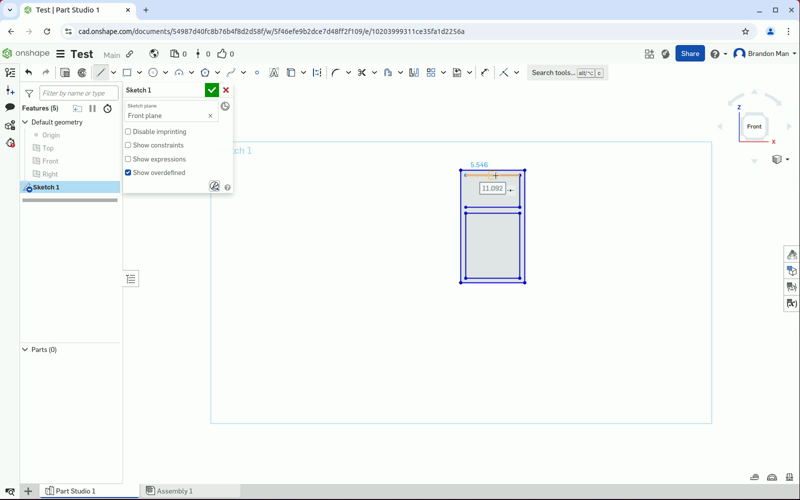
key_down(shift)
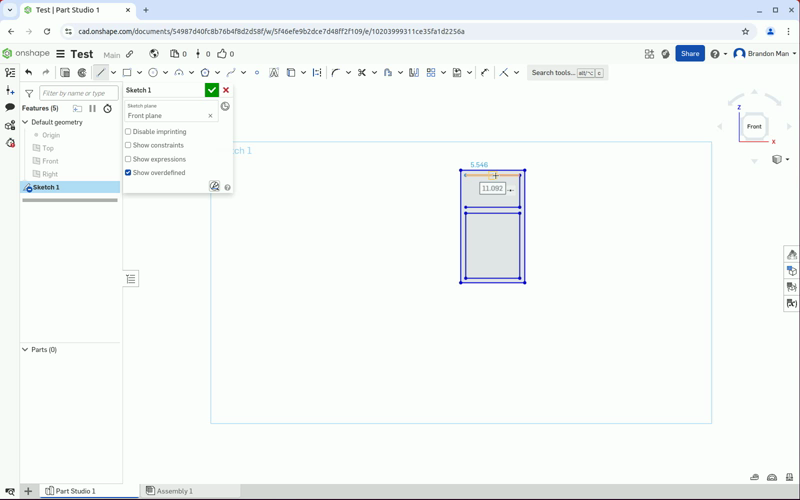
mouse_move(465, 207)
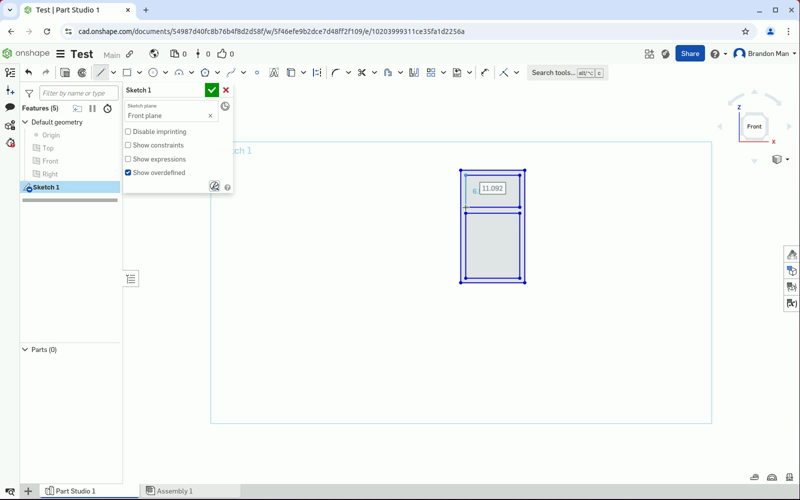
key_up(shift)
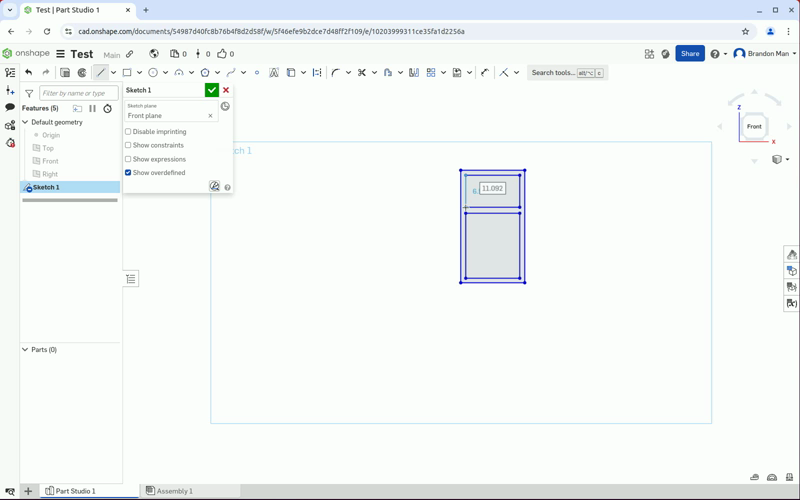
click(465, 207)
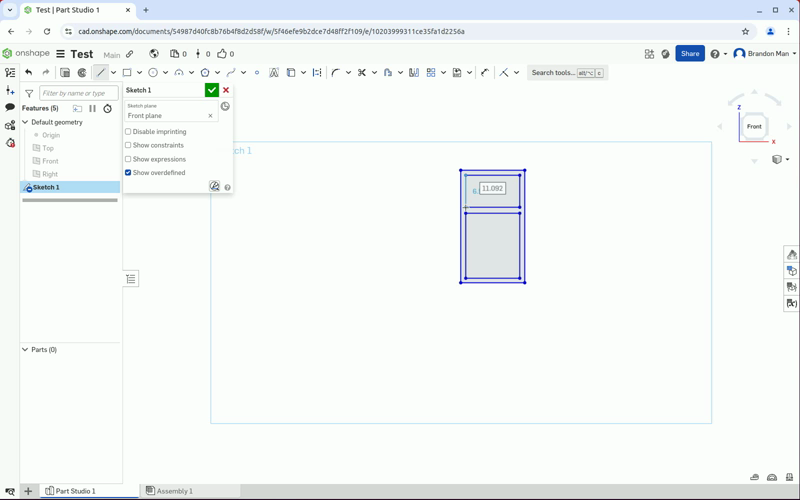
key(esc)
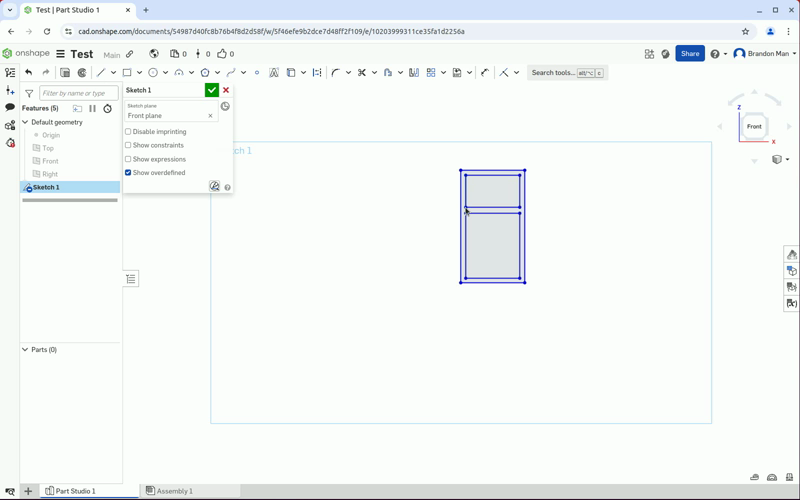
mouse_move(503, 279)
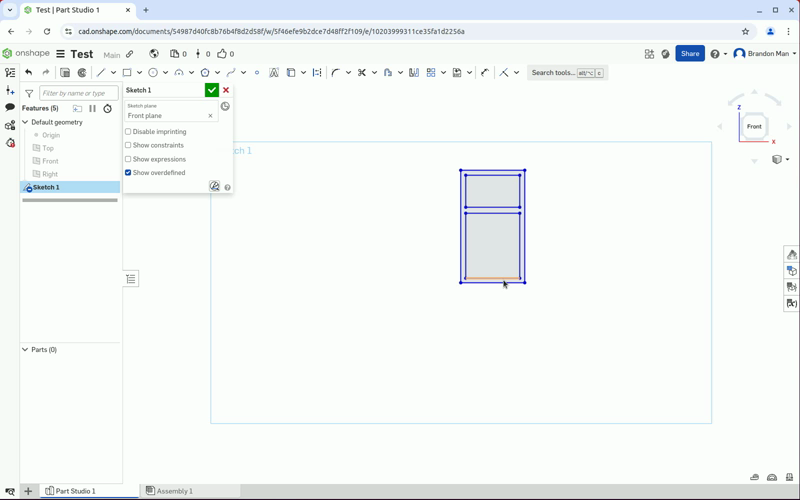
click(503, 279)
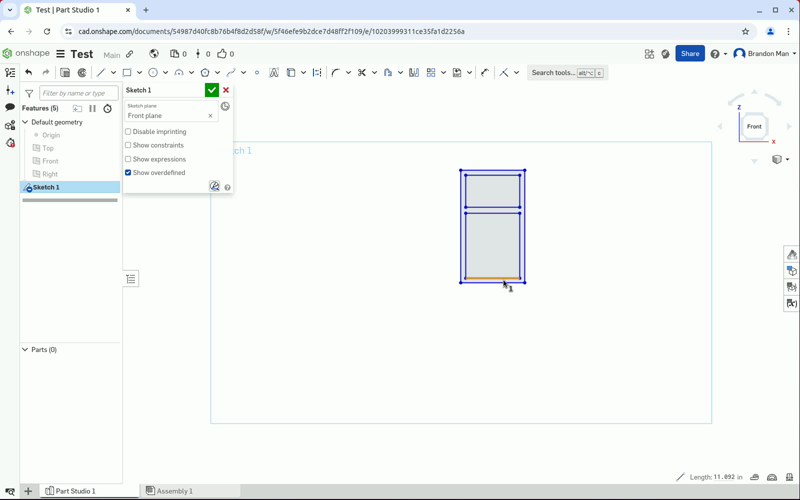
mouse_move(73, 352)
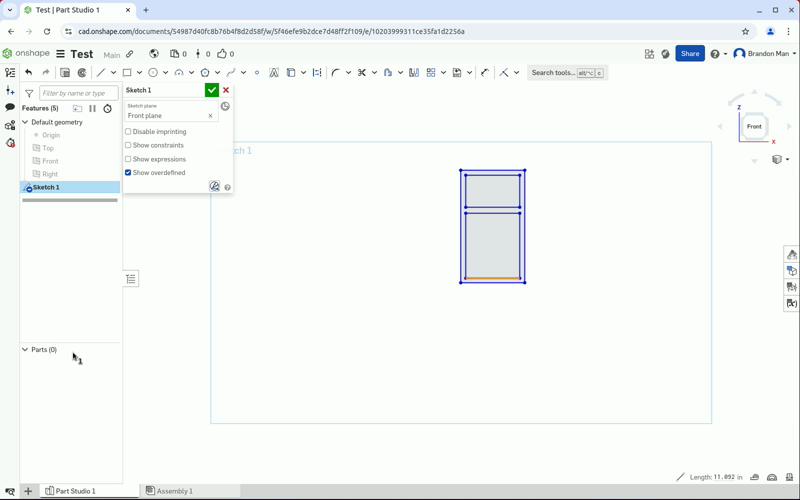
key(shift+y)
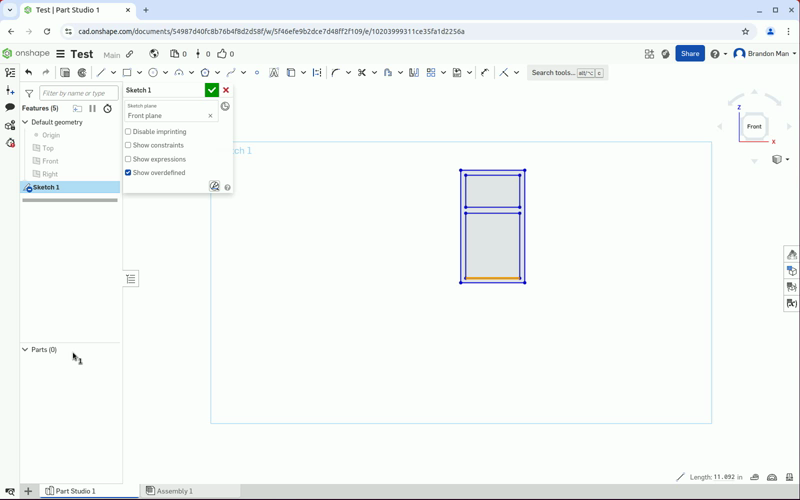
key(shift+e)
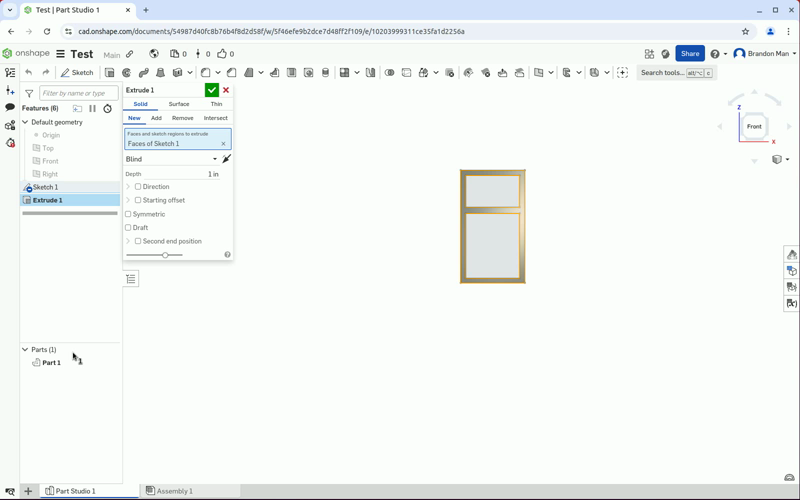
mouse_move(143, 106)
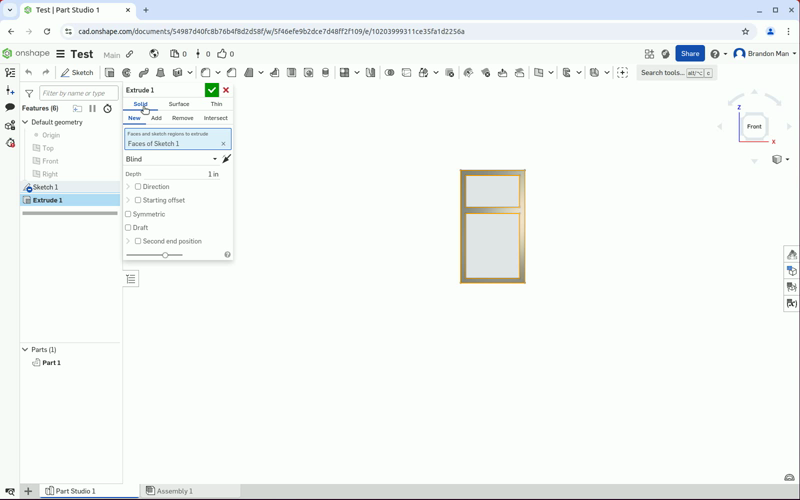
click(143, 106)
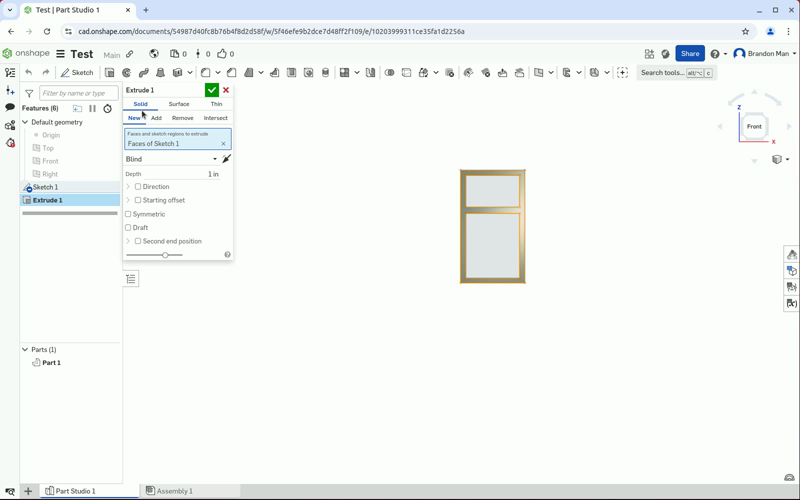
mouse_move(137, 120)
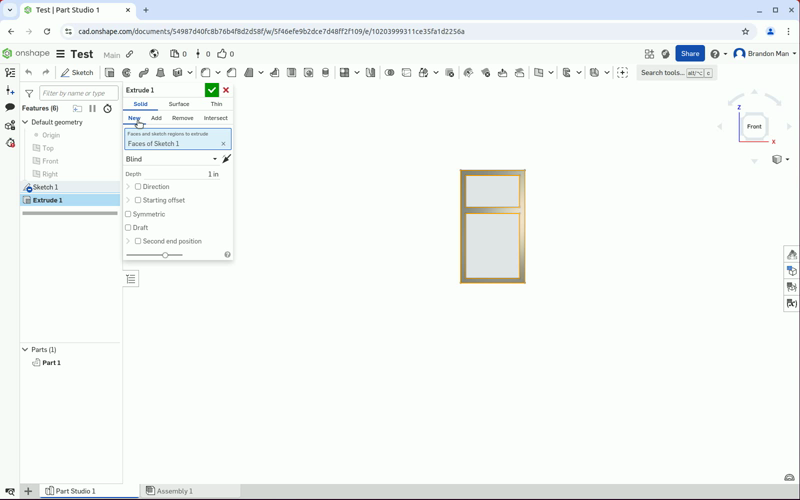
click(137, 120)
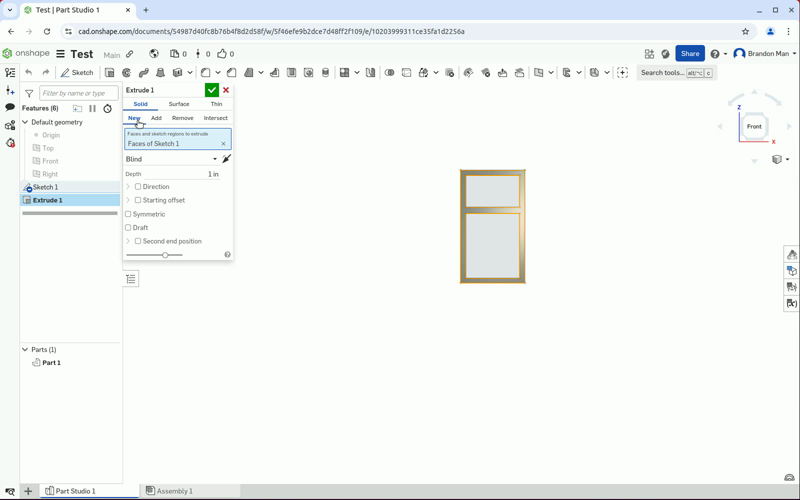
key(tab, 4)
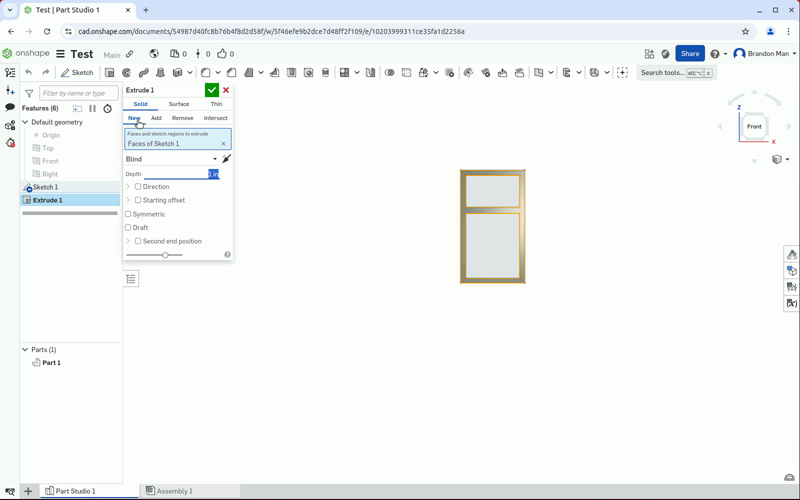
text(1.204)
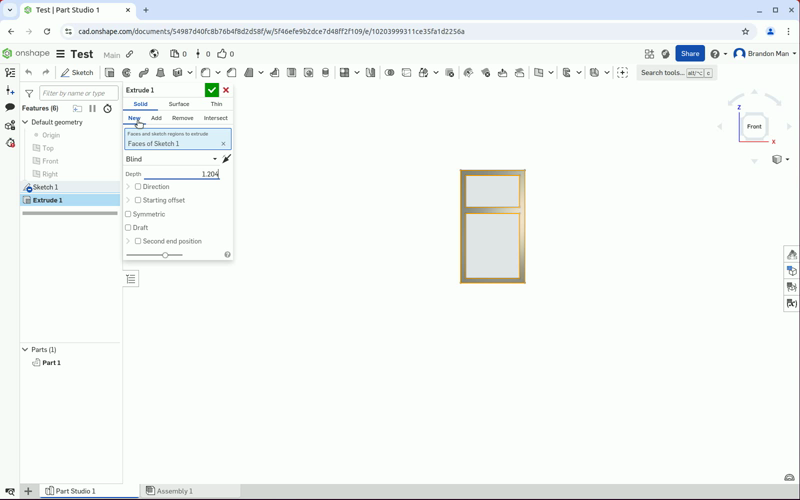
key(enter)
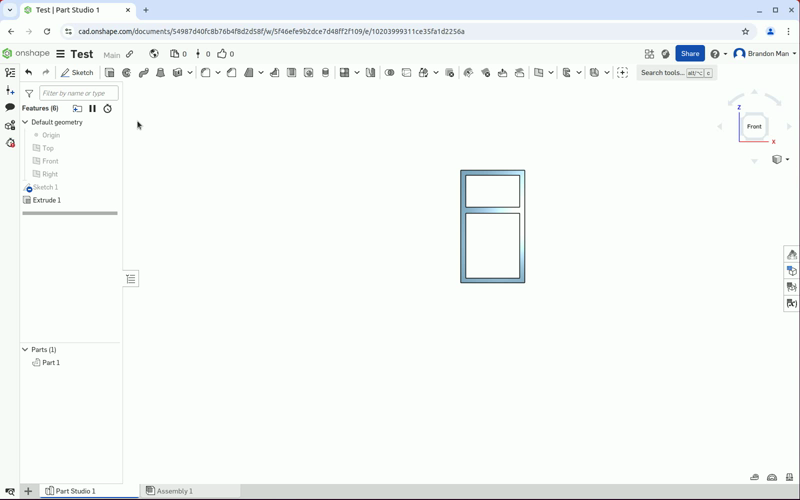
key(shift+h)
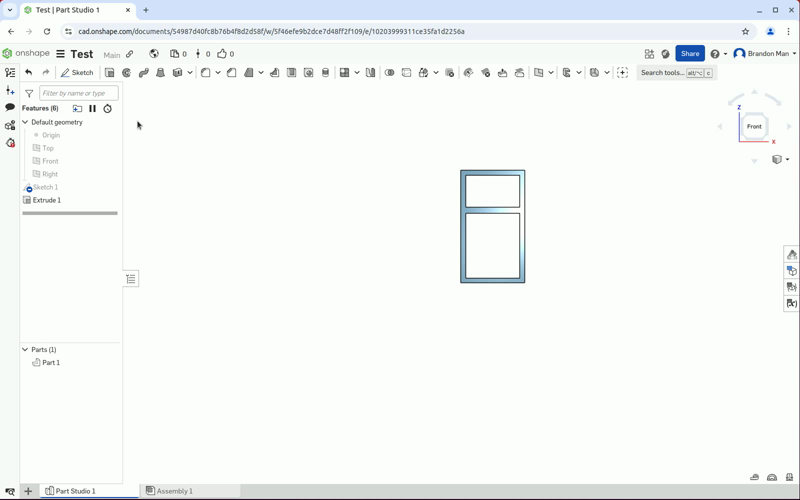
key(shift+h)
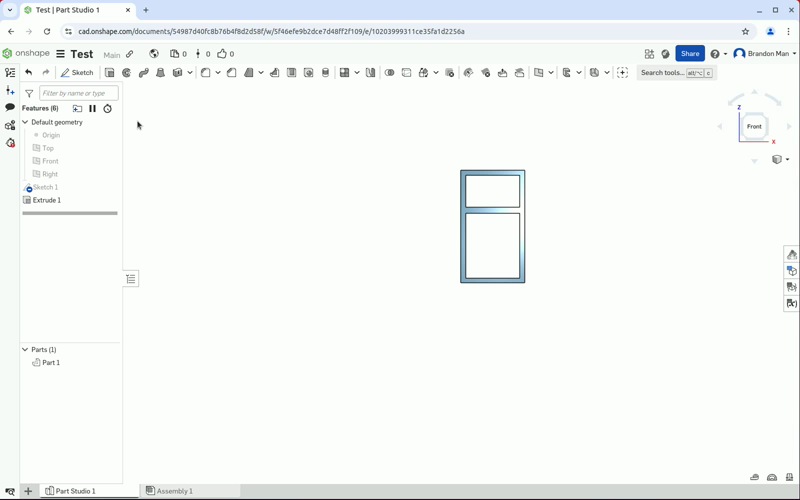
mouse_move(73, 189)
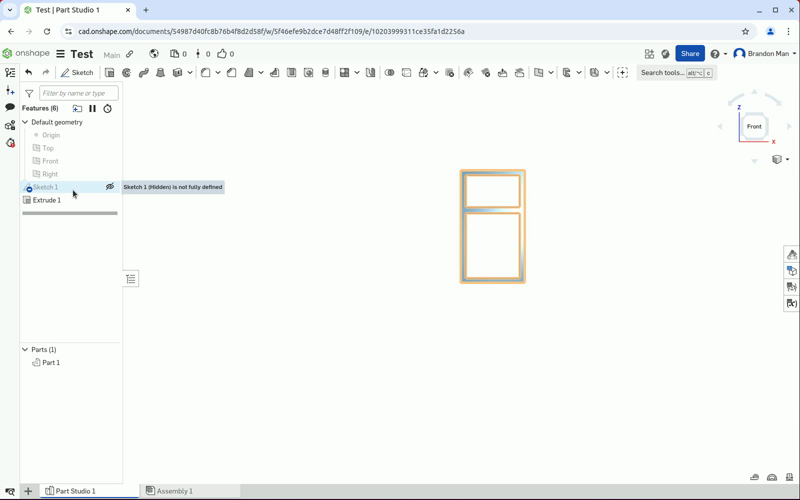
click(73, 189)
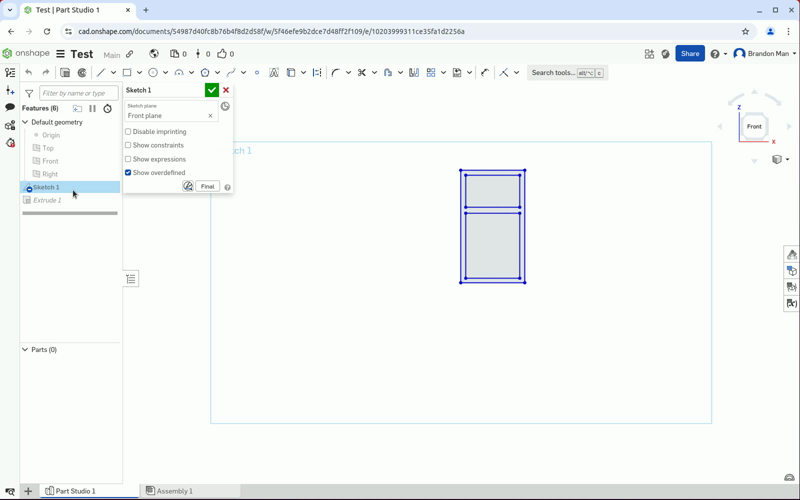
mouse_move(229, 92)
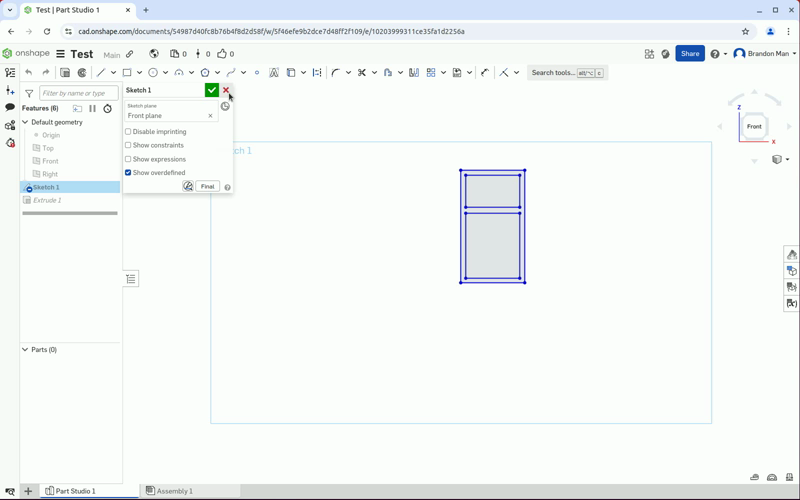
click(229, 92)
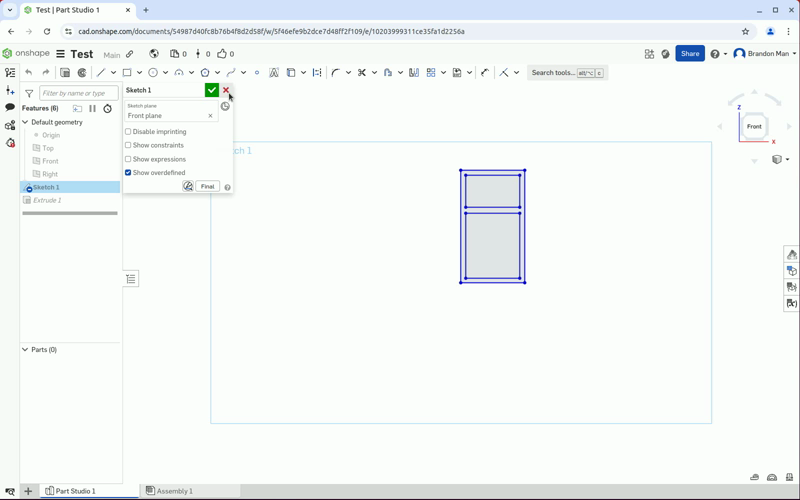
key(shift+s)
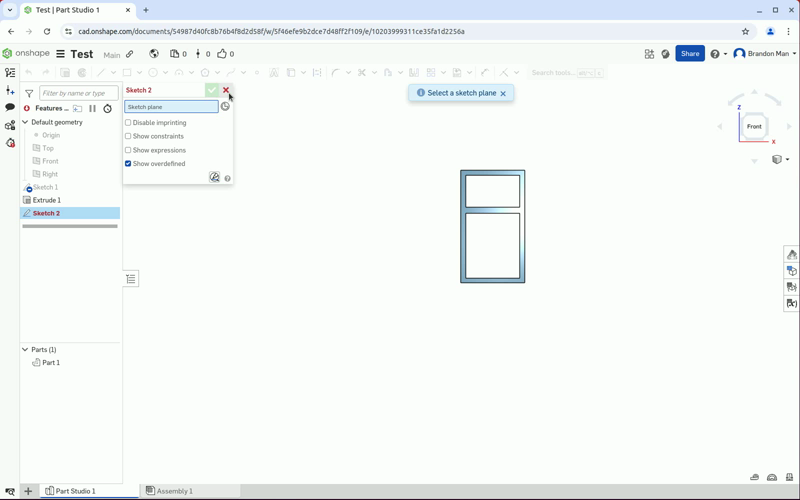
mouse_move(73, 163)
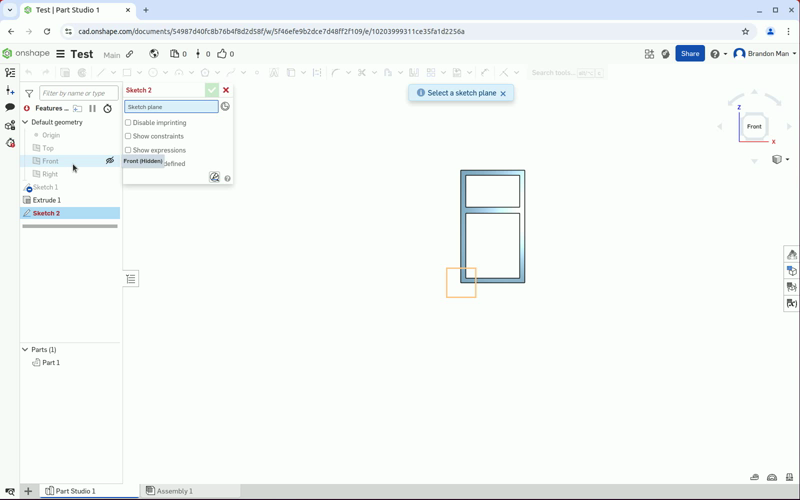
click(73, 163)
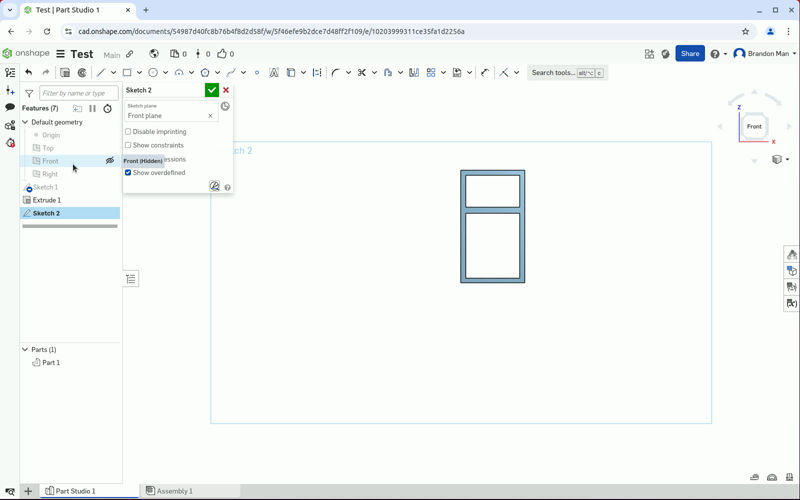
mouse_move(73, 352)
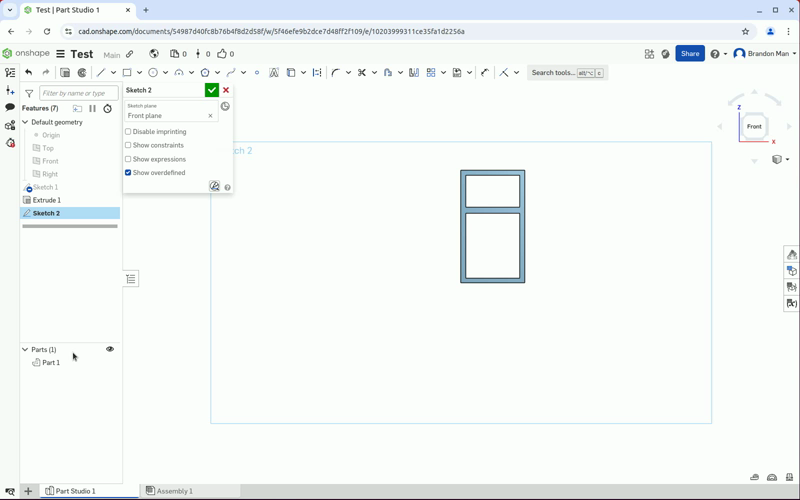
key(y)
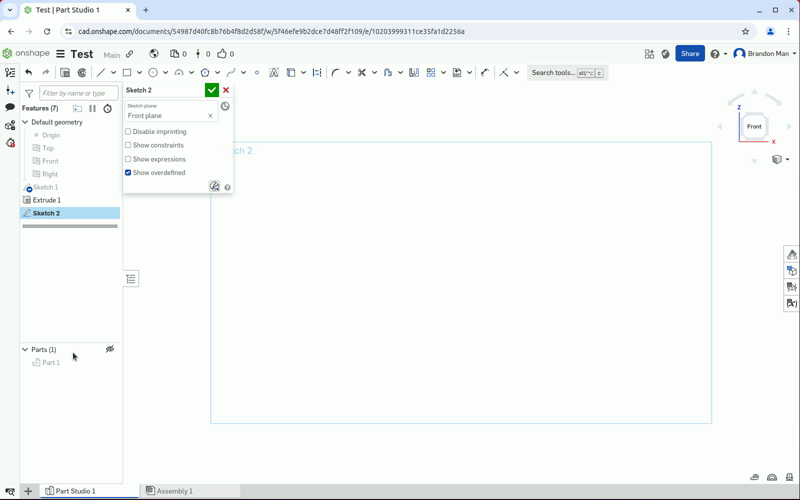
key(l)
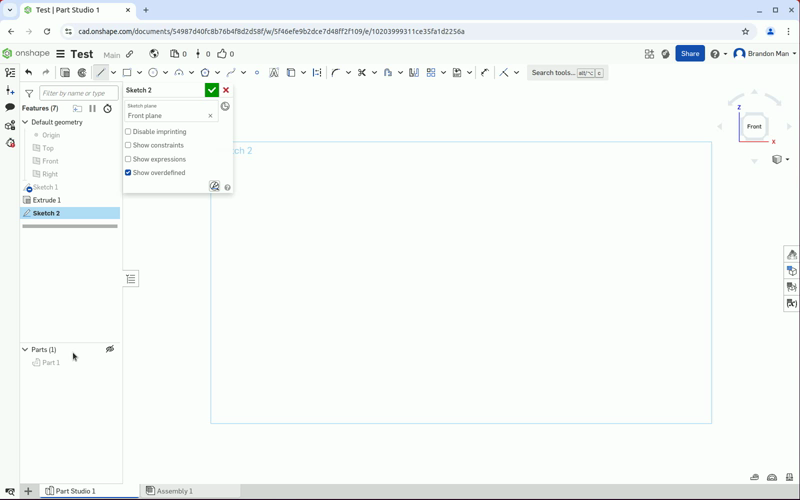
key_down(shift)
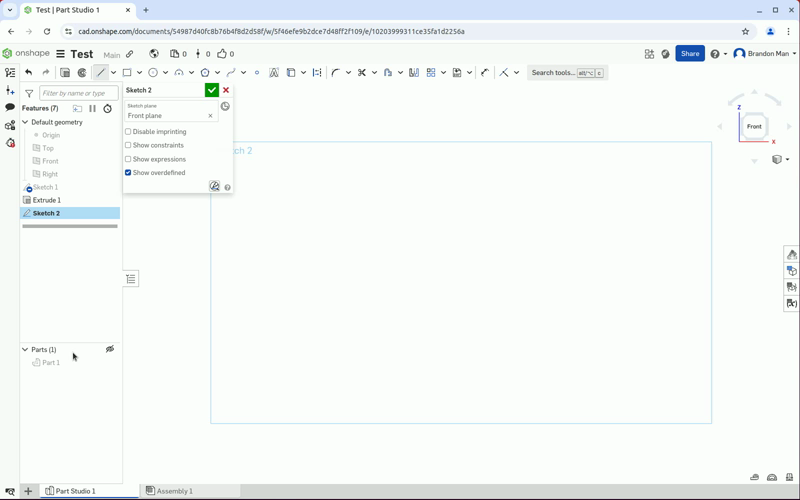
mouse_move(492, 207)
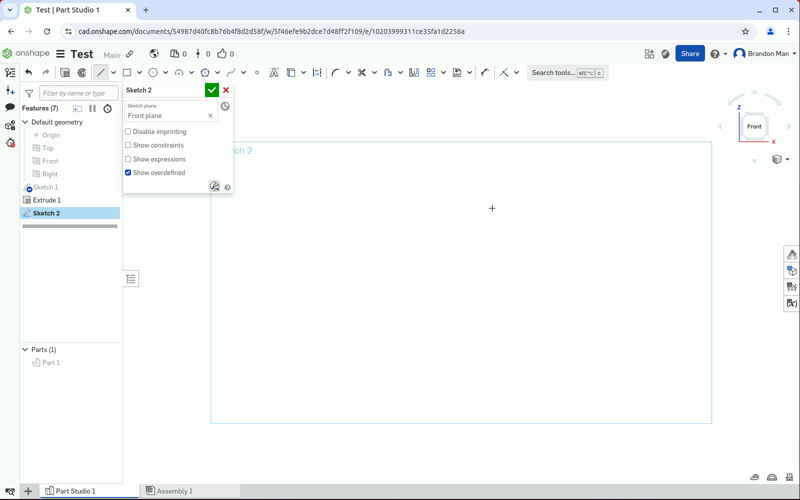
click(492, 207)
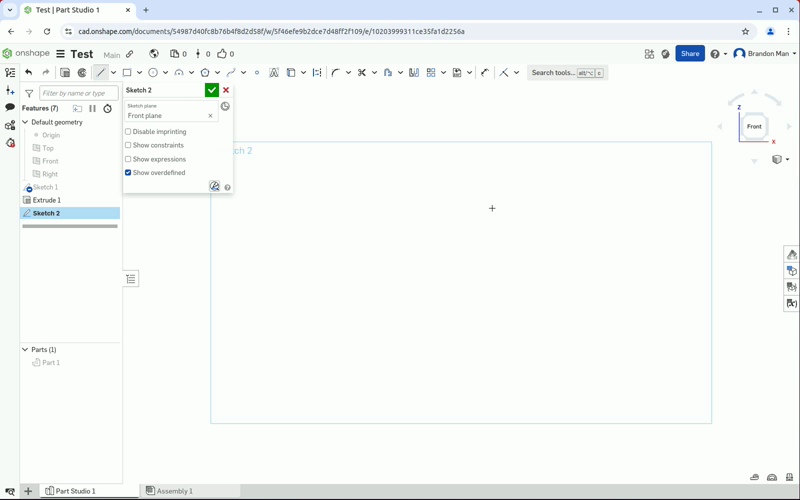
key_up(shift)
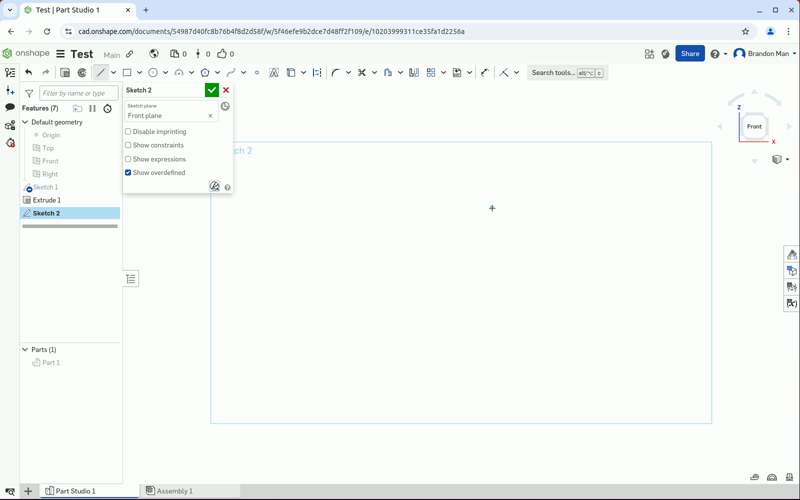
key_down(shift)
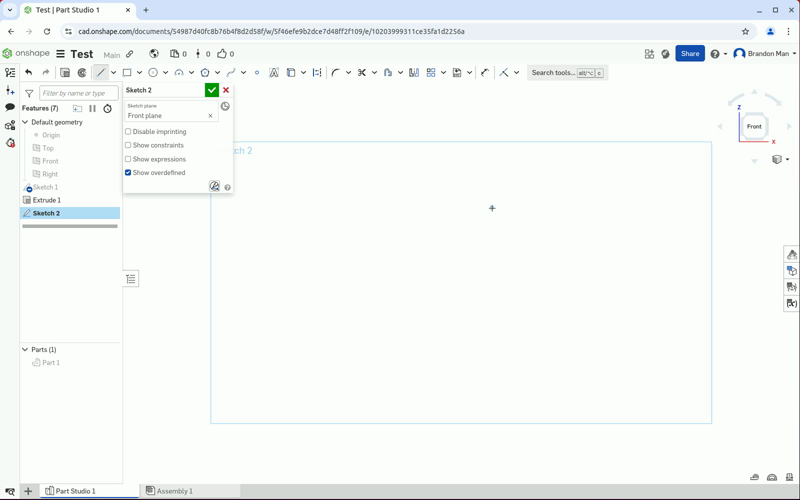
mouse_move(522, 207)
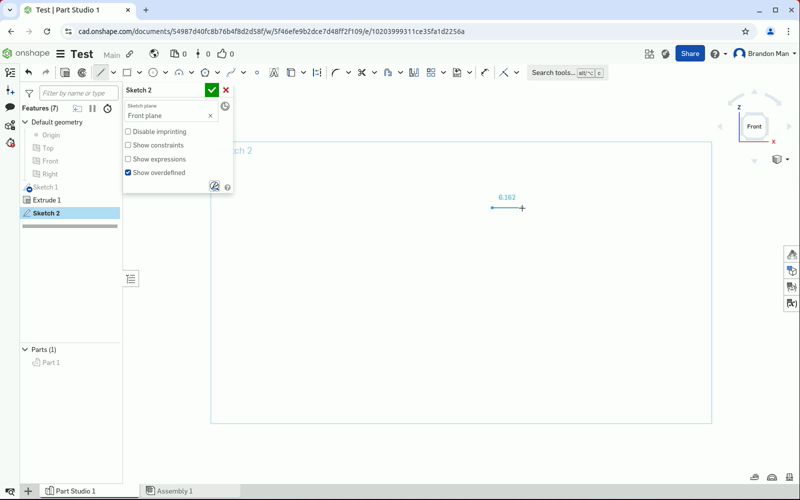
mouse_move(494, 207)
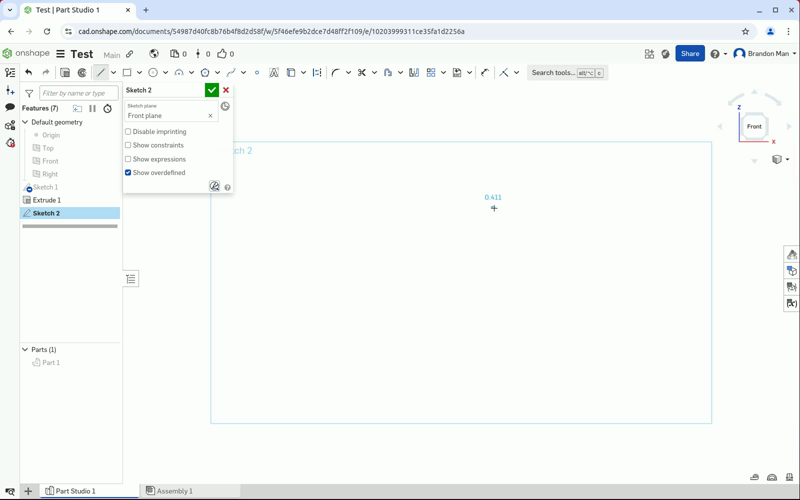
scroll(6)
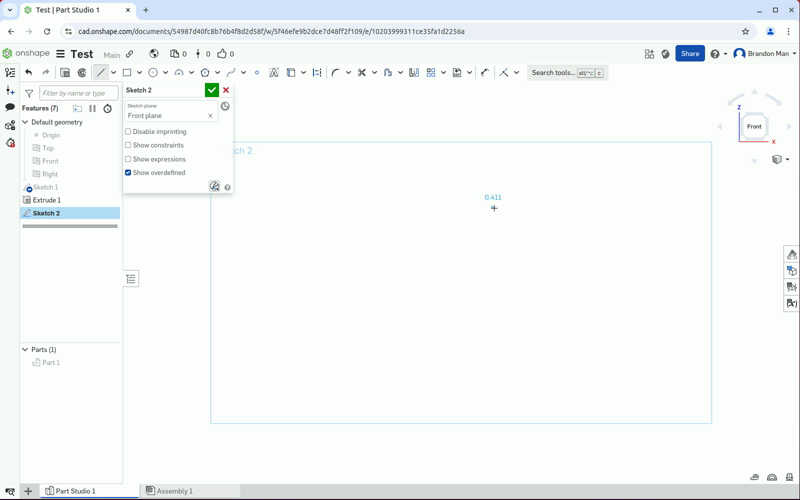
scroll(6)
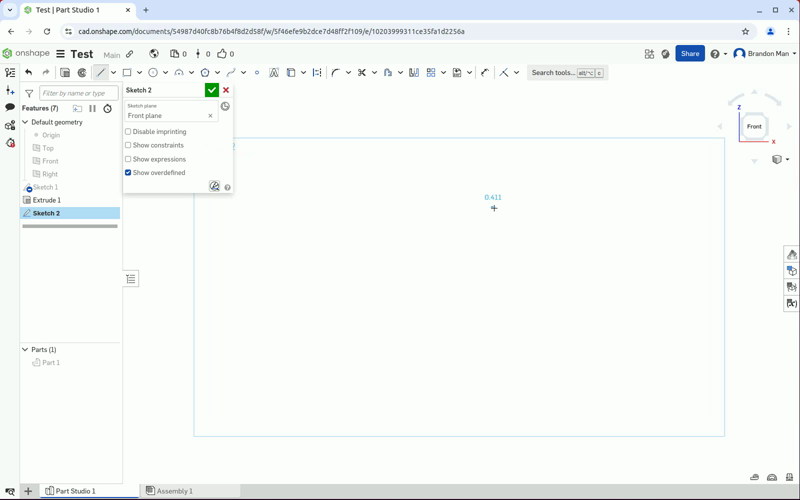
scroll(6)
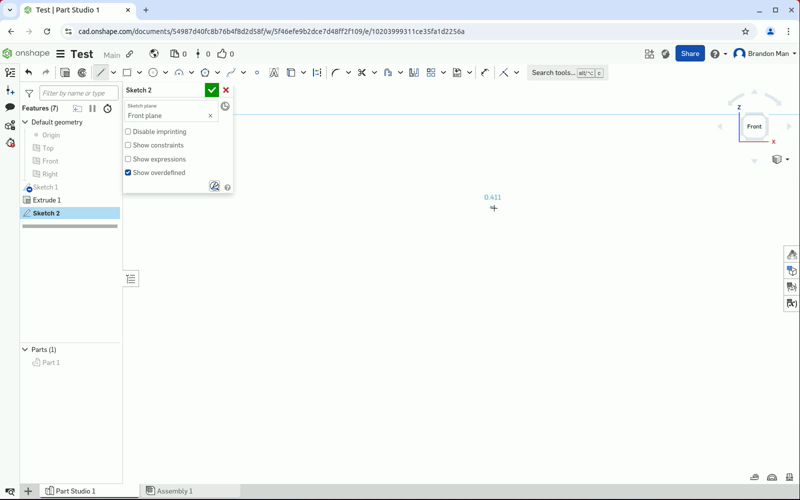
scroll(6)
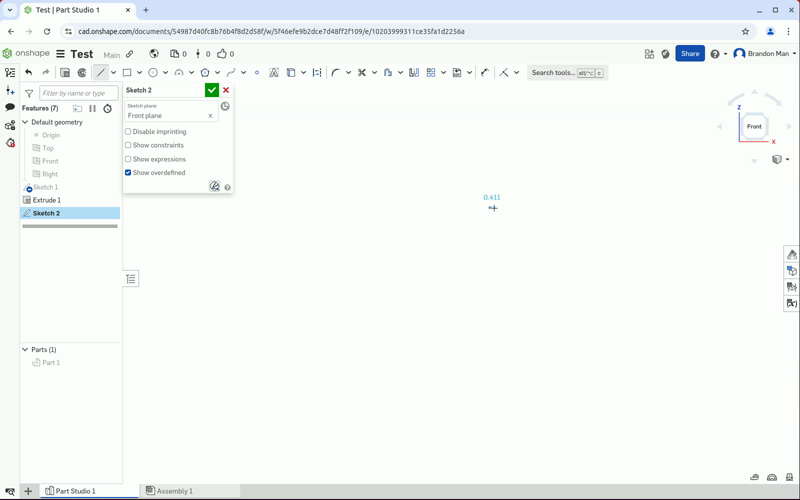
scroll(6)
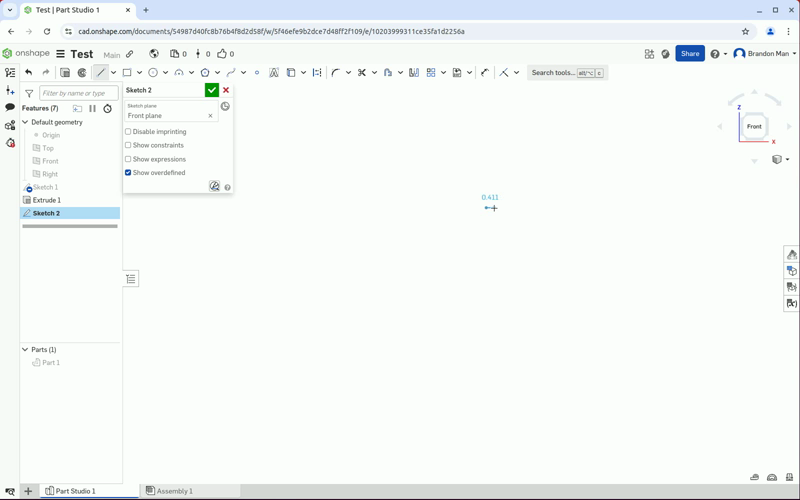
scroll(6)
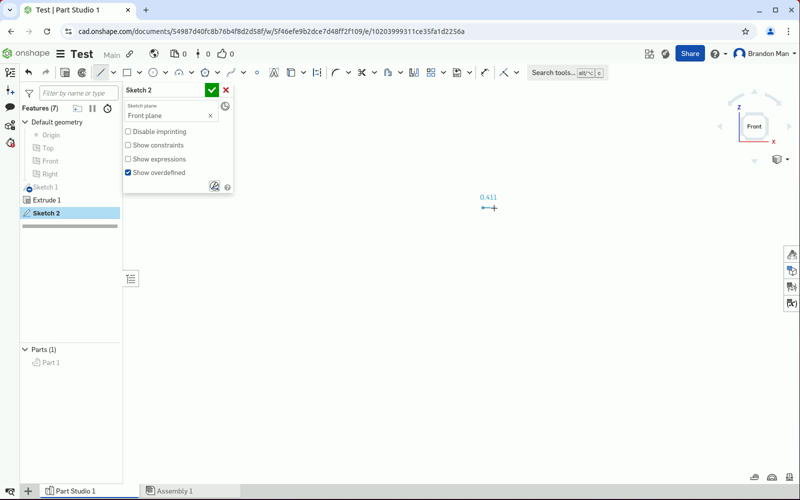
scroll(6)
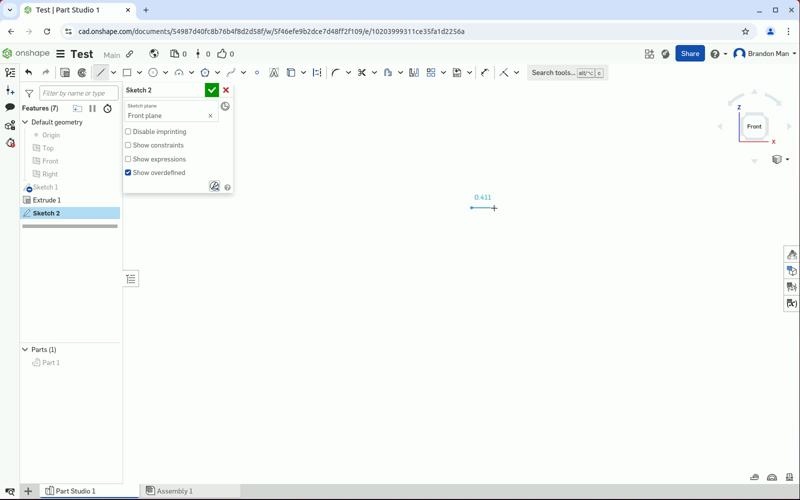
click(494, 207)
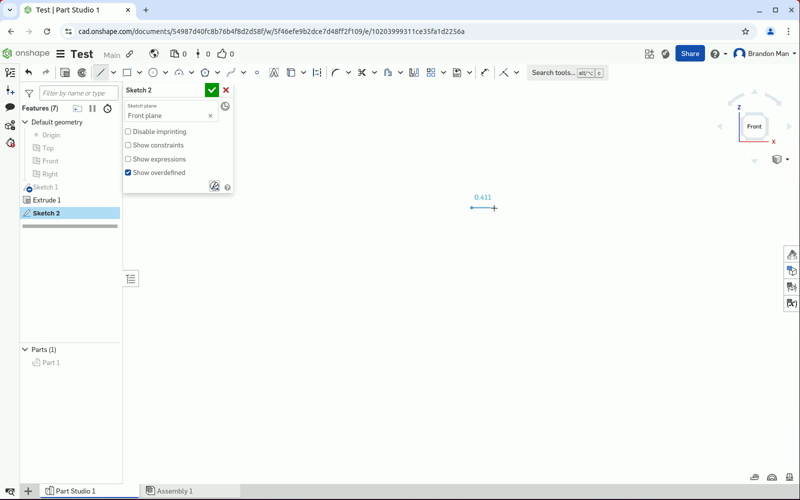
scroll(-6)
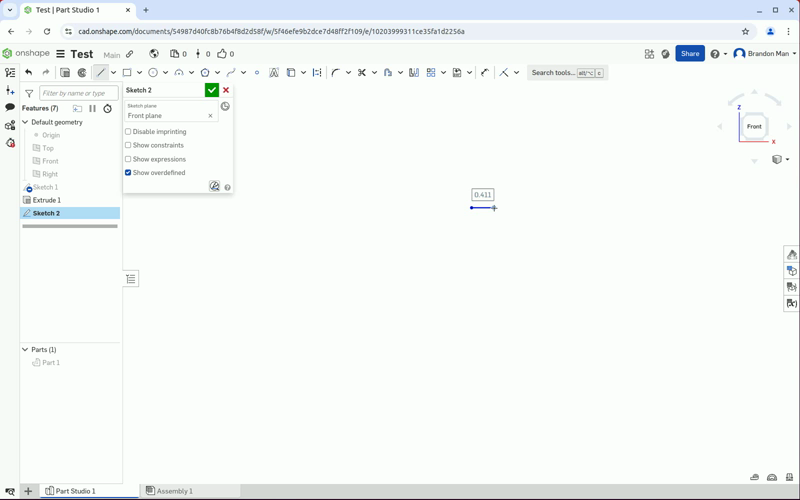
scroll(-6)
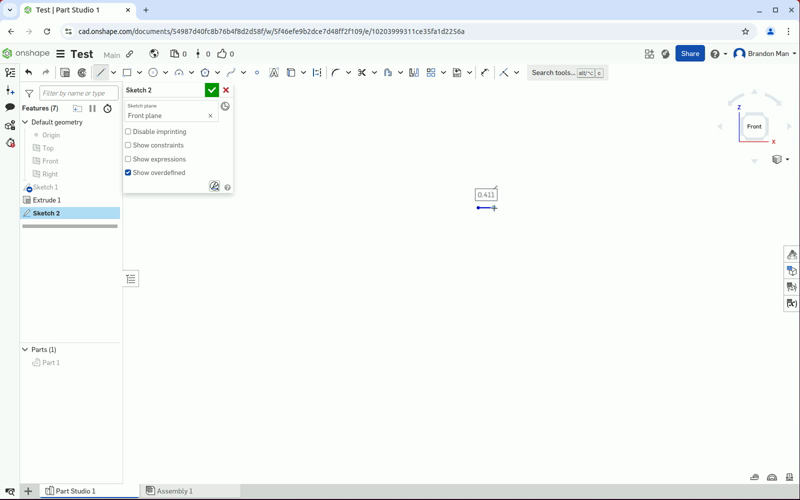
scroll(-6)
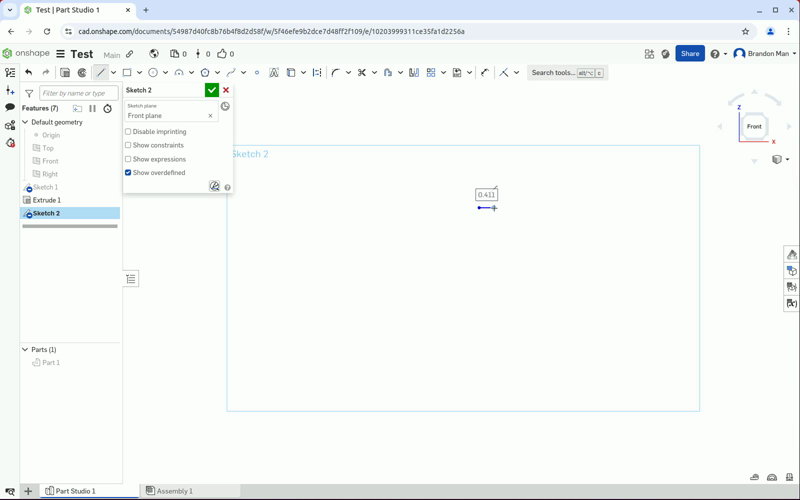
scroll(-6)
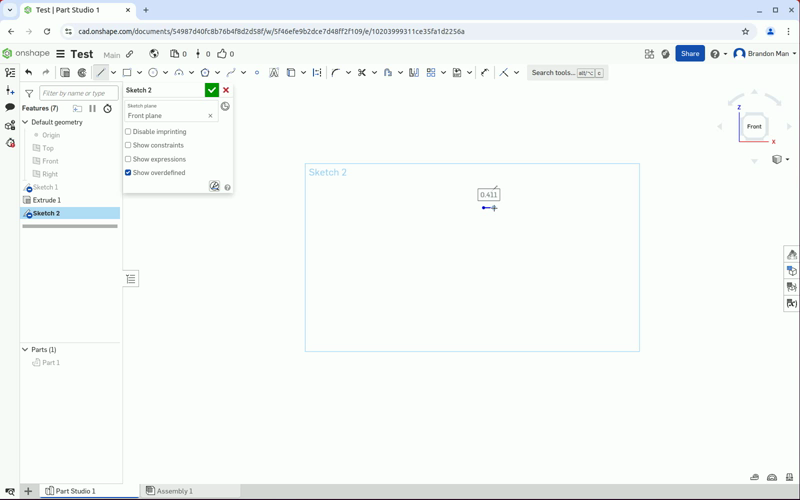
scroll(-6)
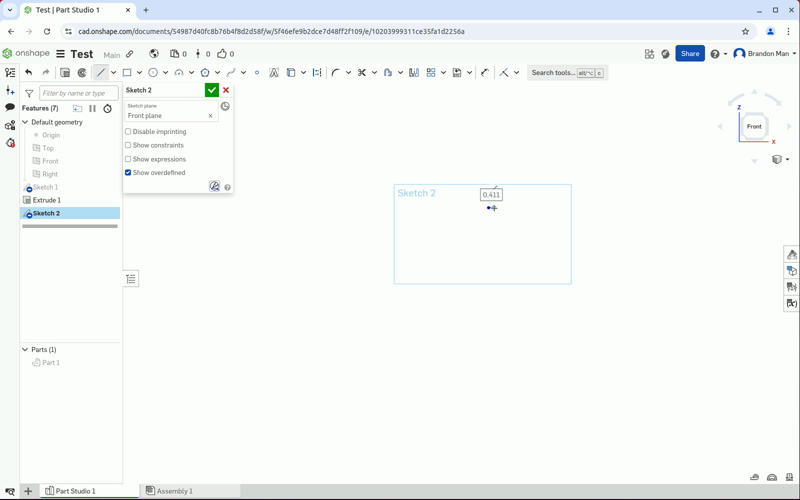
scroll(-6)
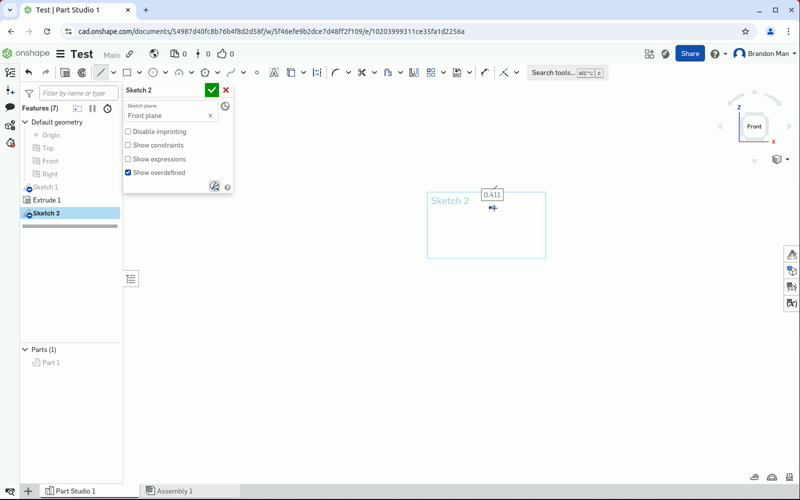
scroll(-6)
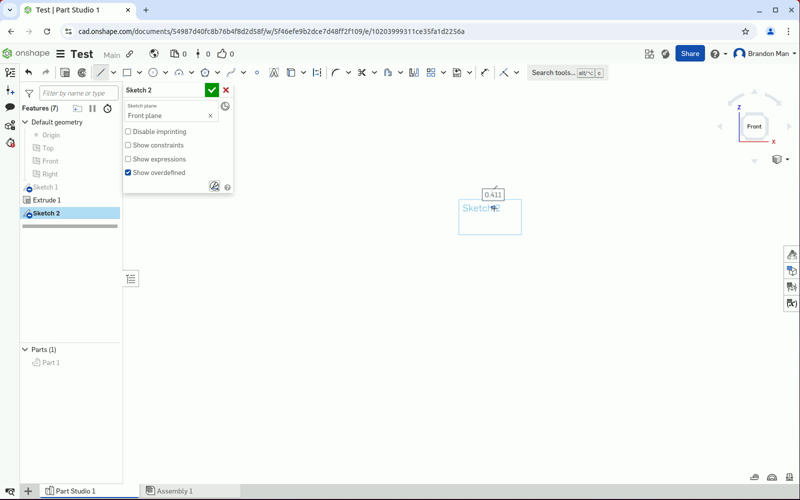
key_up(shift)
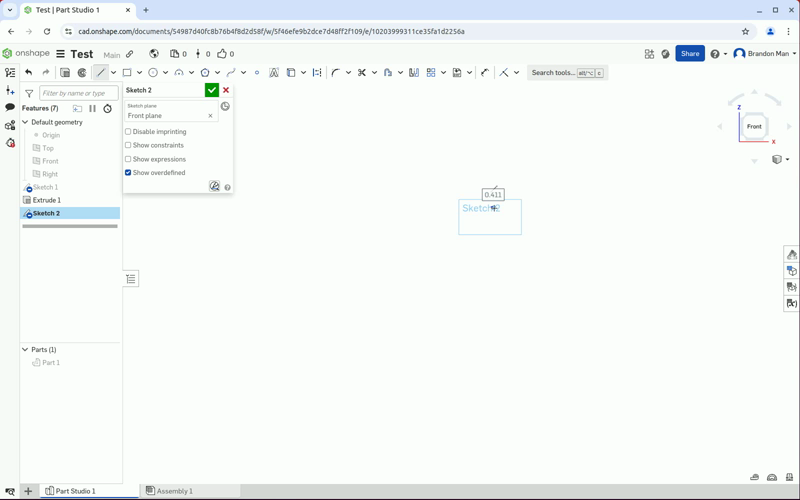
key_down(shift)
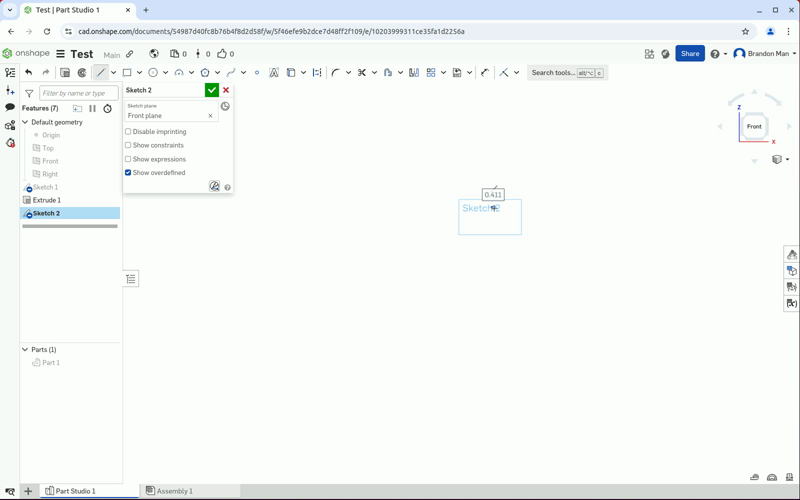
mouse_move(524, 207)
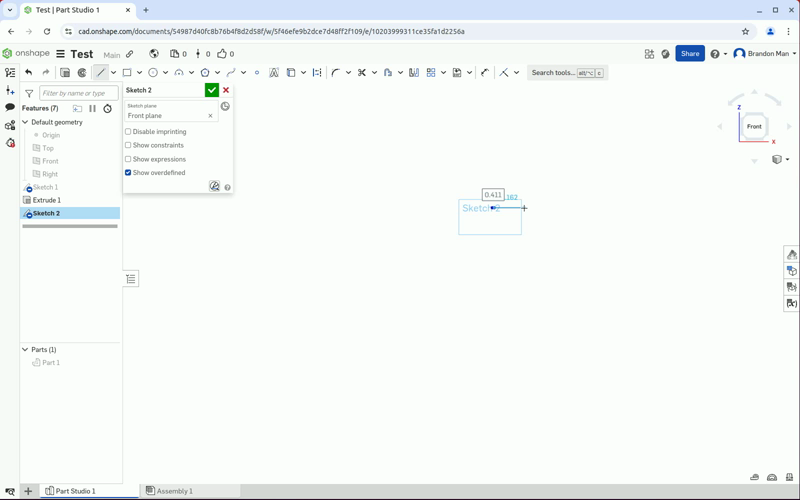
mouse_move(494, 174)
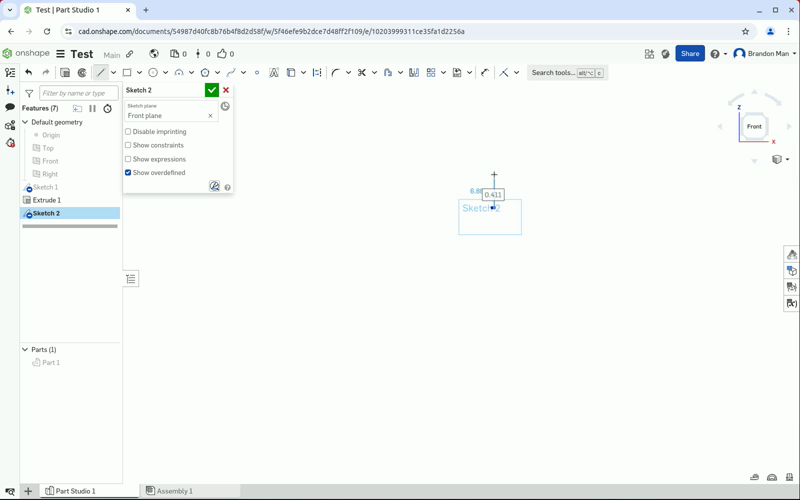
click(494, 174)
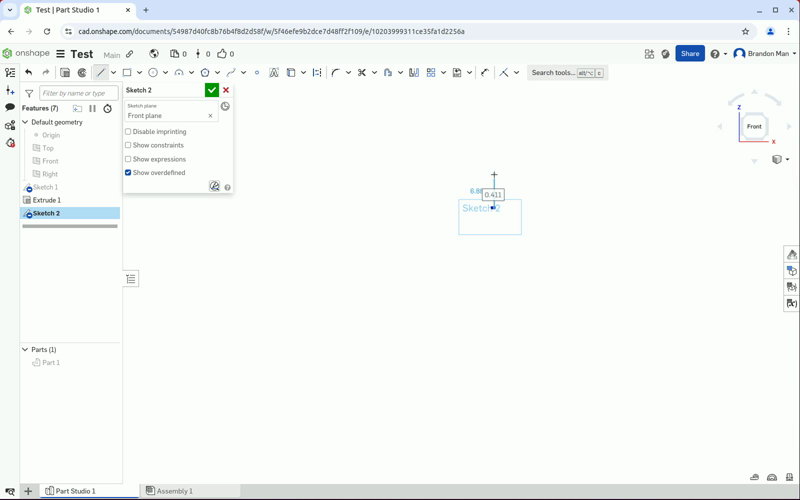
key_up(shift)
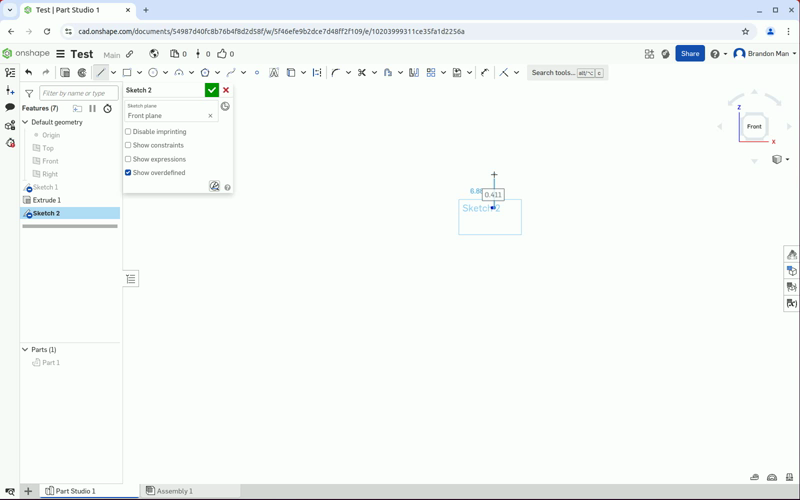
key_down(shift)
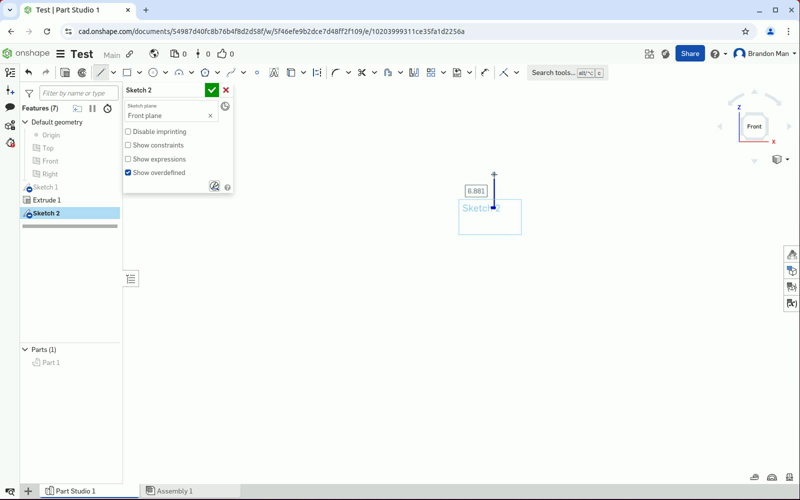
mouse_move(524, 174)
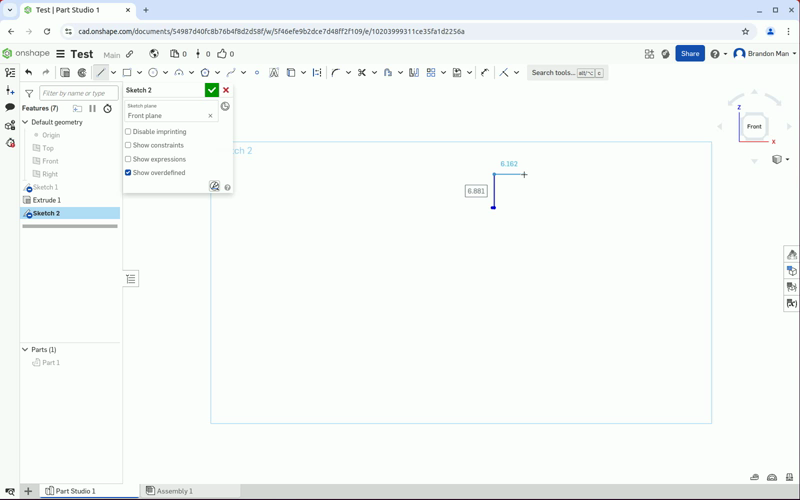
mouse_move(492, 174)
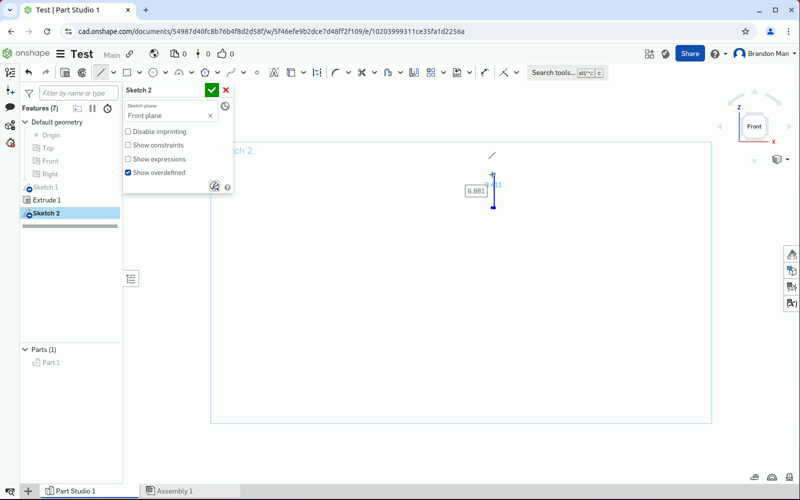
scroll(6)
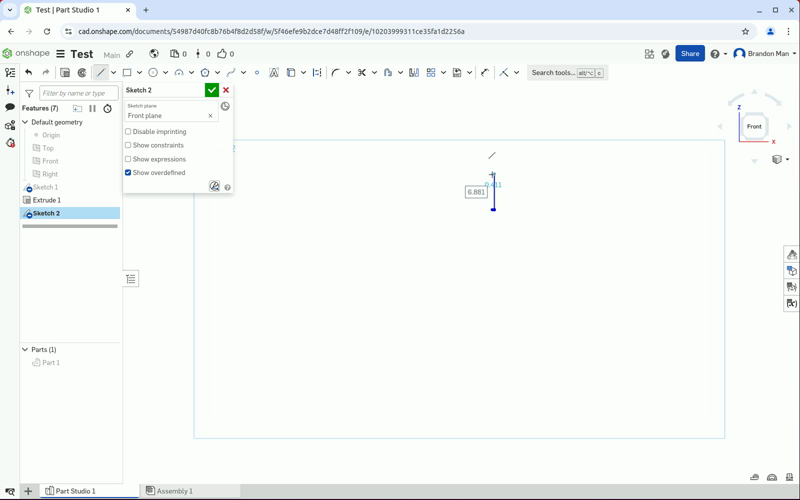
scroll(6)
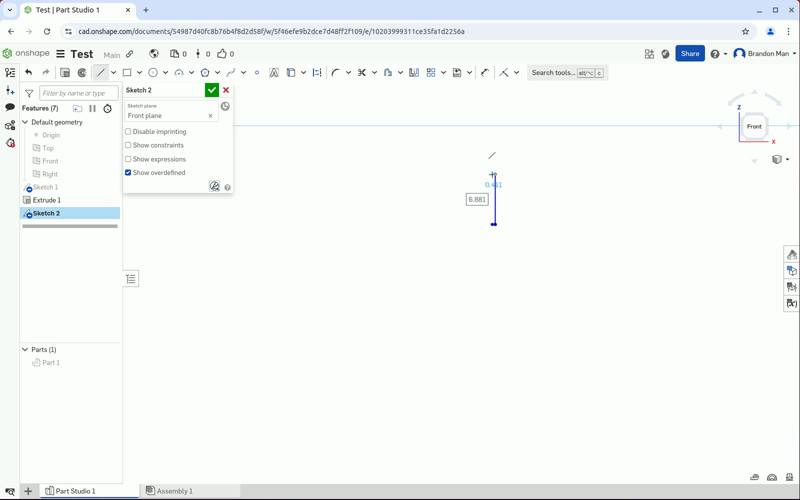
scroll(6)
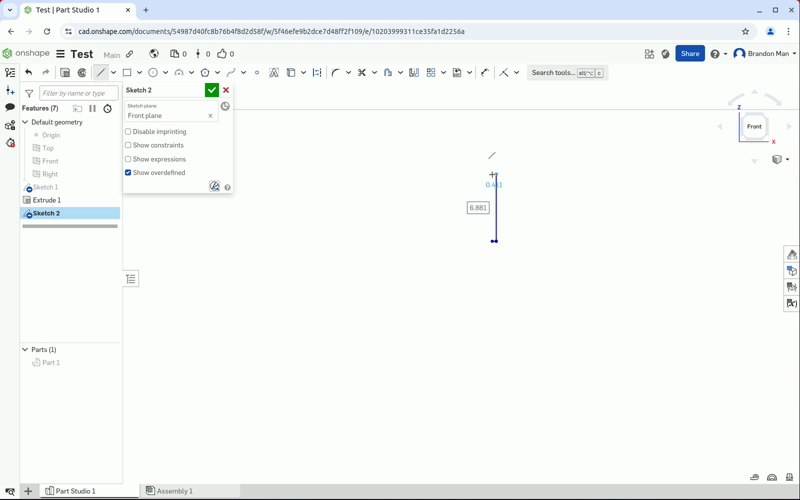
scroll(6)
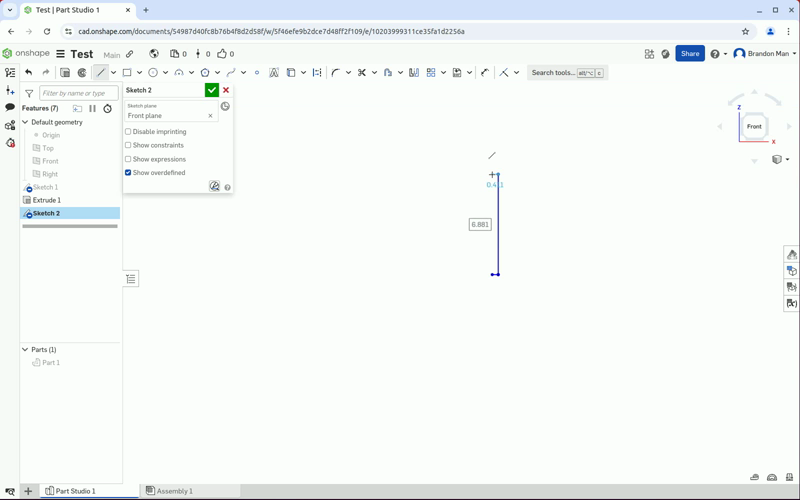
scroll(6)
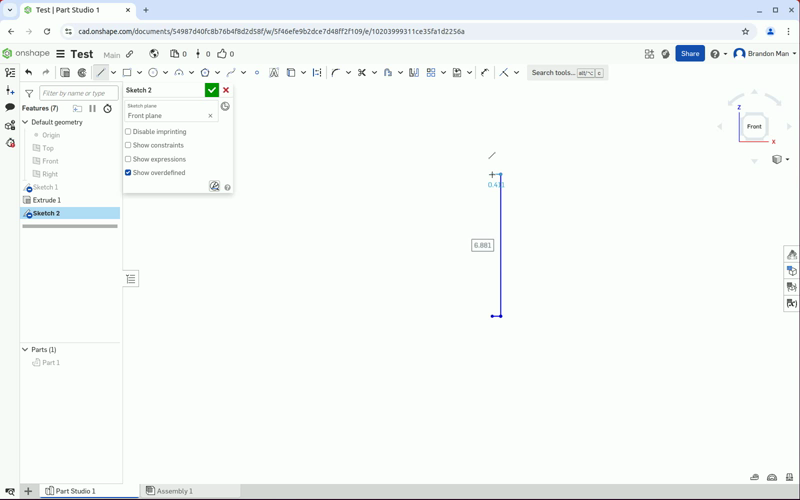
scroll(6)
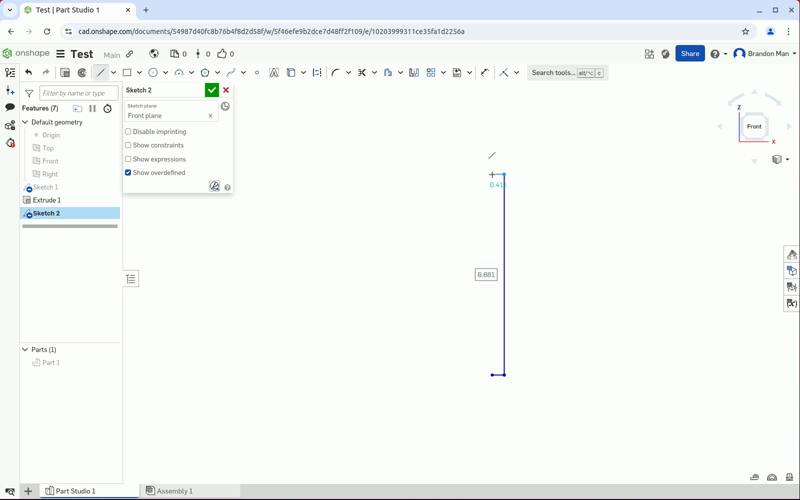
scroll(6)
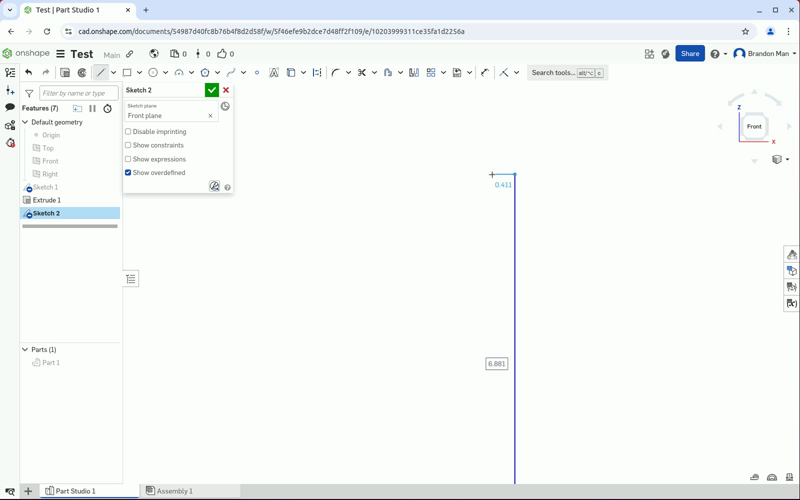
click(492, 174)
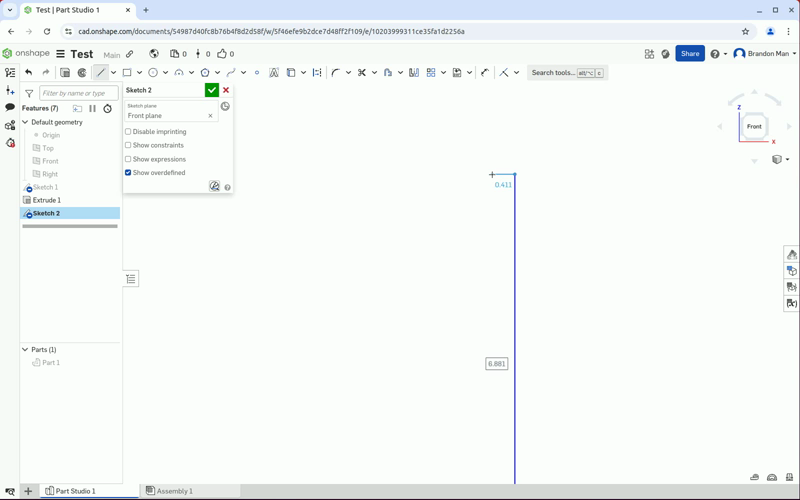
scroll(-6)
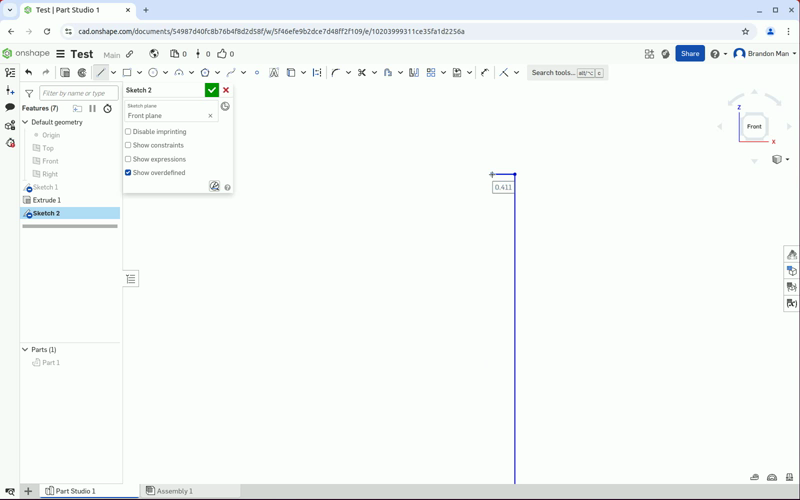
scroll(-6)
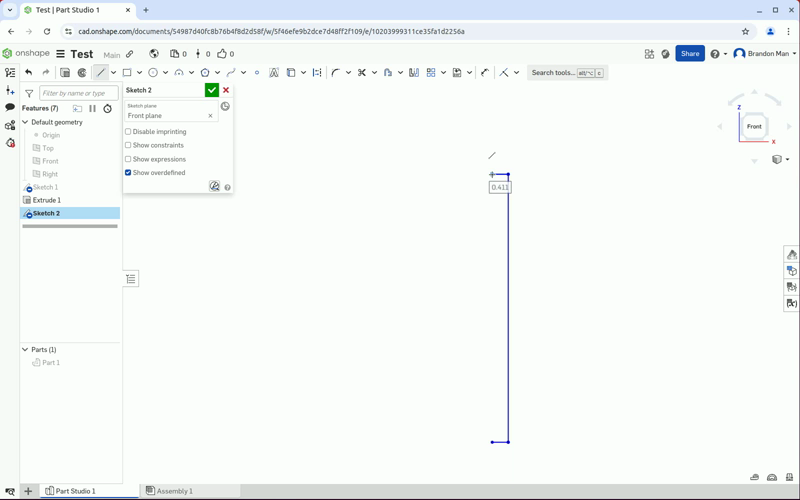
scroll(-6)
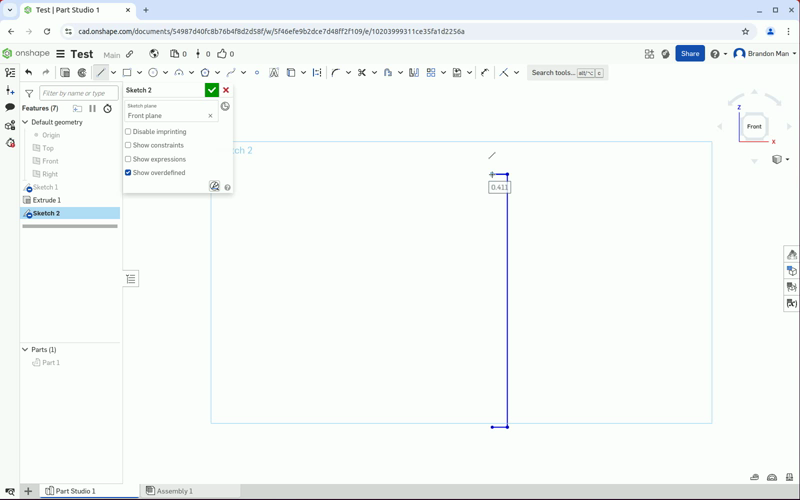
scroll(-6)
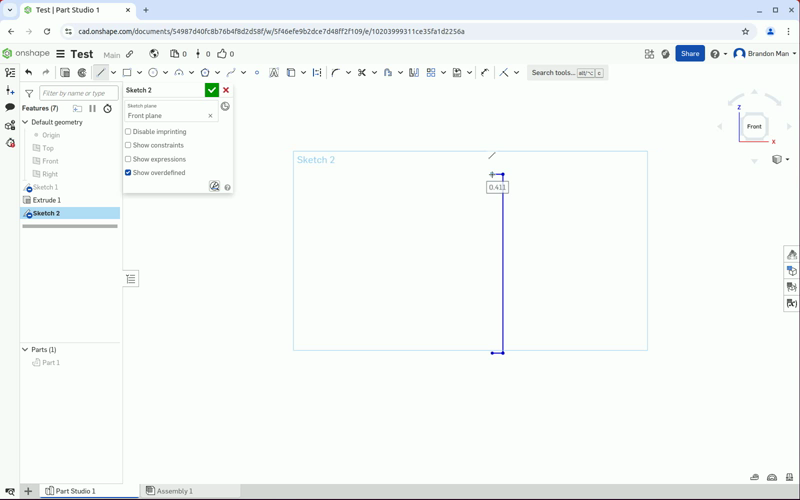
scroll(-6)
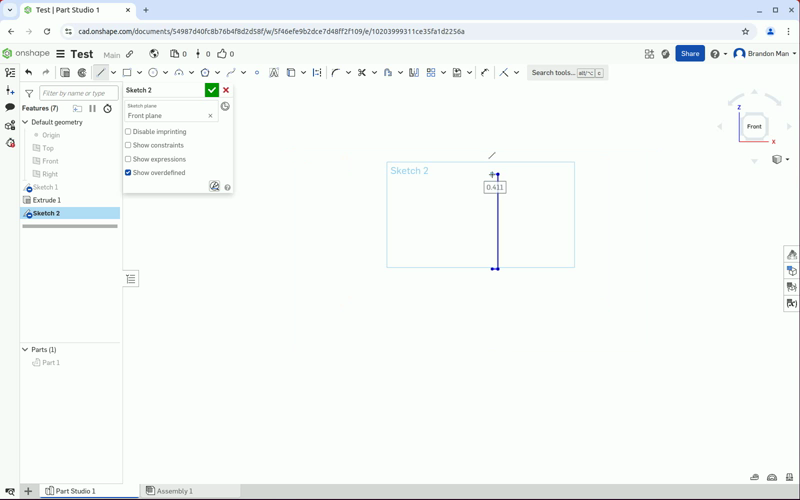
scroll(-6)
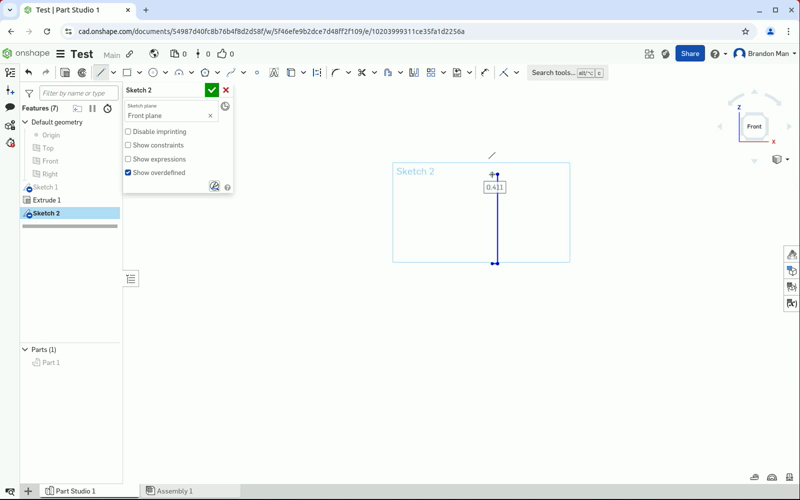
scroll(-6)
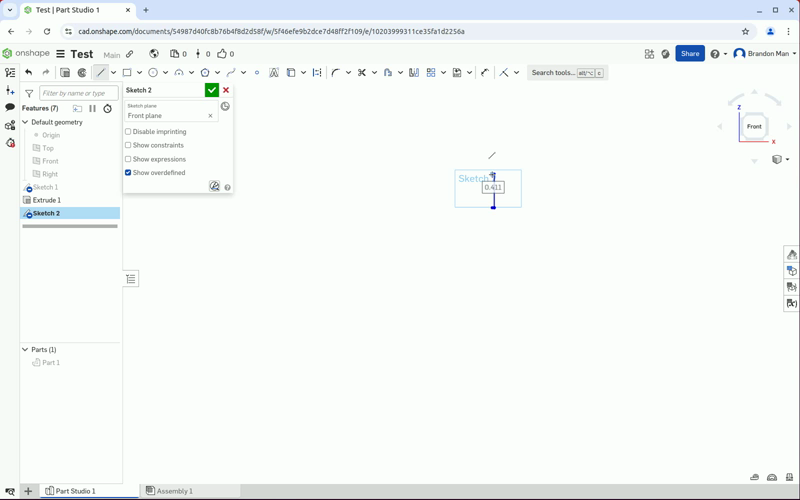
key_up(shift)
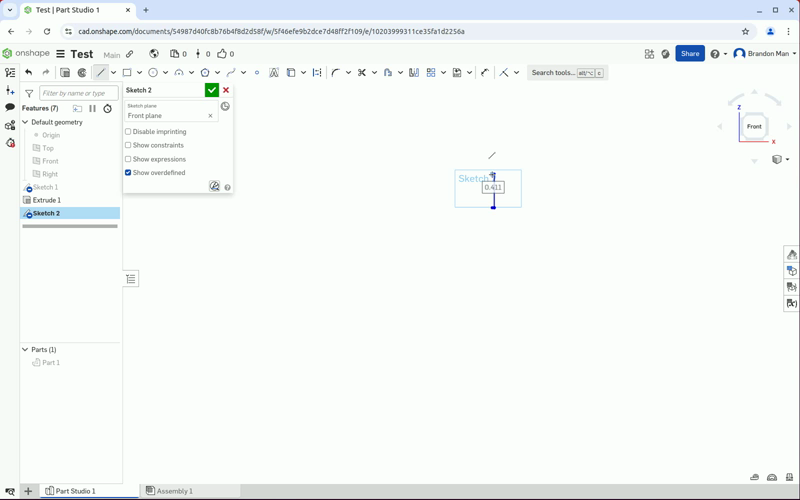
mouse_move(522, 174)
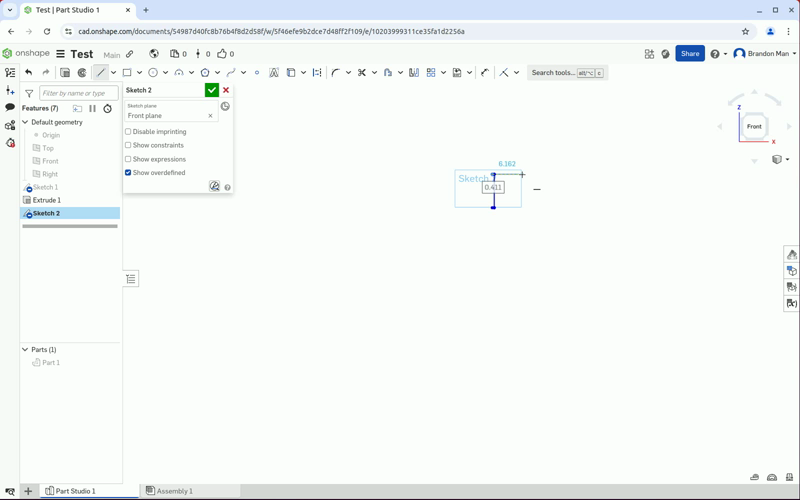
key_down(shift)
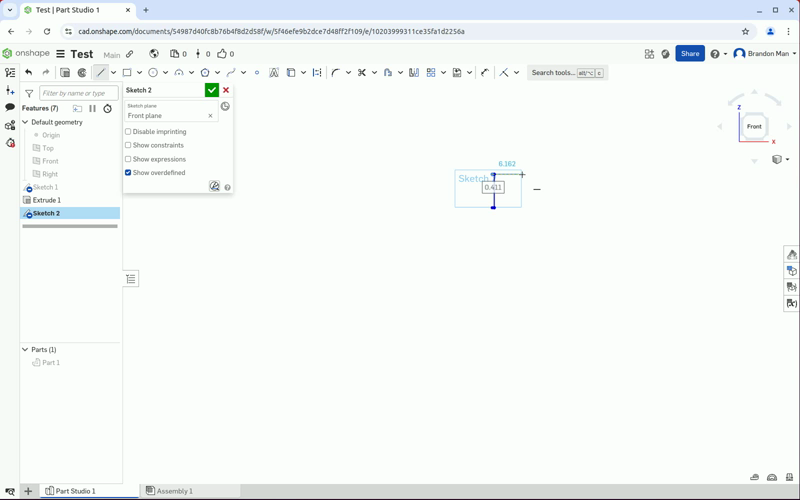
mouse_move(492, 207)
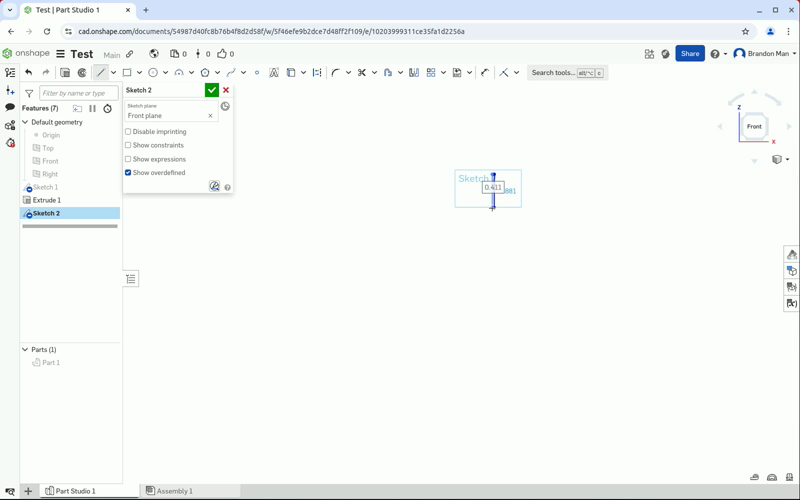
scroll(6)
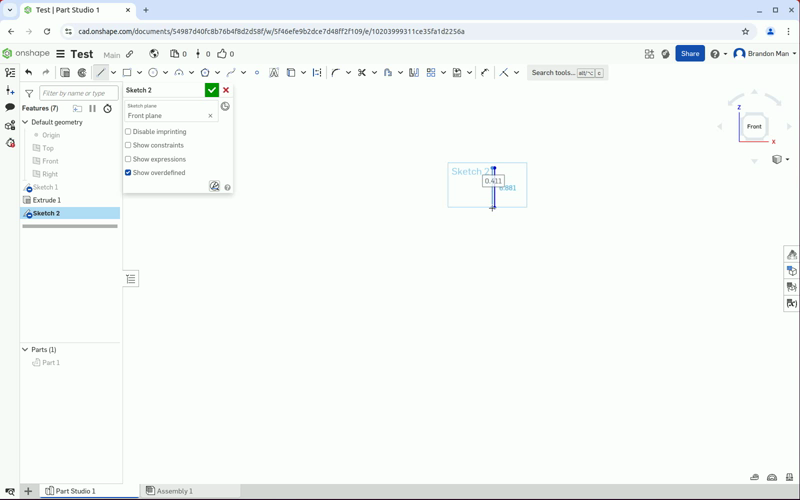
scroll(6)
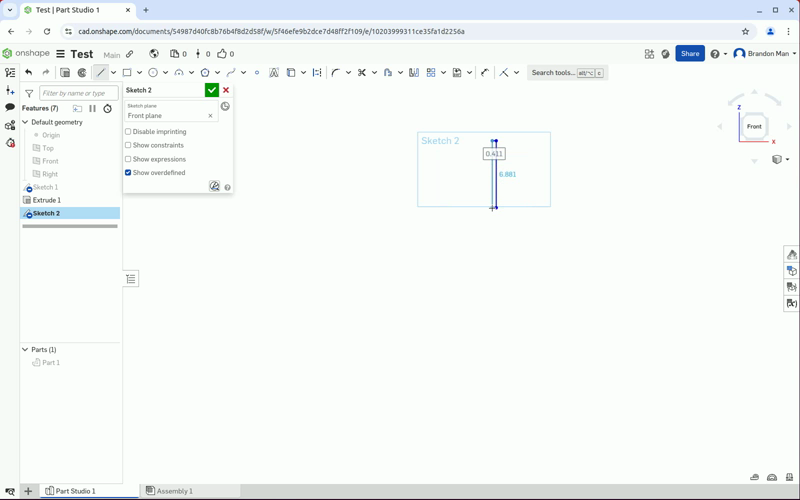
scroll(6)
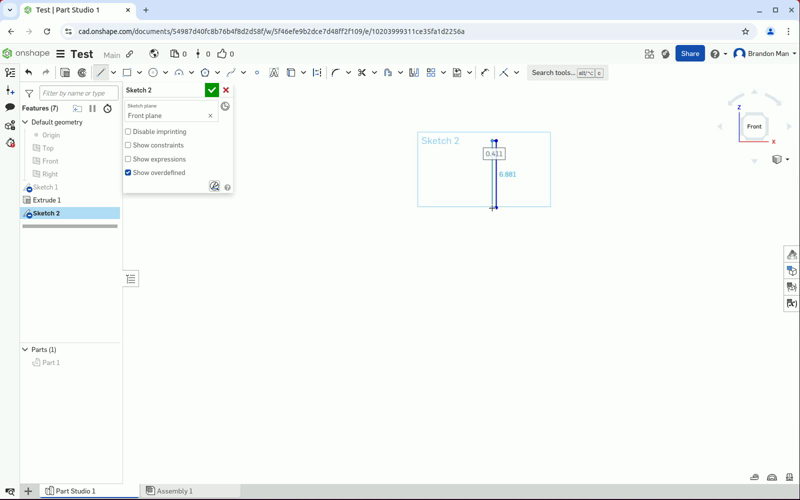
scroll(6)
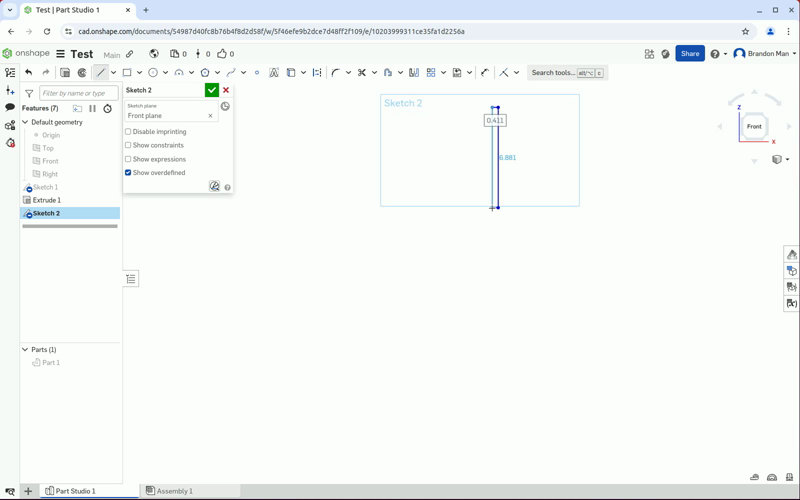
scroll(6)
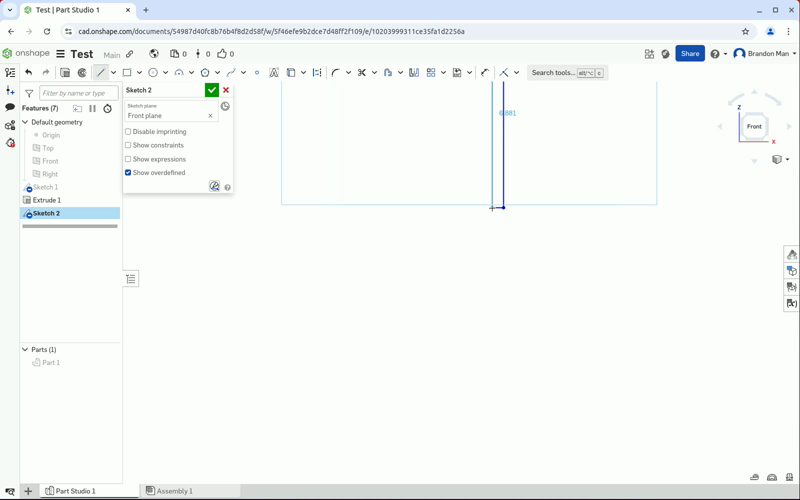
scroll(6)
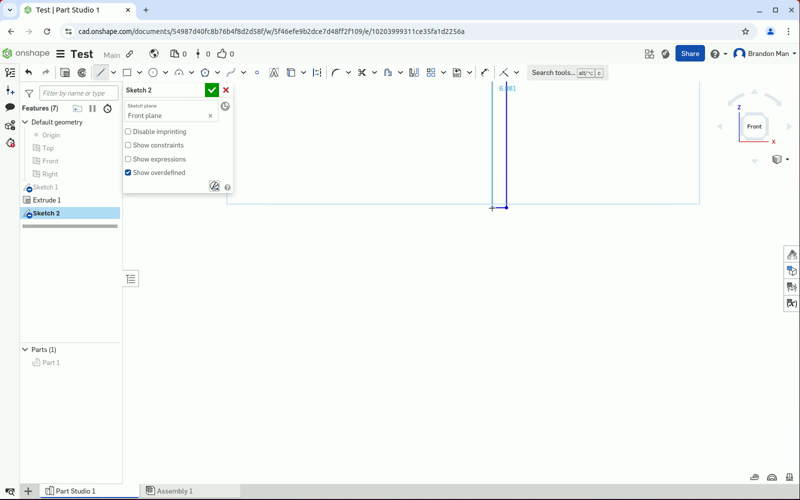
scroll(6)
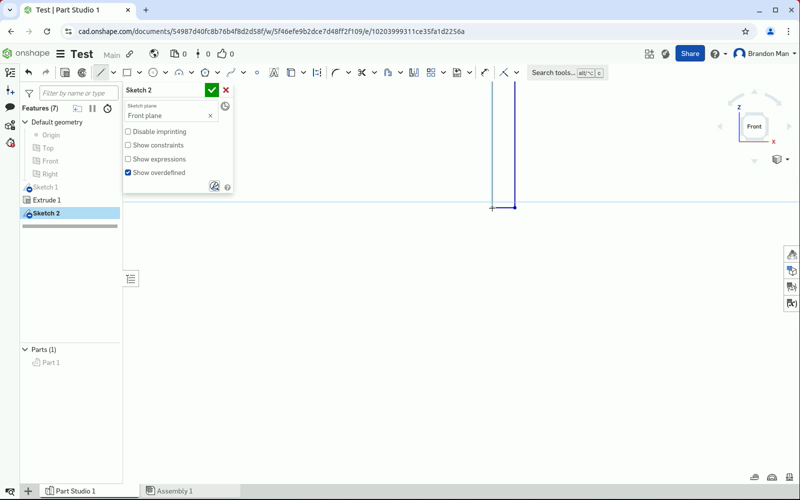
key_up(shift)
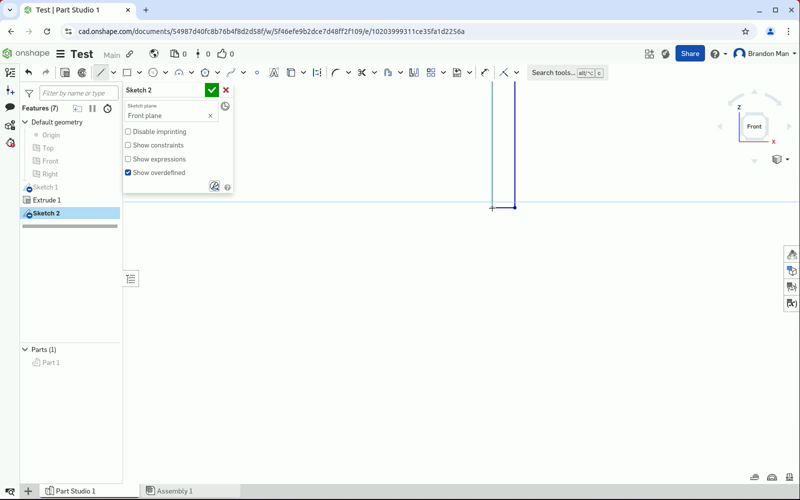
click(492, 207)
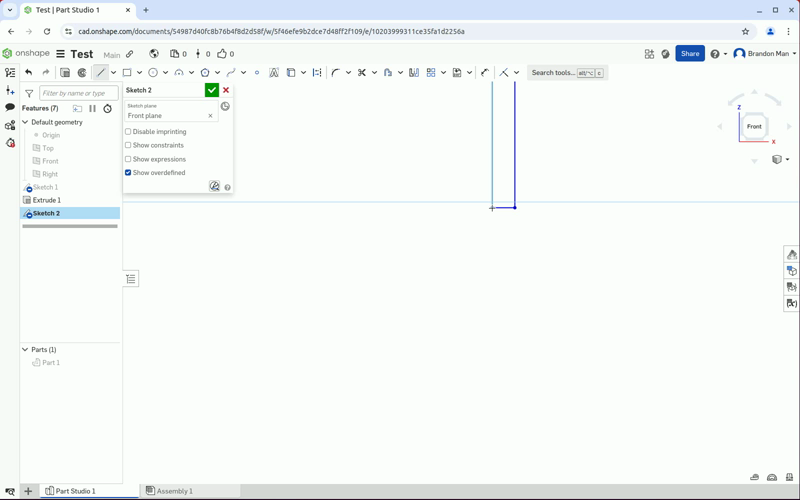
scroll(-6)
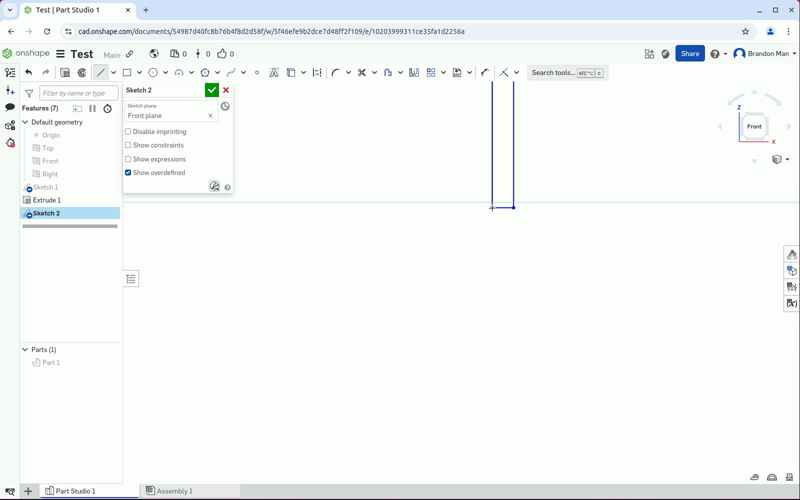
scroll(-6)
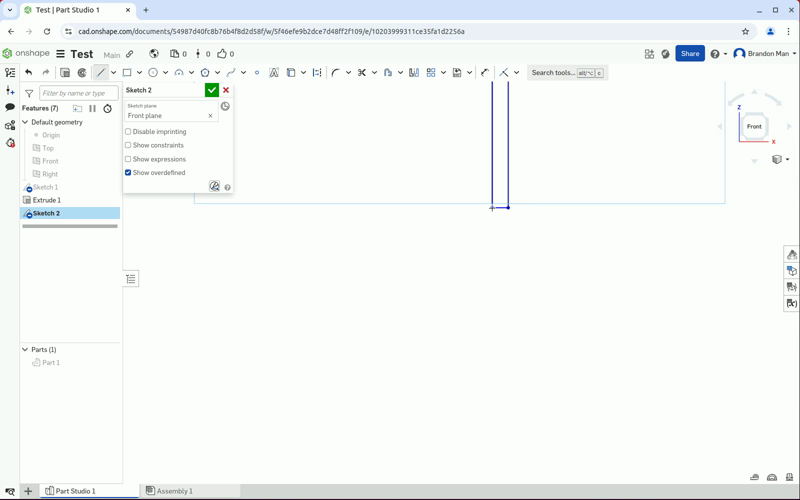
scroll(-6)
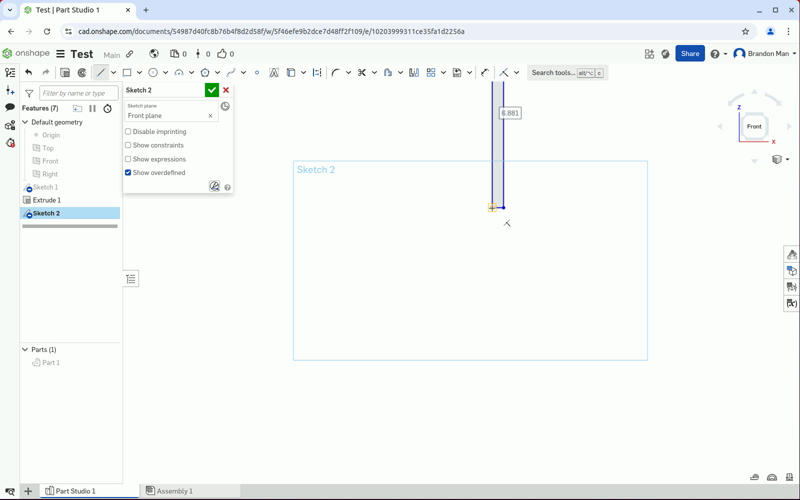
scroll(-6)
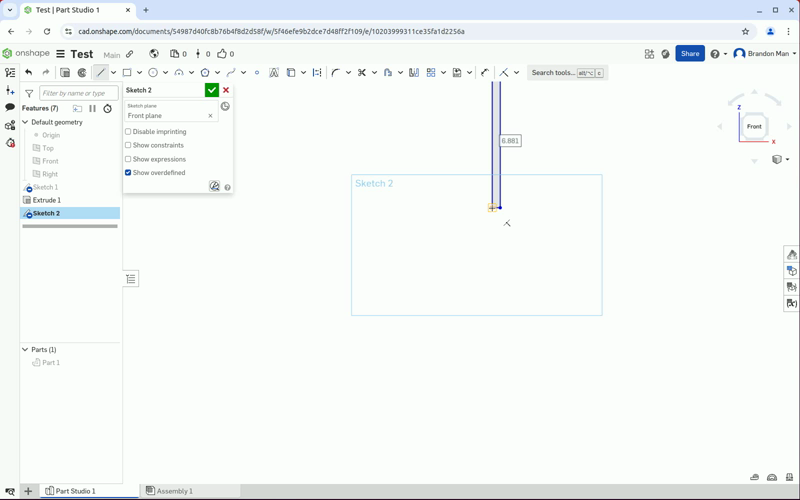
scroll(-6)
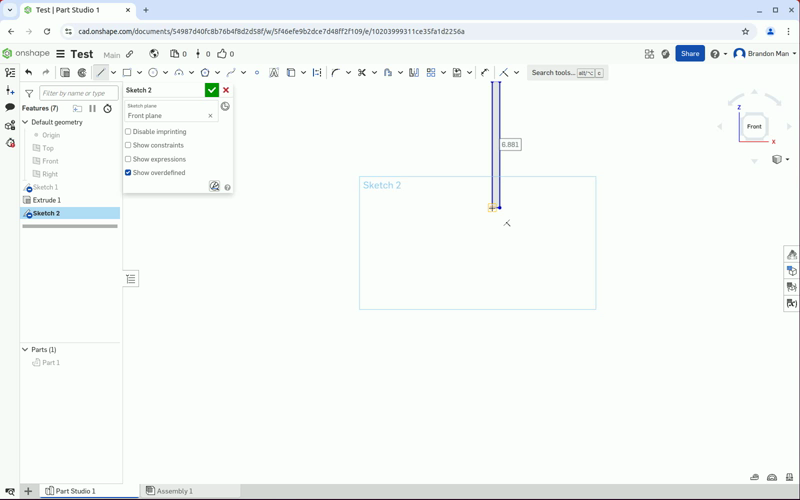
scroll(-6)
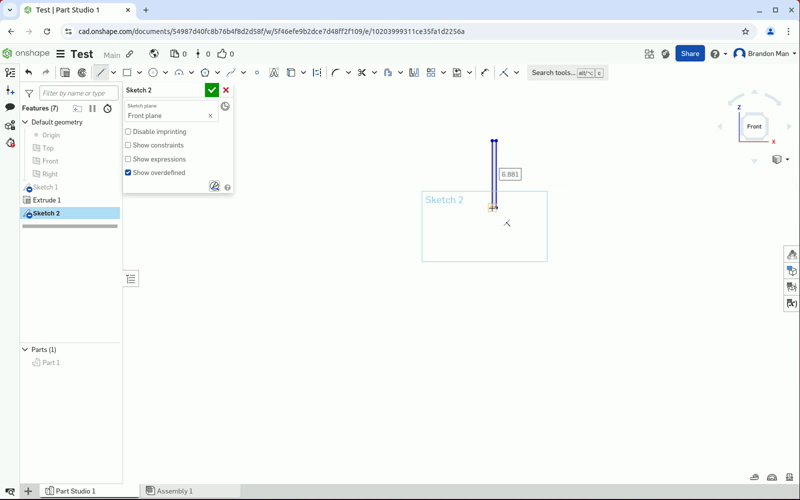
scroll(-6)
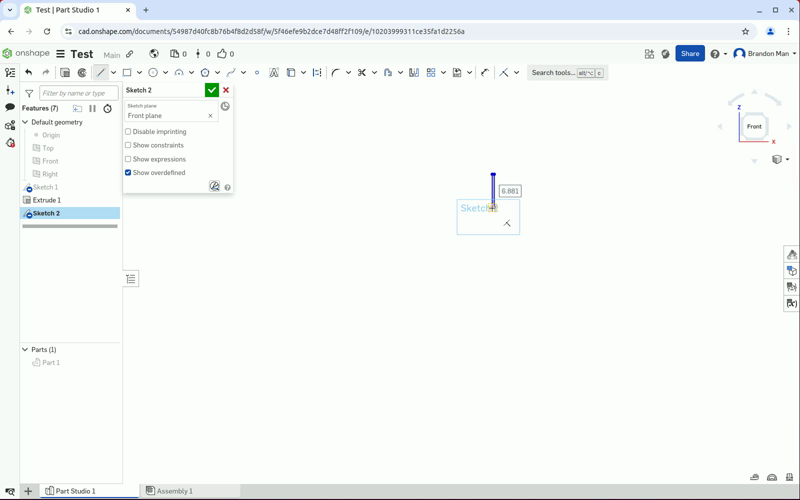
key(esc)
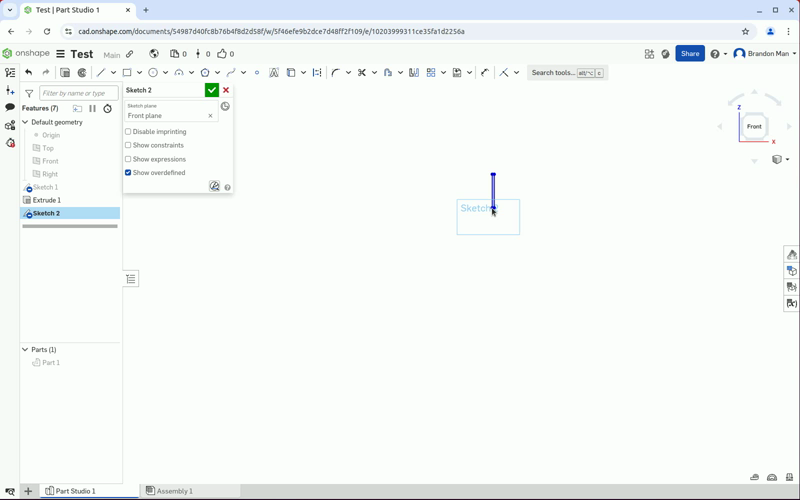
mouse_move(492, 184)
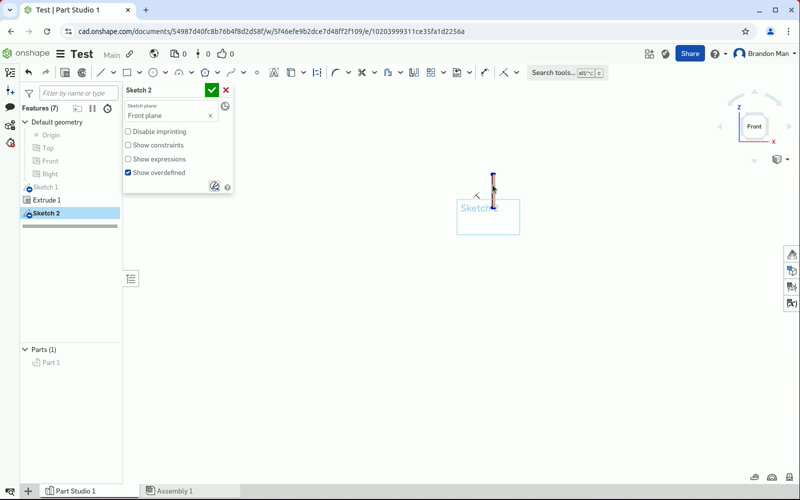
scroll(6)
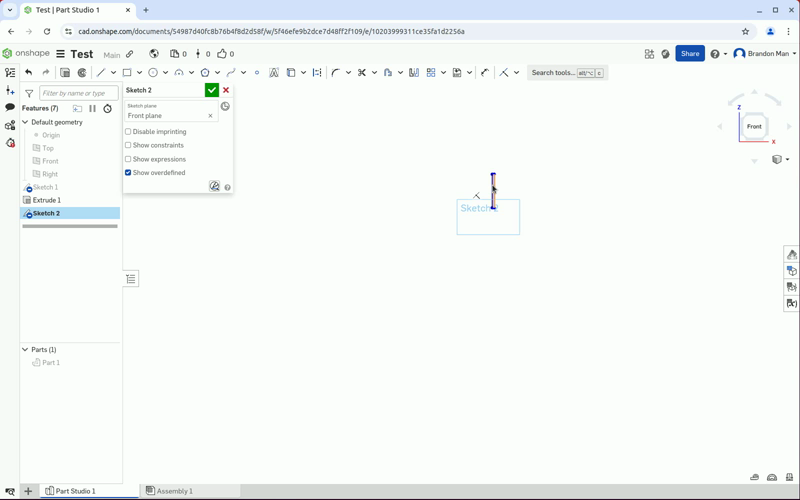
scroll(6)
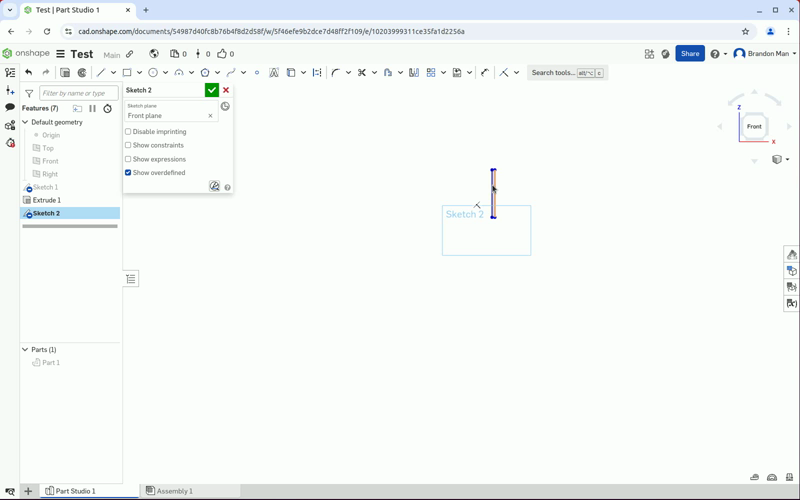
scroll(6)
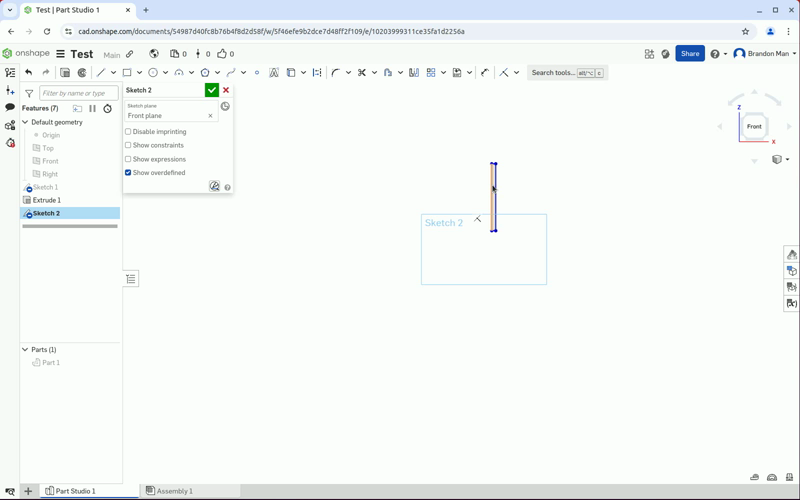
scroll(6)
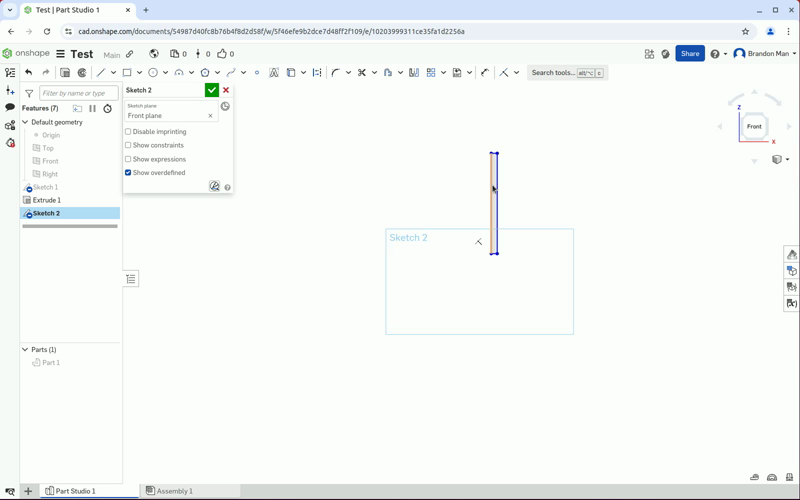
scroll(6)
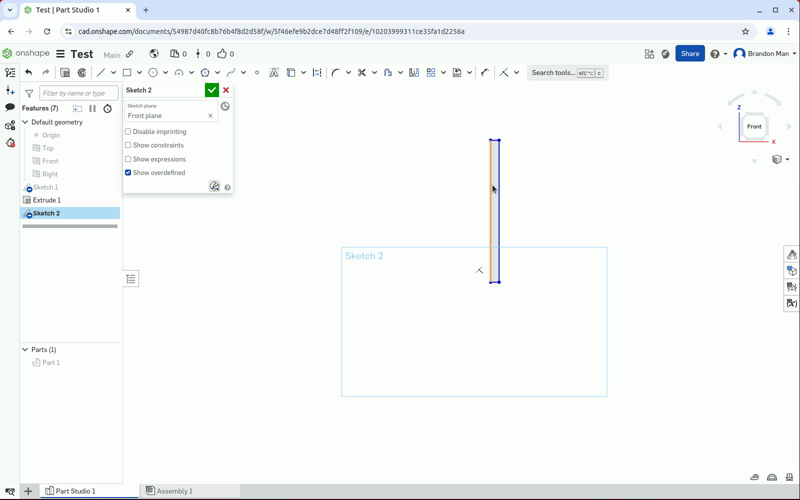
scroll(6)
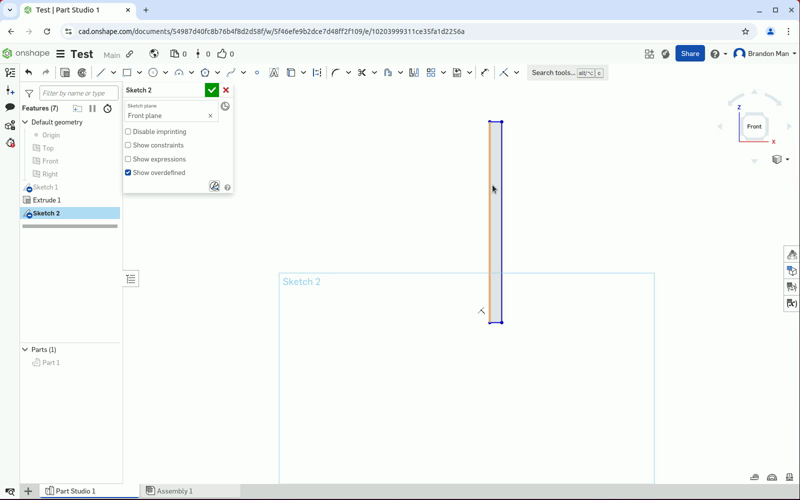
scroll(6)
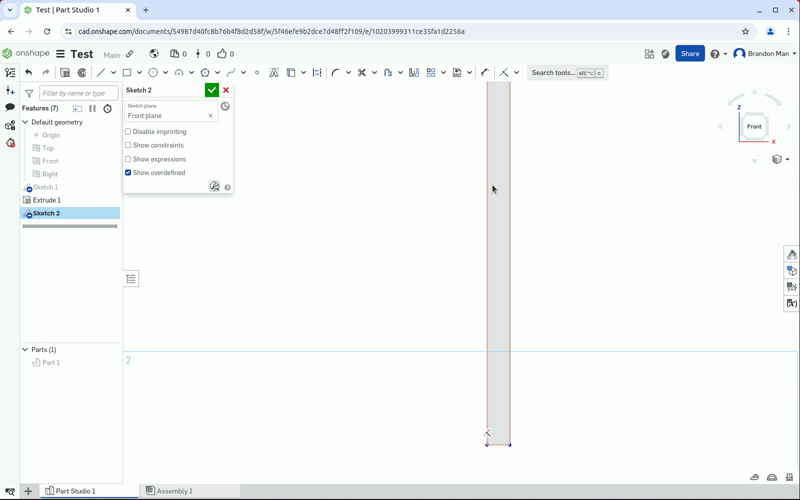
click(492, 184)
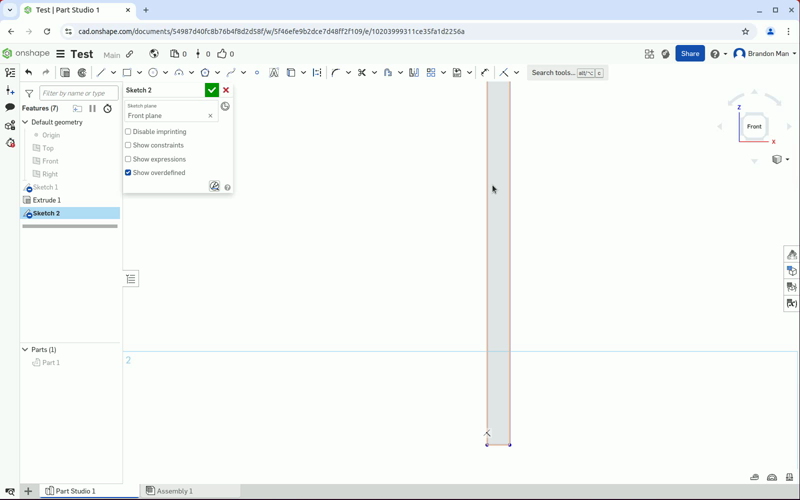
scroll(-6)
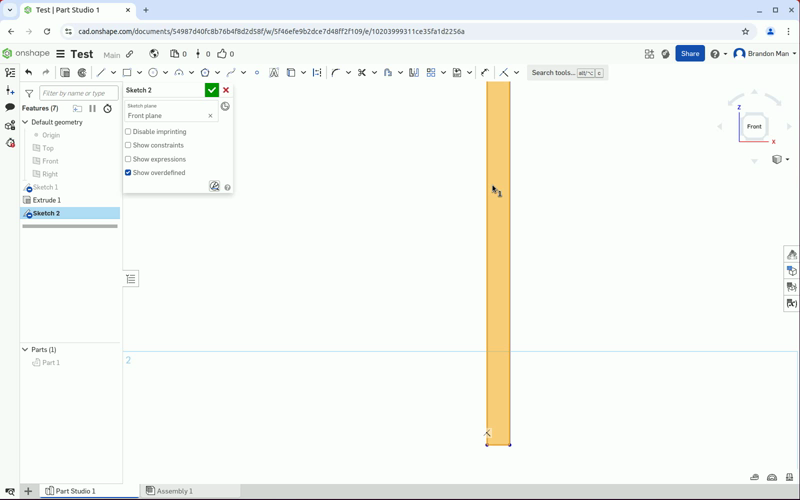
scroll(-6)
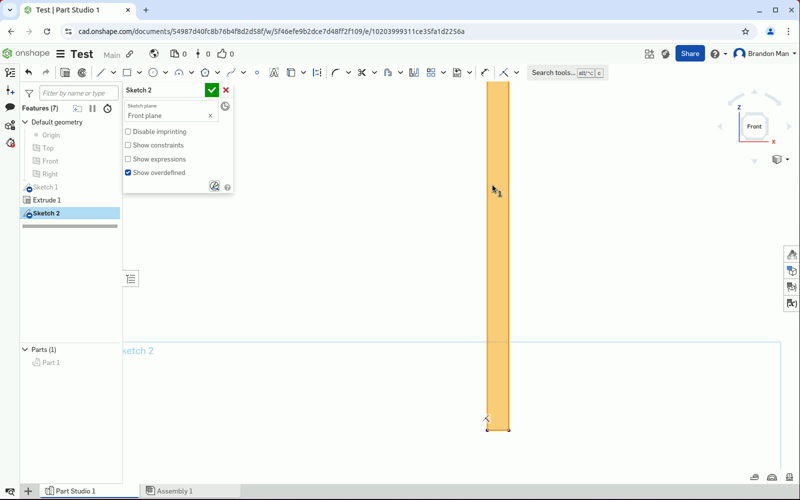
scroll(-6)
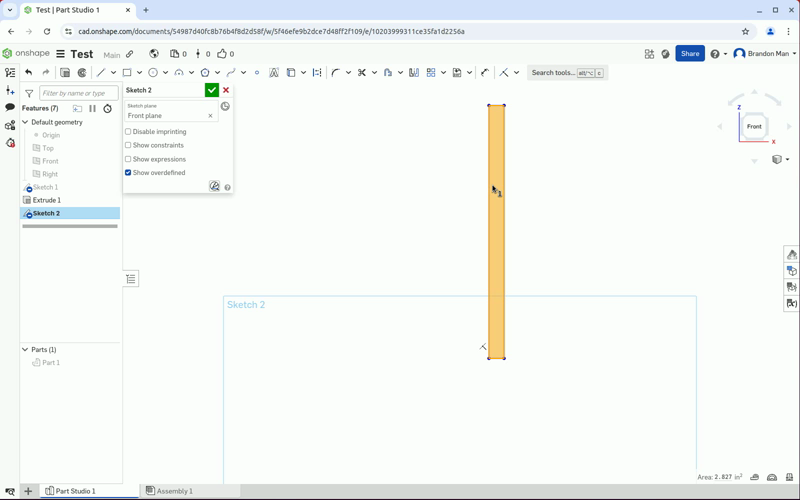
scroll(-6)
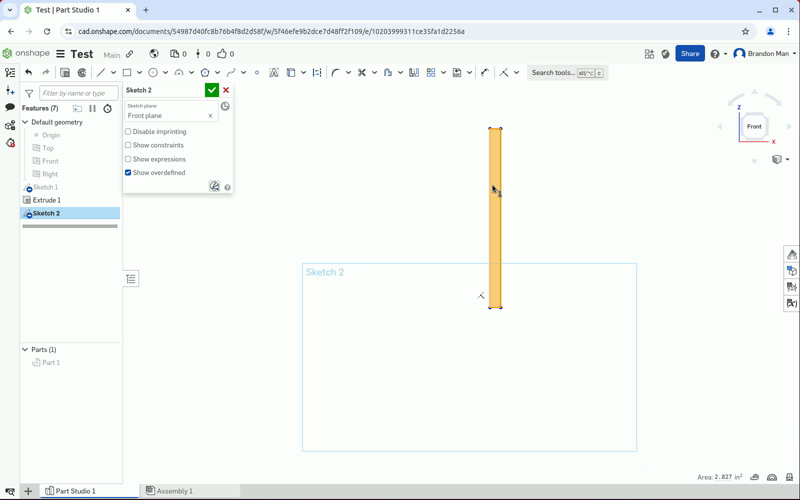
scroll(-6)
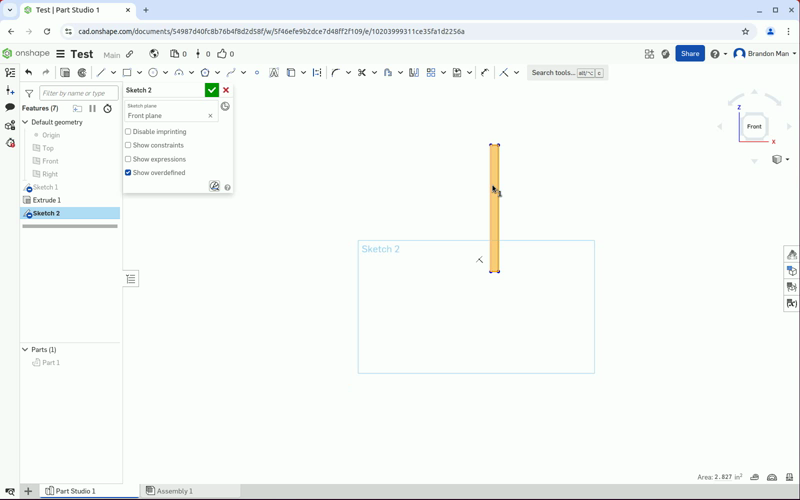
scroll(-6)
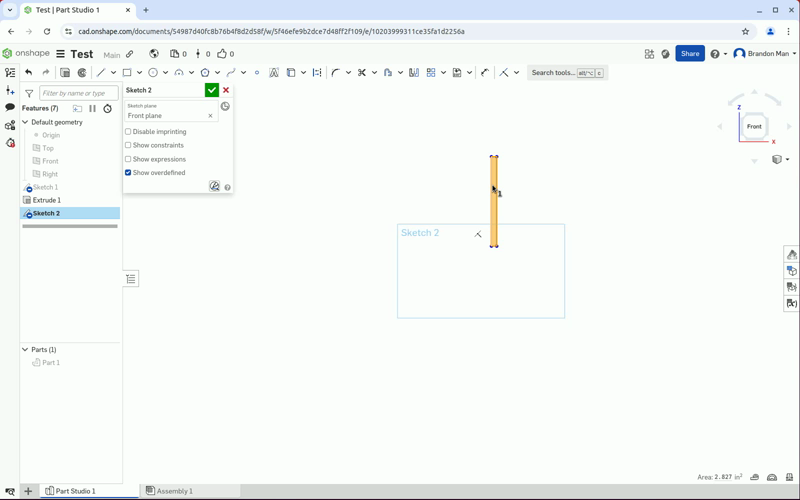
scroll(-6)
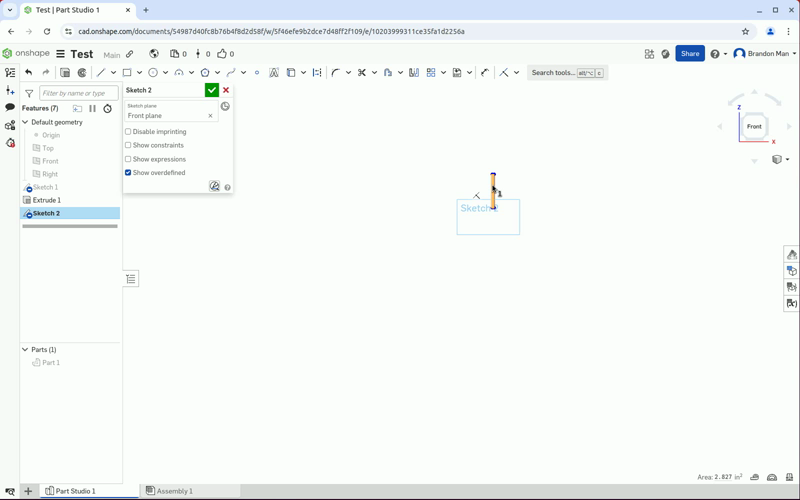
mouse_move(73, 352)
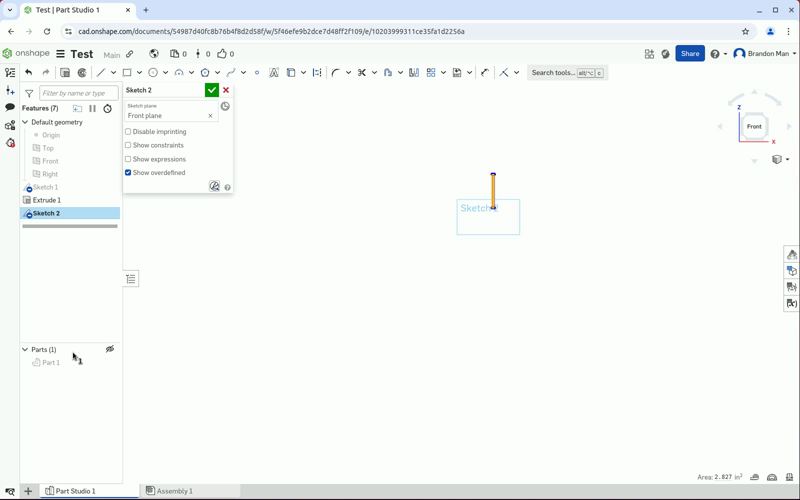
key(shift+y)
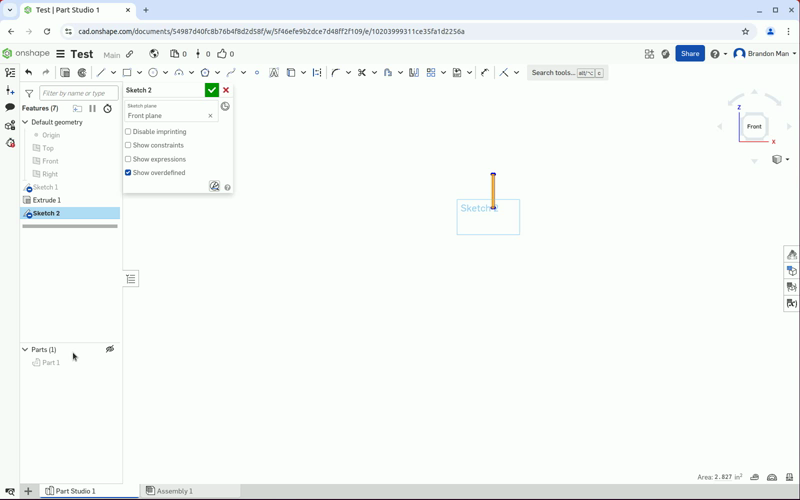
key(shift+e)
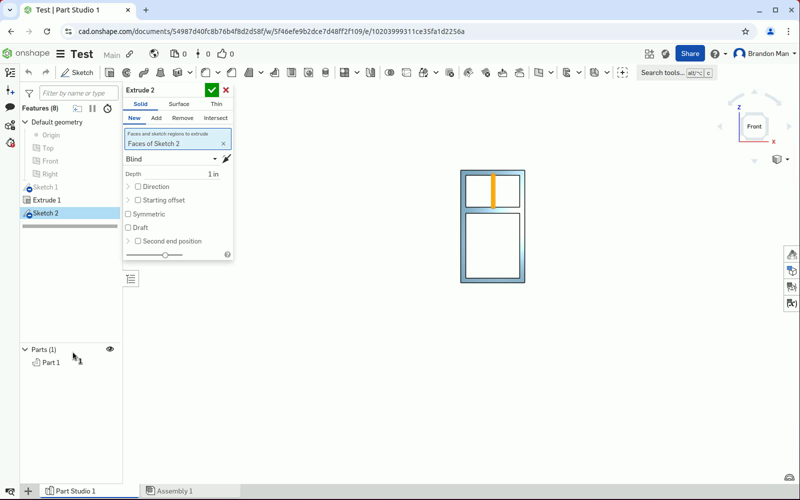
mouse_move(143, 106)
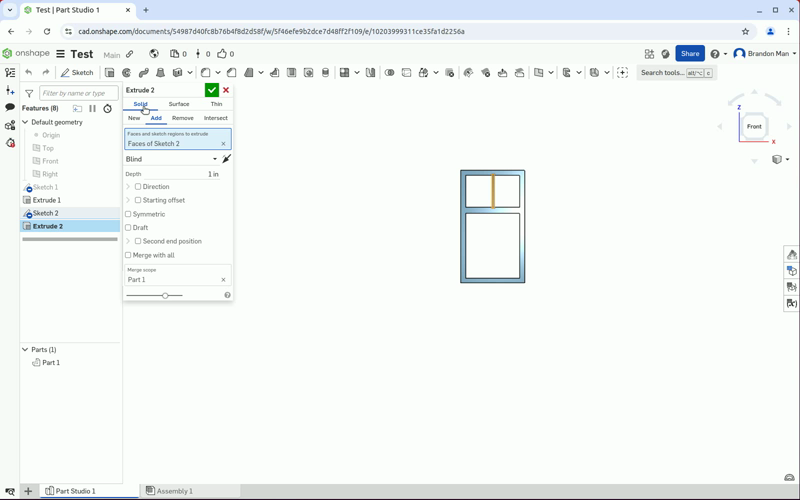
click(143, 106)
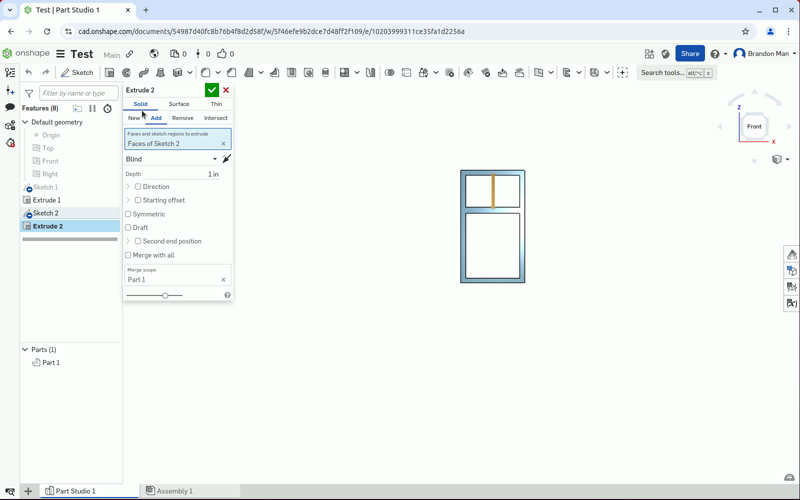
mouse_move(137, 120)
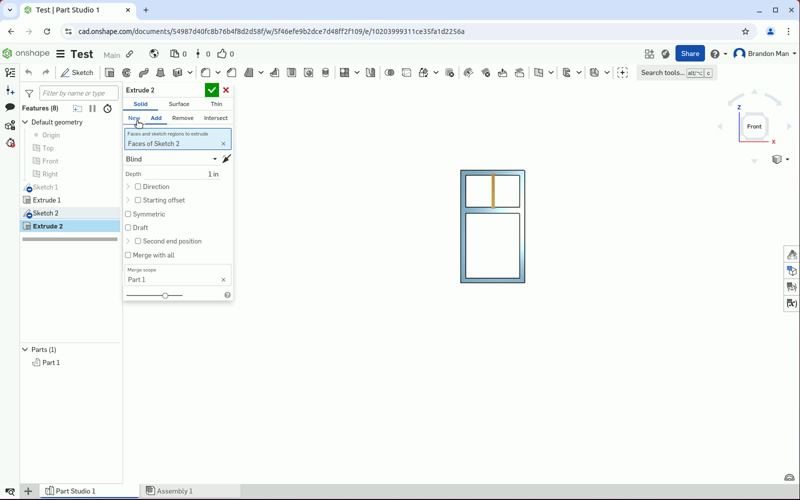
click(137, 120)
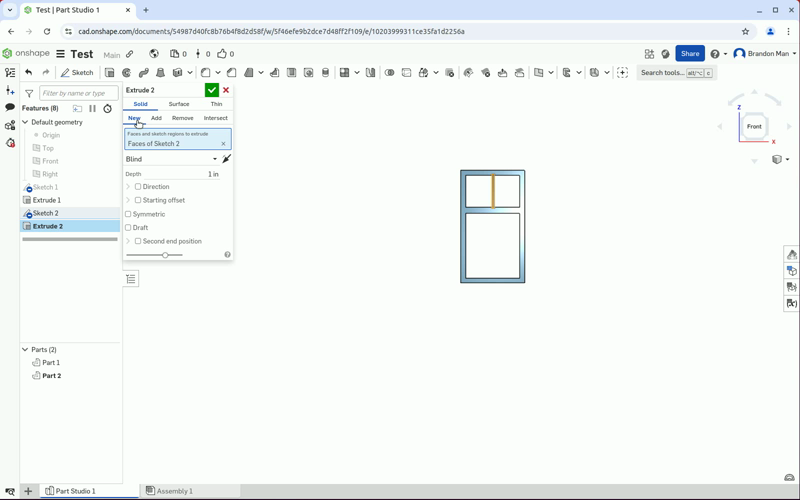
key(tab, 4)
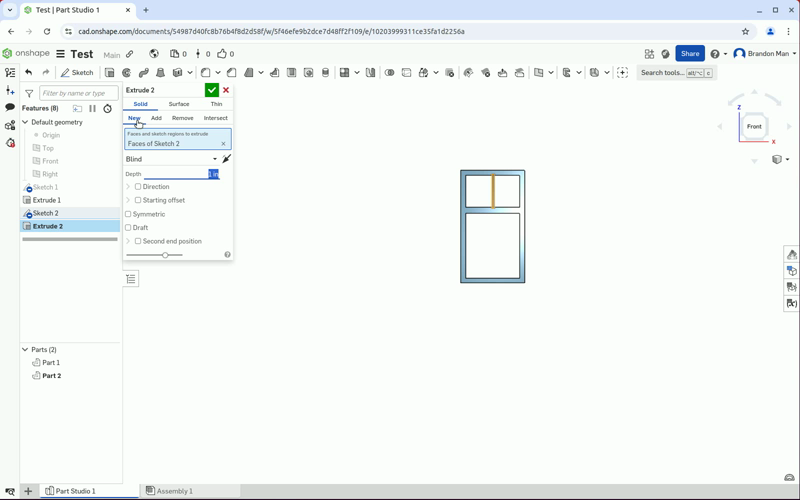
text(0.481)
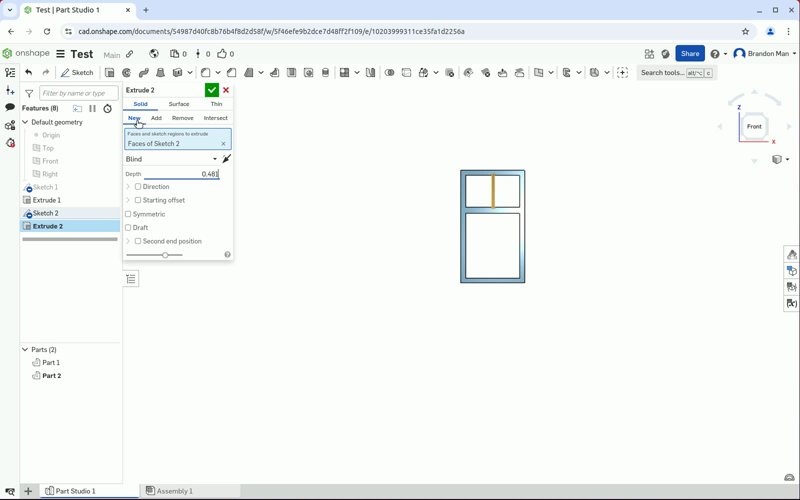
key(enter)
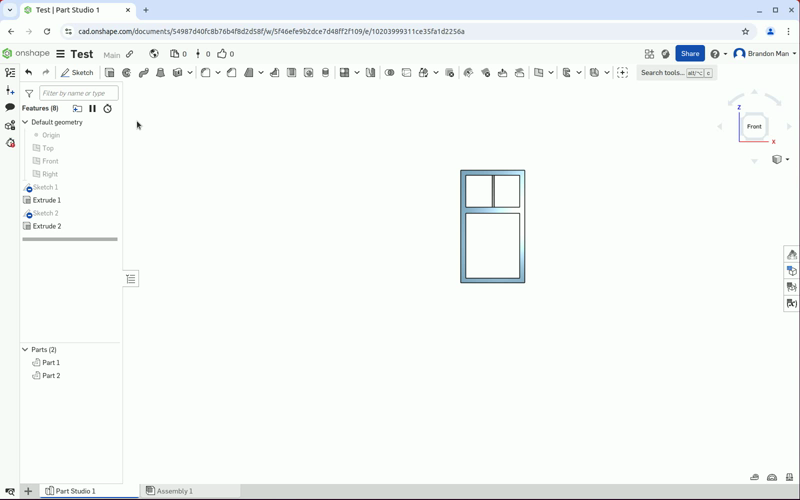
key(shift+h)
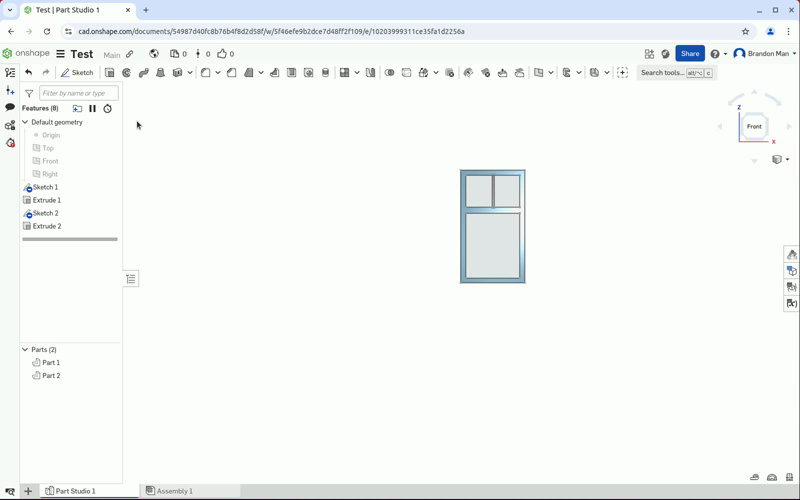
key(shift+h)
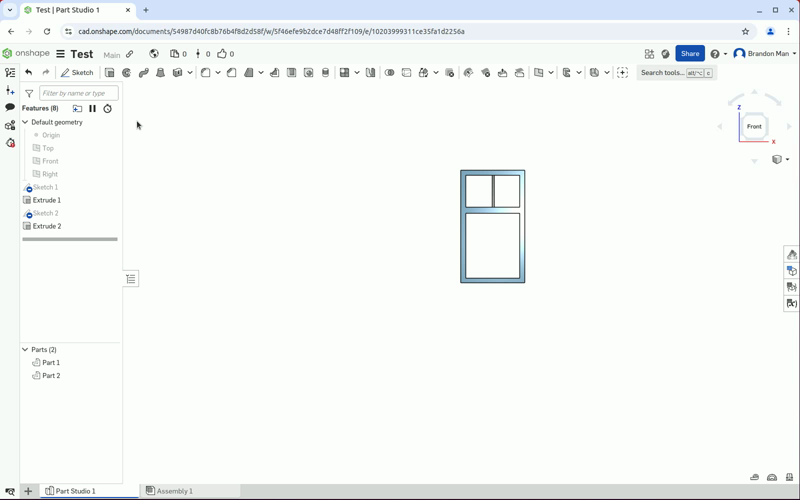
mouse_move(73, 189)
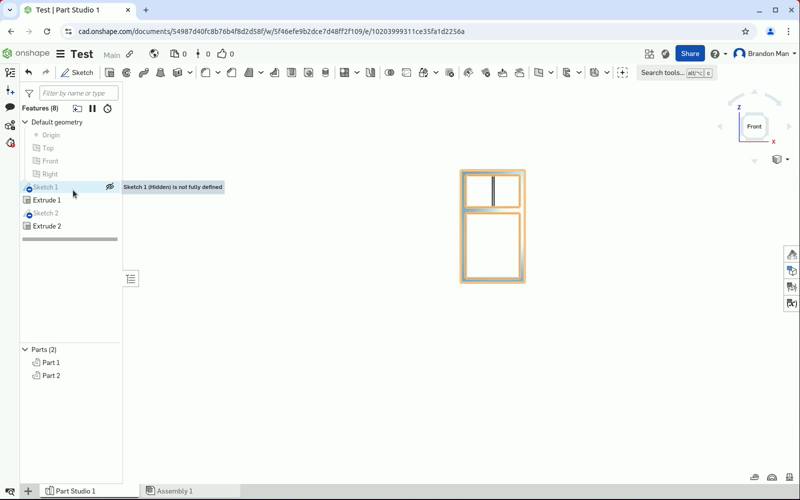
click(73, 189)
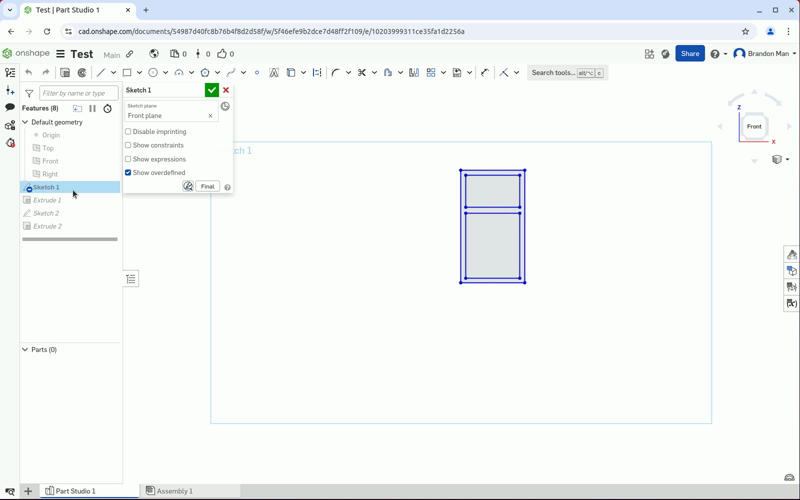
mouse_move(229, 92)
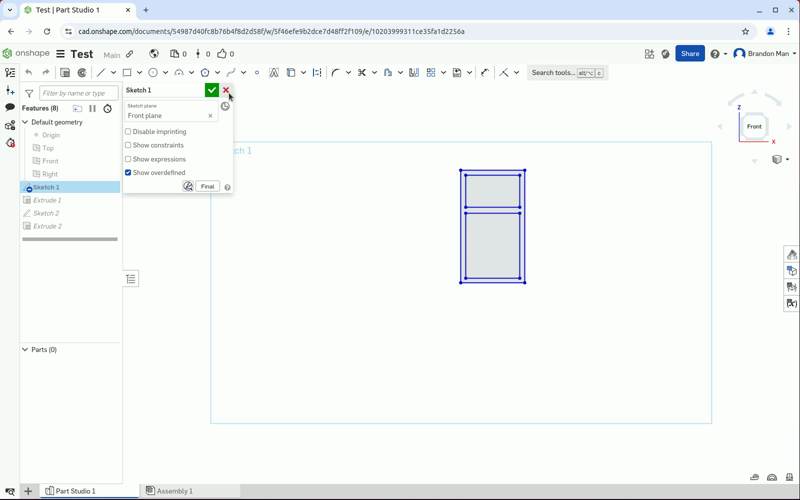
click(229, 92)
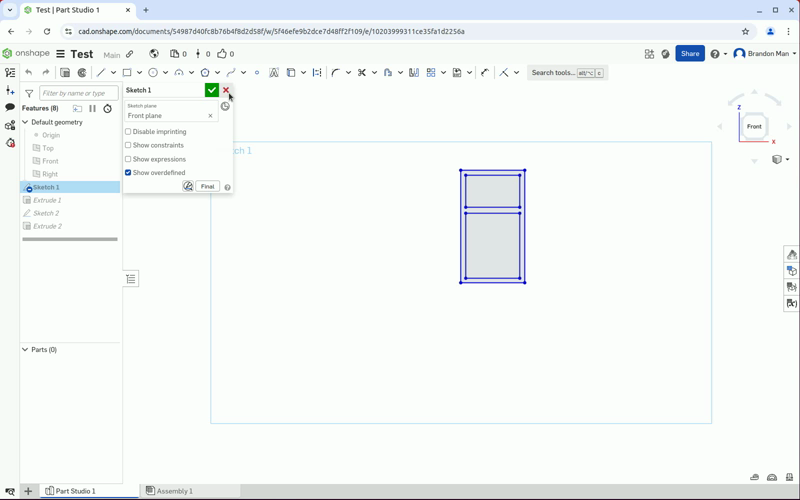
key(shift+s)
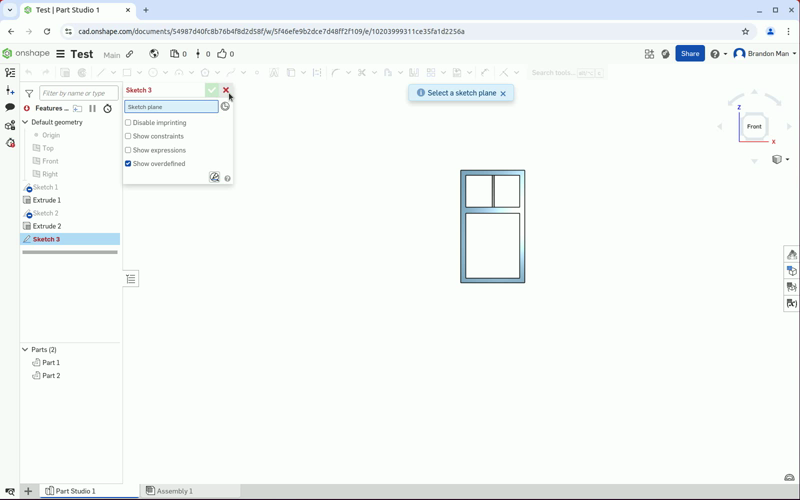
mouse_move(73, 163)
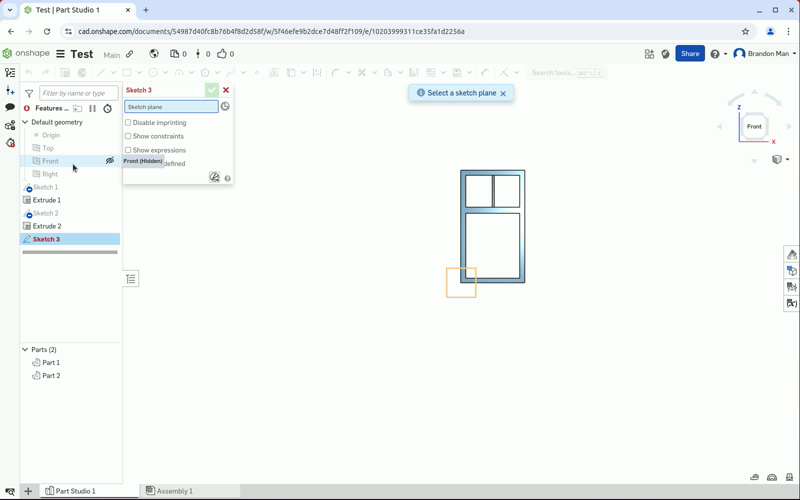
click(73, 163)
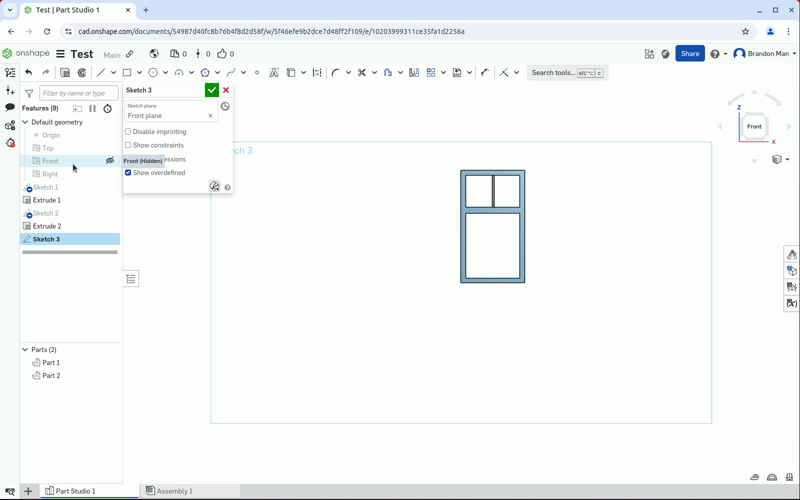
mouse_move(73, 352)
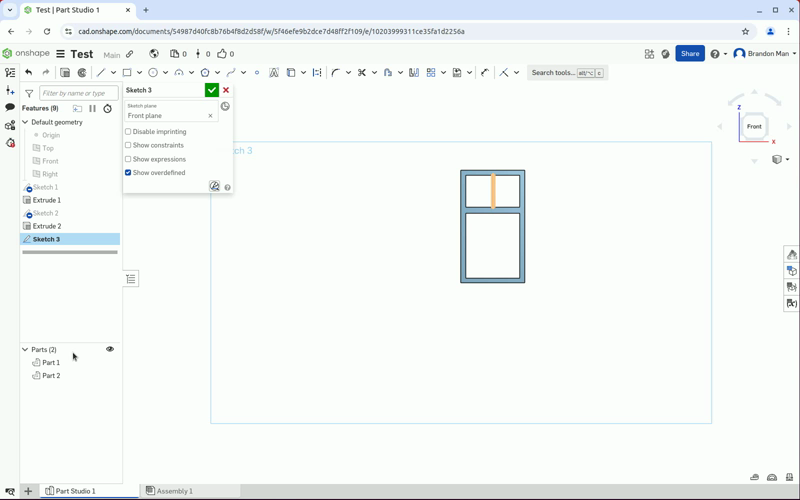
key(y)
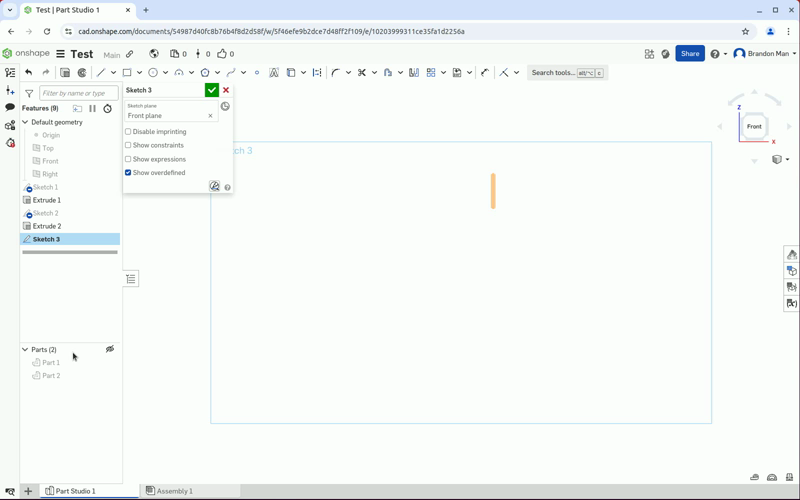
key(l)
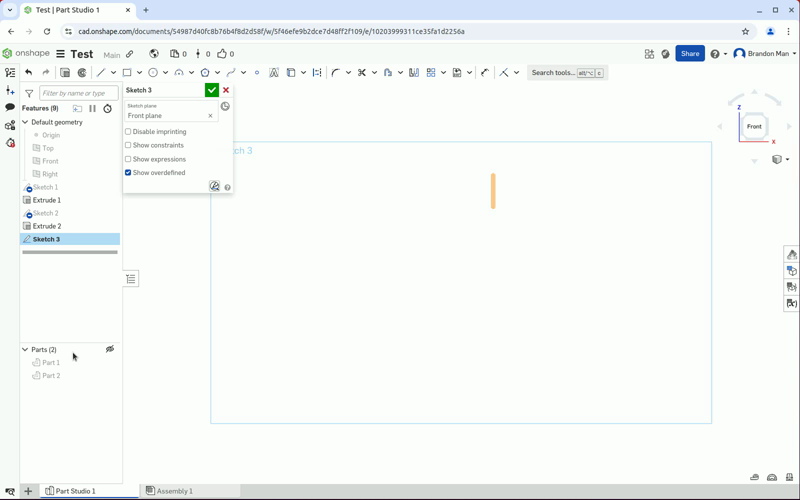
key_down(shift)
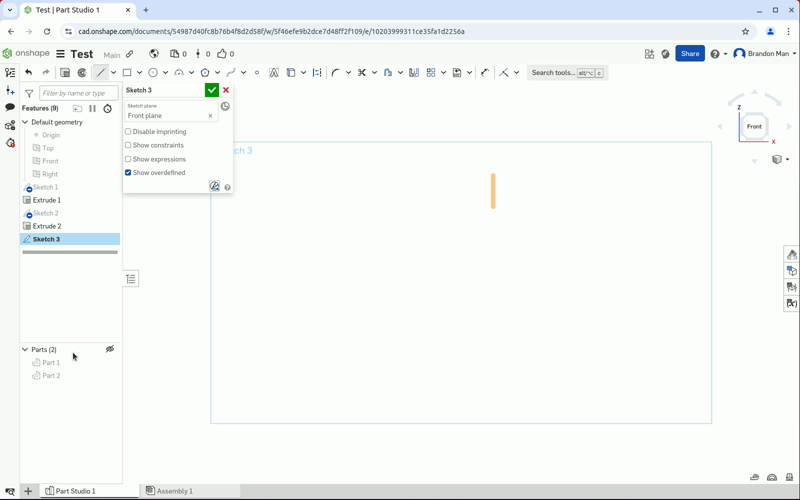
mouse_move(465, 246)
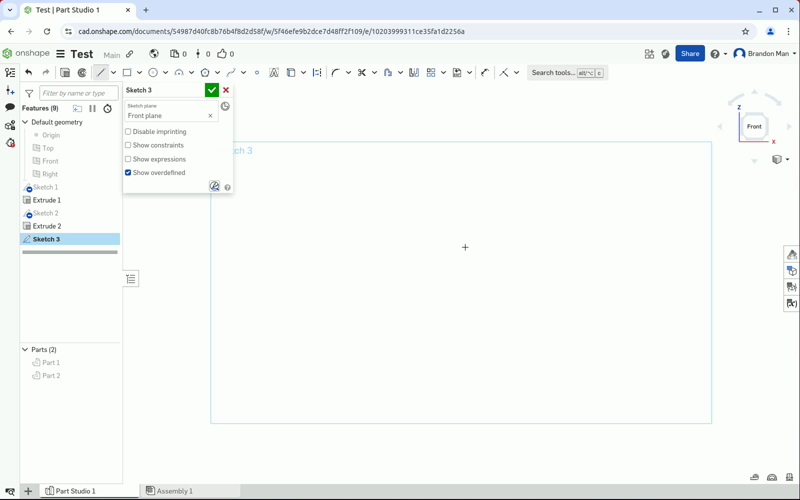
click(465, 246)
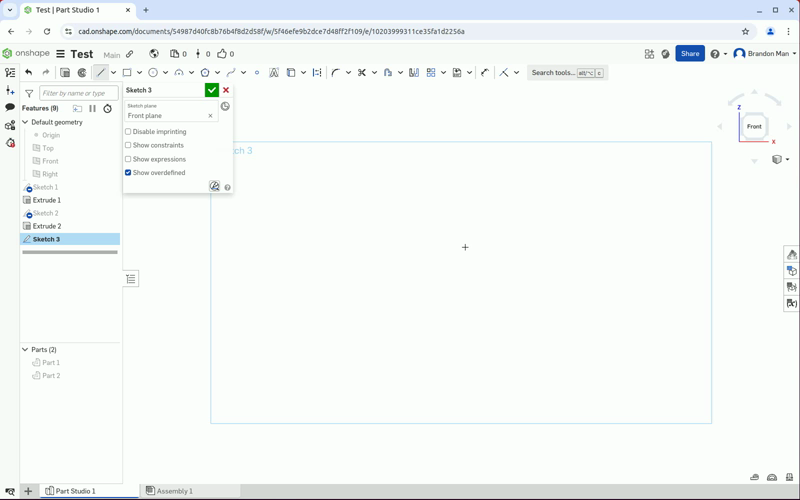
key_up(shift)
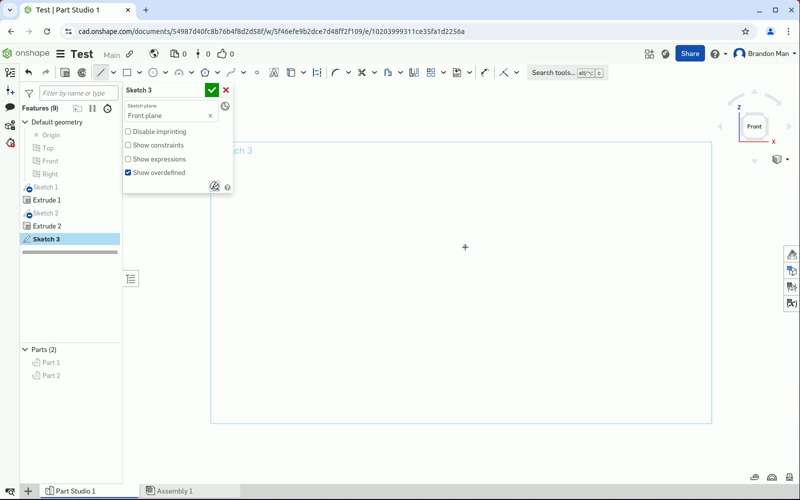
key_down(shift)
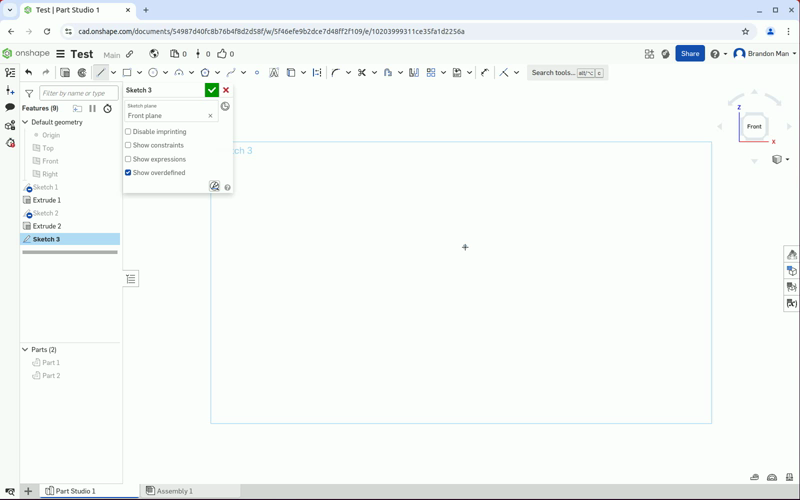
mouse_move(495, 246)
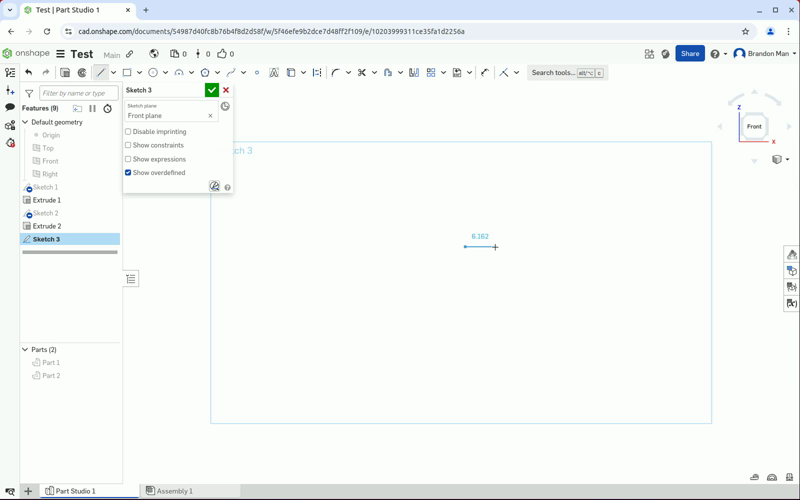
mouse_move(491, 246)
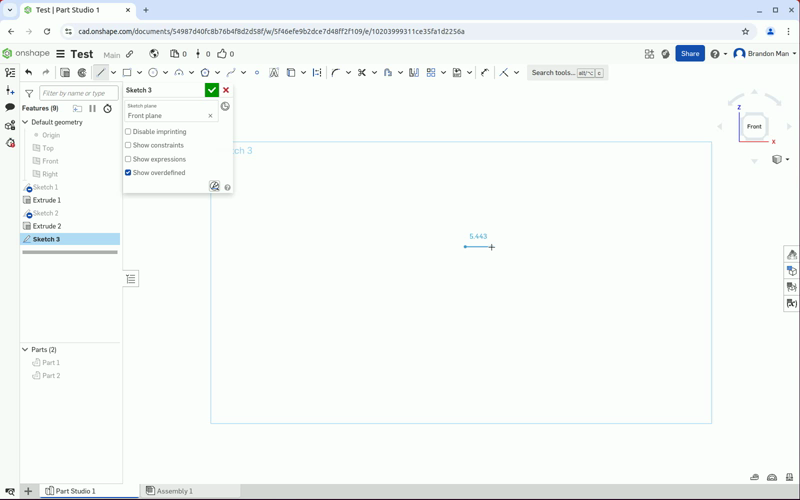
click(491, 246)
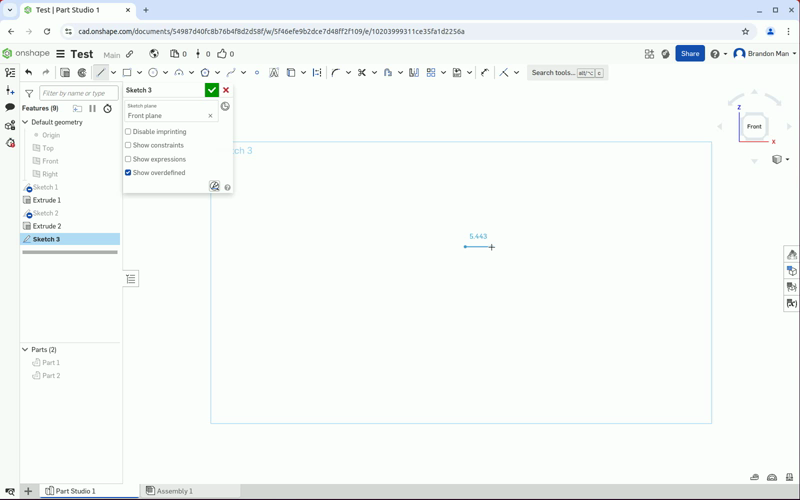
key_up(shift)
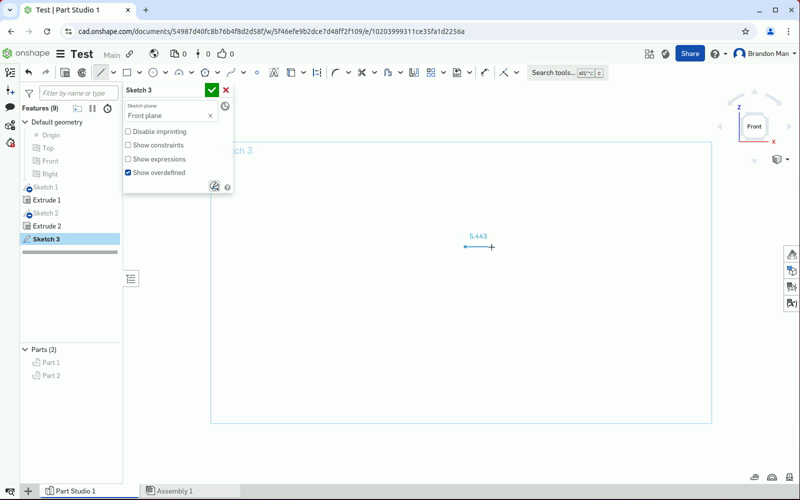
key_down(shift)
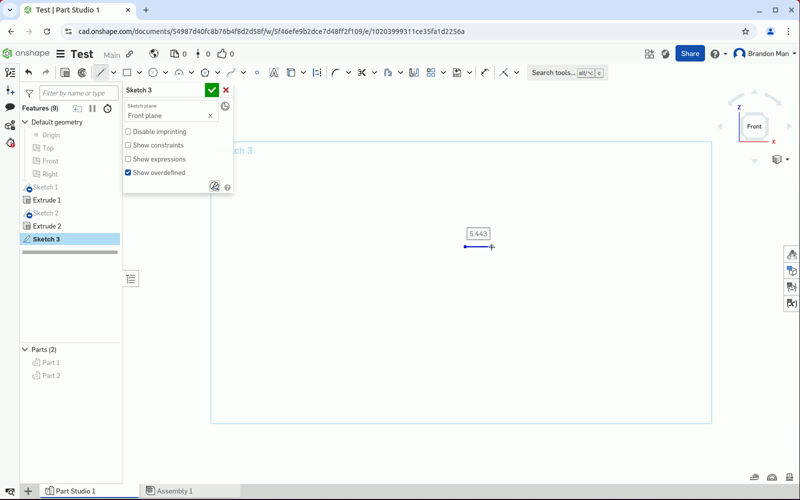
mouse_move(521, 246)
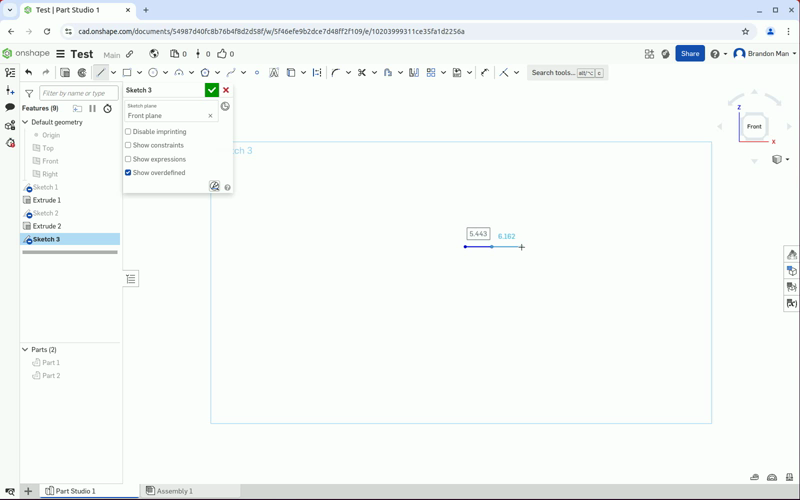
mouse_move(491, 278)
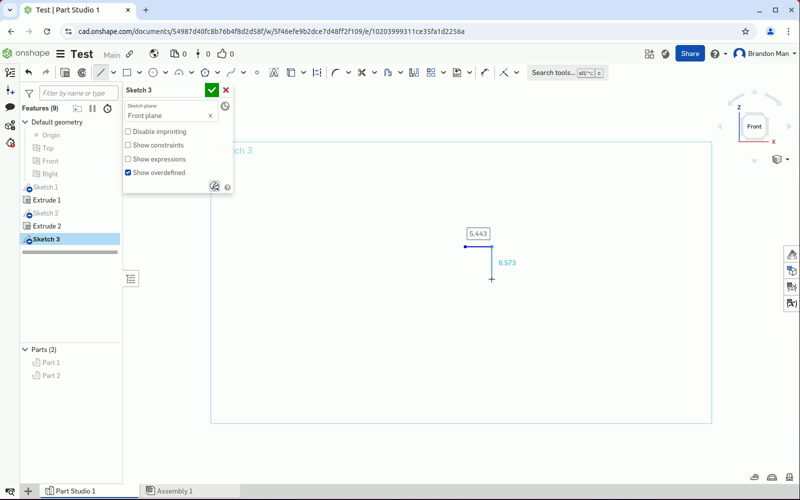
click(491, 278)
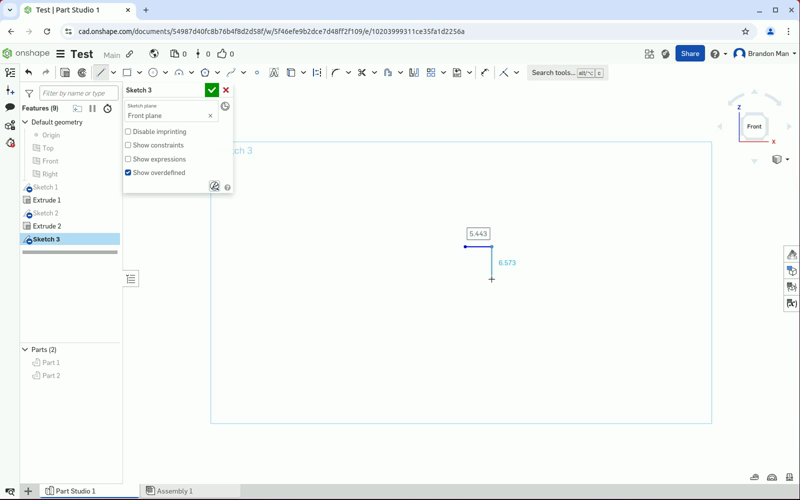
key_up(shift)
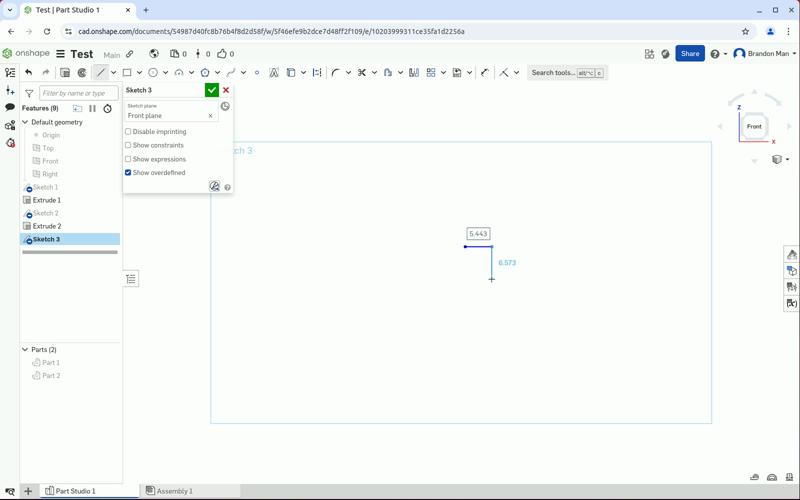
key_down(shift)
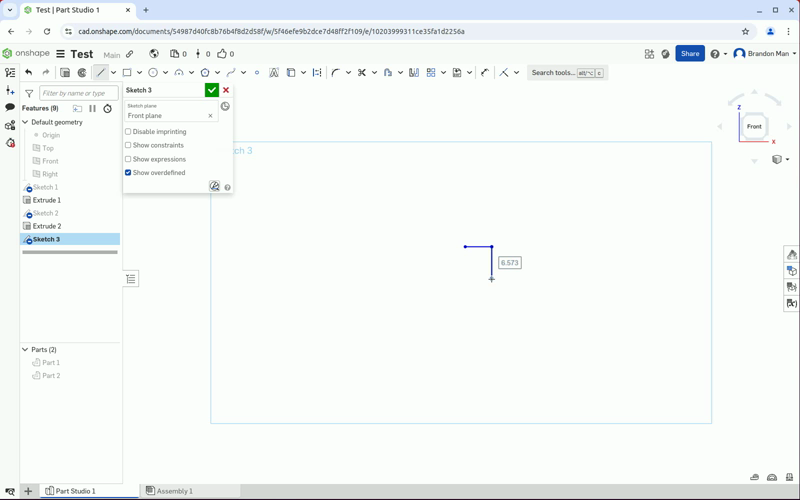
mouse_move(521, 278)
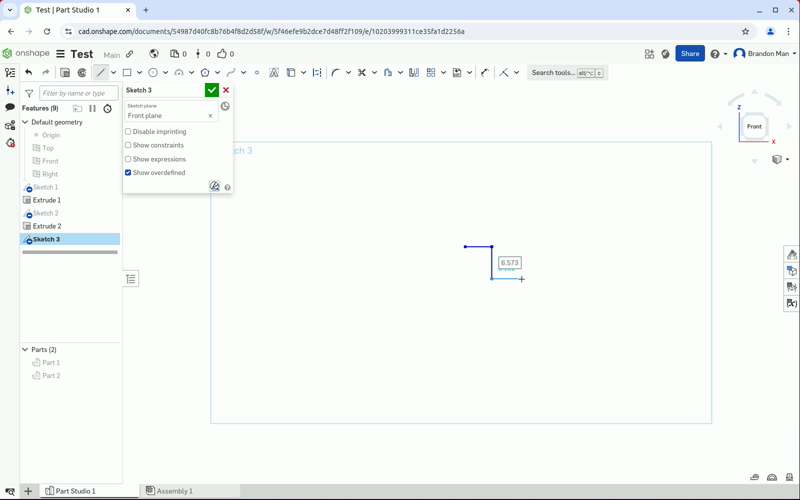
mouse_move(493, 278)
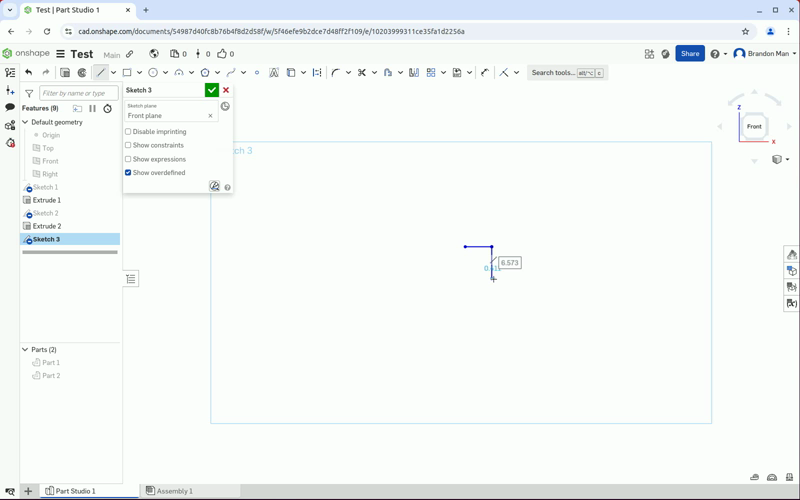
scroll(6)
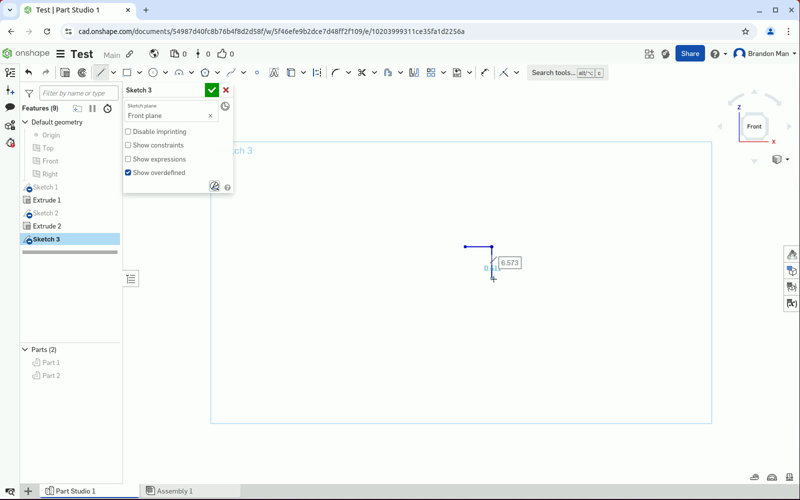
scroll(6)
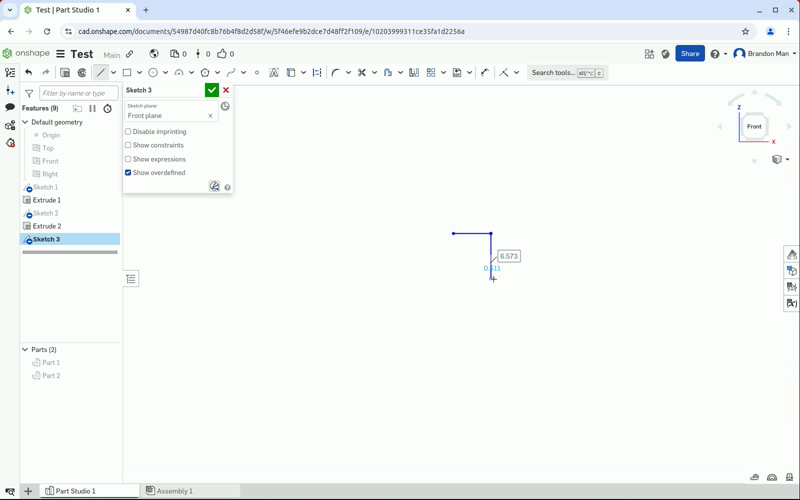
scroll(6)
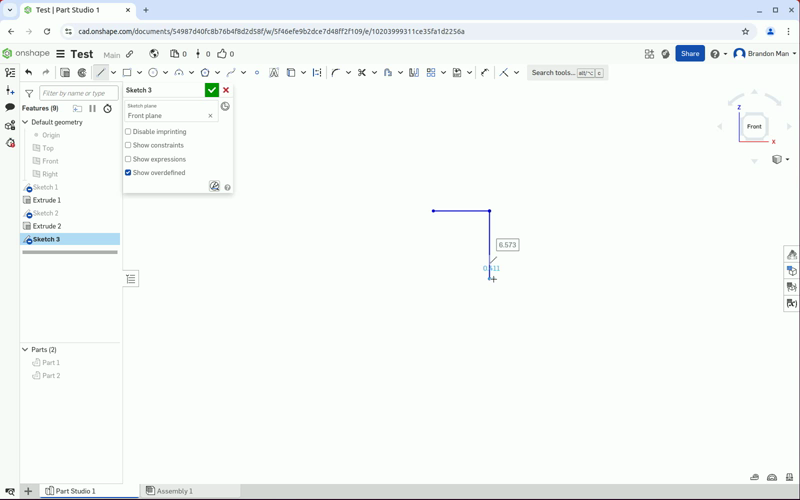
scroll(6)
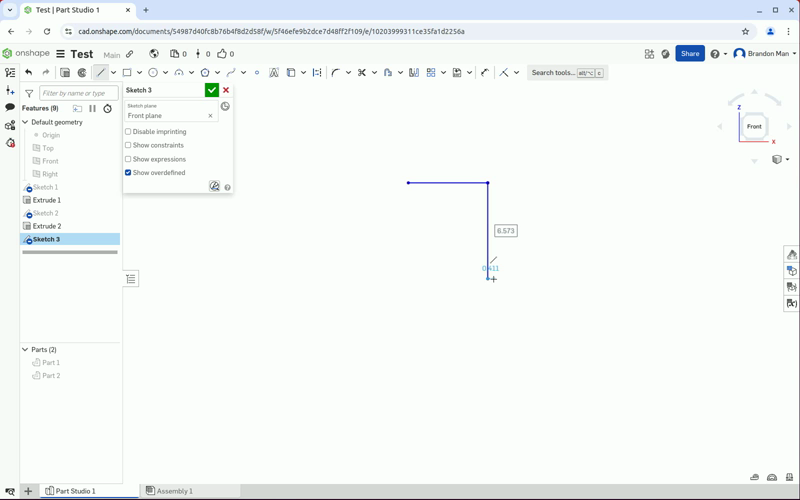
scroll(6)
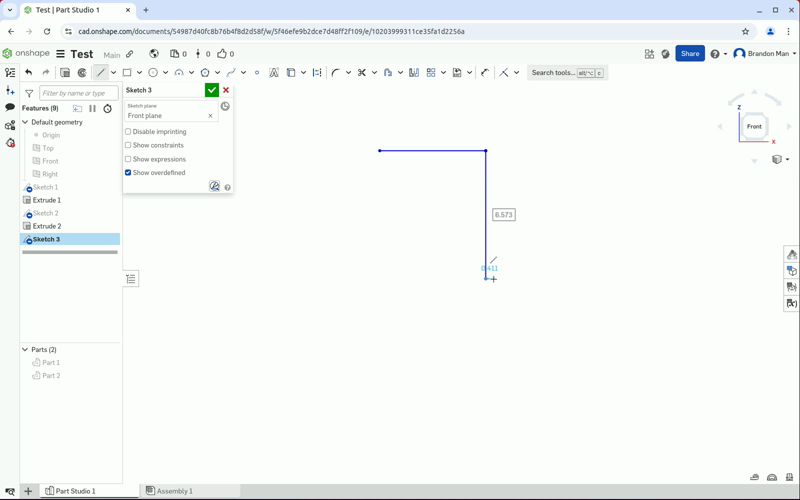
scroll(6)
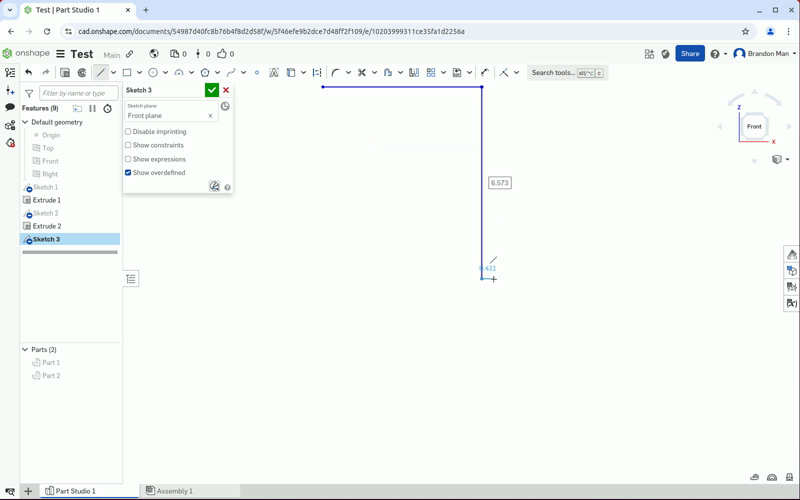
scroll(6)
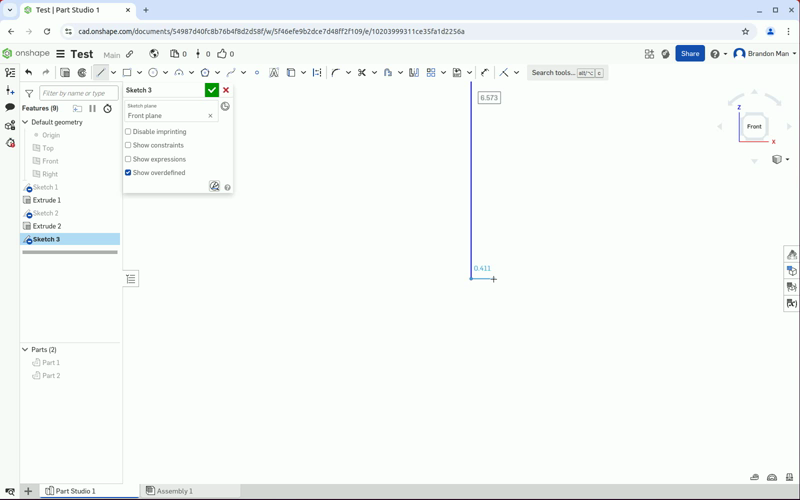
click(493, 278)
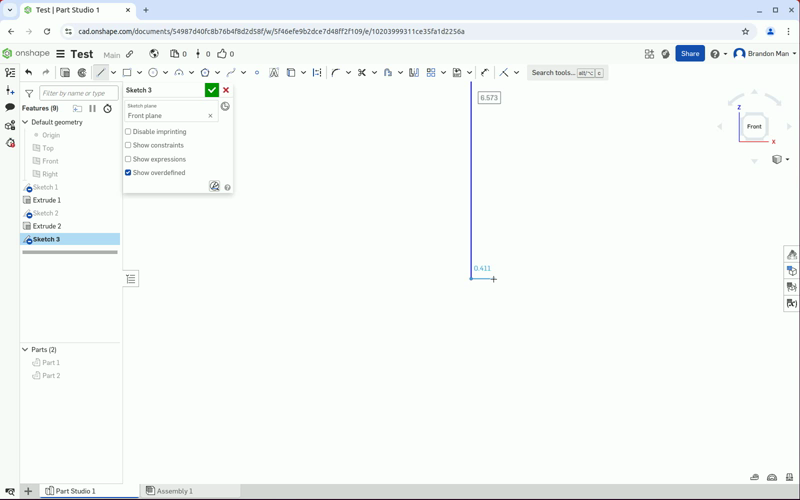
scroll(-6)
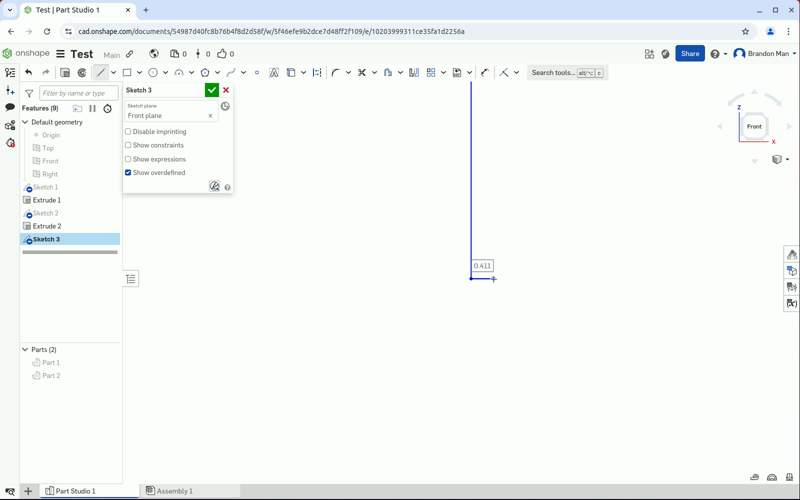
scroll(-6)
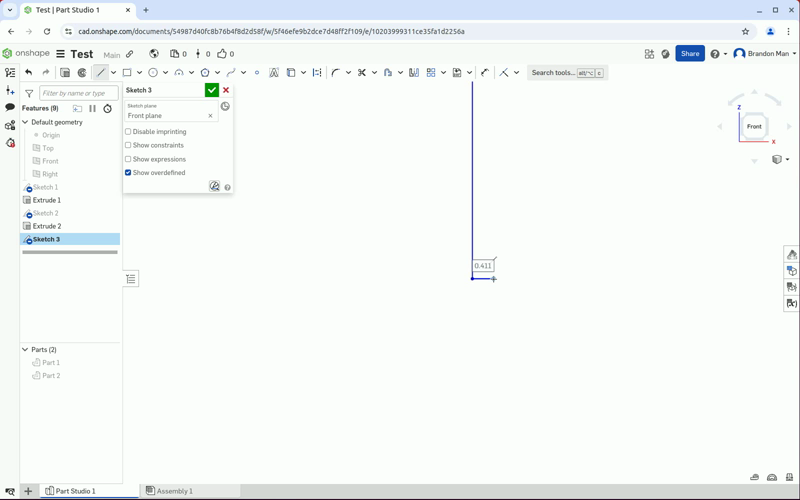
scroll(-6)
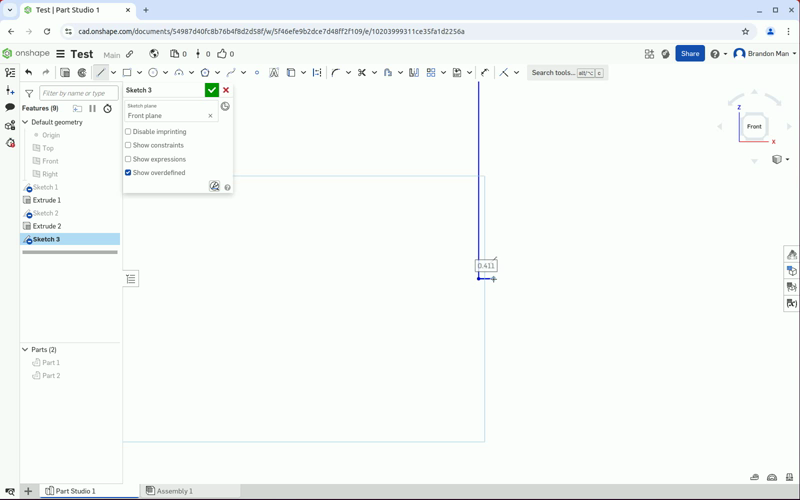
scroll(-6)
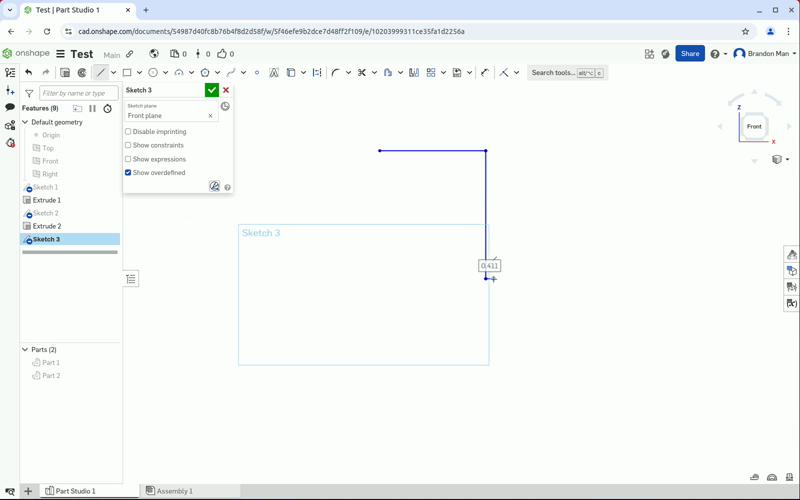
scroll(-6)
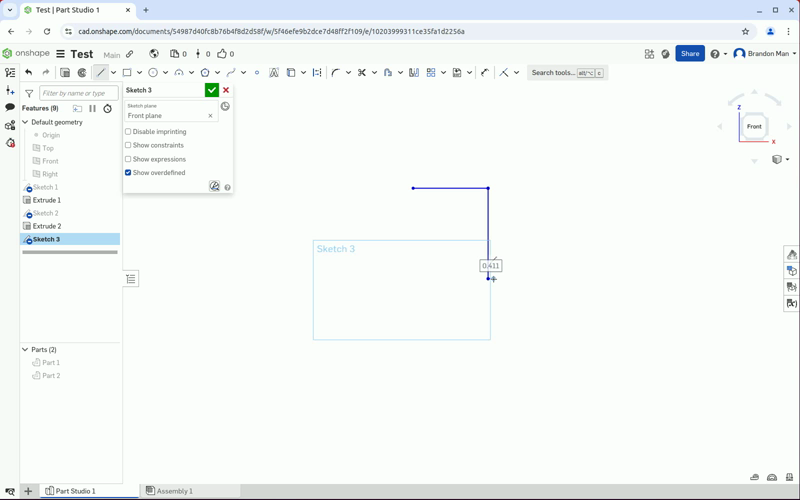
scroll(-6)
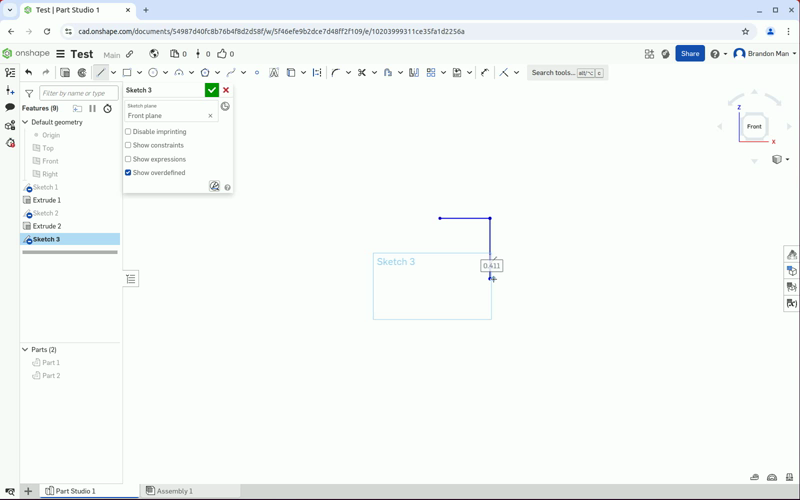
scroll(-6)
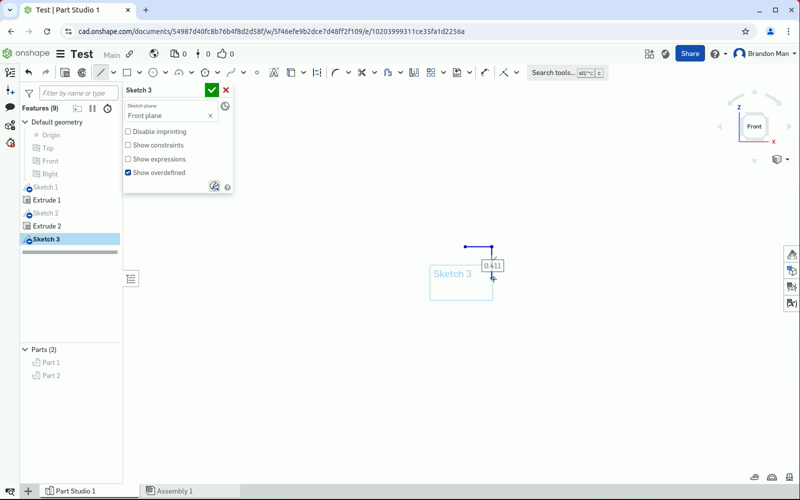
key_up(shift)
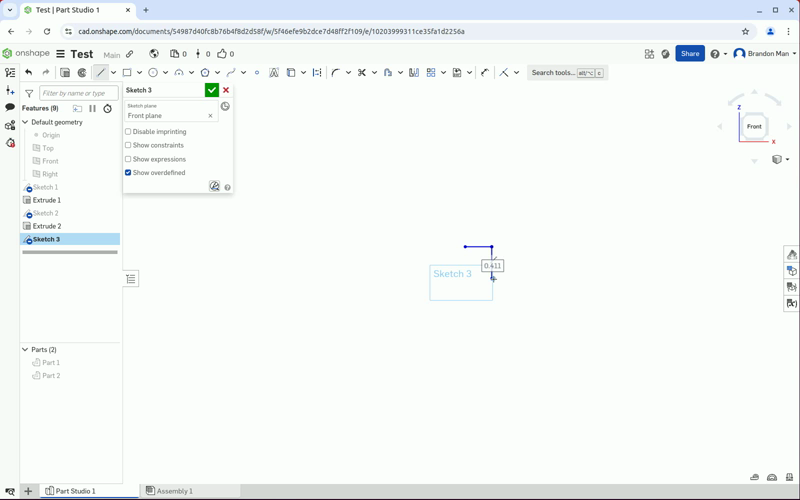
key_down(shift)
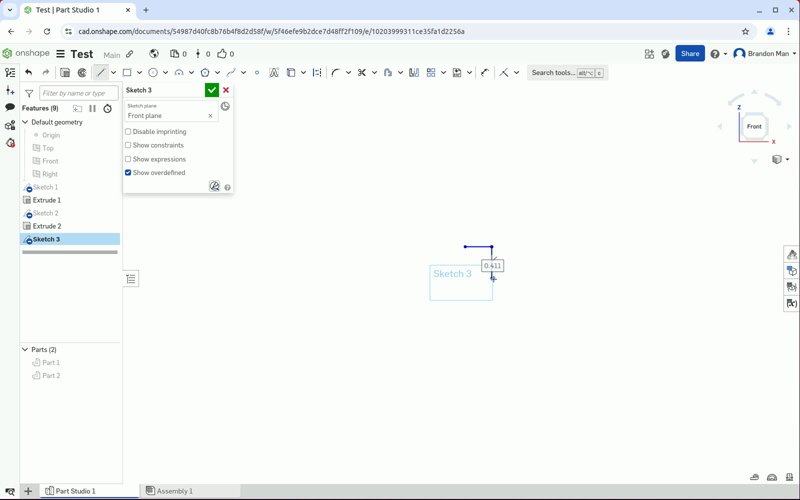
mouse_move(523, 278)
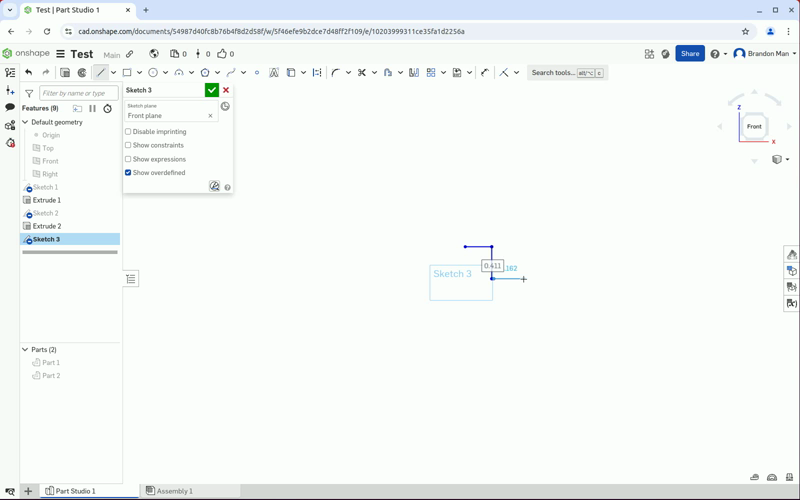
mouse_move(493, 246)
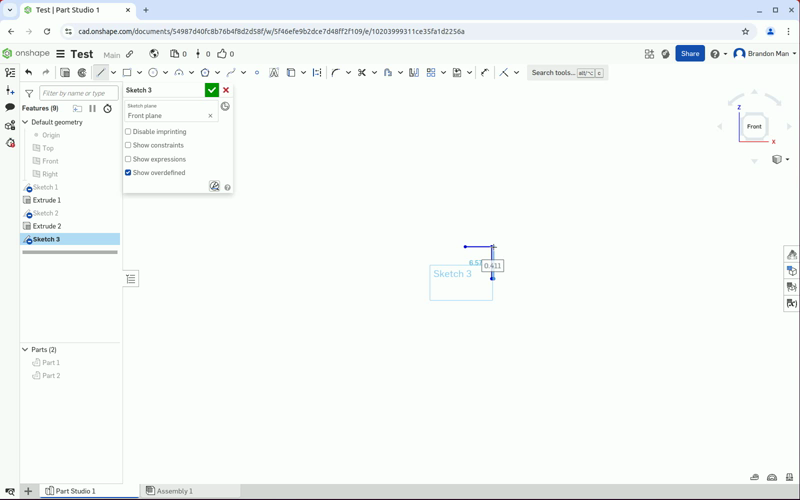
scroll(6)
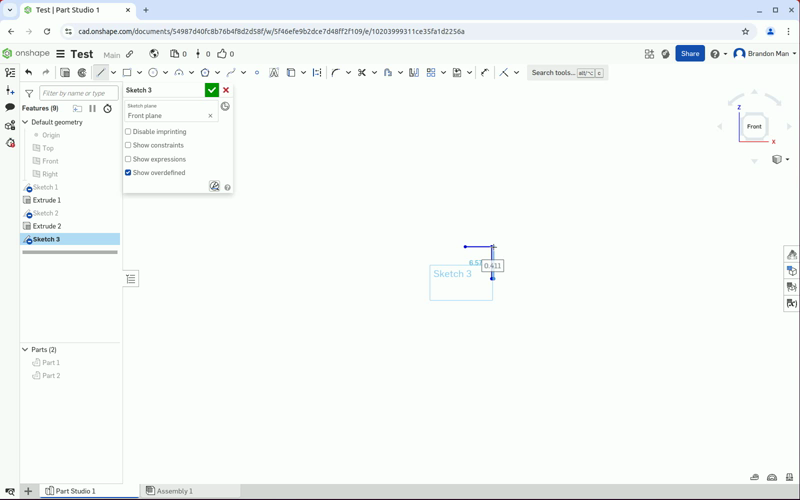
scroll(6)
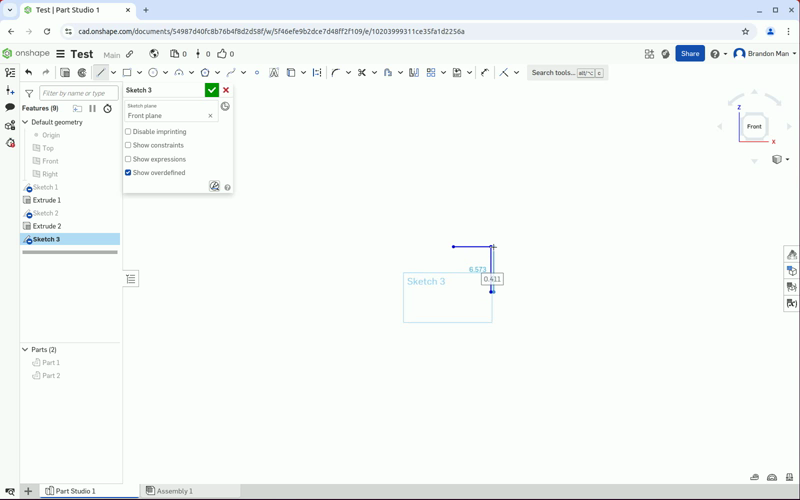
scroll(6)
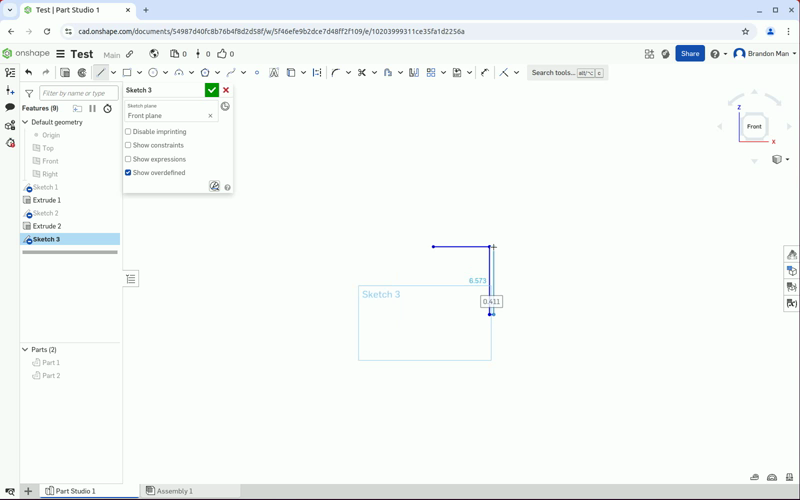
scroll(6)
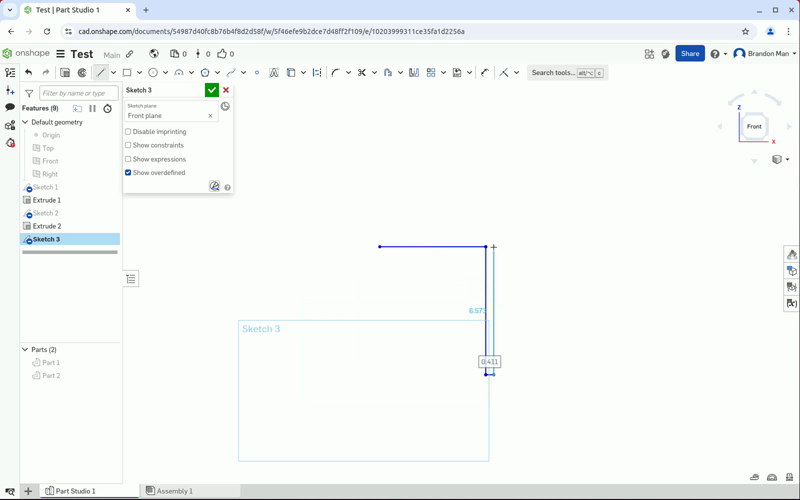
scroll(6)
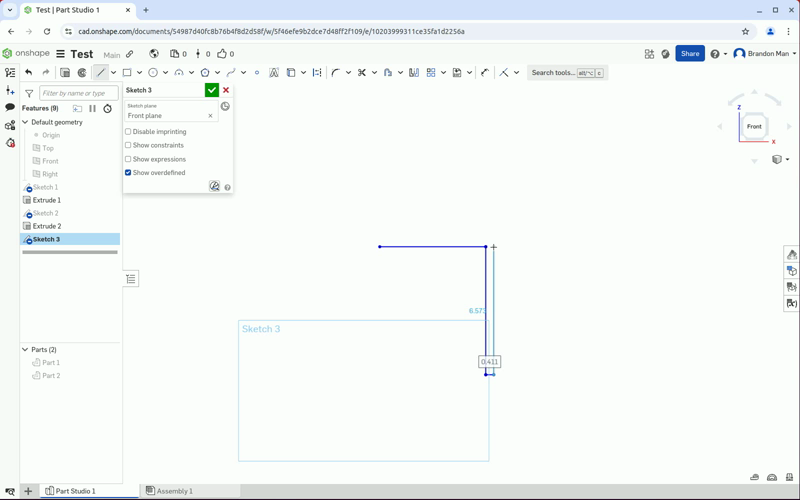
scroll(6)
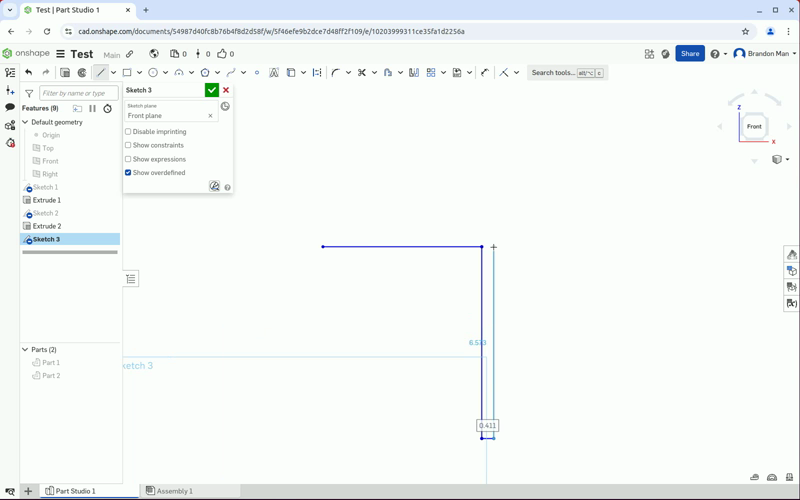
scroll(6)
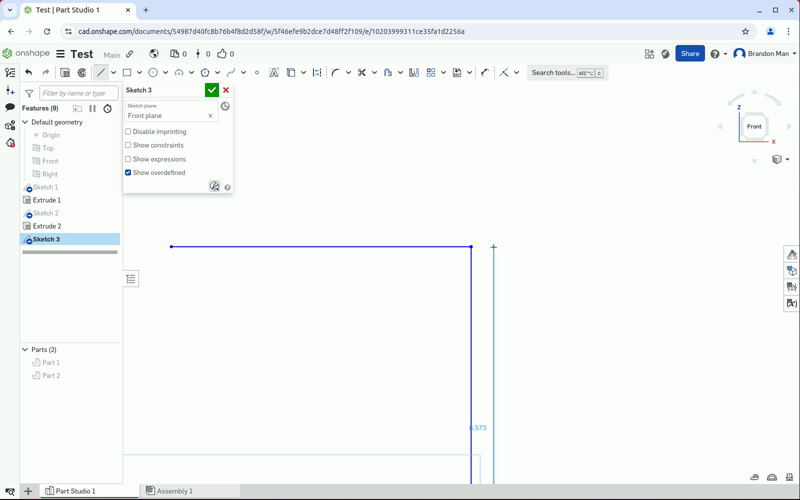
click(493, 246)
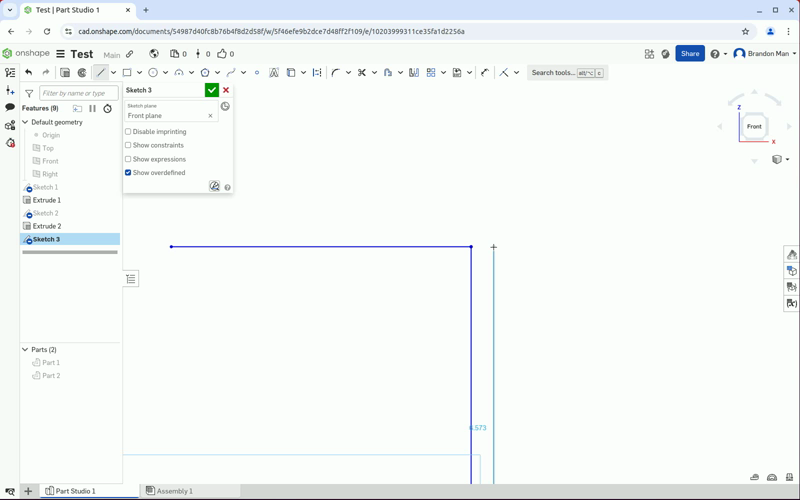
scroll(-6)
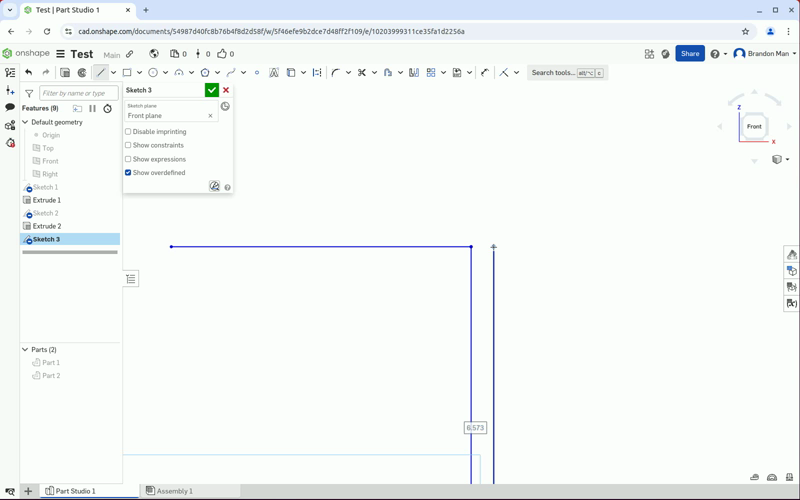
scroll(-6)
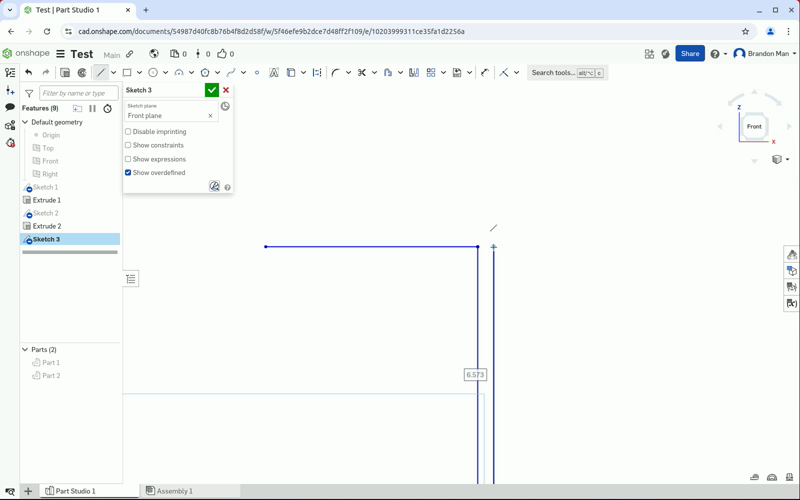
scroll(-6)
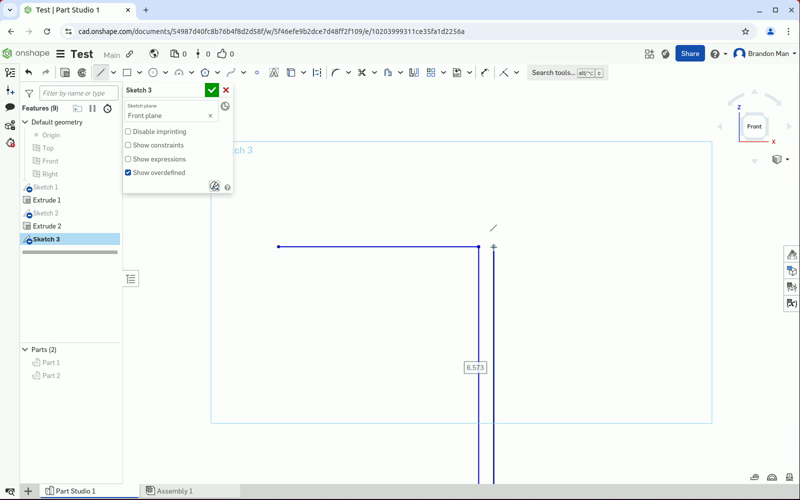
scroll(-6)
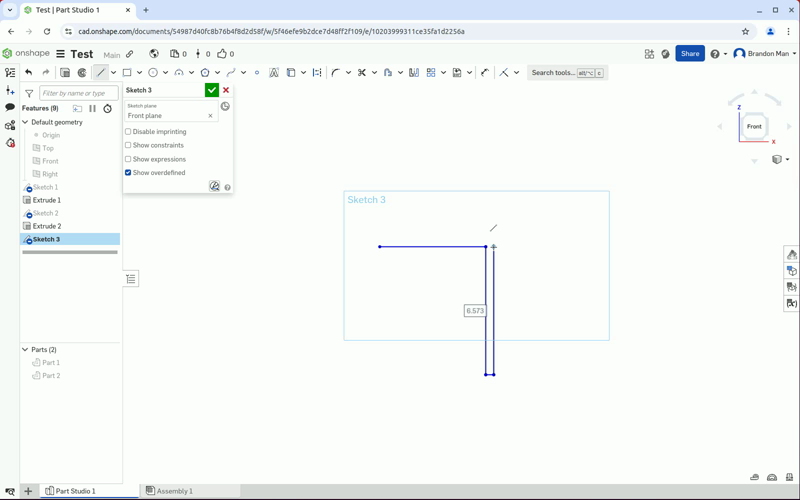
scroll(-6)
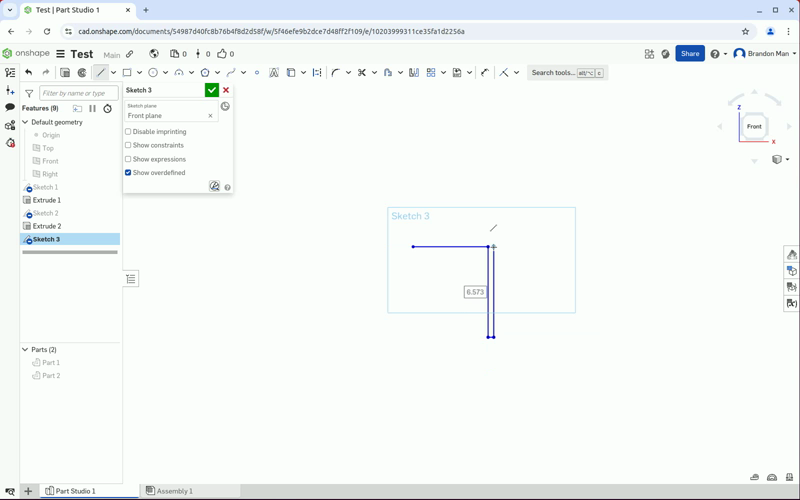
scroll(-6)
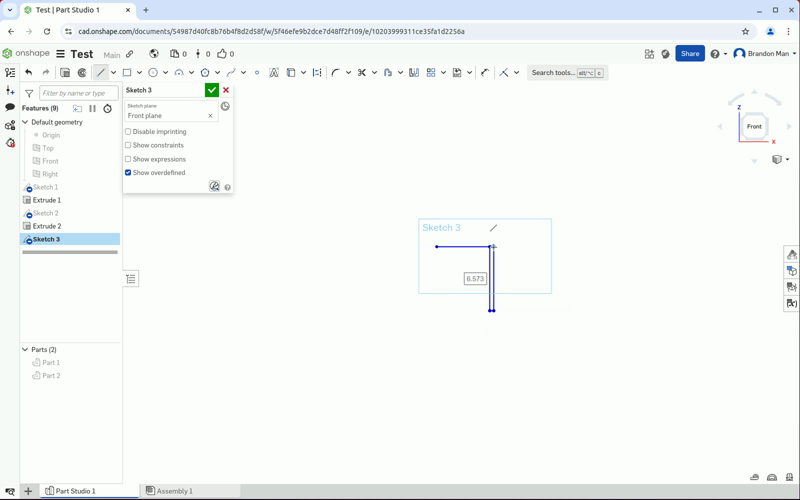
scroll(-6)
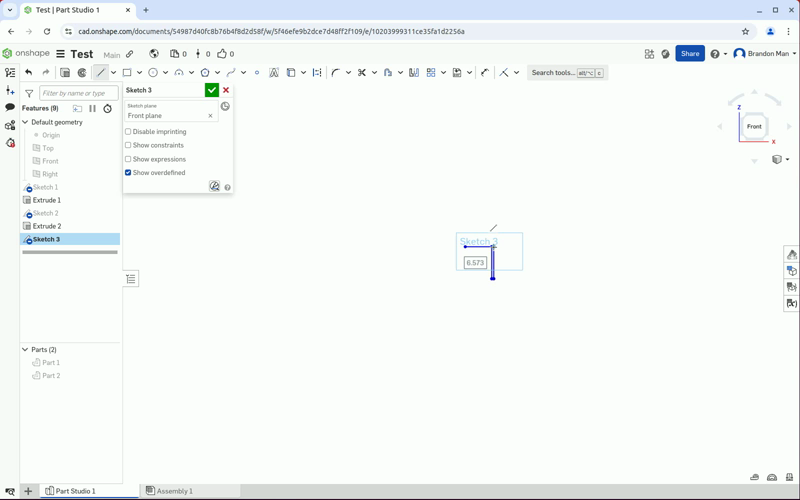
key_up(shift)
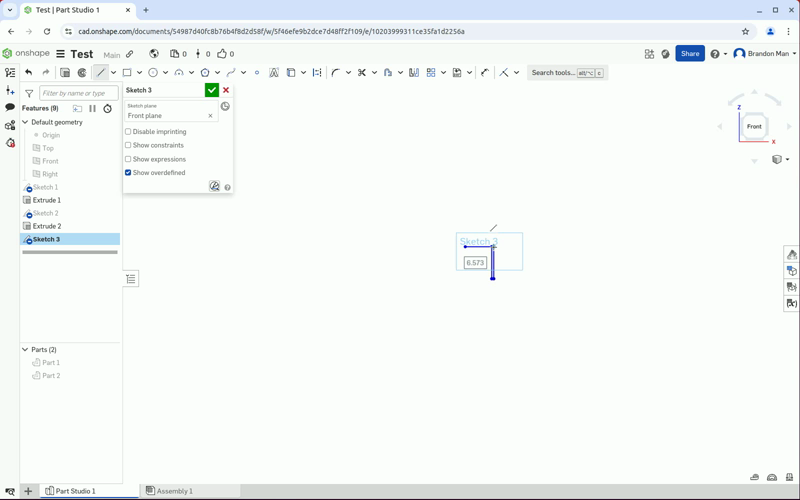
key_down(shift)
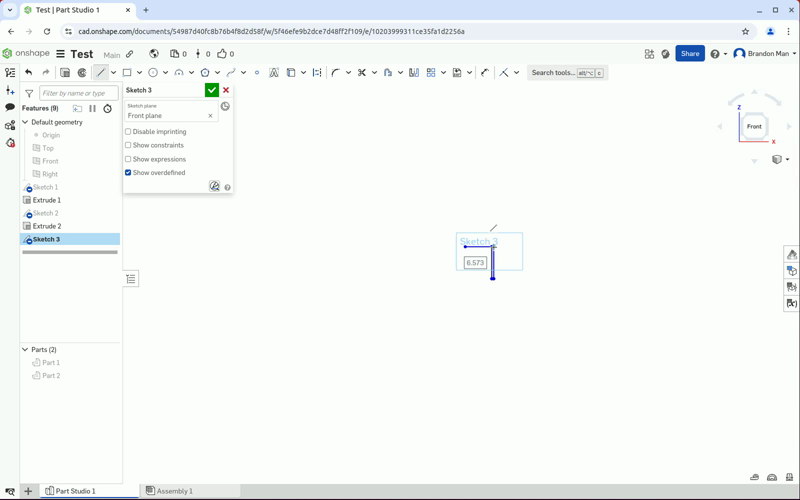
mouse_move(523, 246)
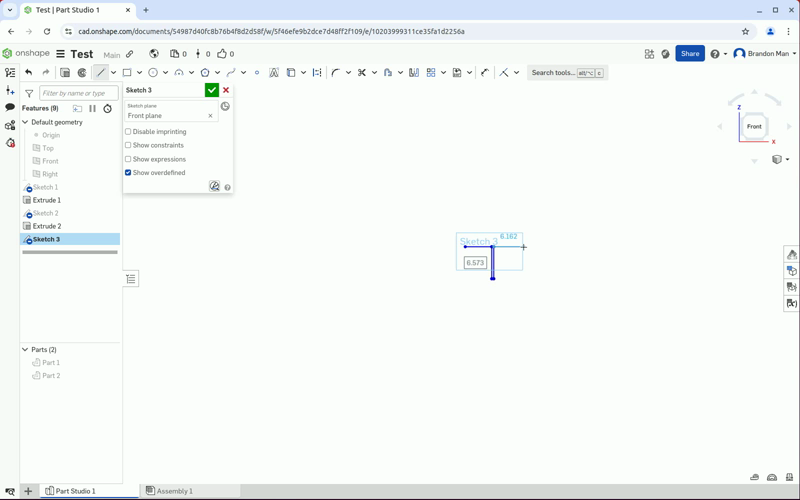
mouse_move(519, 246)
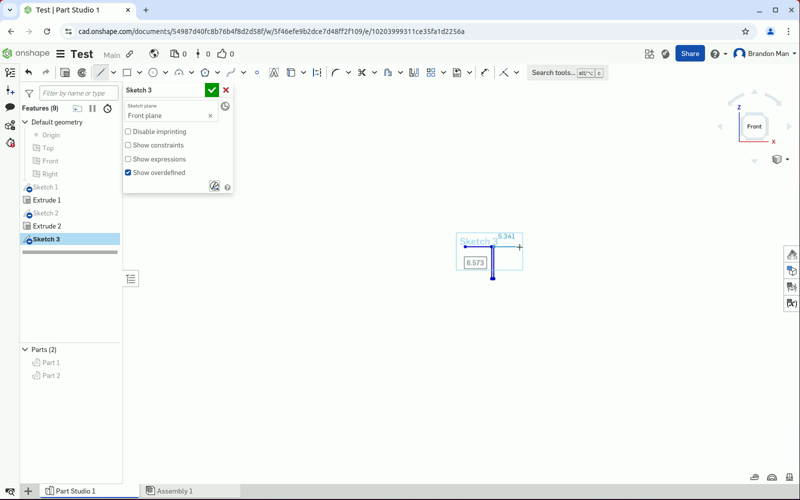
click(519, 246)
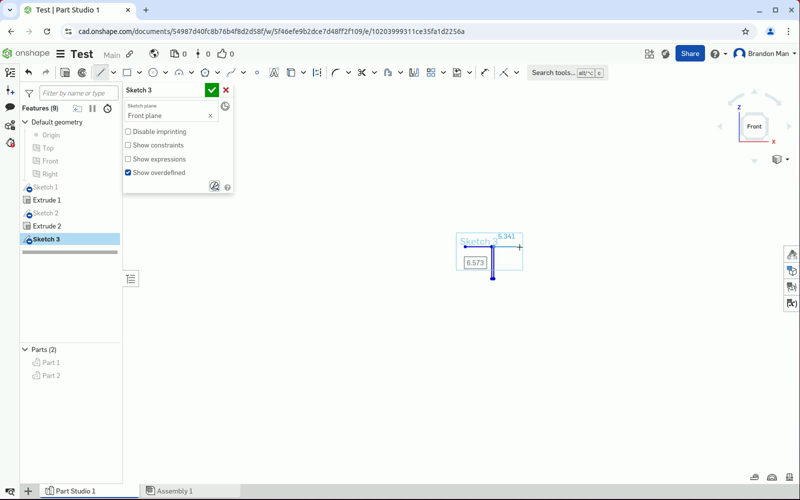
key_up(shift)
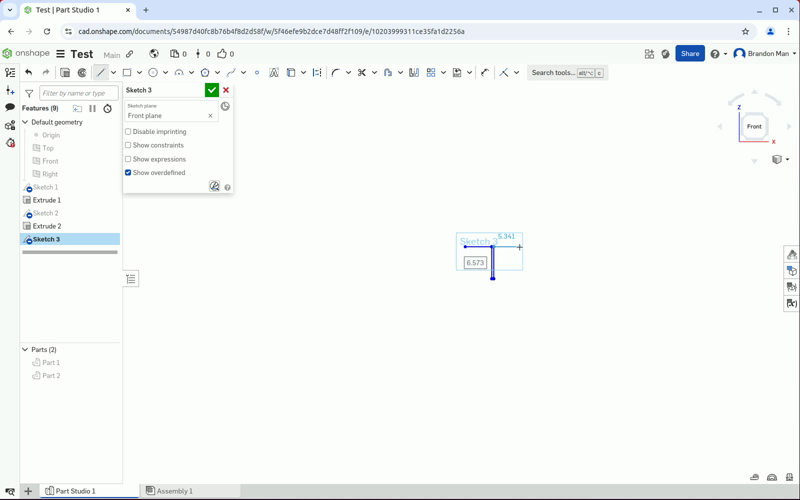
key_down(shift)
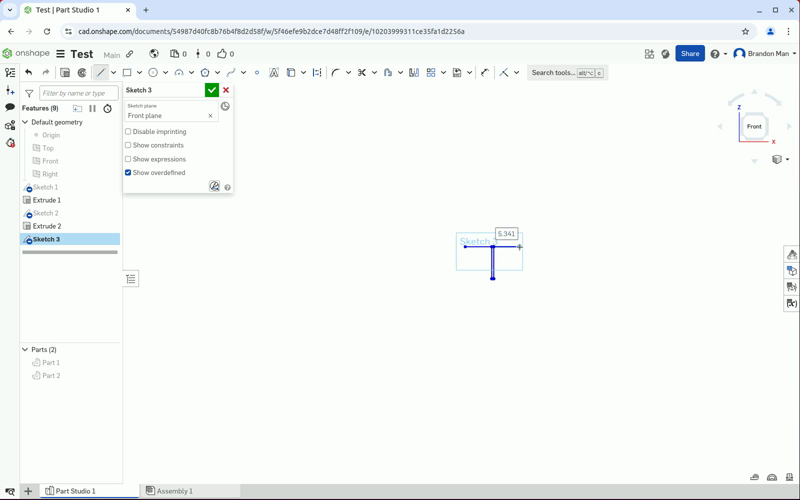
mouse_move(549, 246)
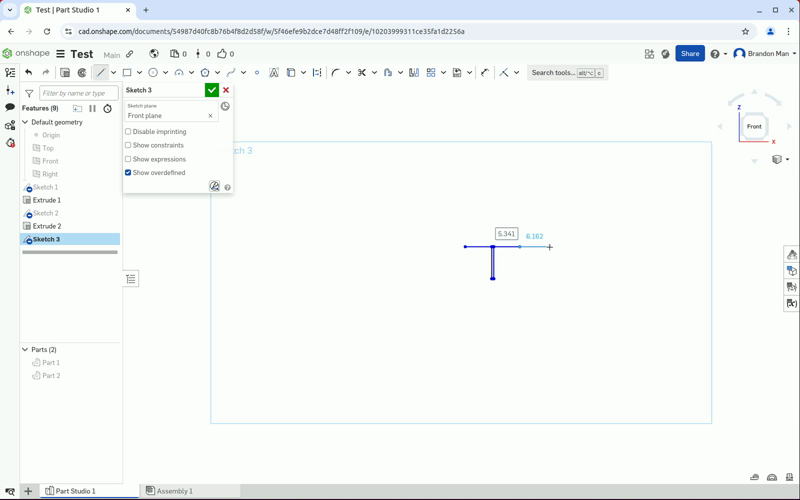
mouse_move(519, 244)
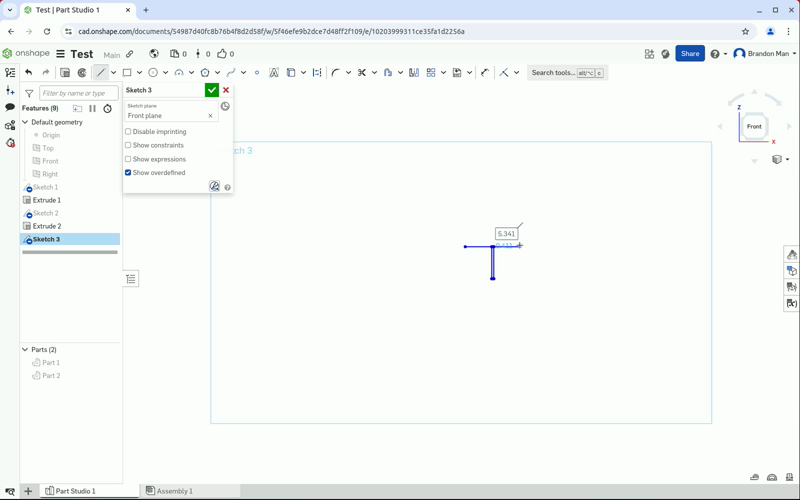
scroll(6)
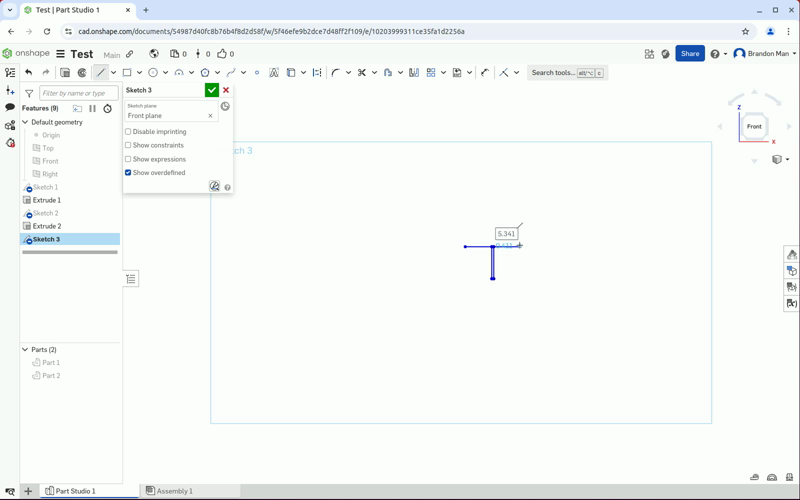
scroll(6)
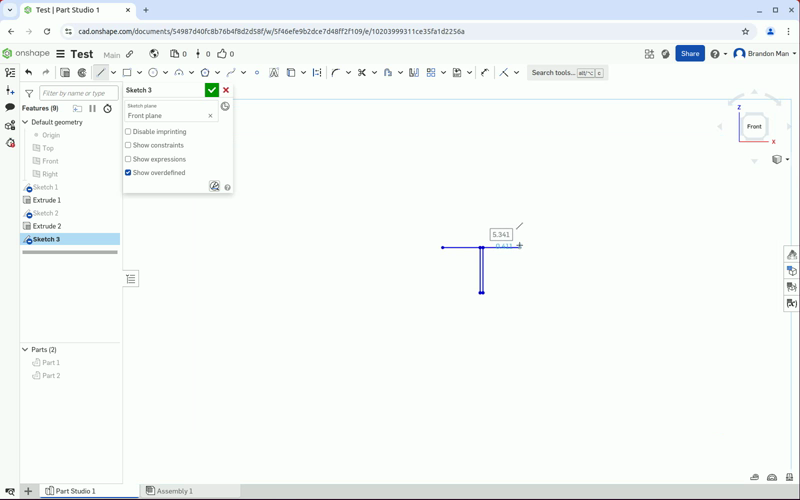
scroll(6)
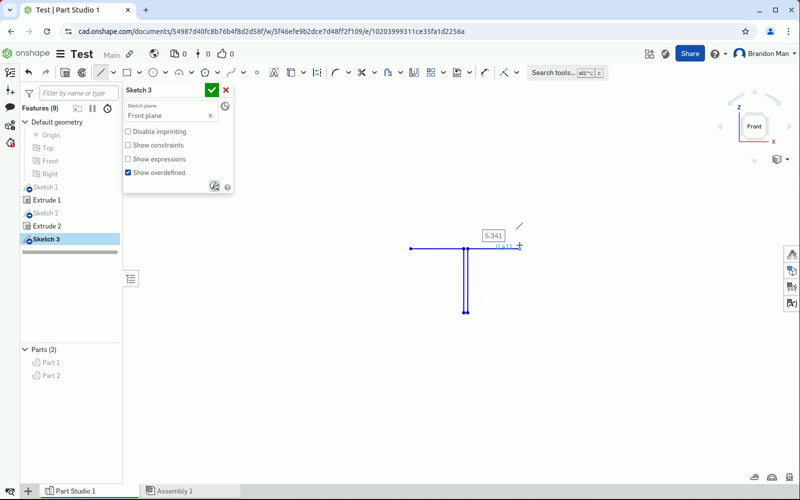
scroll(6)
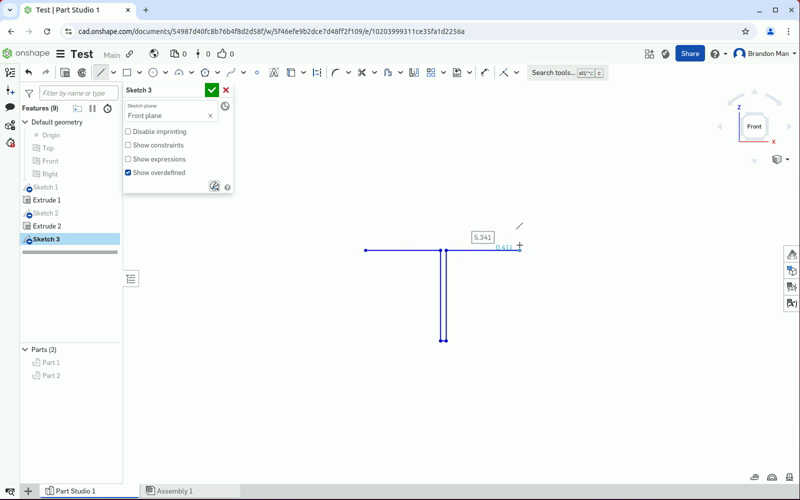
scroll(6)
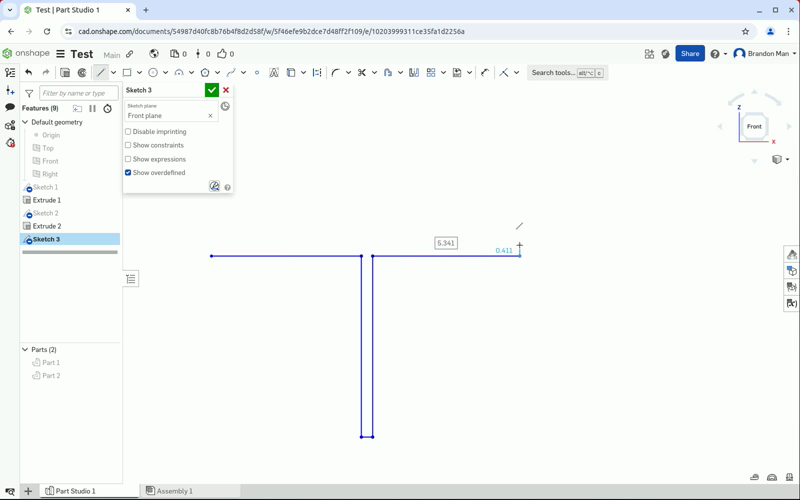
scroll(6)
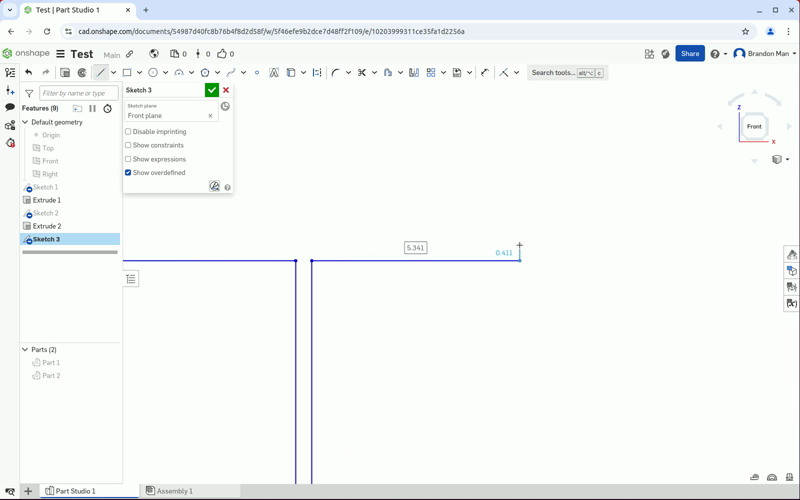
scroll(6)
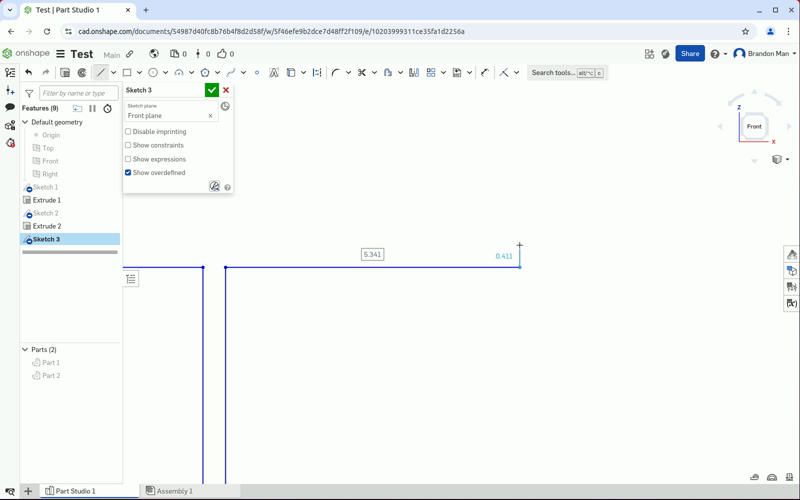
click(519, 244)
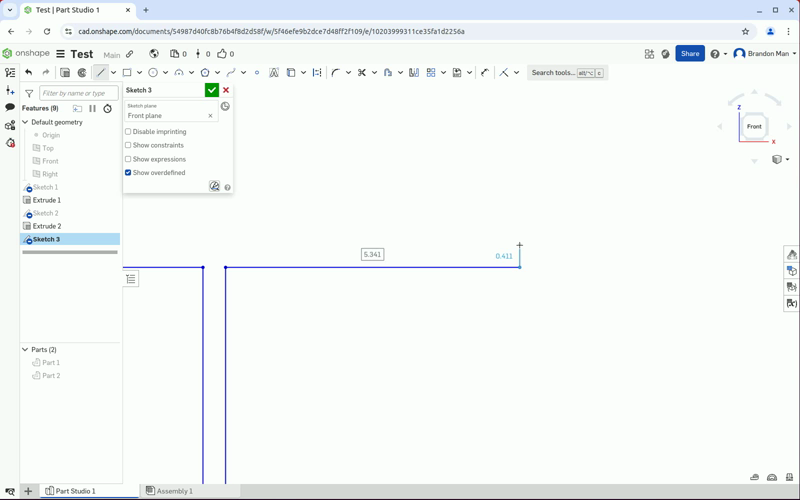
scroll(-6)
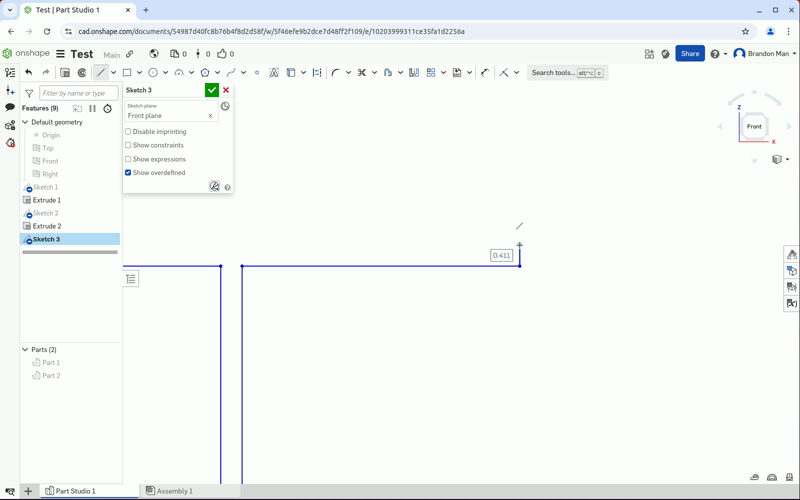
scroll(-6)
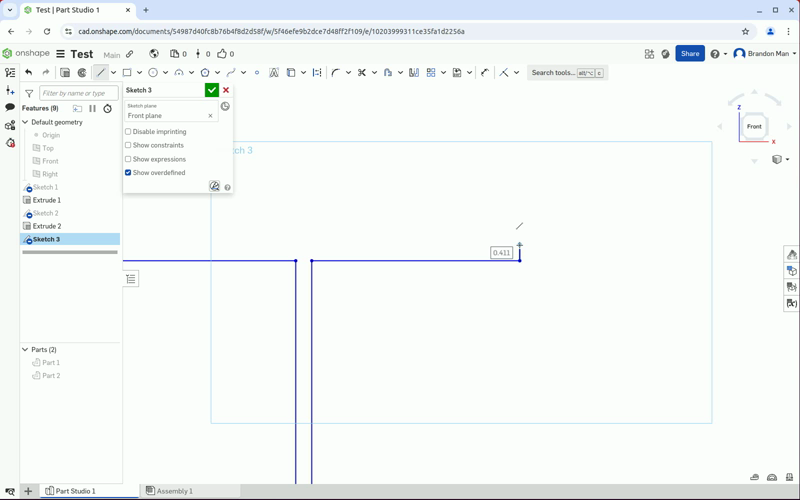
scroll(-6)
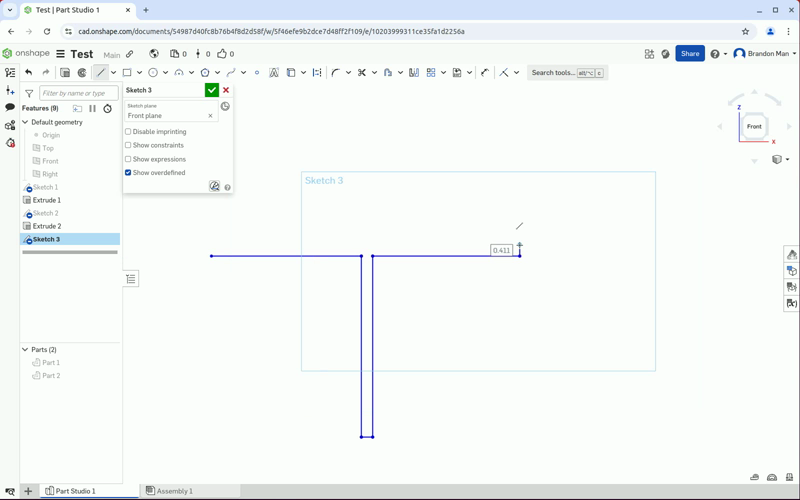
scroll(-6)
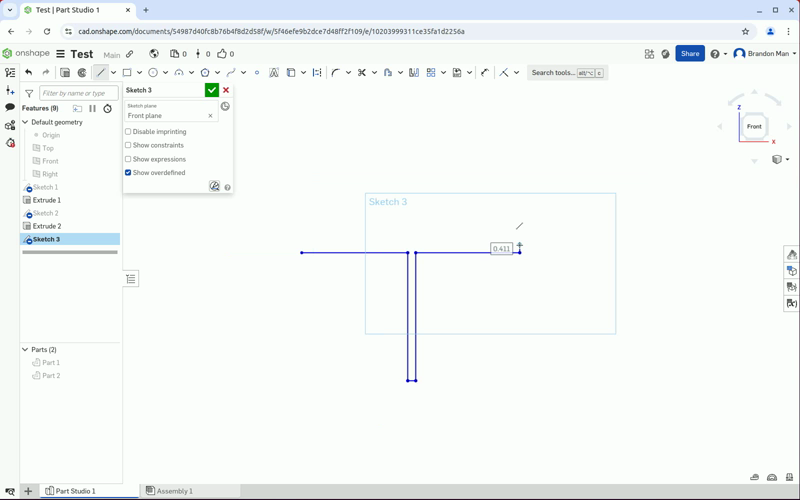
scroll(-6)
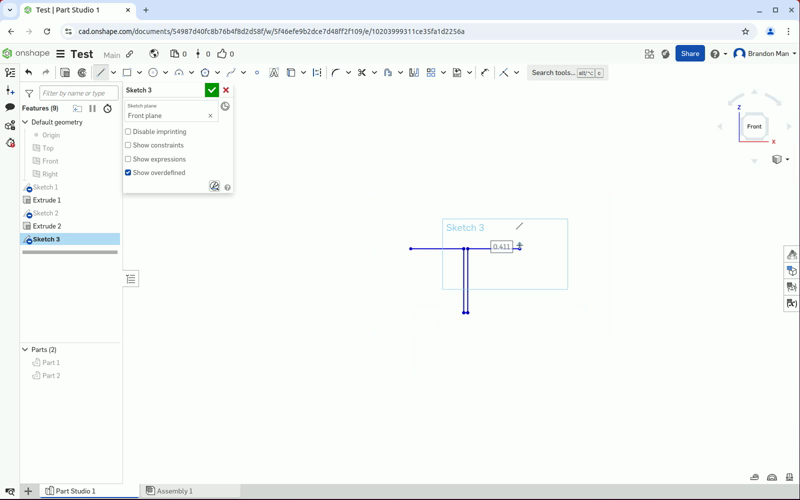
scroll(-6)
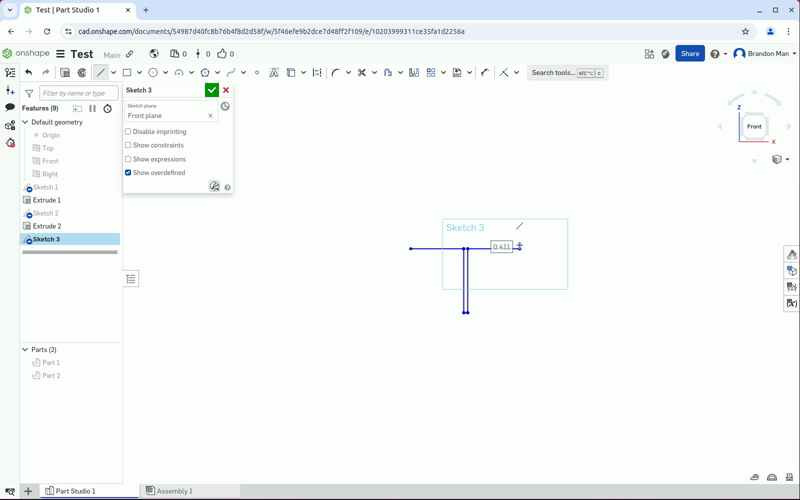
scroll(-6)
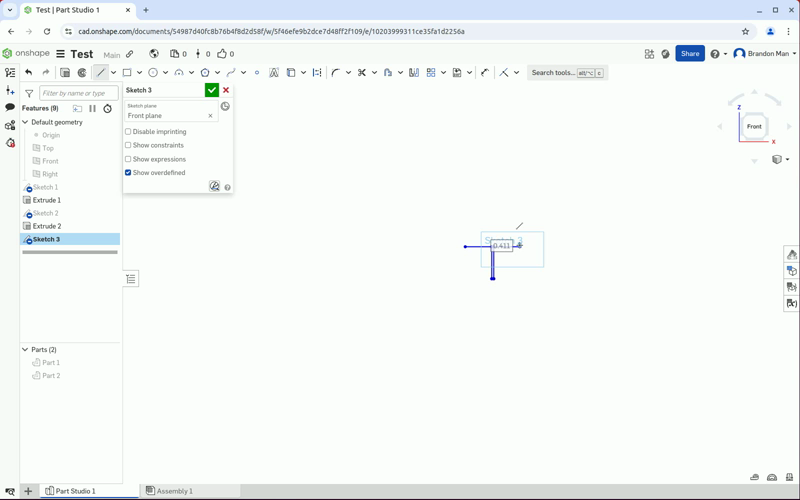
key_up(shift)
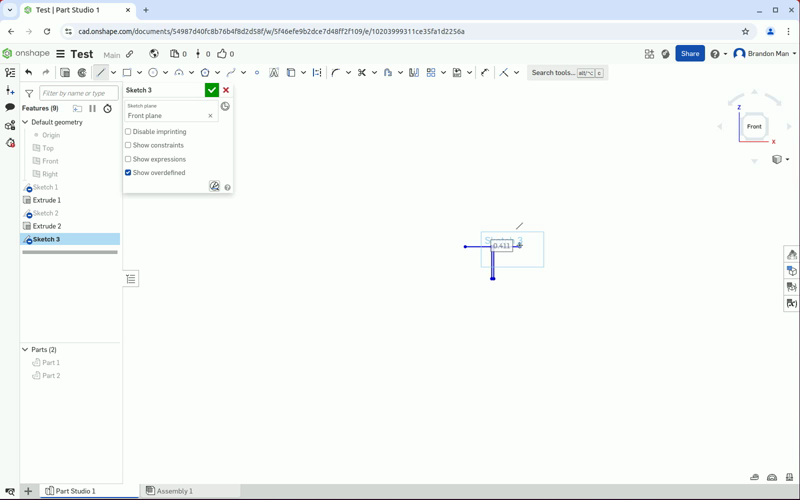
key_down(shift)
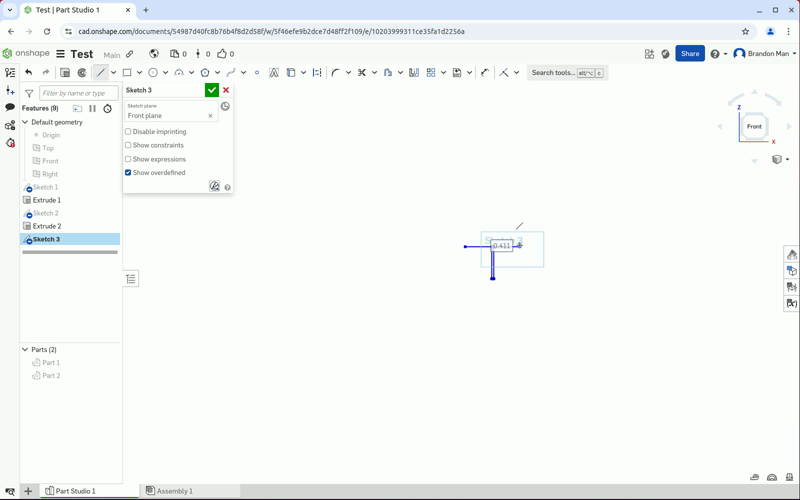
mouse_move(549, 244)
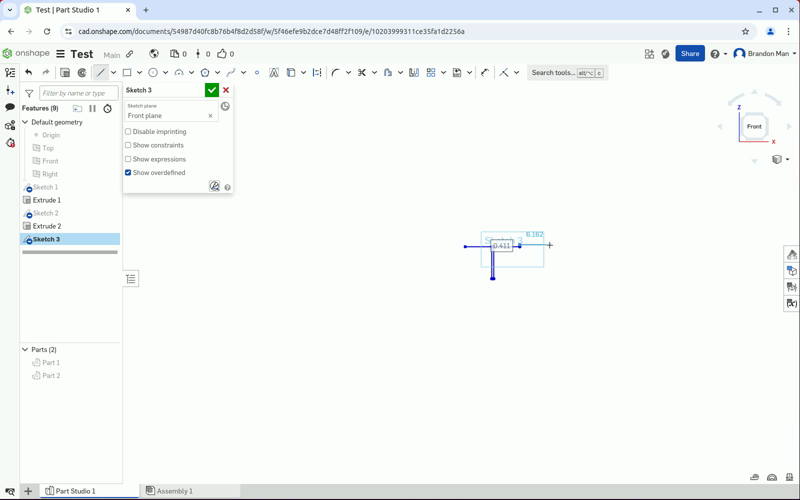
mouse_move(493, 244)
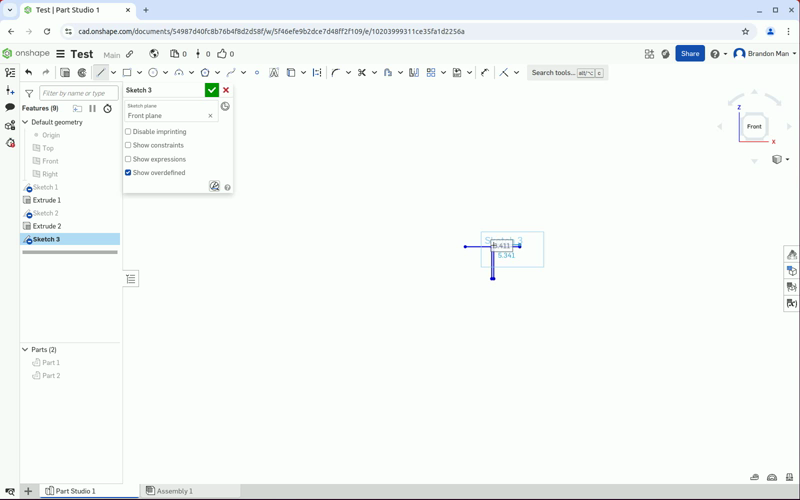
scroll(6)
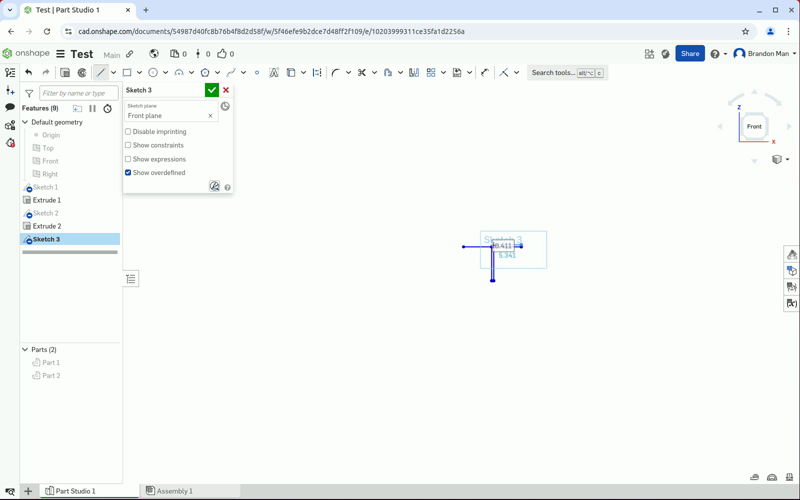
scroll(6)
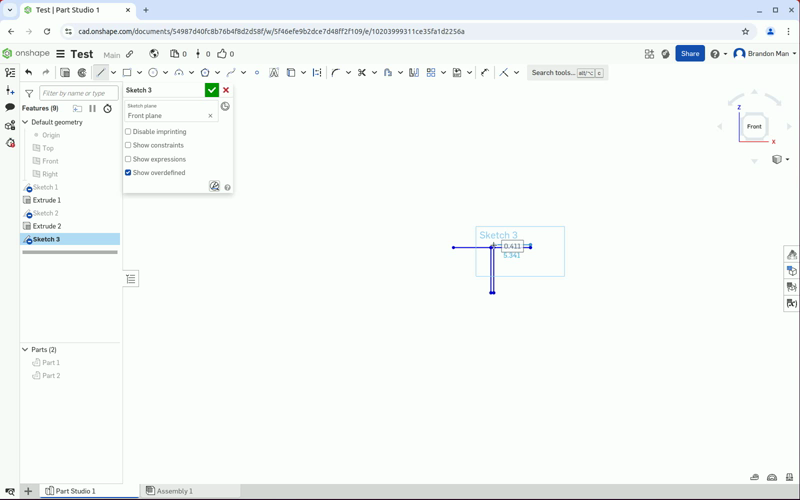
scroll(6)
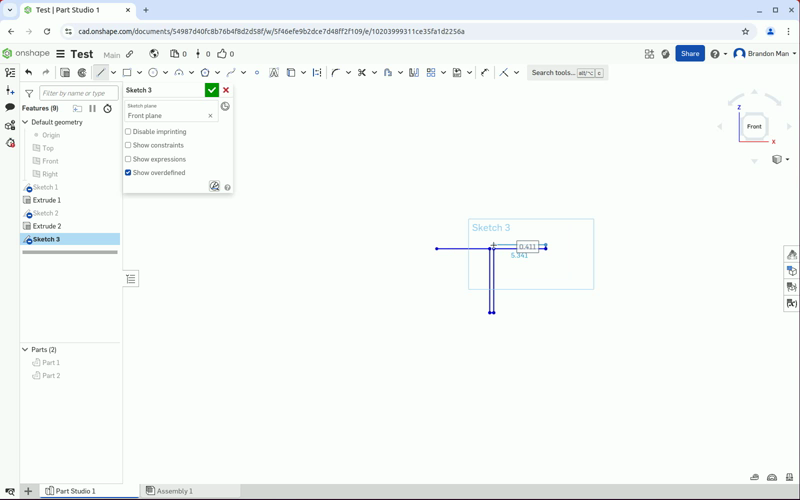
scroll(6)
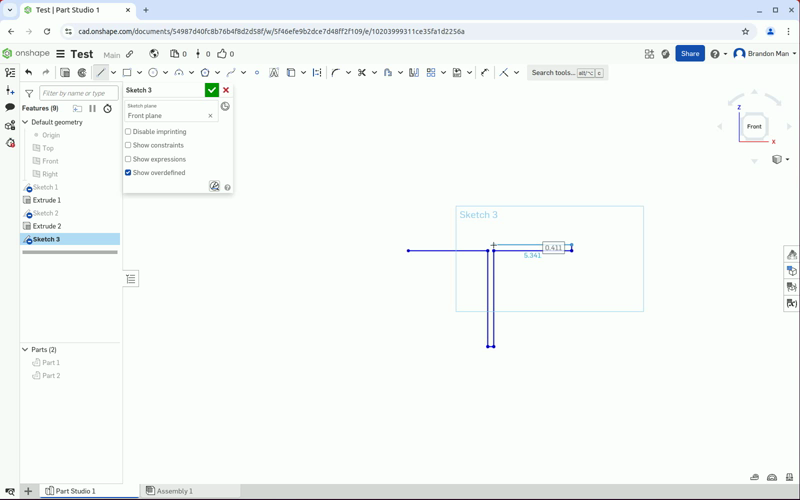
scroll(6)
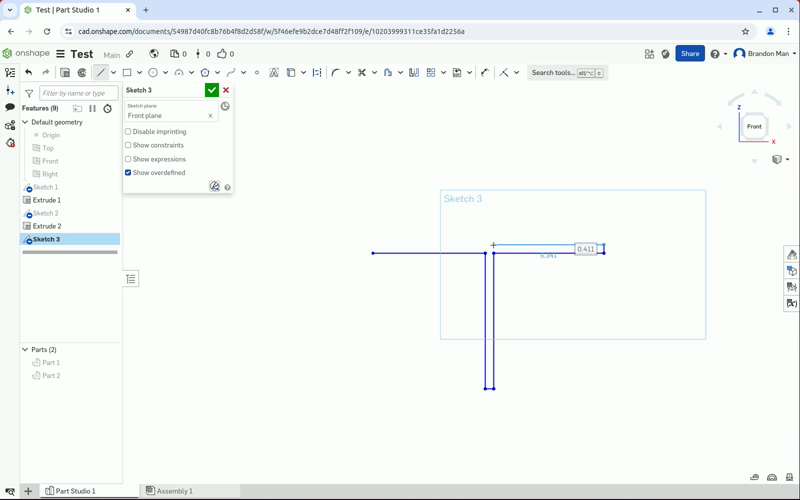
scroll(6)
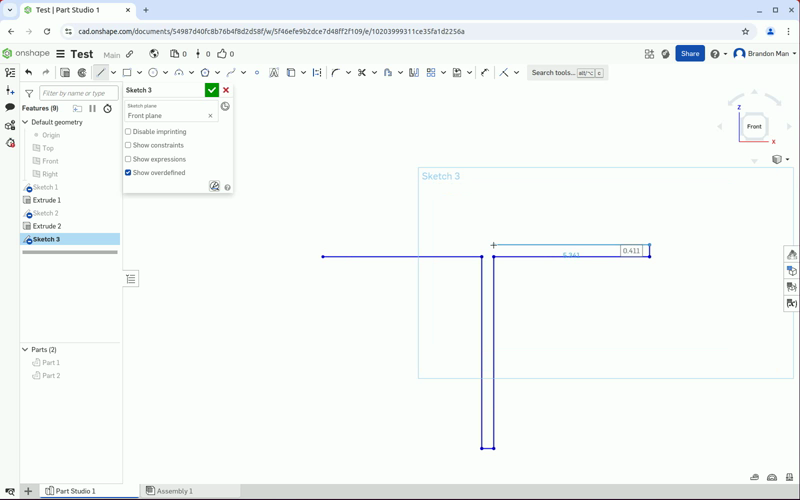
scroll(6)
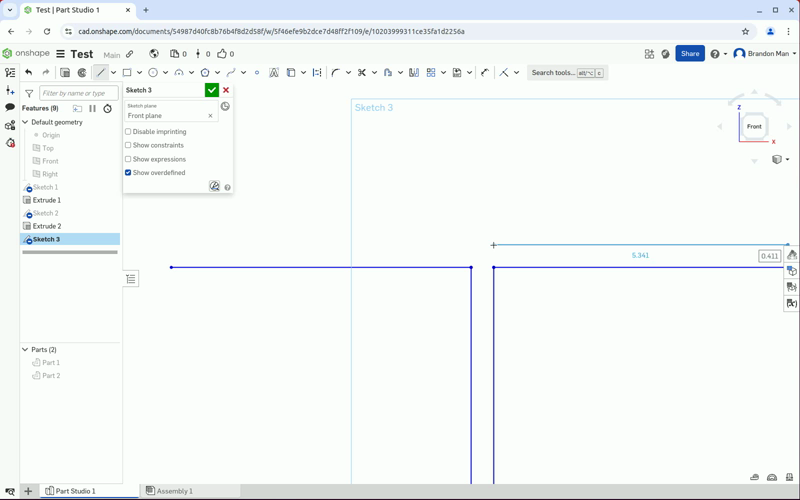
click(493, 244)
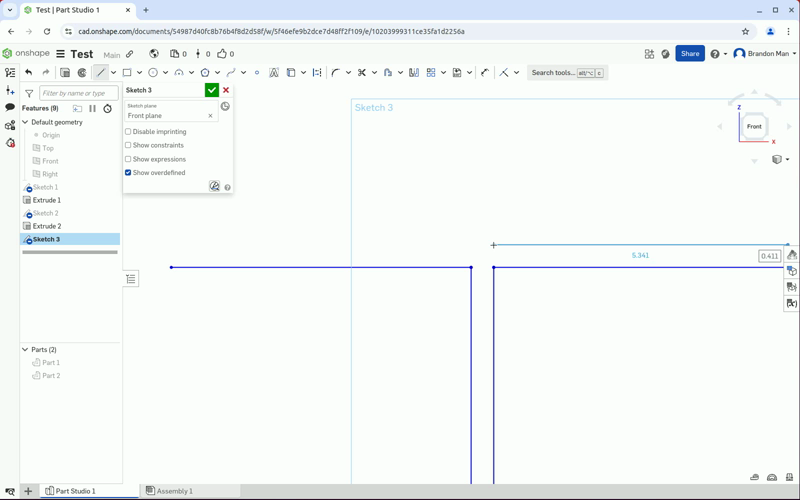
scroll(-6)
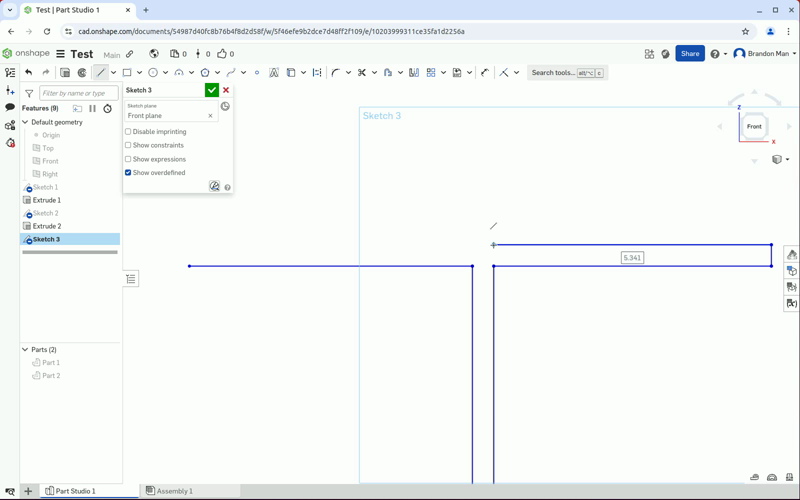
scroll(-6)
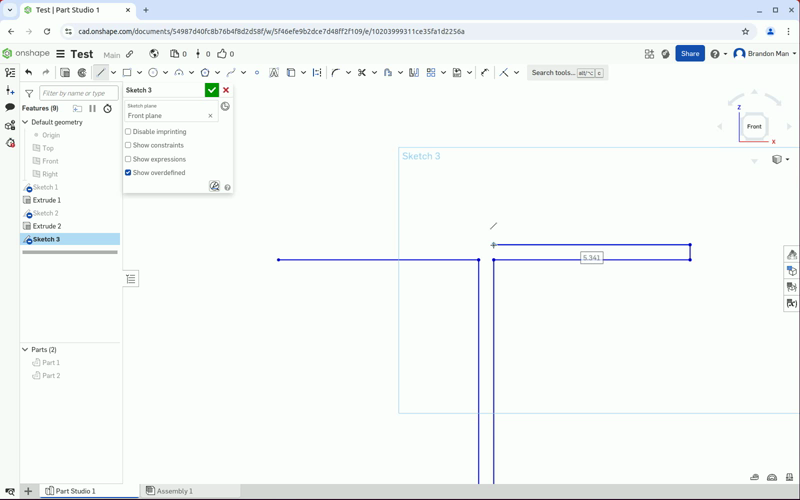
scroll(-6)
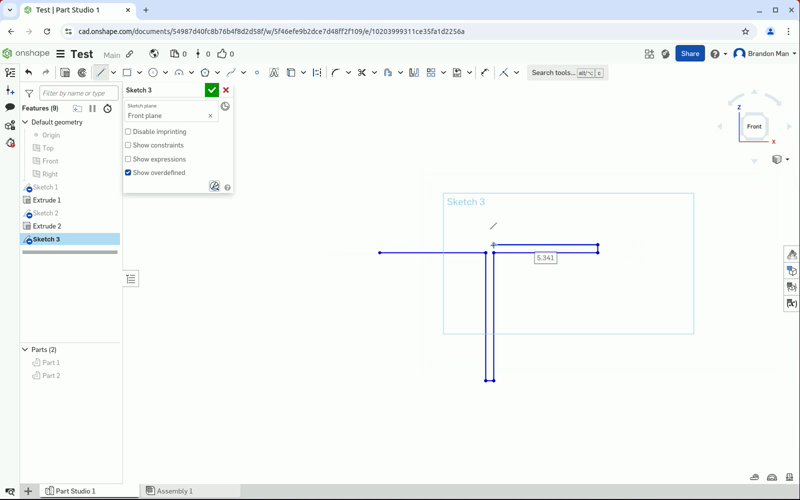
scroll(-6)
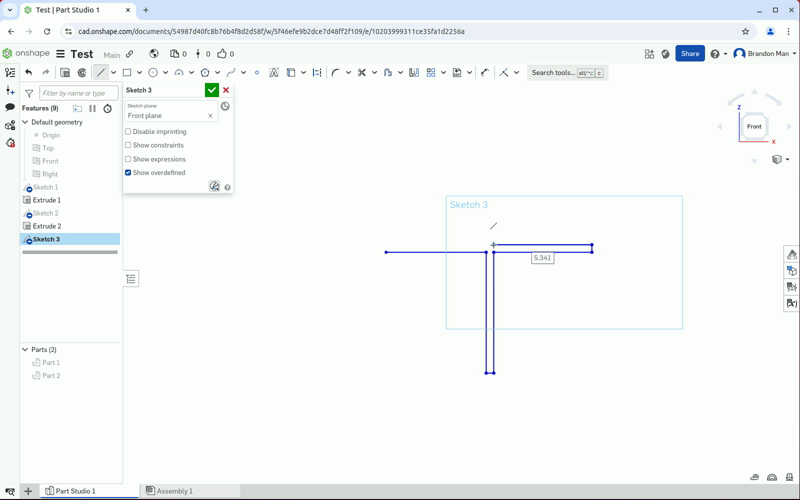
scroll(-6)
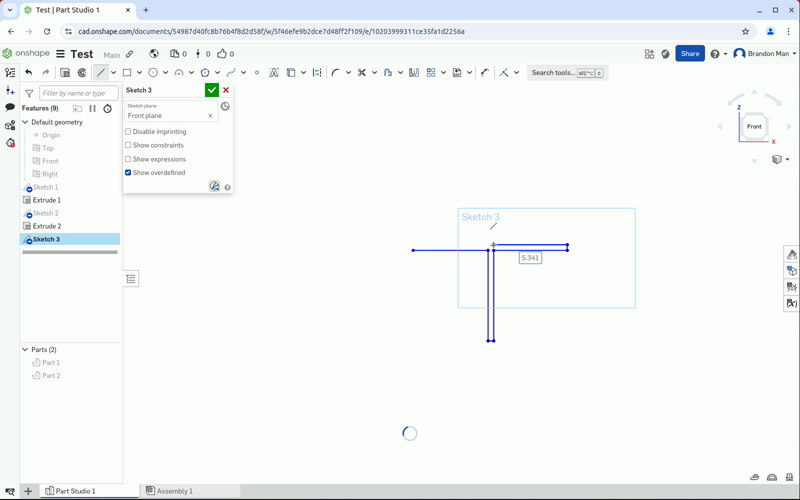
scroll(-6)
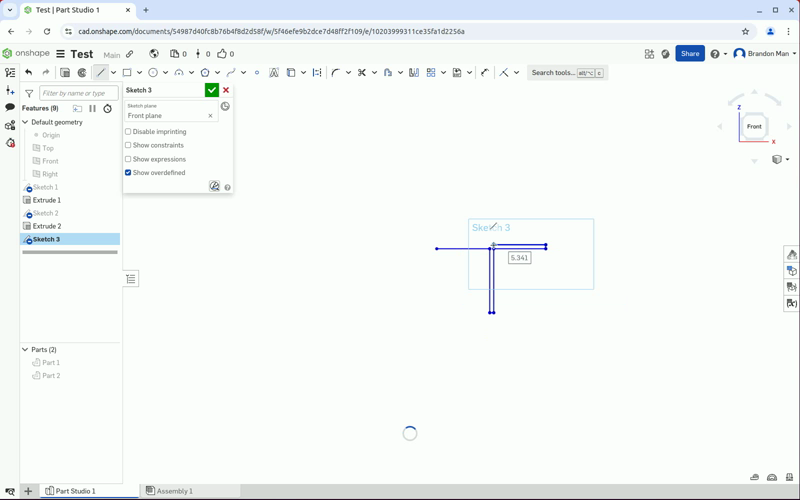
scroll(-6)
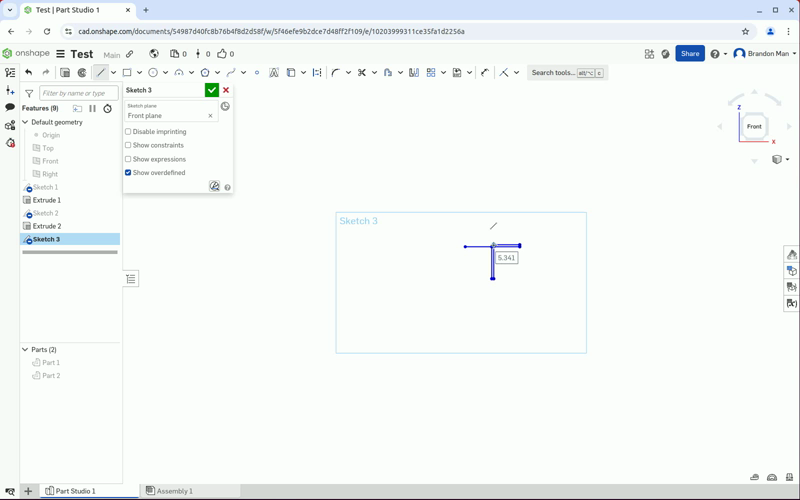
key_up(shift)
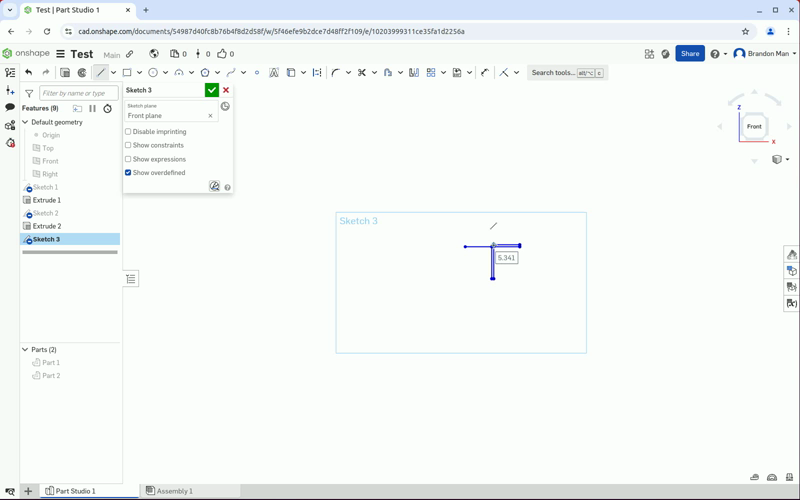
key_down(shift)
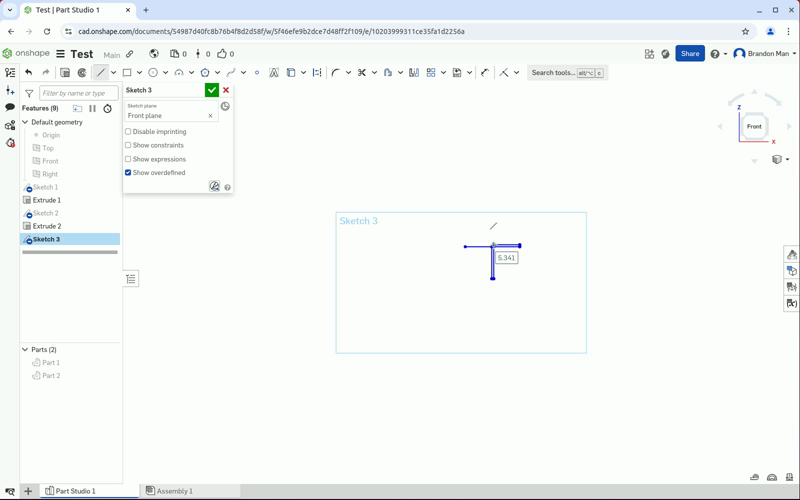
mouse_move(523, 244)
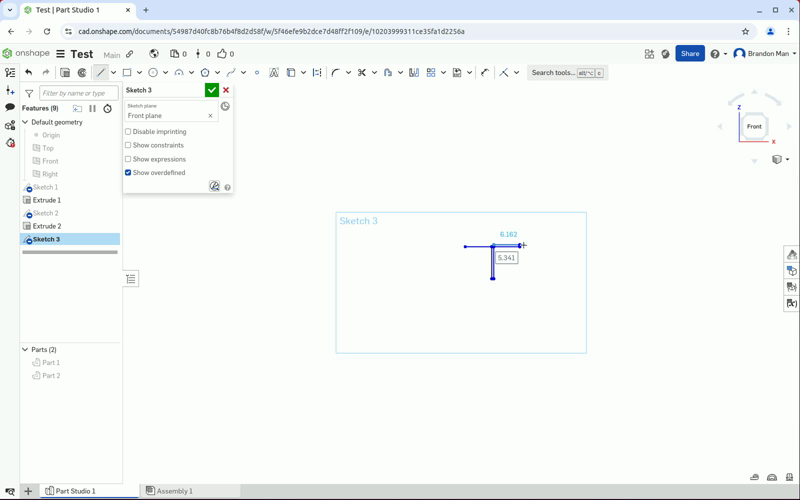
mouse_move(493, 212)
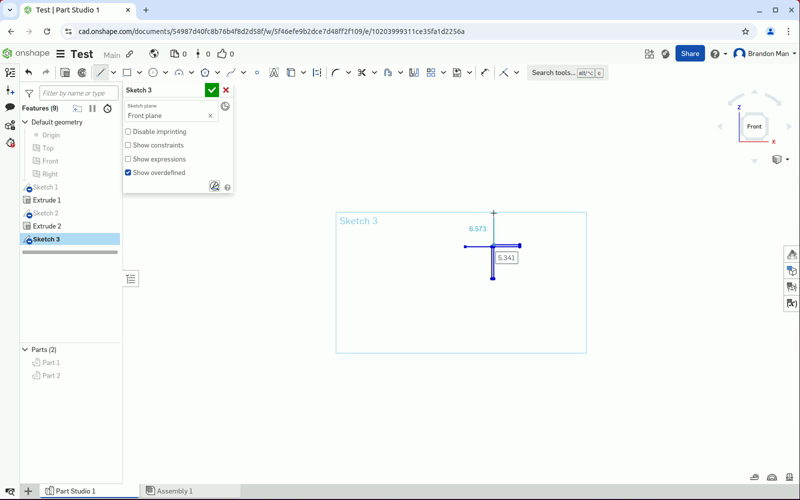
click(493, 212)
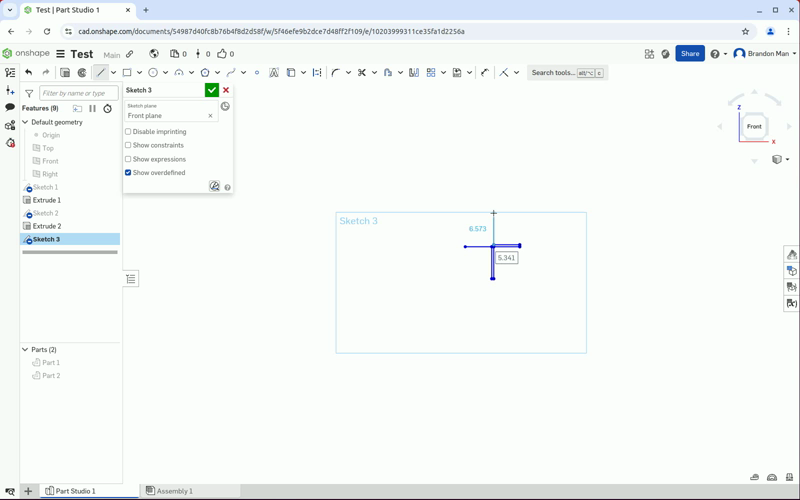
key_up(shift)
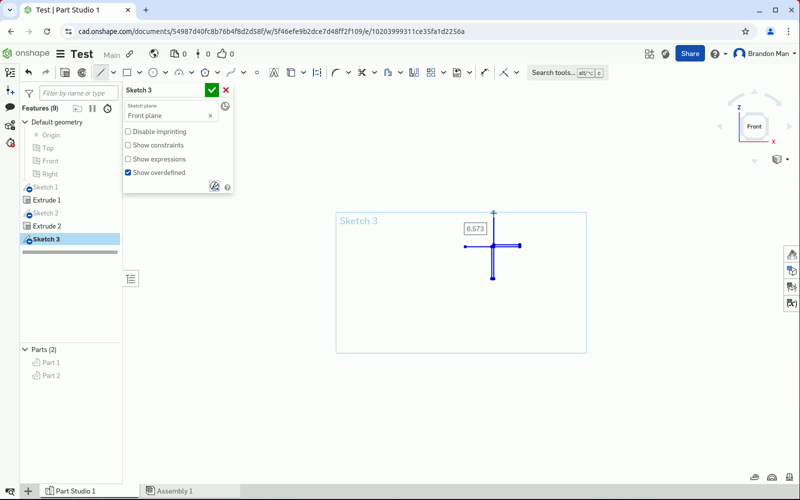
key_down(shift)
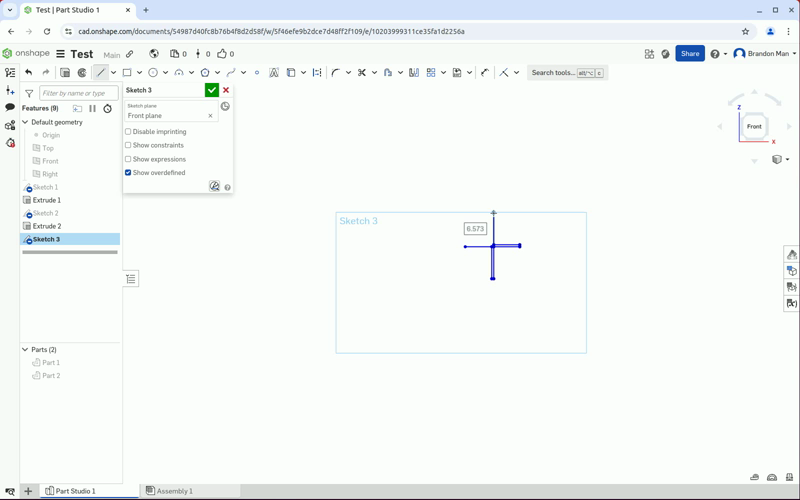
mouse_move(523, 212)
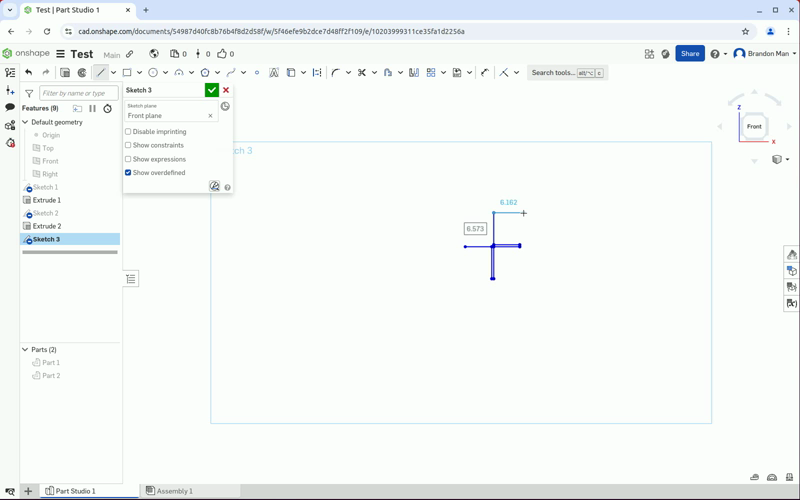
mouse_move(491, 212)
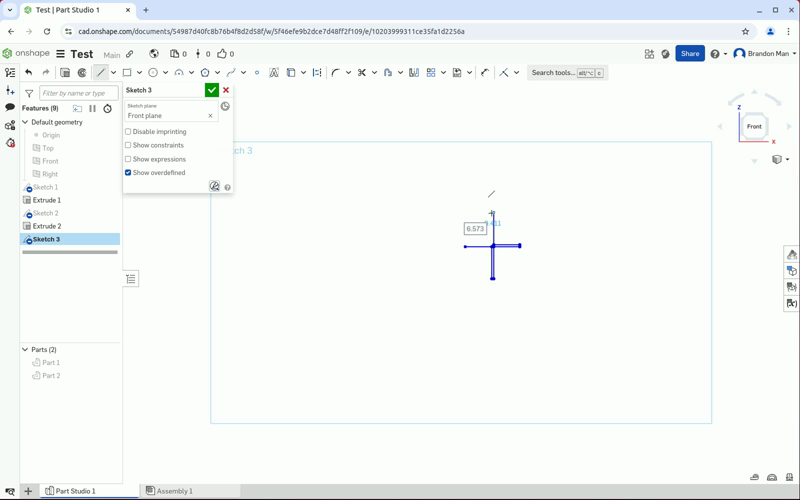
scroll(6)
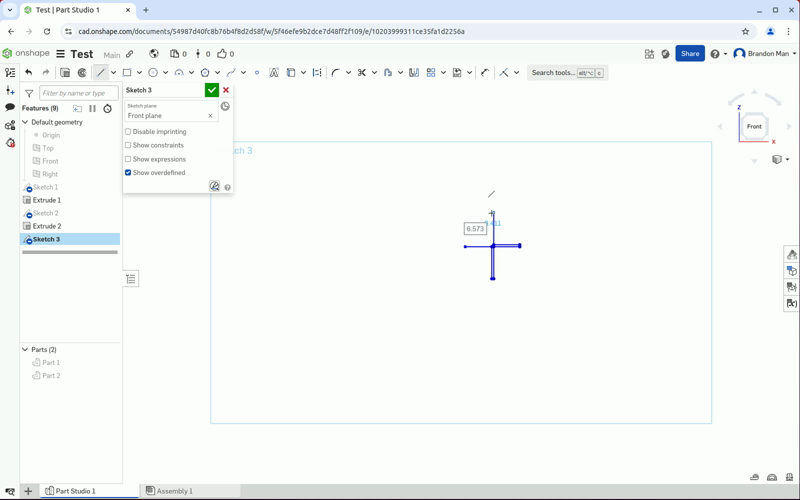
scroll(6)
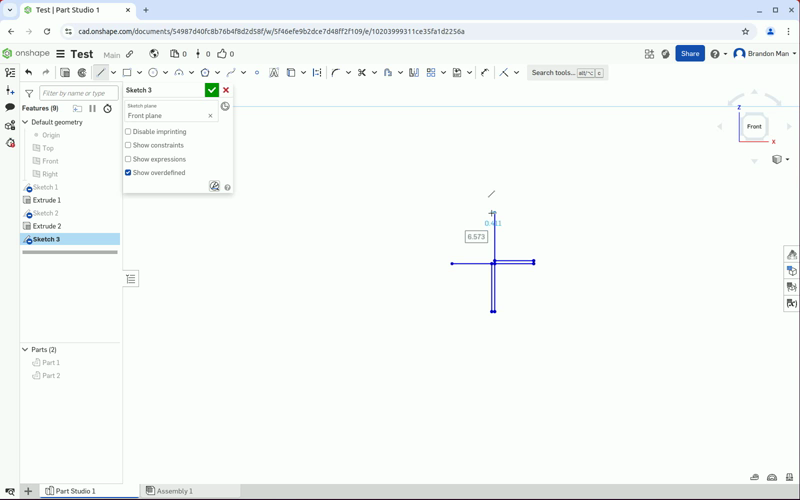
scroll(6)
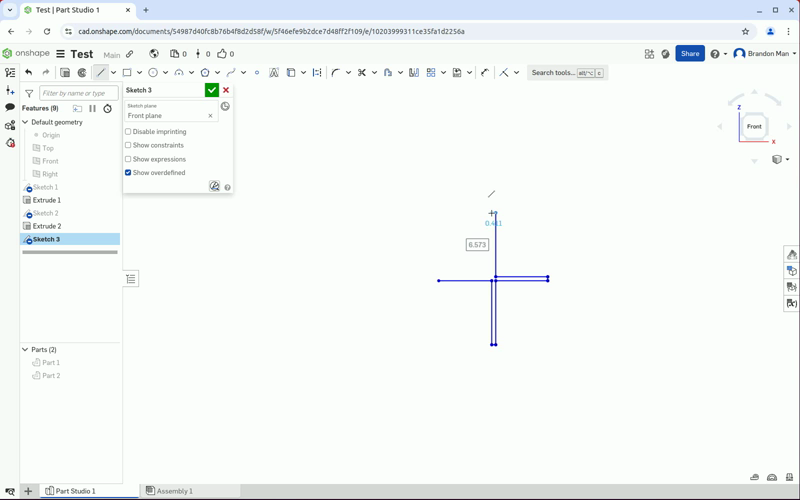
scroll(6)
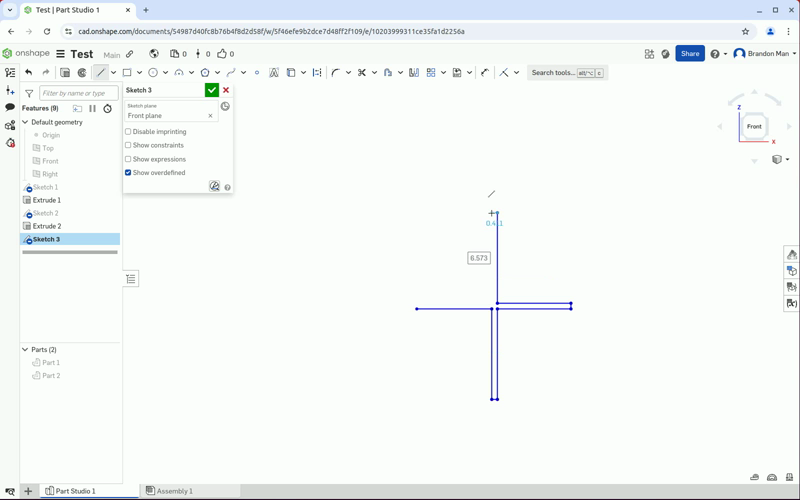
scroll(6)
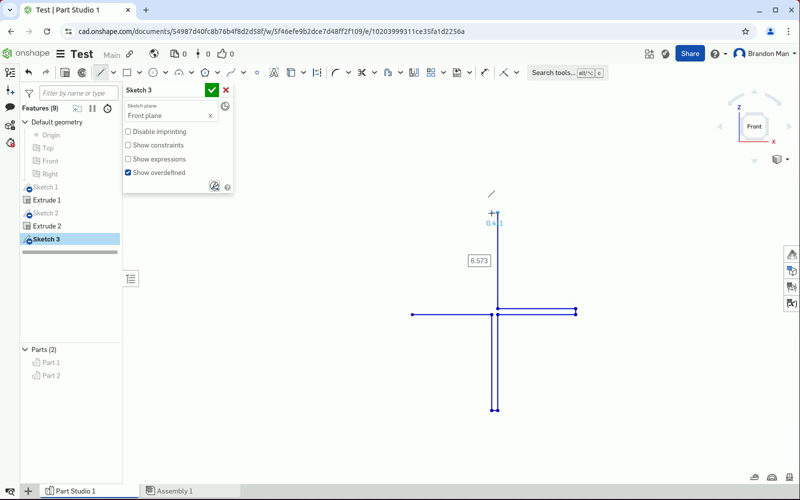
scroll(6)
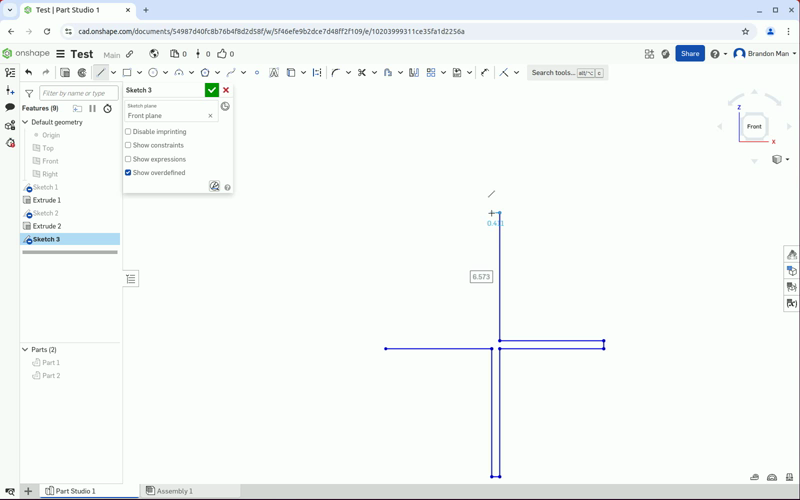
scroll(6)
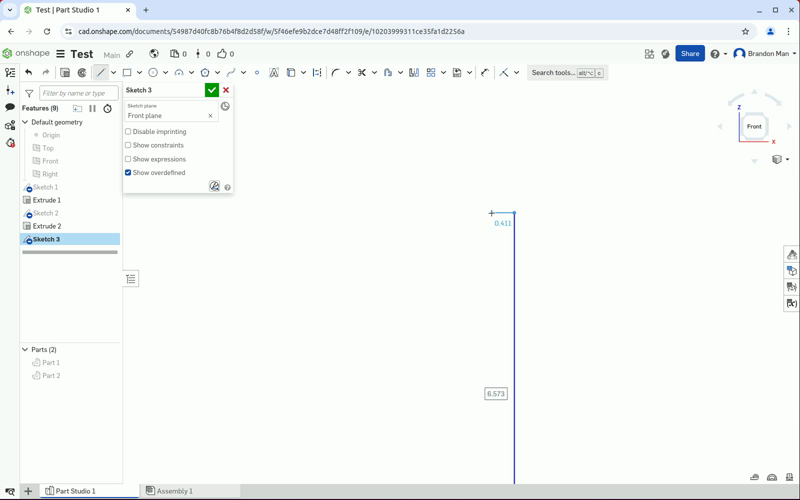
click(491, 212)
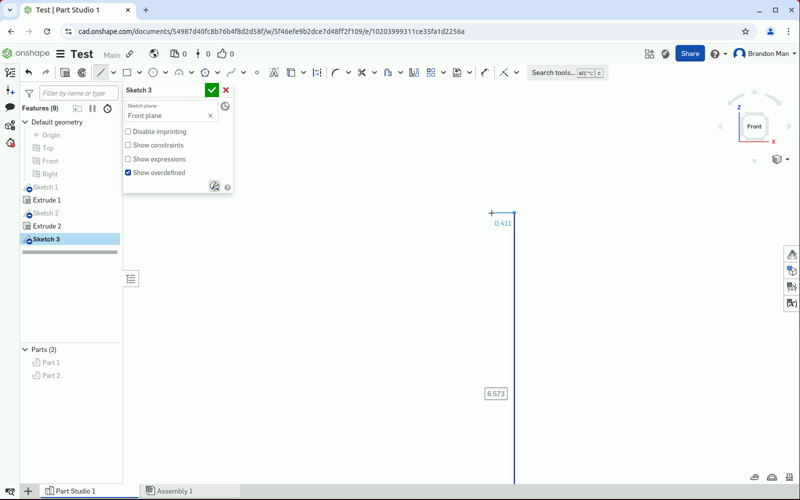
scroll(-6)
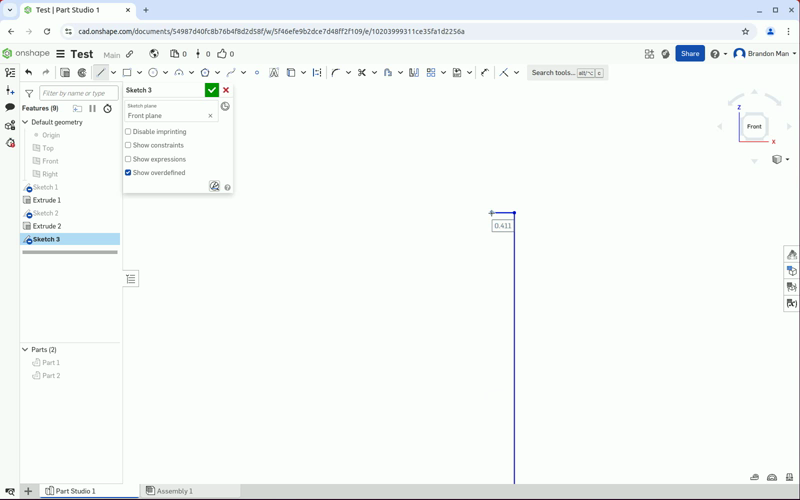
scroll(-6)
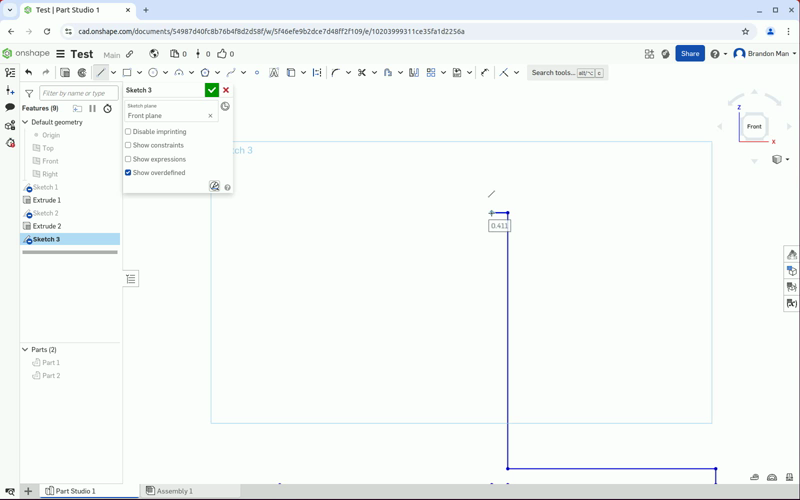
scroll(-6)
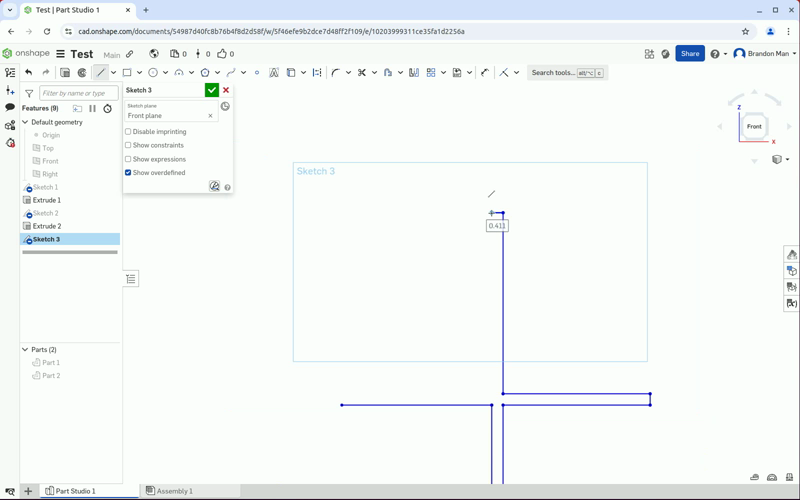
scroll(-6)
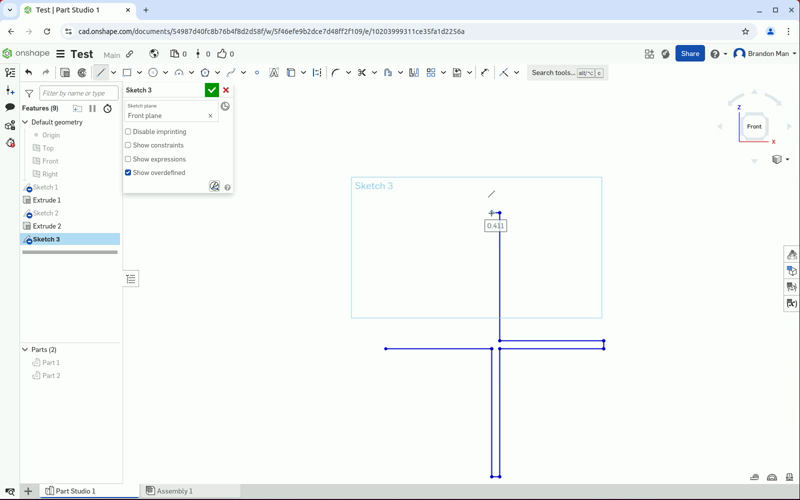
scroll(-6)
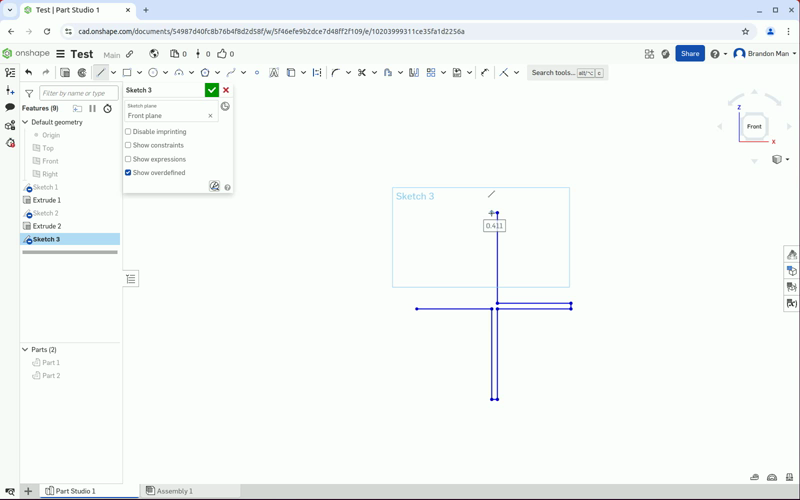
scroll(-6)
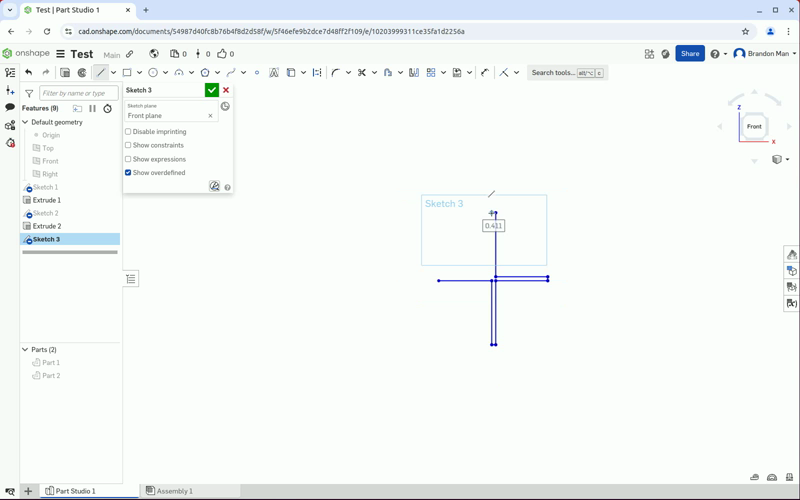
scroll(-6)
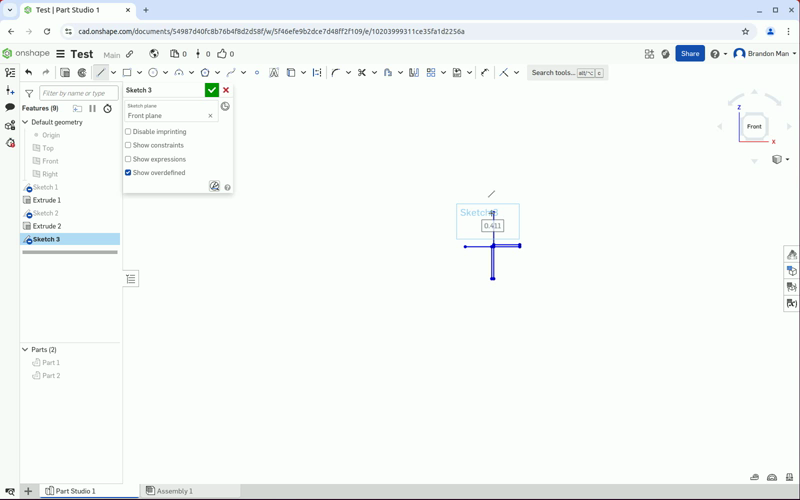
key_up(shift)
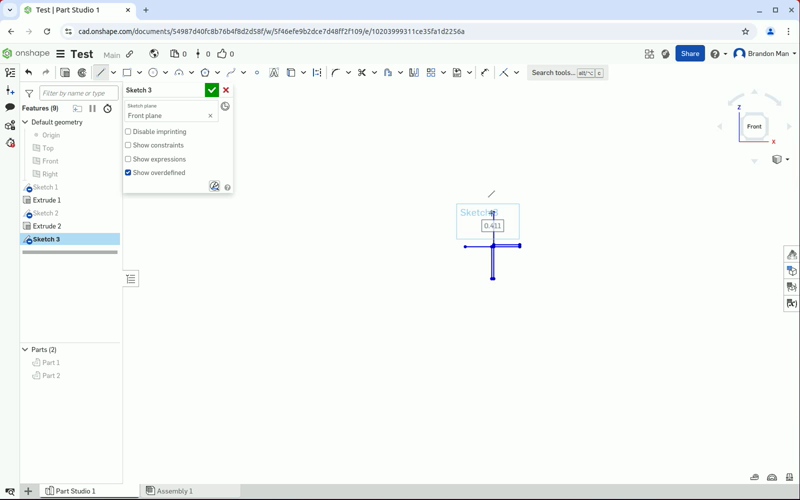
key_down(shift)
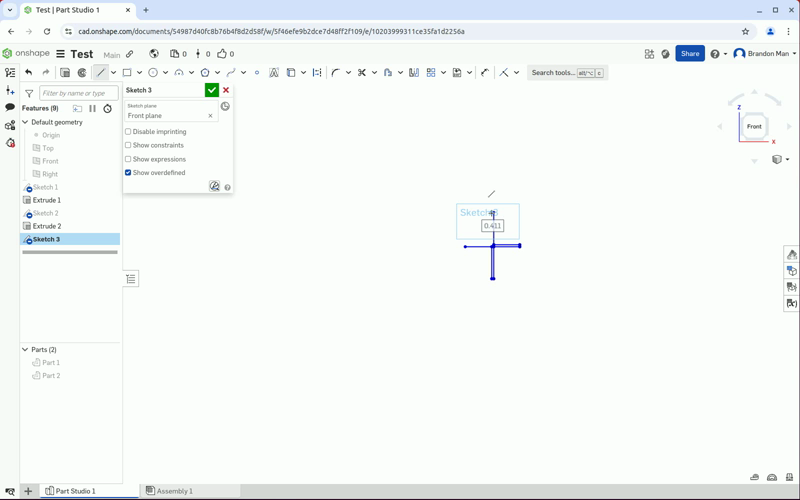
mouse_move(521, 212)
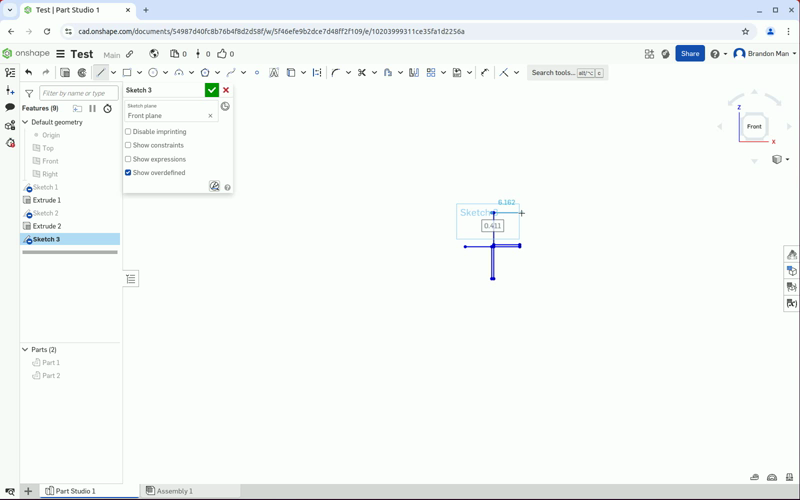
mouse_move(491, 244)
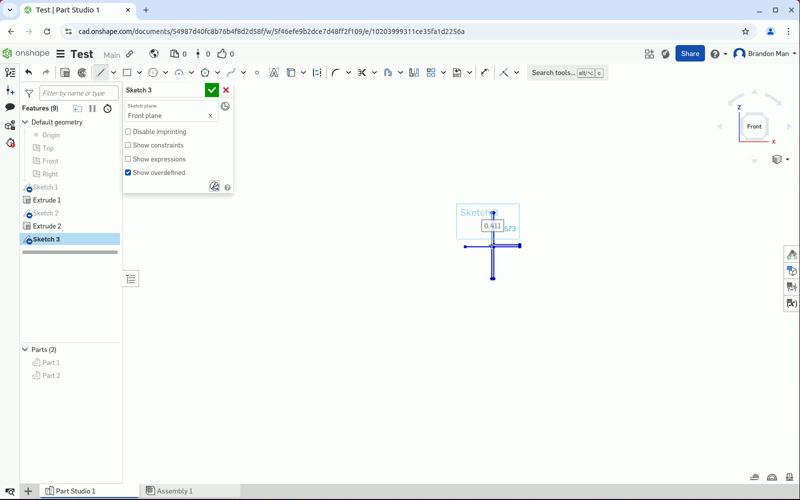
scroll(6)
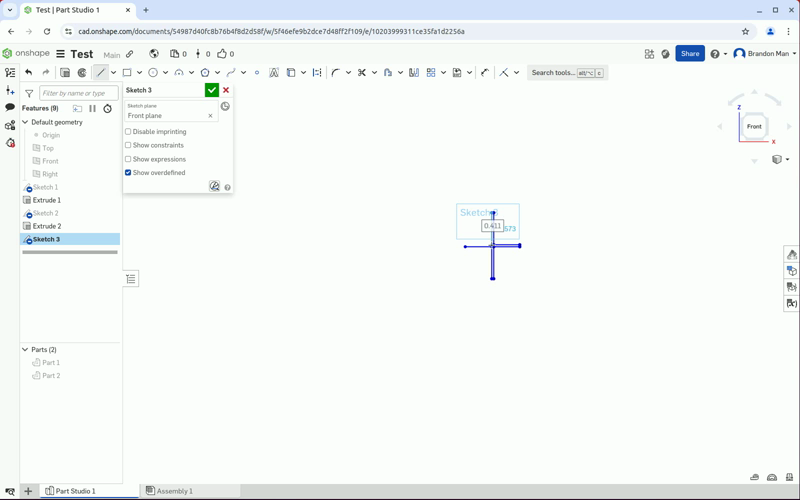
scroll(6)
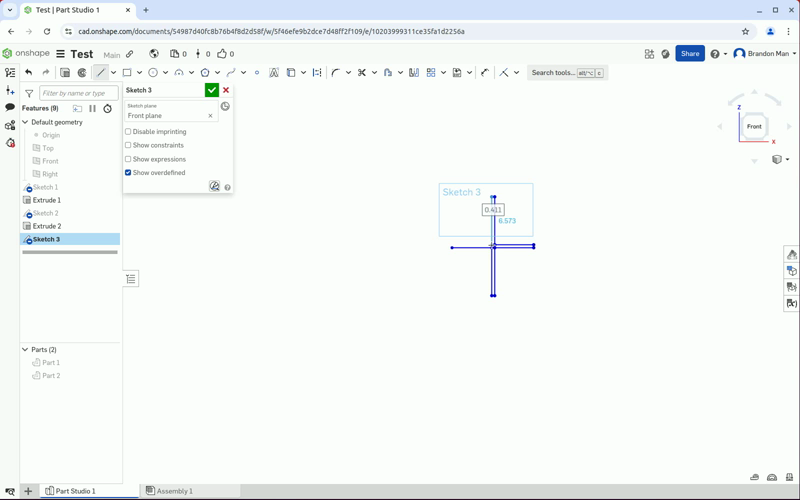
scroll(6)
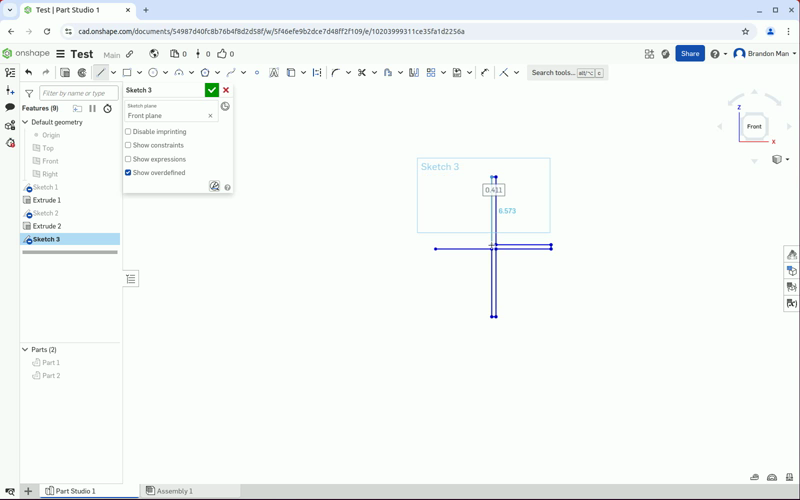
scroll(6)
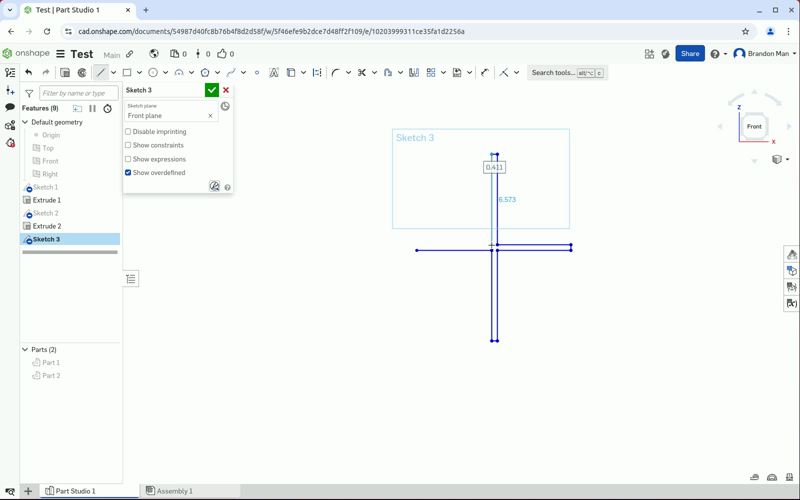
scroll(6)
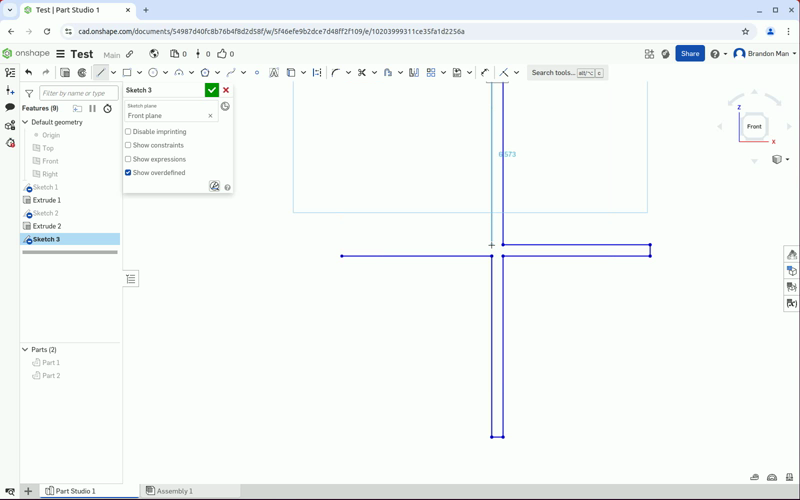
scroll(6)
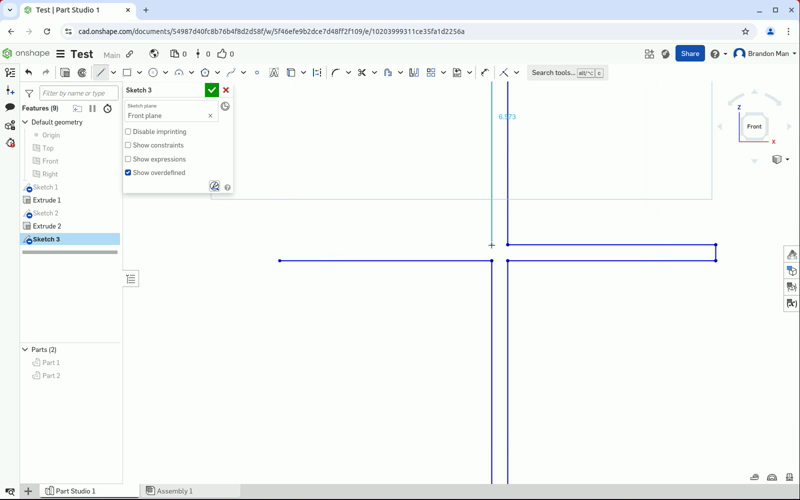
scroll(6)
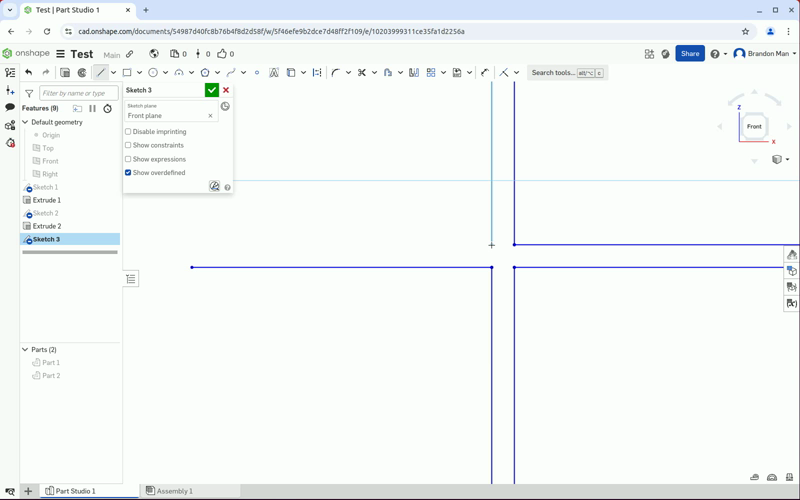
click(491, 244)
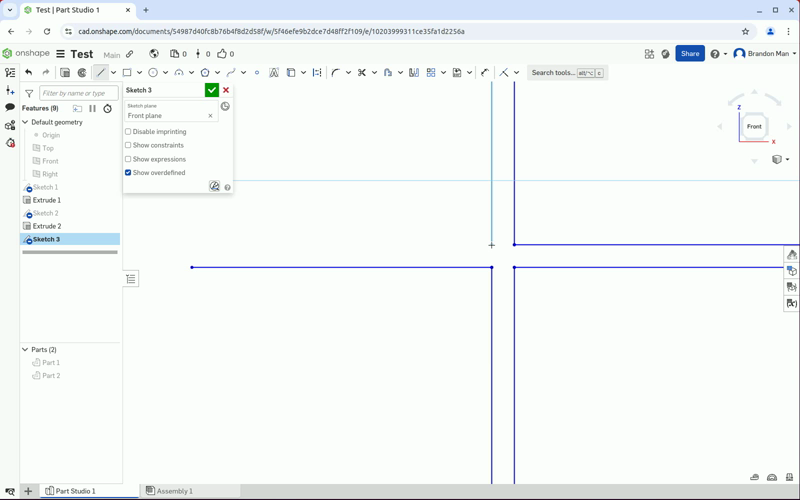
scroll(-6)
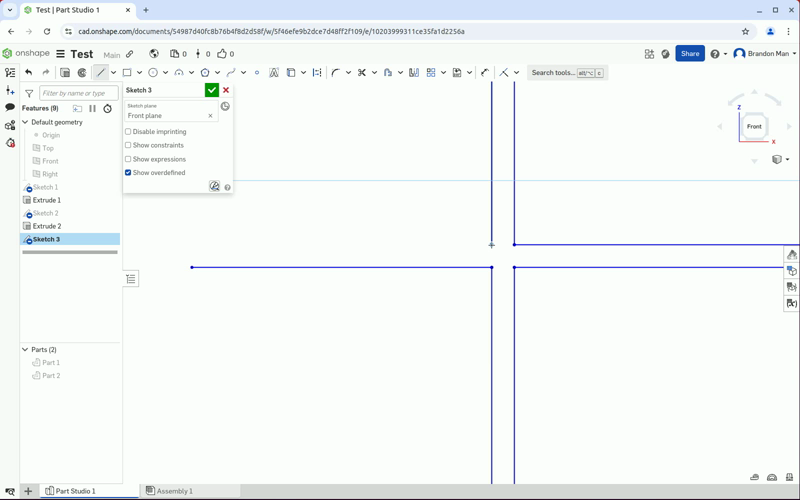
scroll(-6)
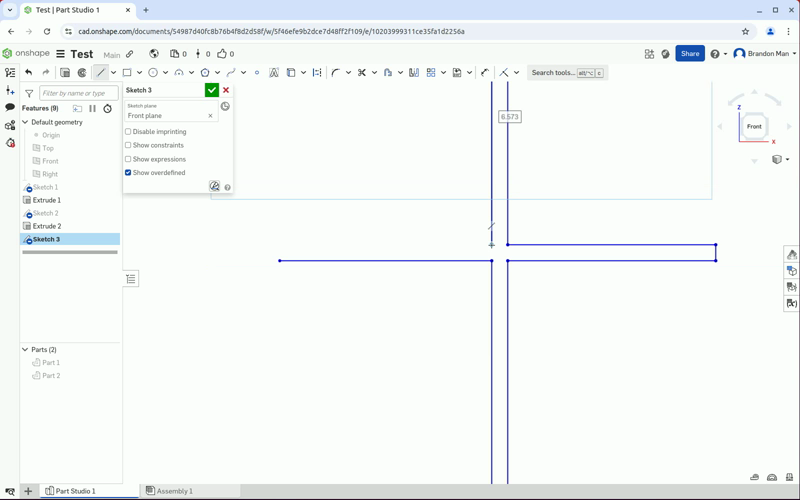
scroll(-6)
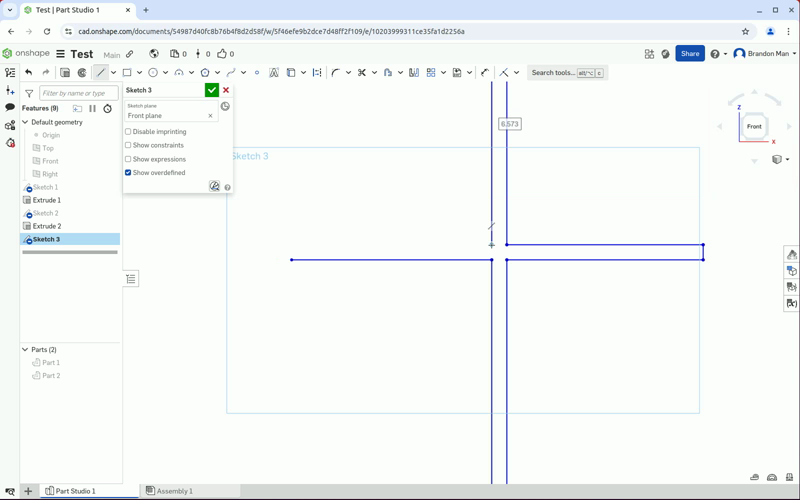
scroll(-6)
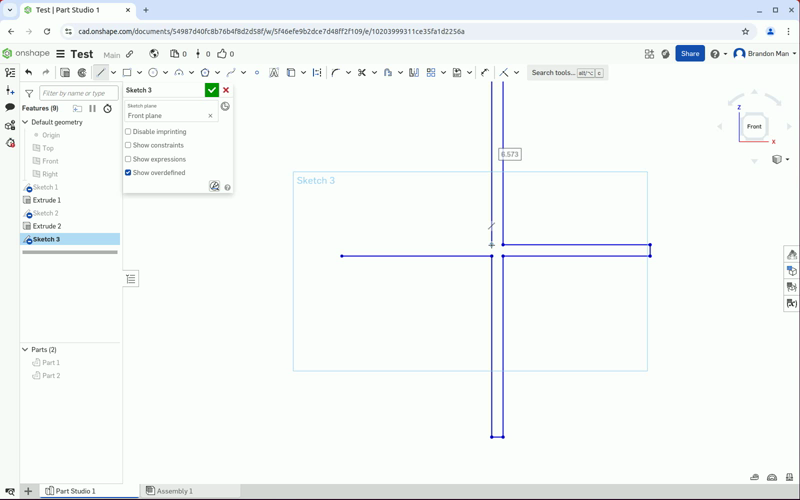
scroll(-6)
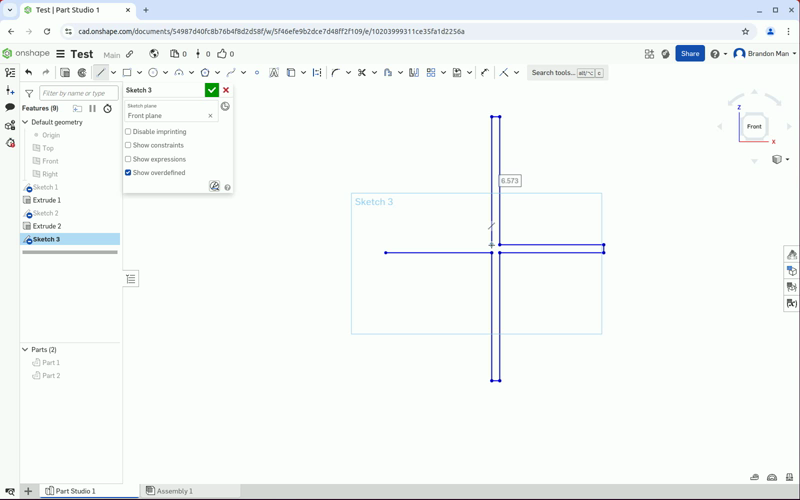
scroll(-6)
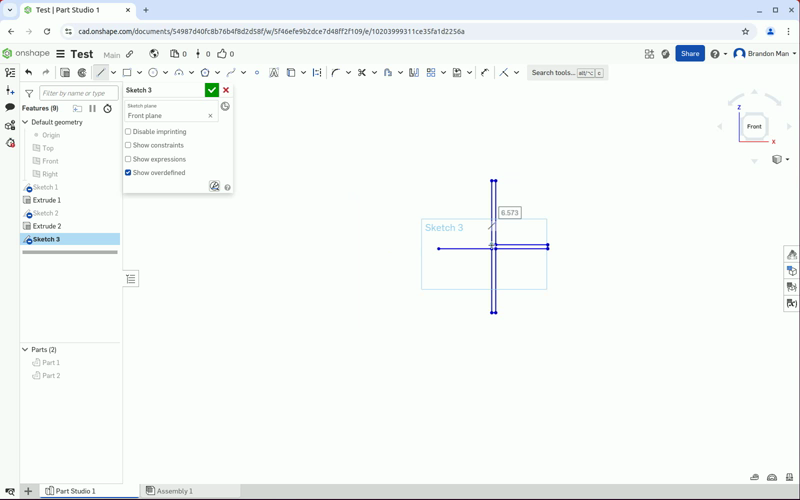
scroll(-6)
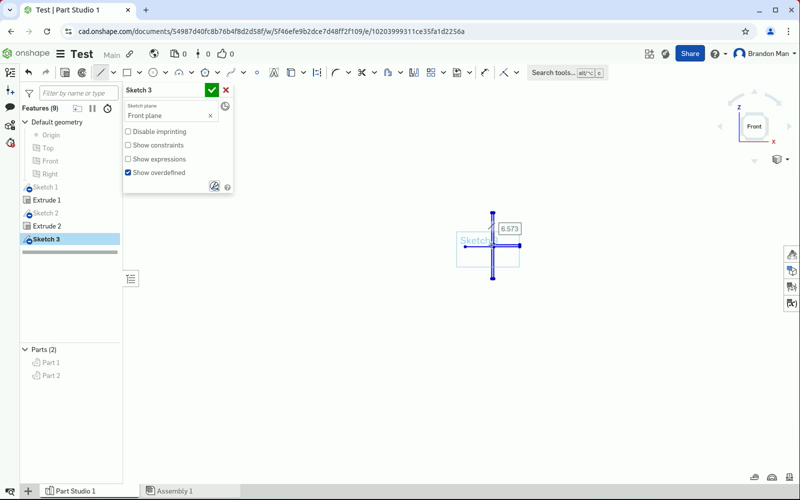
key_up(shift)
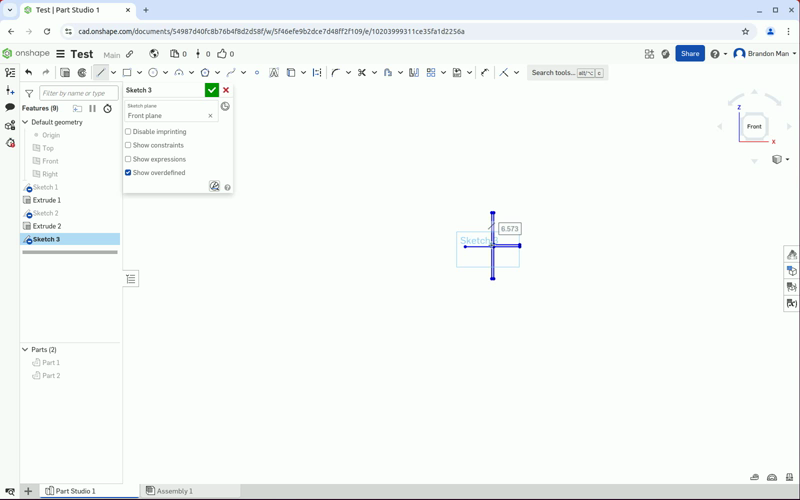
key_down(shift)
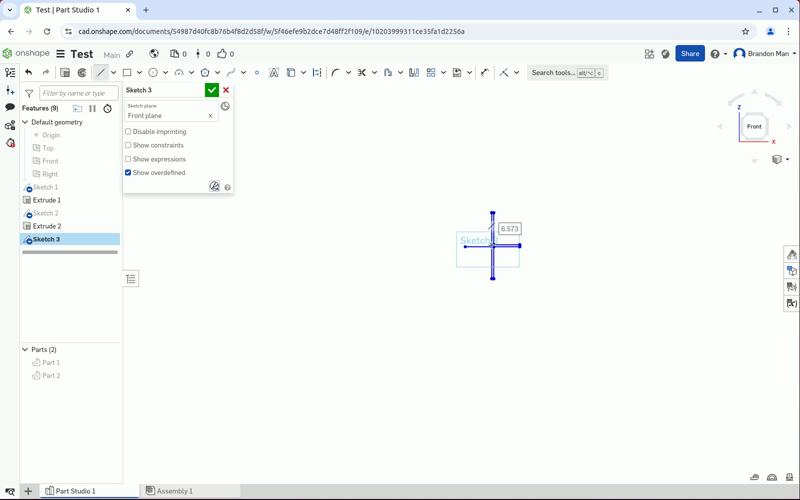
mouse_move(521, 244)
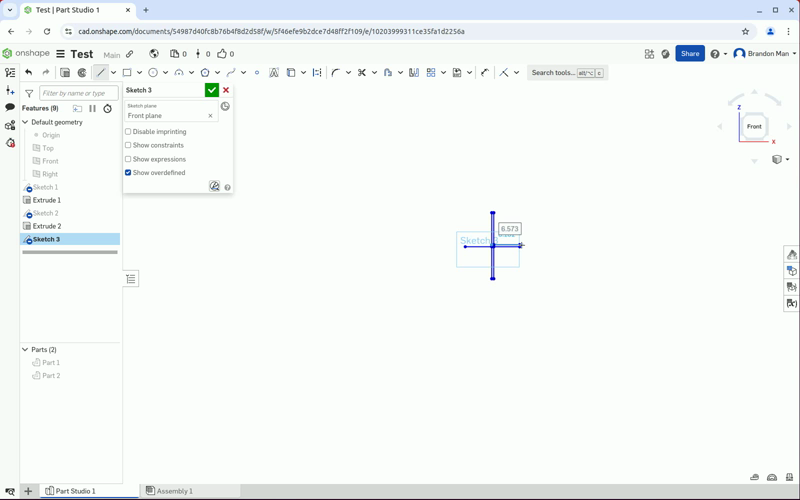
mouse_move(465, 244)
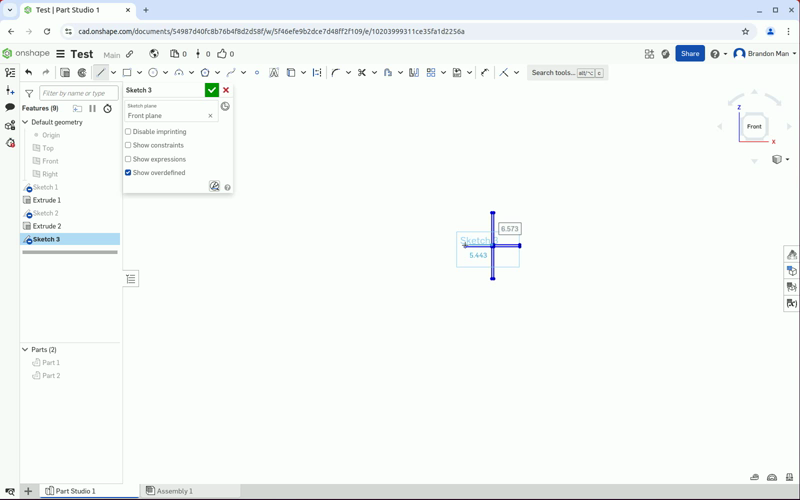
scroll(6)
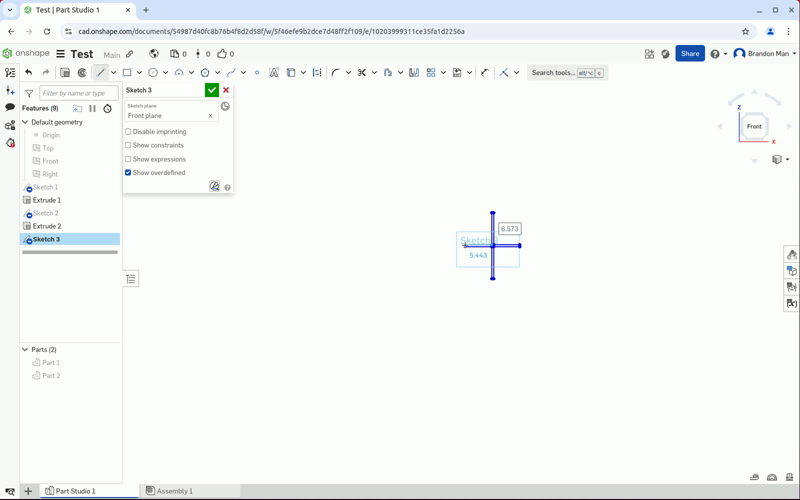
scroll(6)
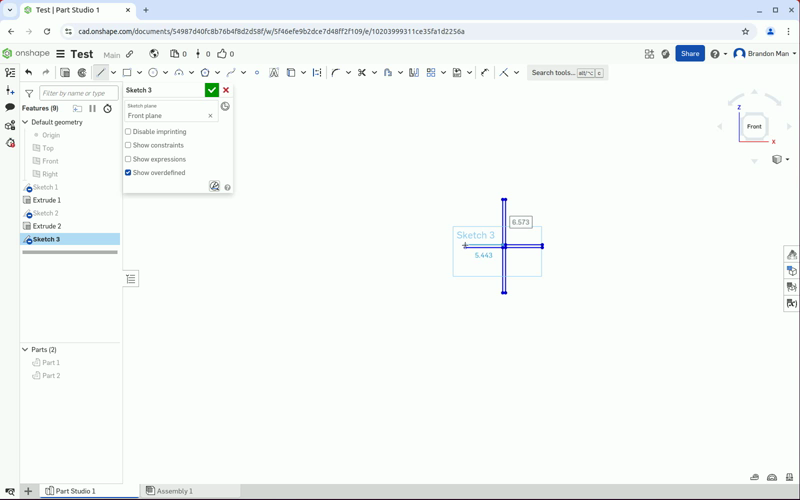
scroll(6)
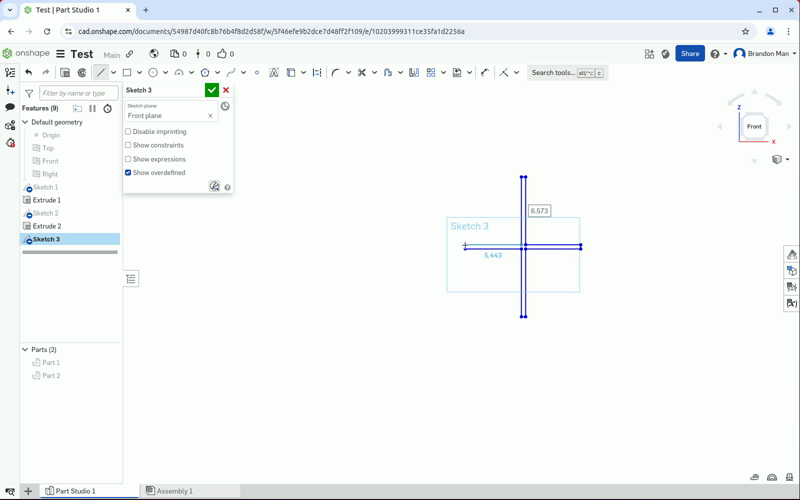
scroll(6)
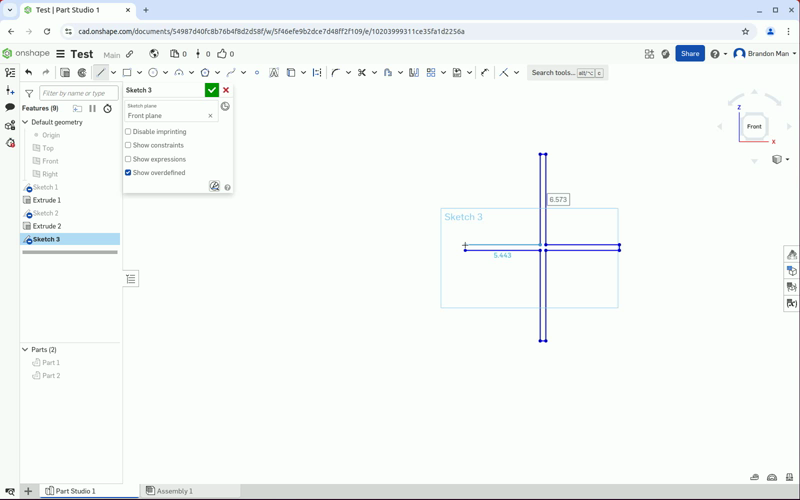
scroll(6)
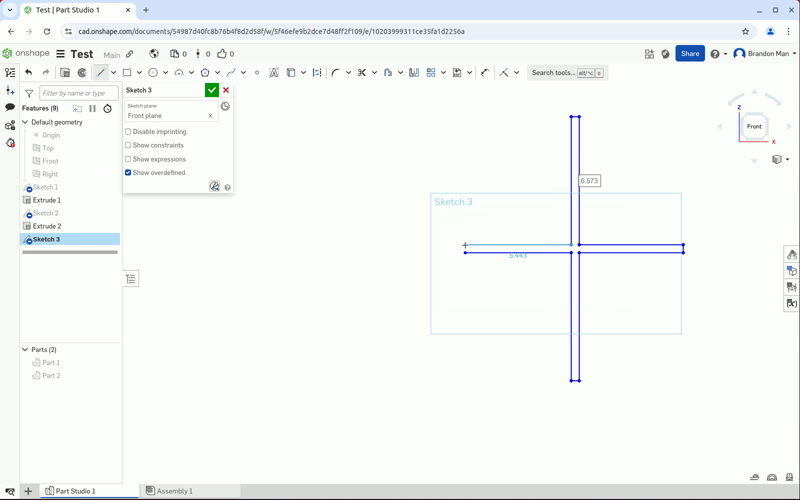
scroll(6)
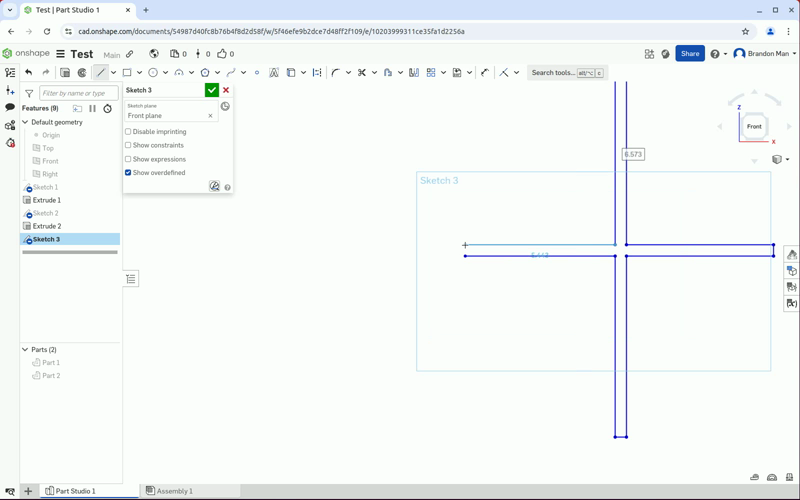
scroll(6)
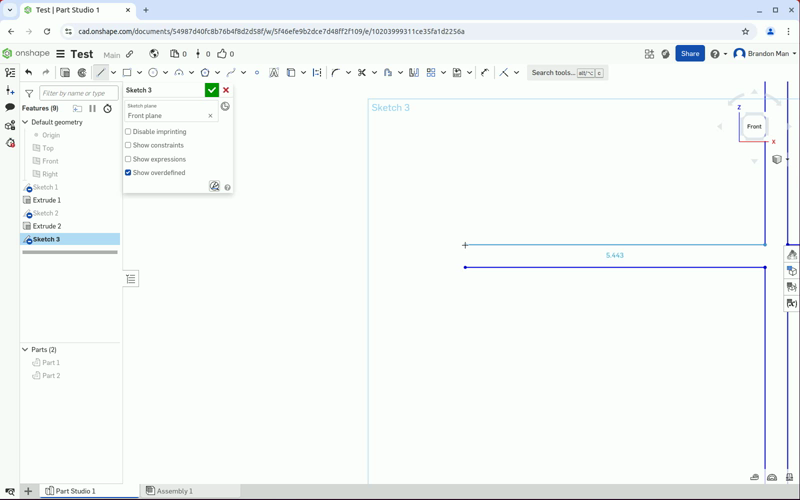
click(465, 244)
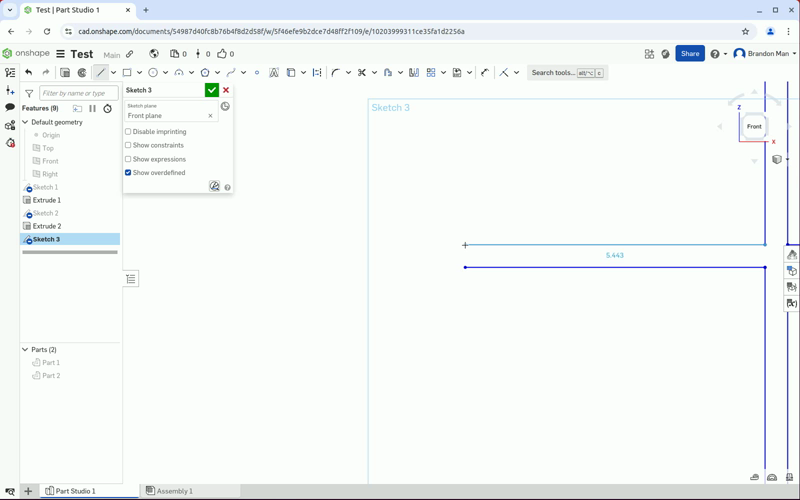
scroll(-6)
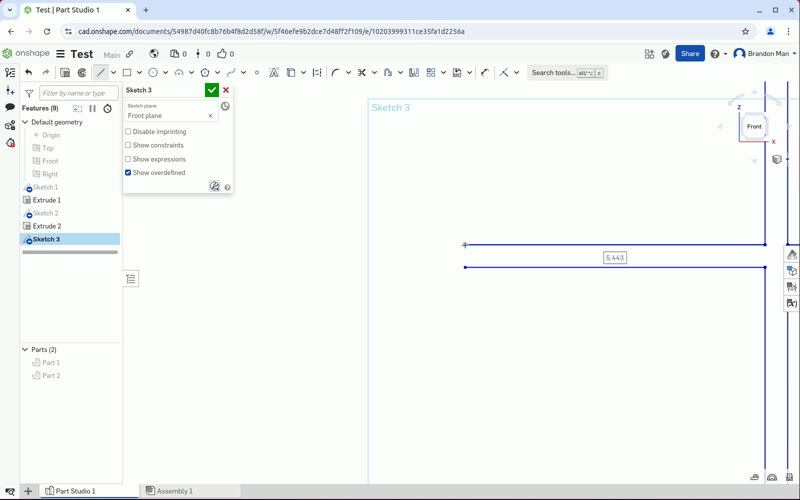
scroll(-6)
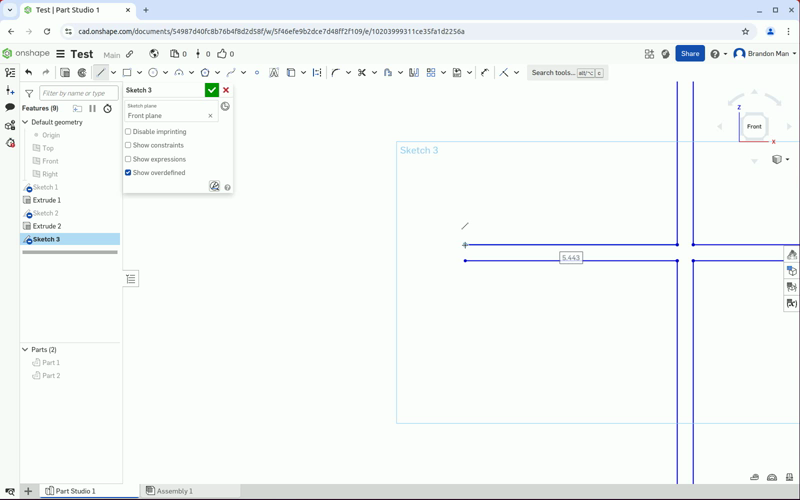
scroll(-6)
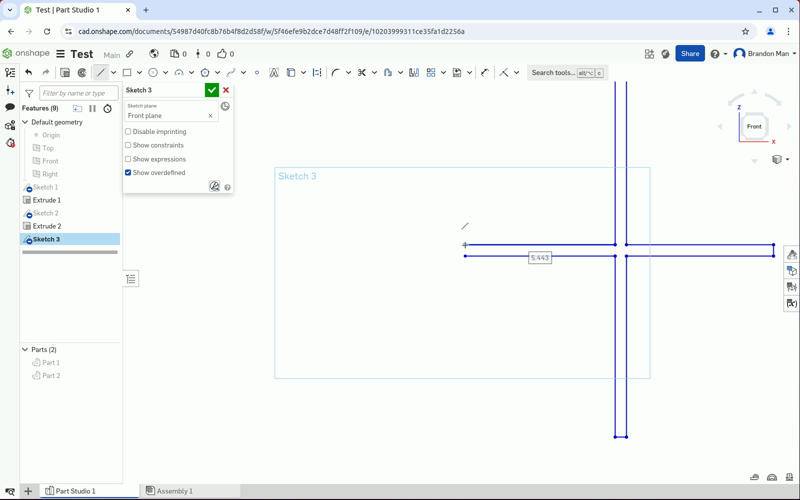
scroll(-6)
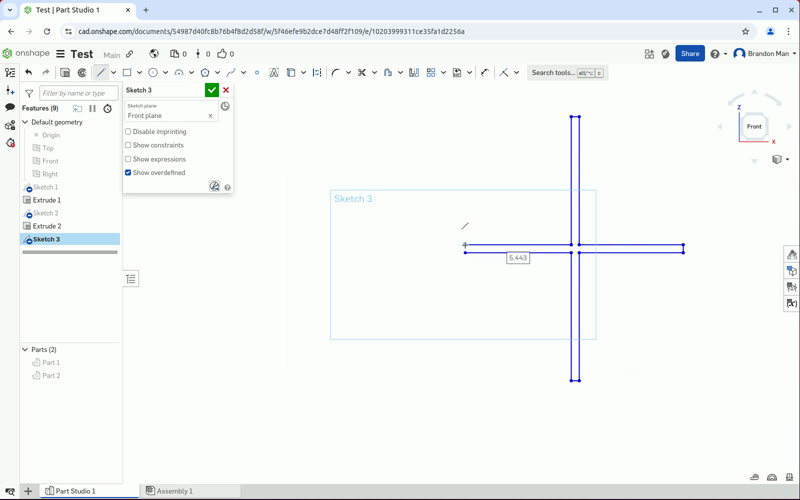
scroll(-6)
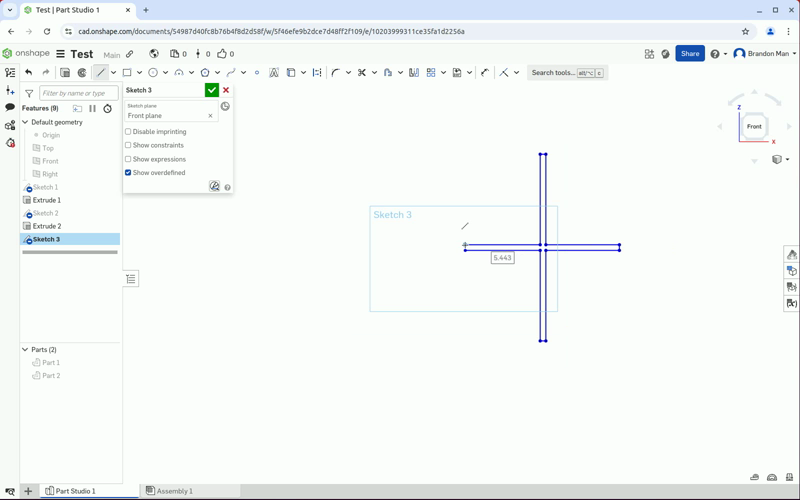
scroll(-6)
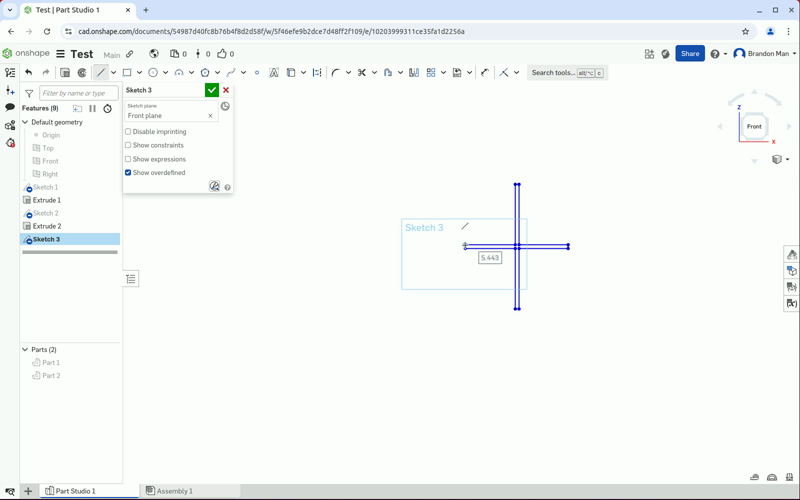
scroll(-6)
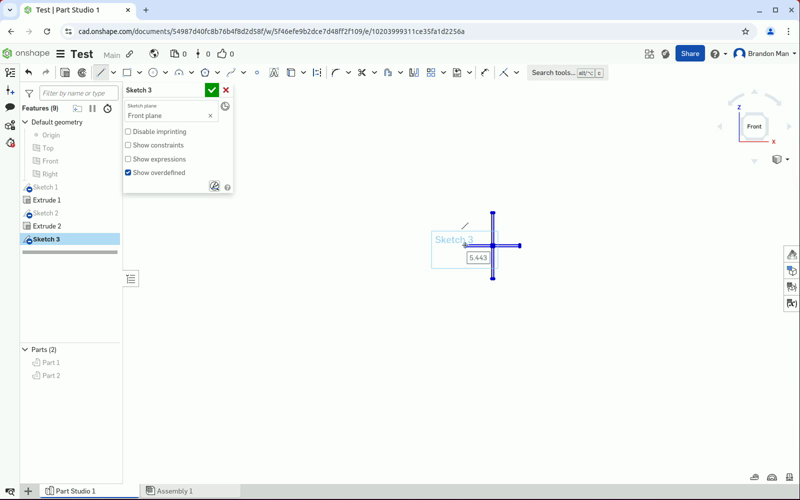
key_up(shift)
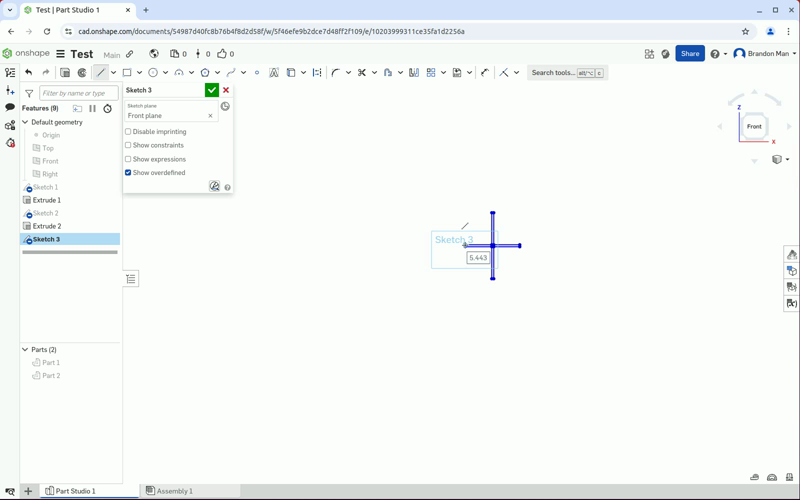
mouse_move(495, 244)
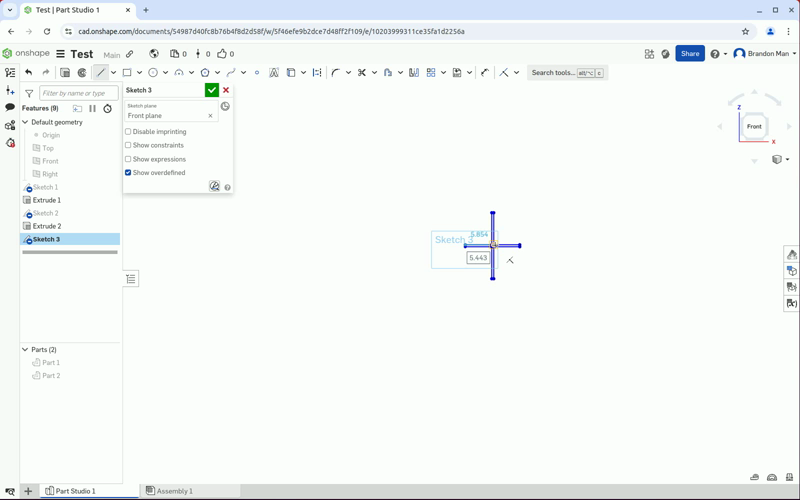
key_down(shift)
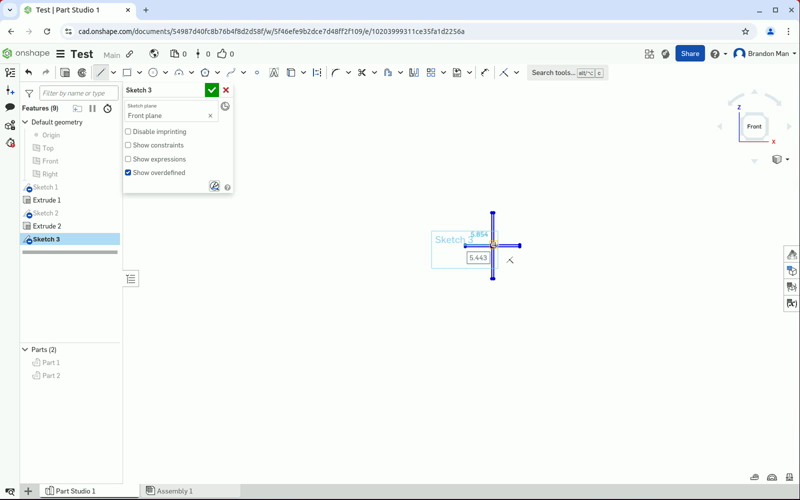
mouse_move(465, 246)
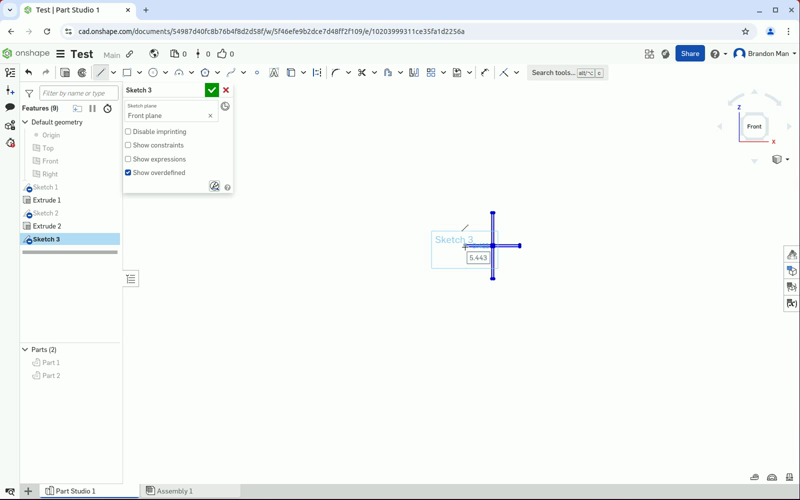
scroll(6)
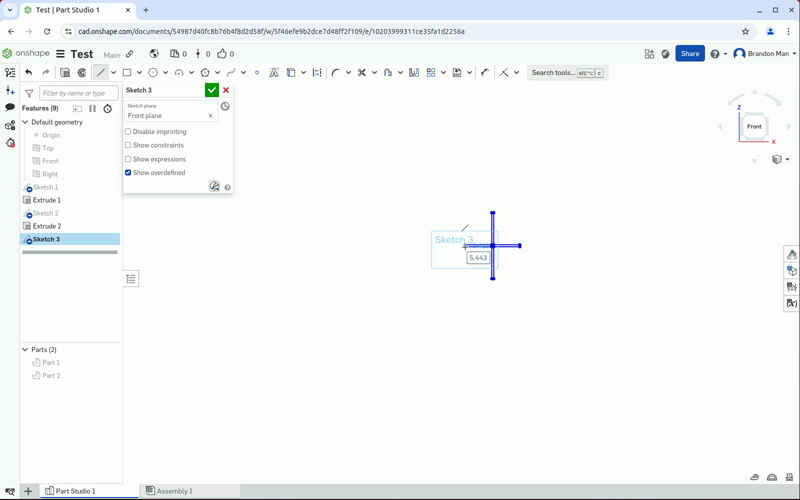
scroll(6)
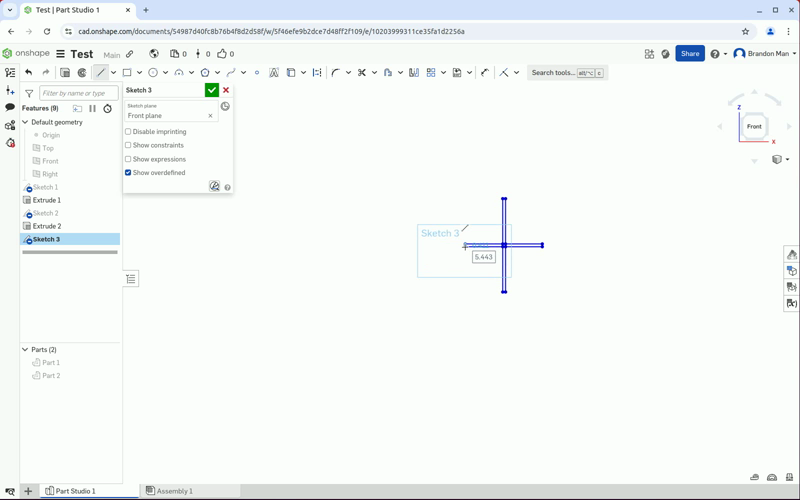
scroll(6)
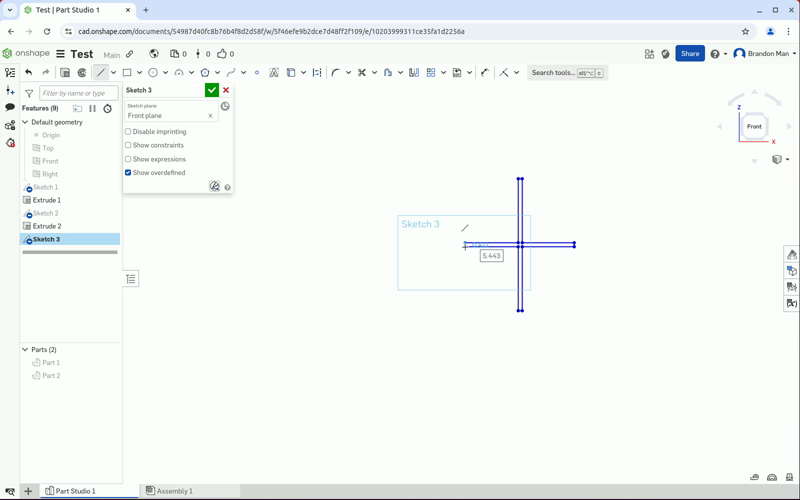
scroll(6)
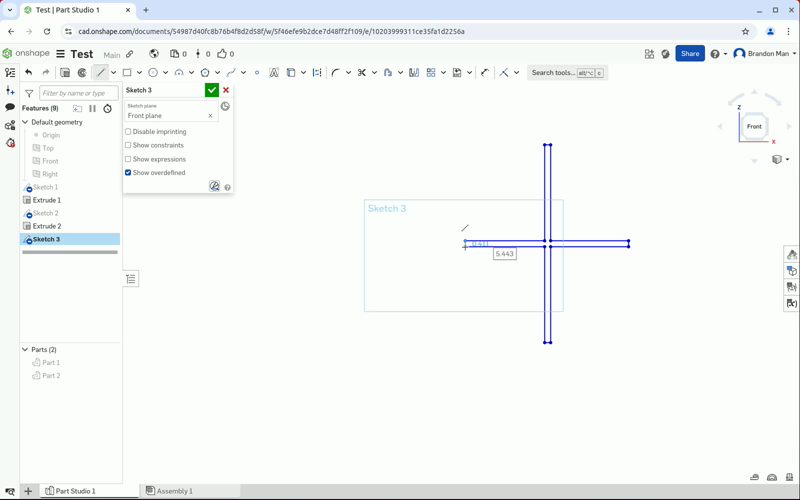
scroll(6)
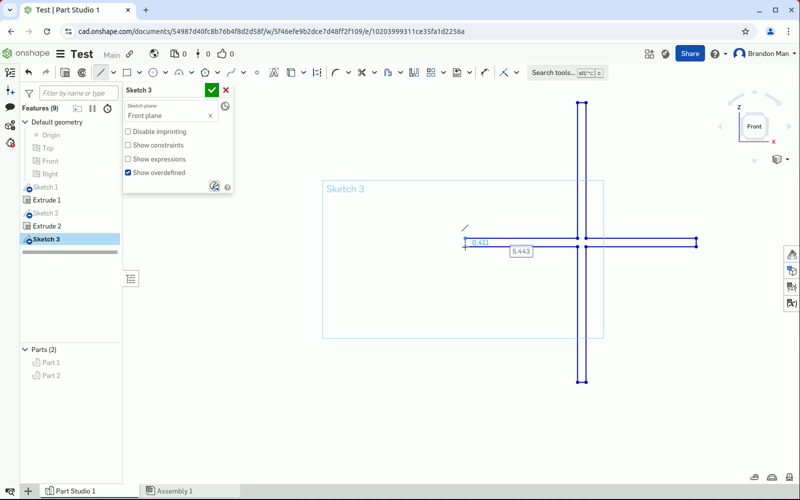
scroll(6)
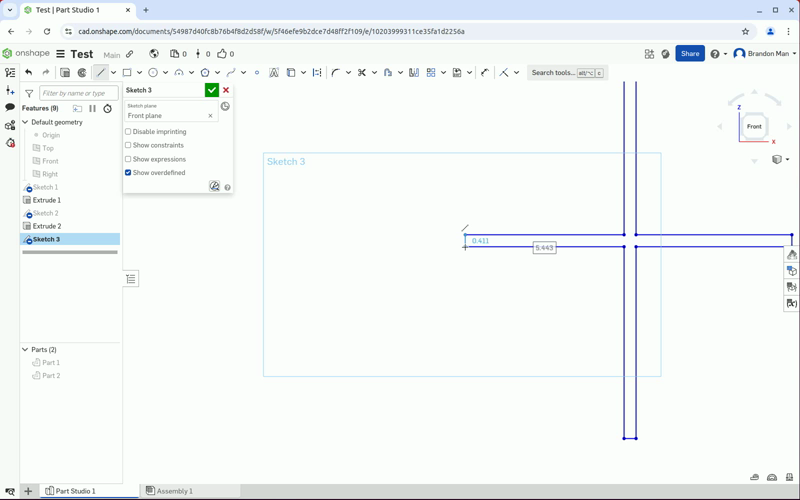
scroll(6)
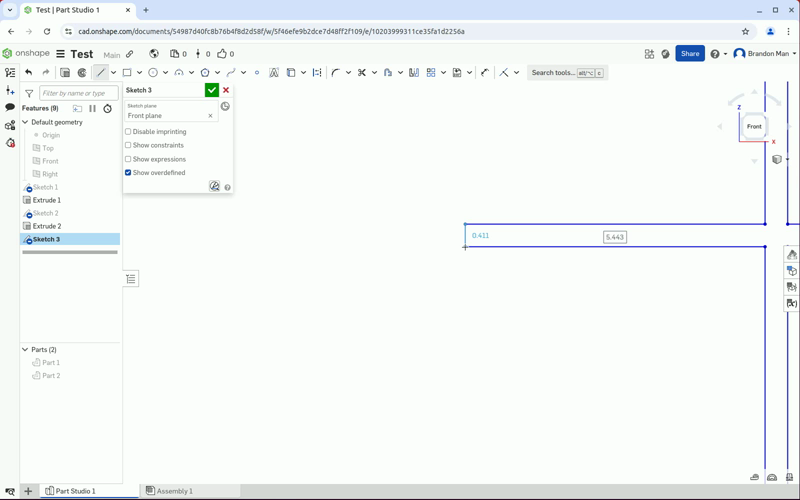
key_up(shift)
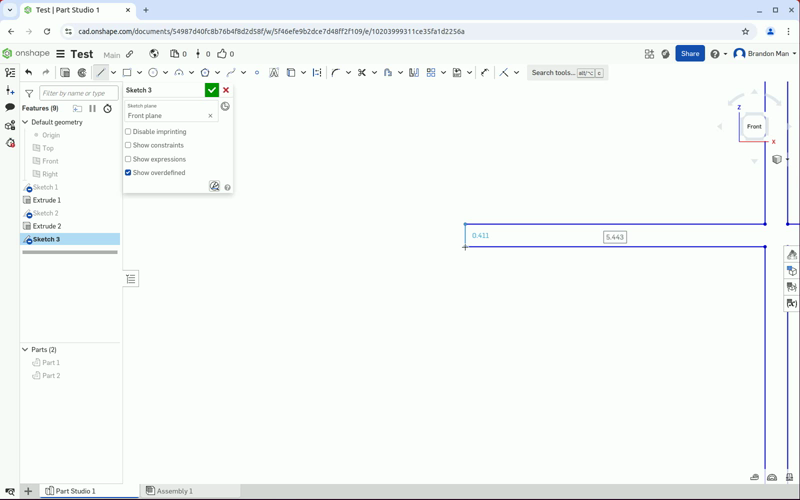
click(465, 246)
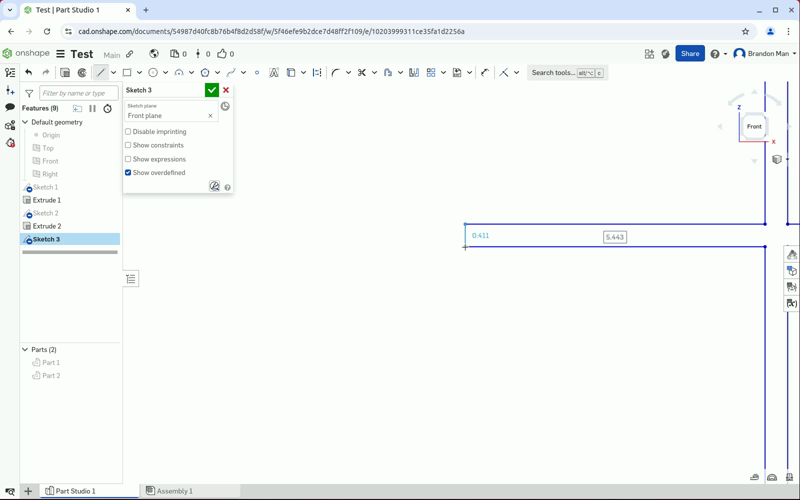
scroll(-6)
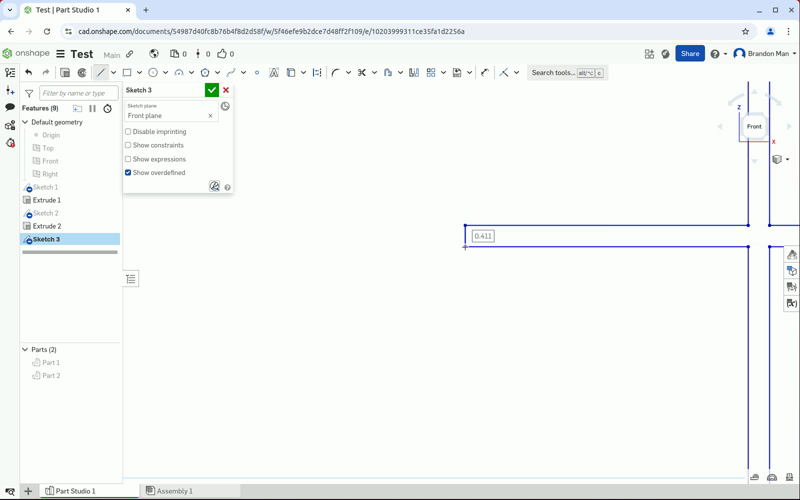
scroll(-6)
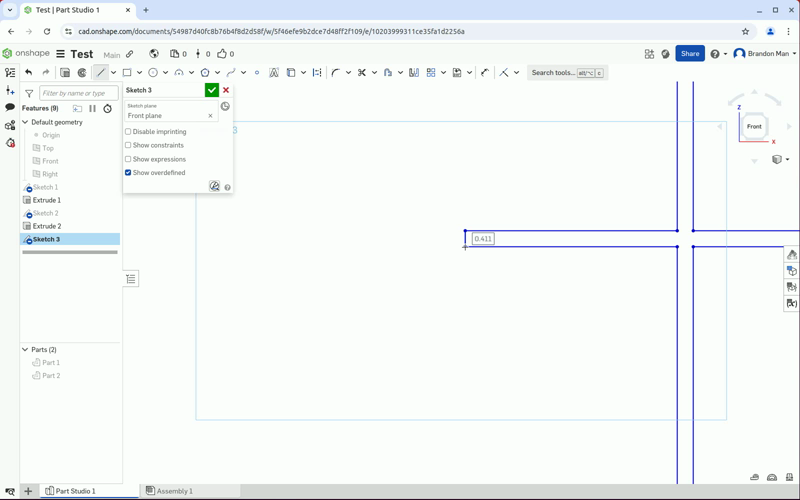
scroll(-6)
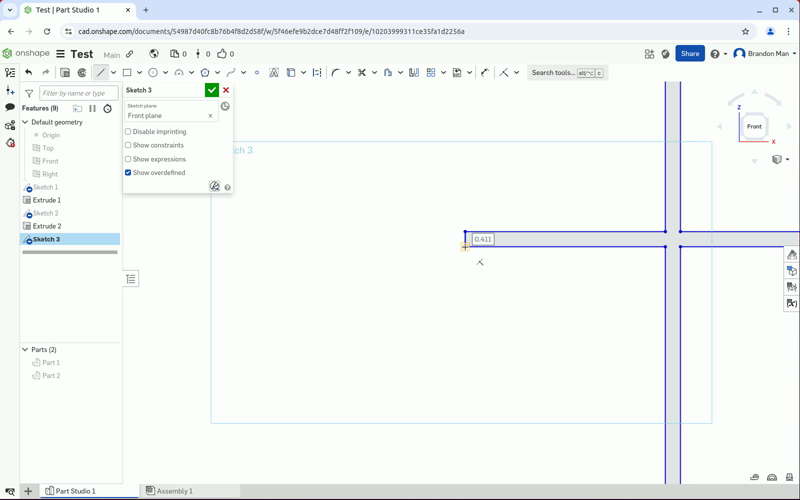
scroll(-6)
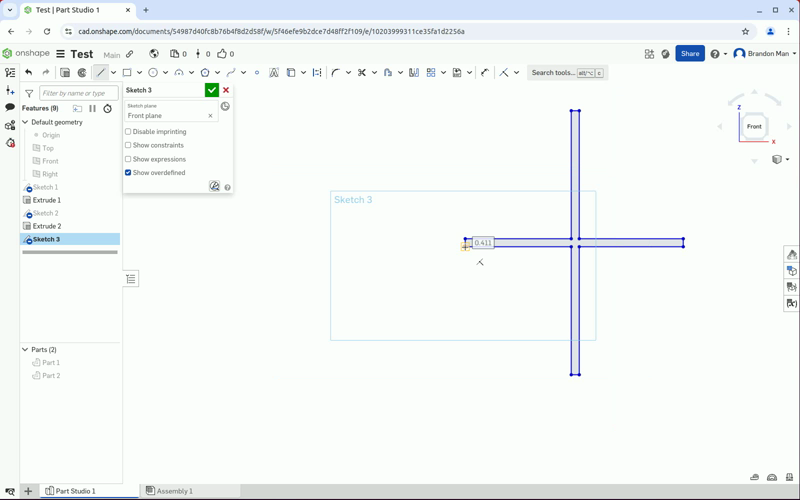
scroll(-6)
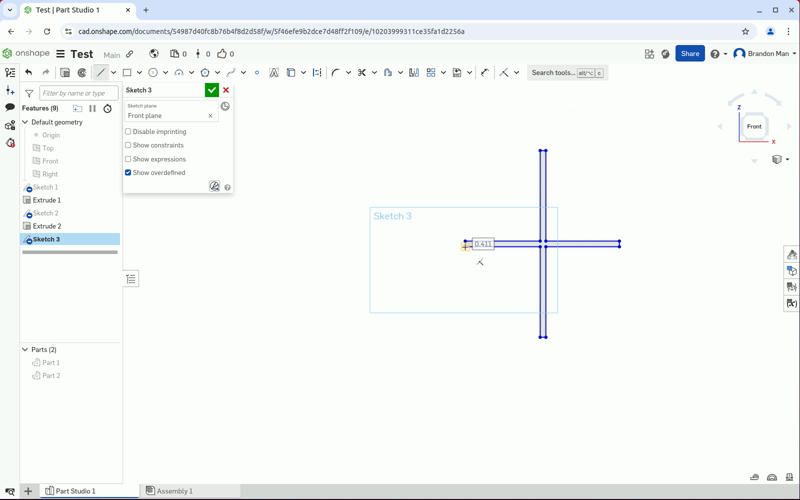
scroll(-6)
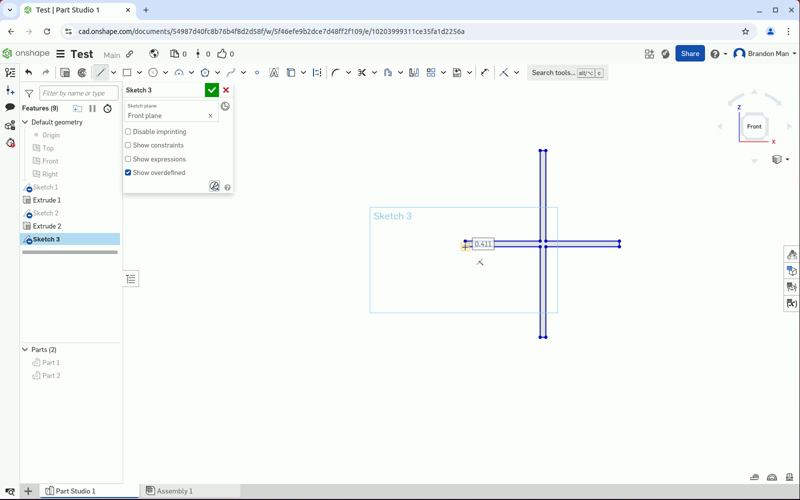
scroll(-6)
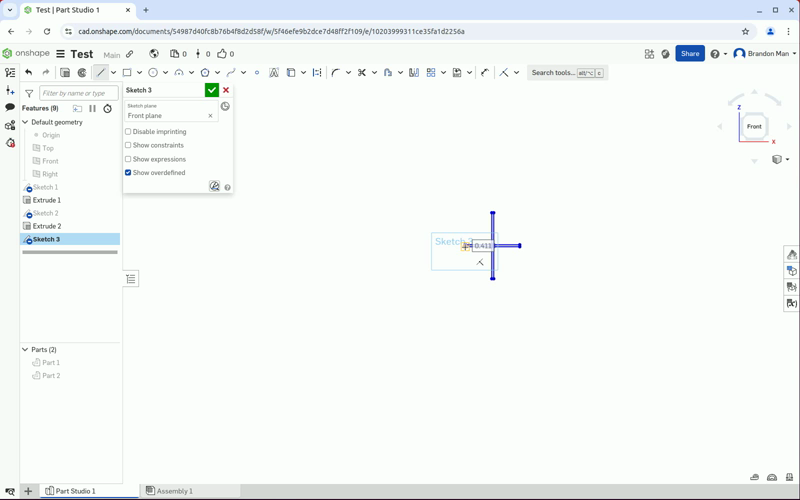
key(esc)
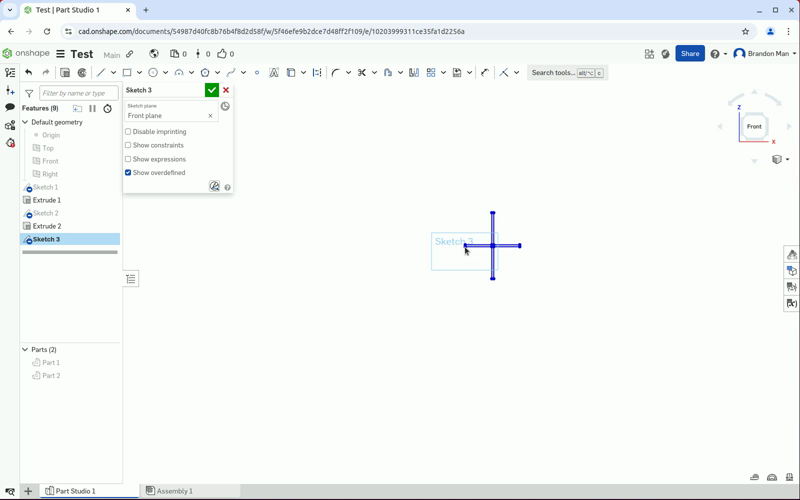
mouse_move(492, 252)
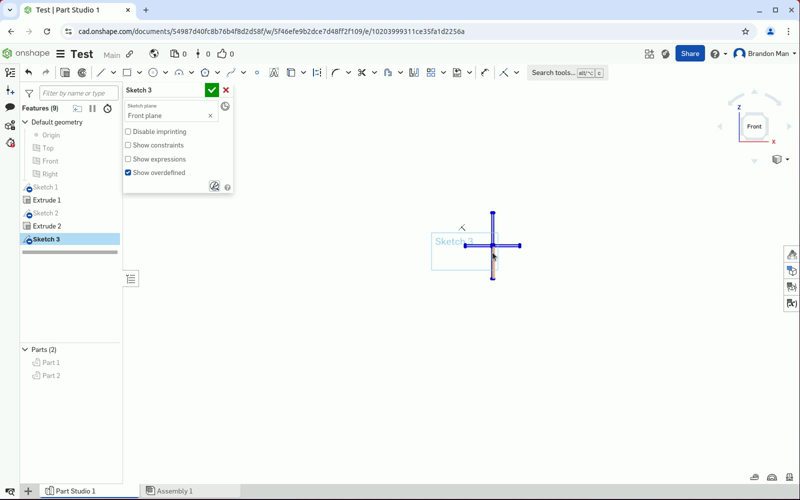
scroll(6)
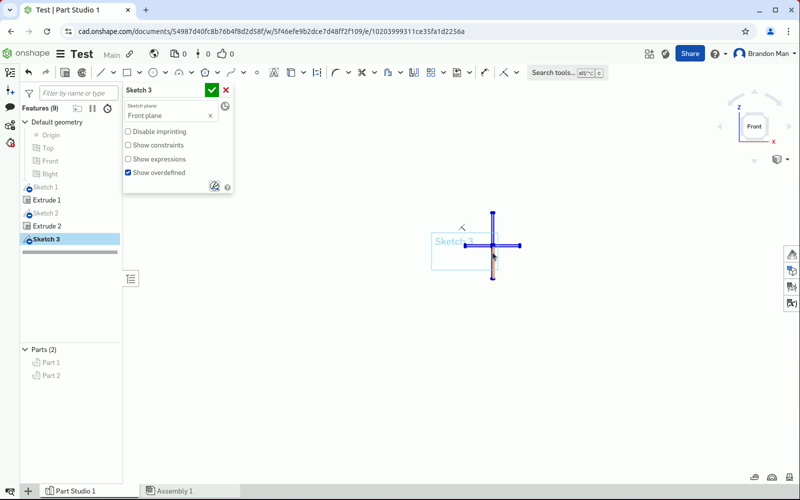
scroll(6)
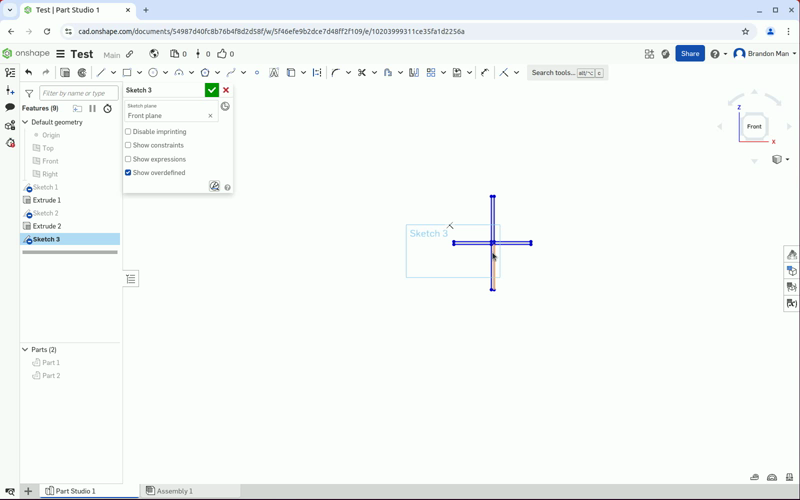
scroll(6)
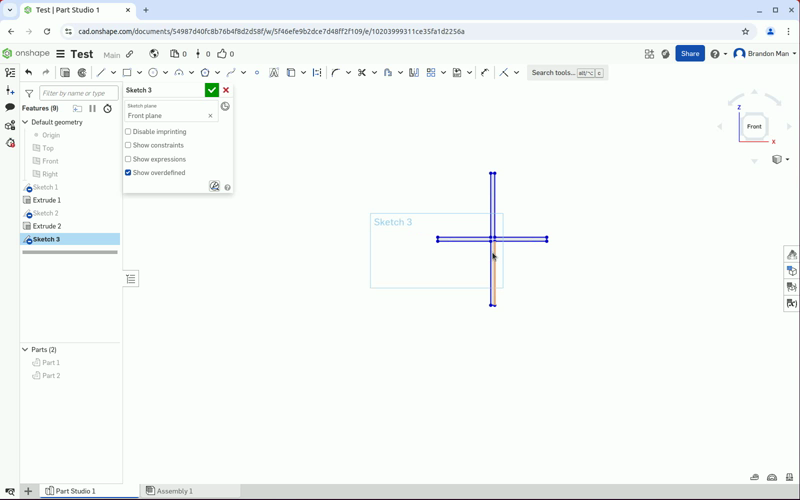
scroll(6)
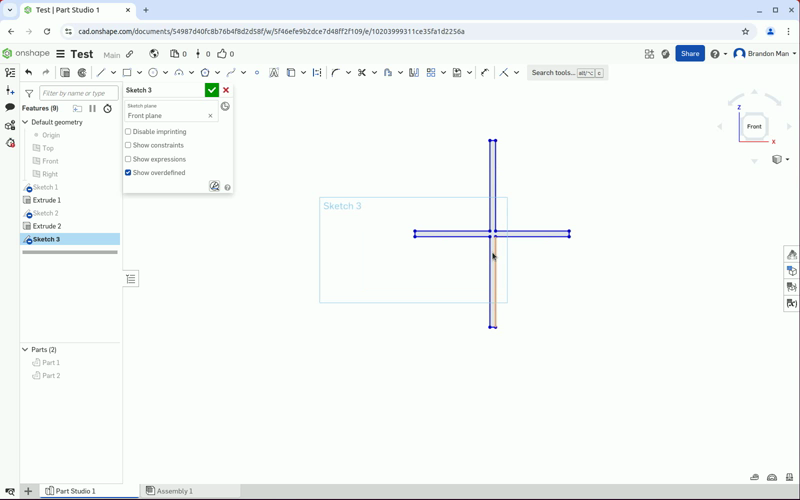
scroll(6)
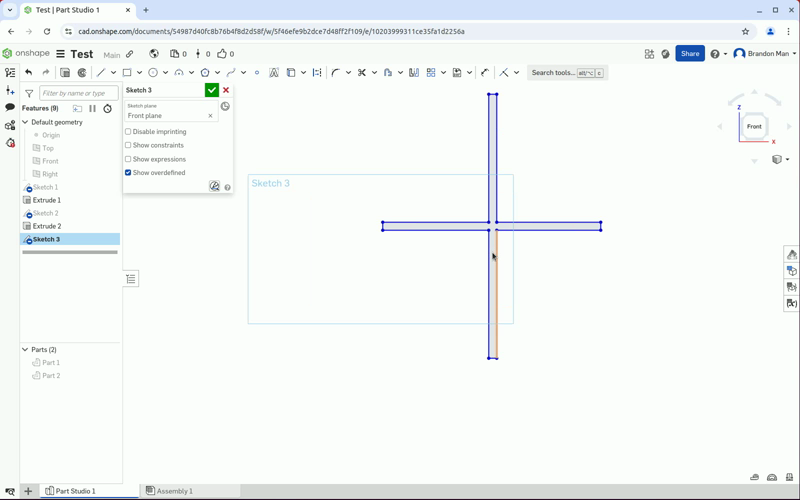
scroll(6)
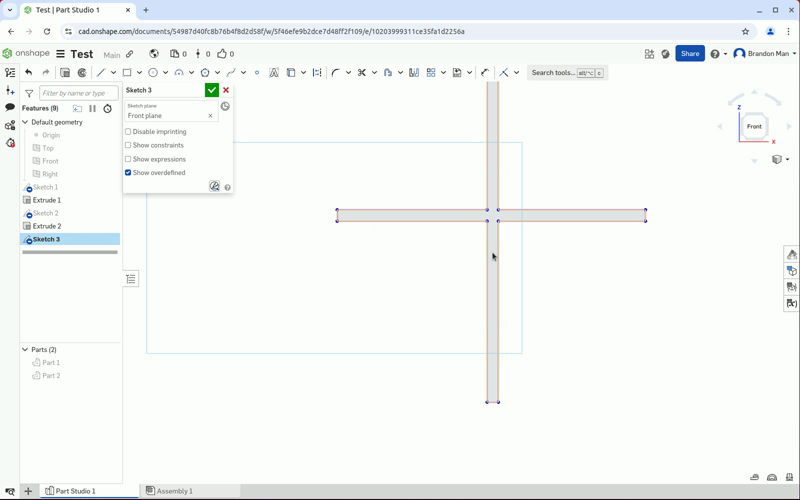
scroll(6)
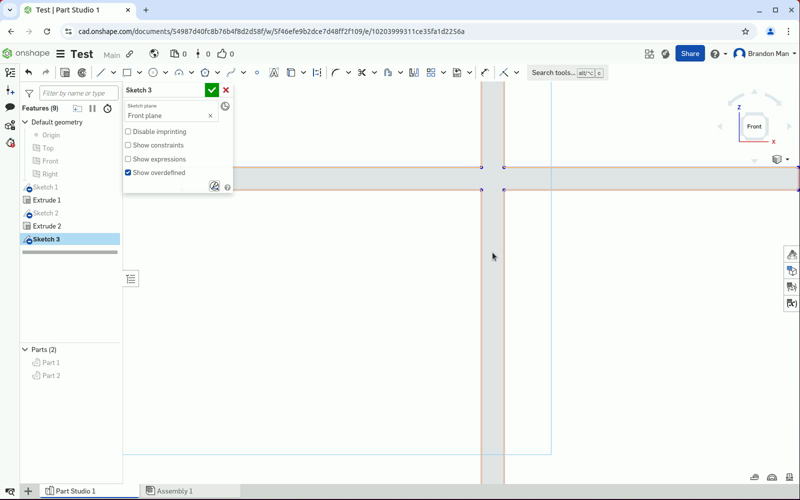
click(492, 252)
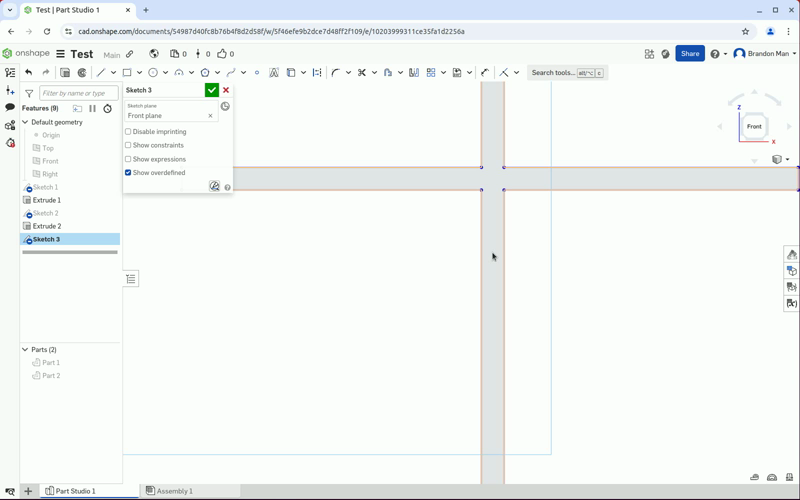
scroll(-6)
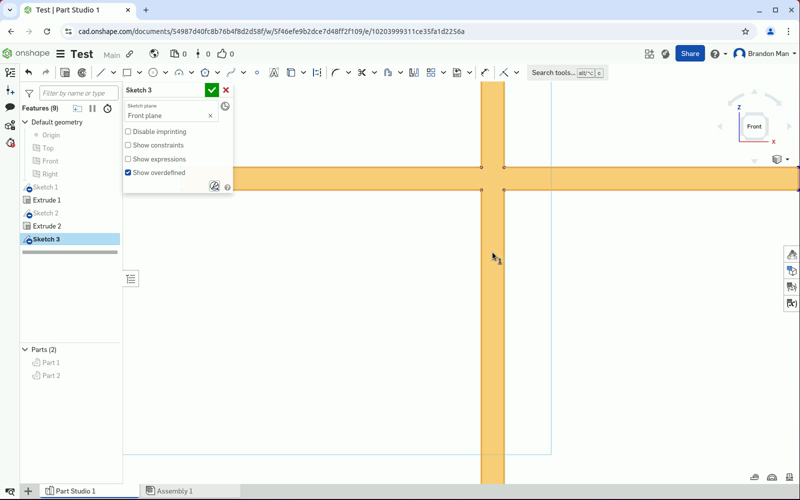
scroll(-6)
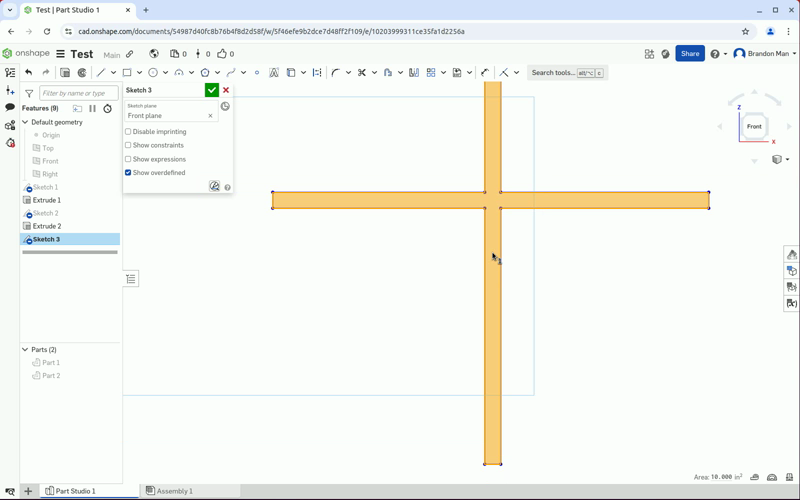
scroll(-6)
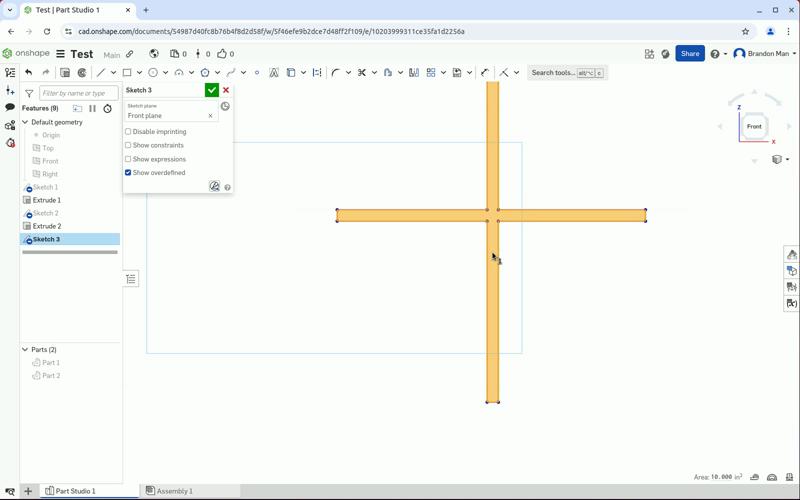
scroll(-6)
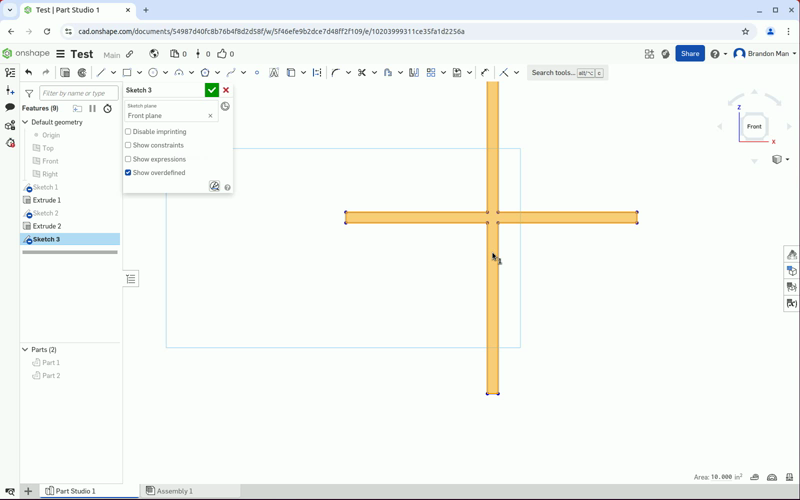
scroll(-6)
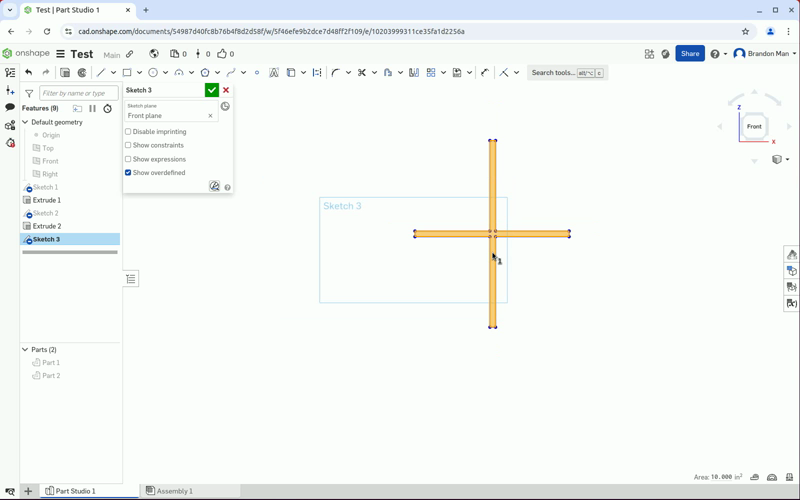
scroll(-6)
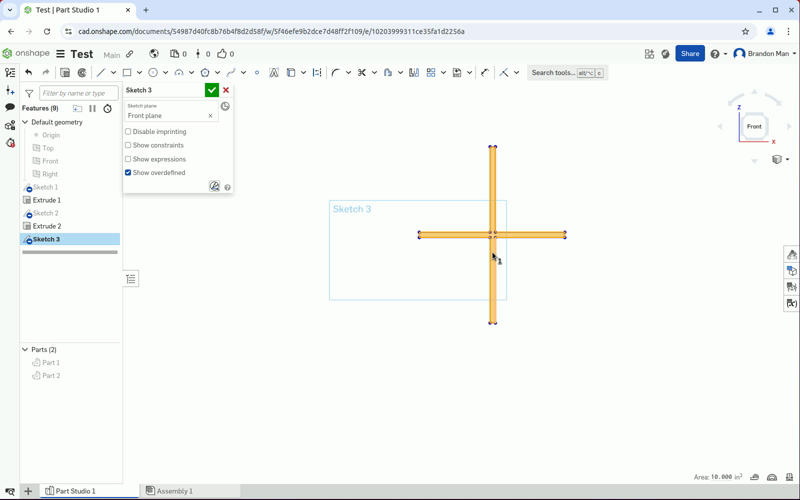
scroll(-6)
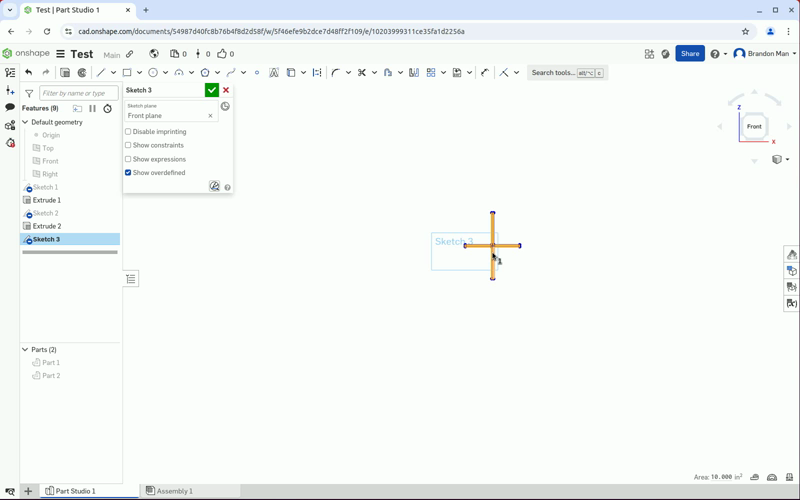
mouse_move(73, 352)
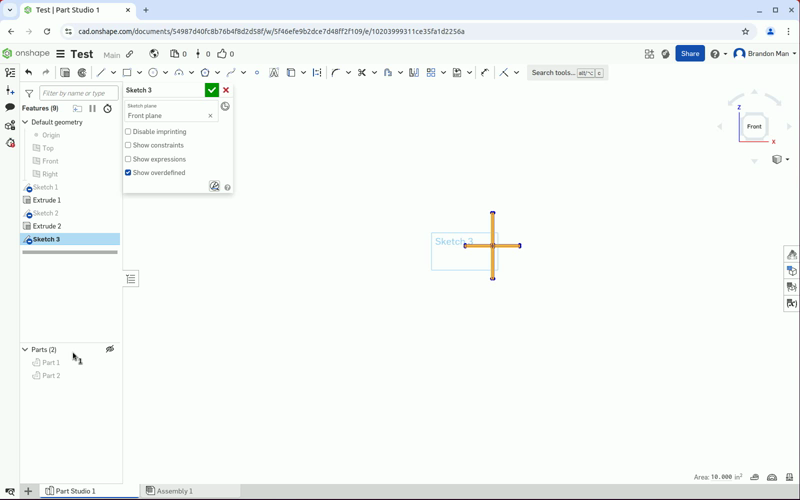
key(shift+y)
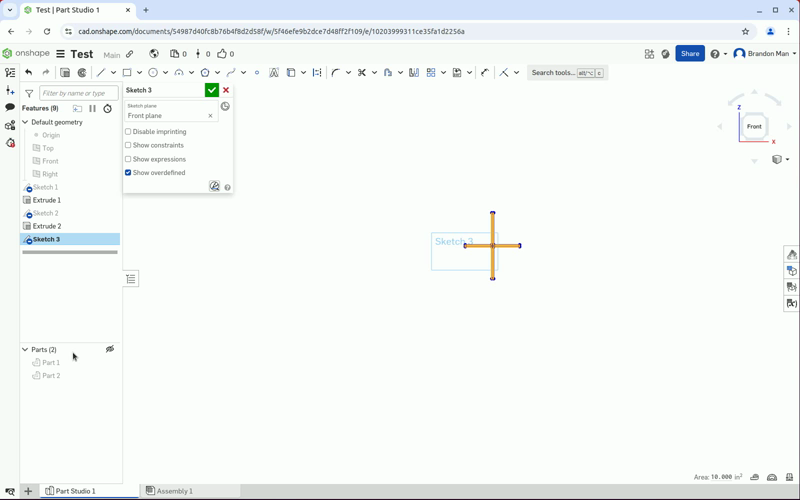
key(shift+e)
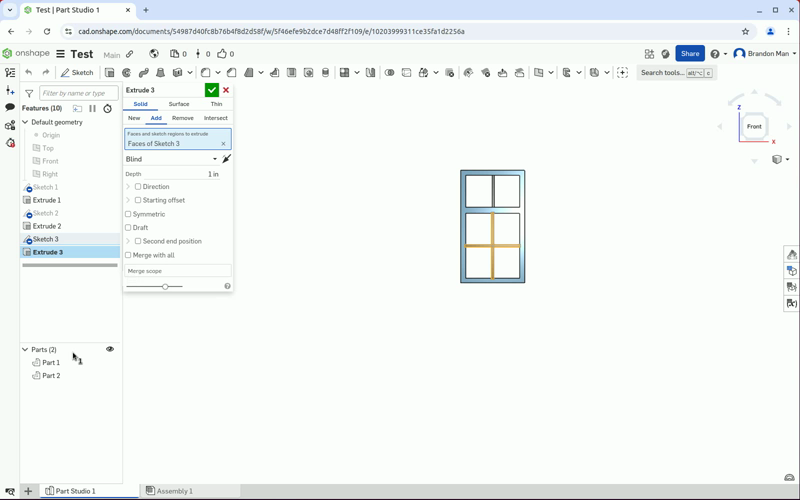
mouse_move(143, 106)
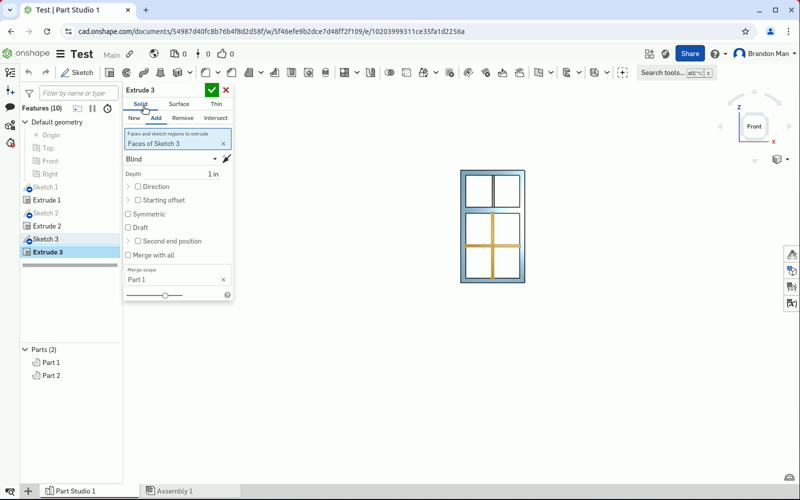
click(143, 106)
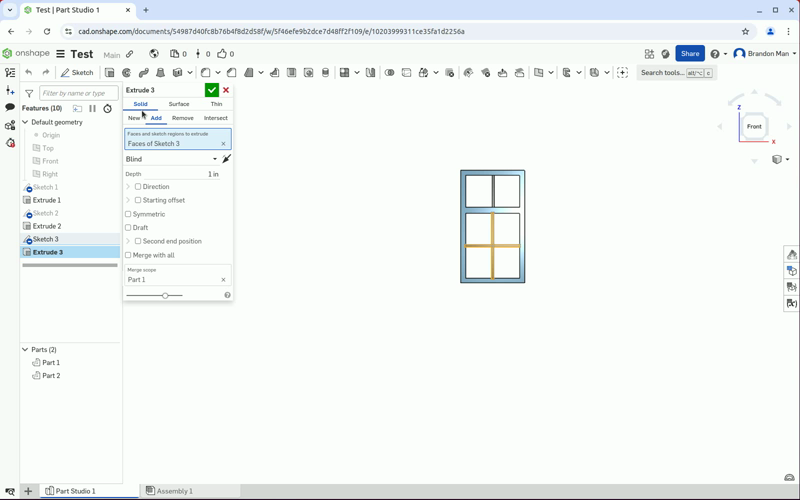
mouse_move(137, 120)
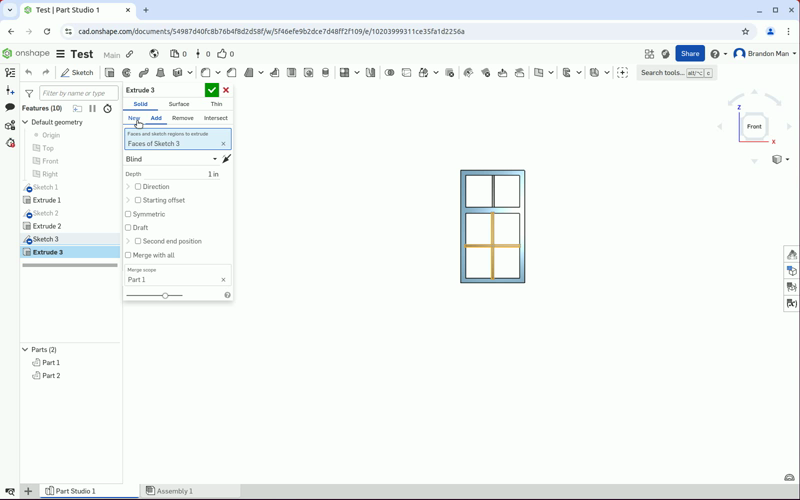
click(137, 120)
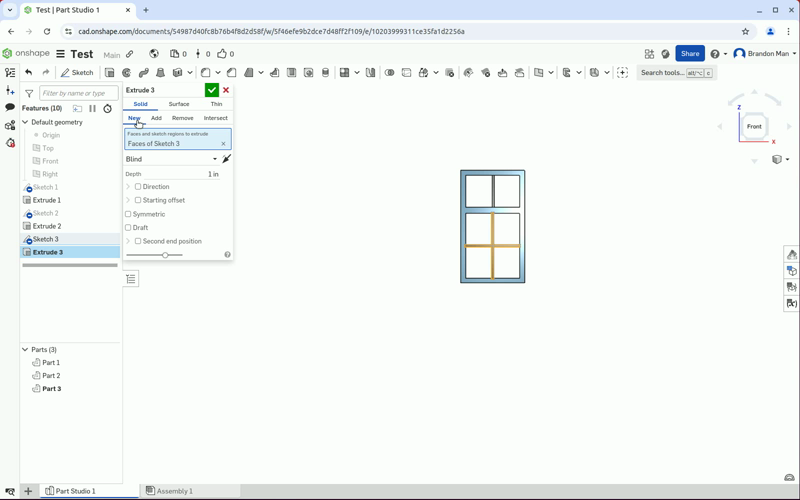
key(tab, 4)
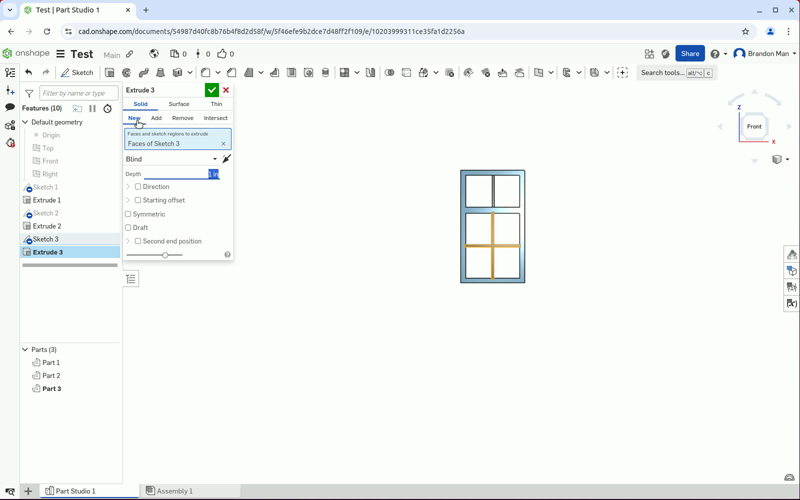
text(0.481)
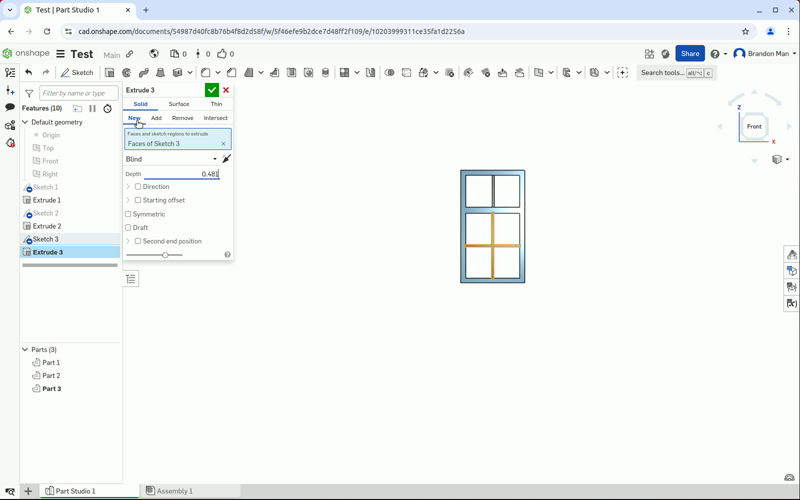
key(enter)
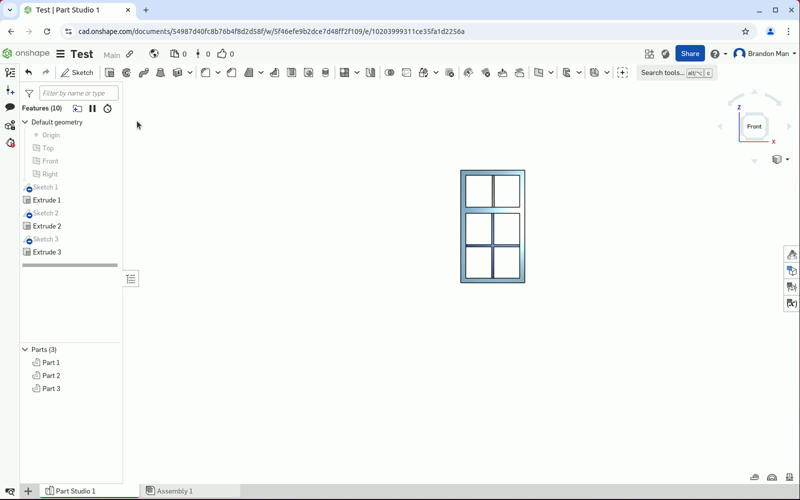
key(shift+h)
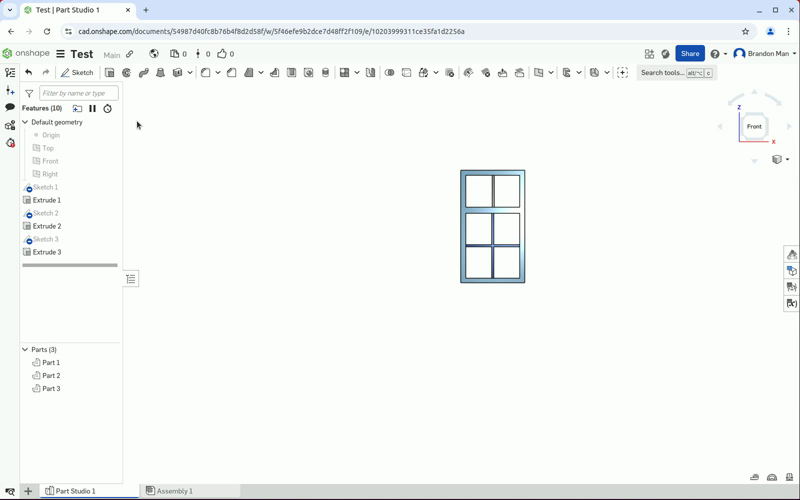
key(shift+h)
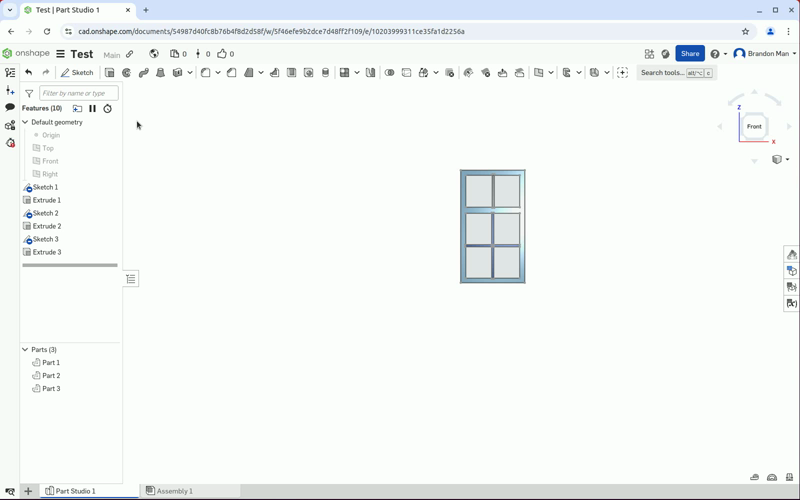
key(shift+7)
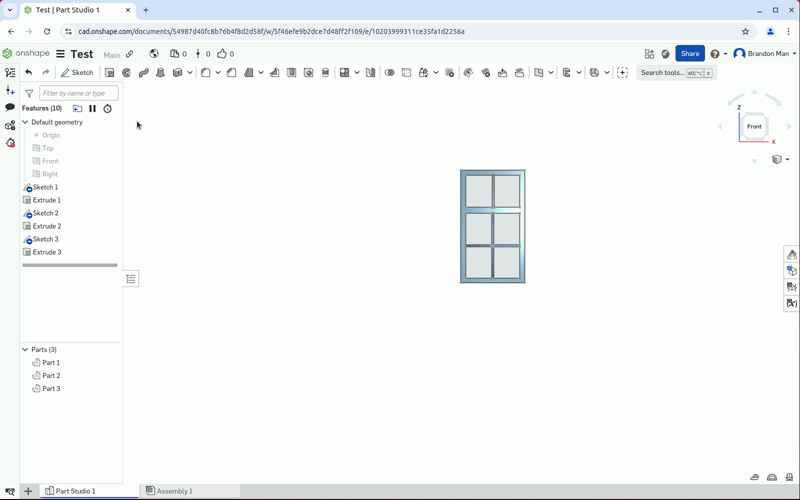
key(left, 2)
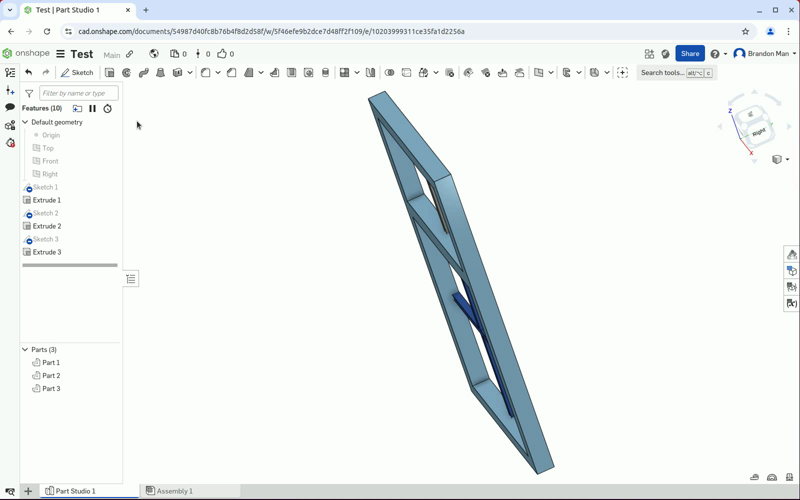
key(down, 2)
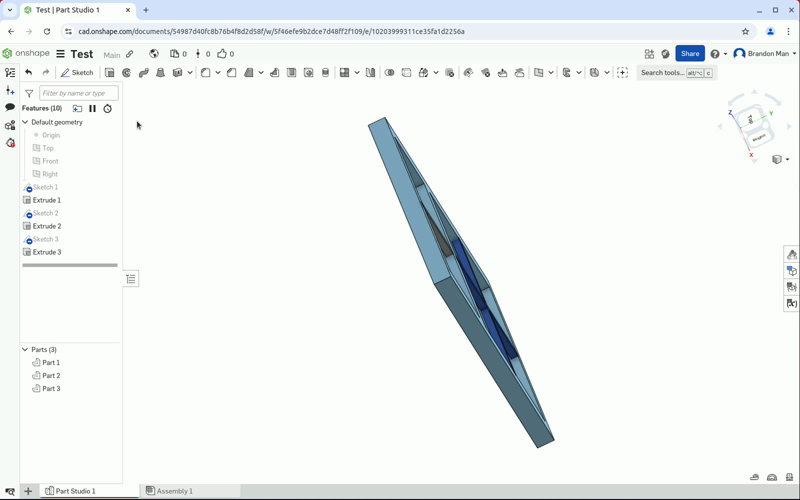
key(up, 2)
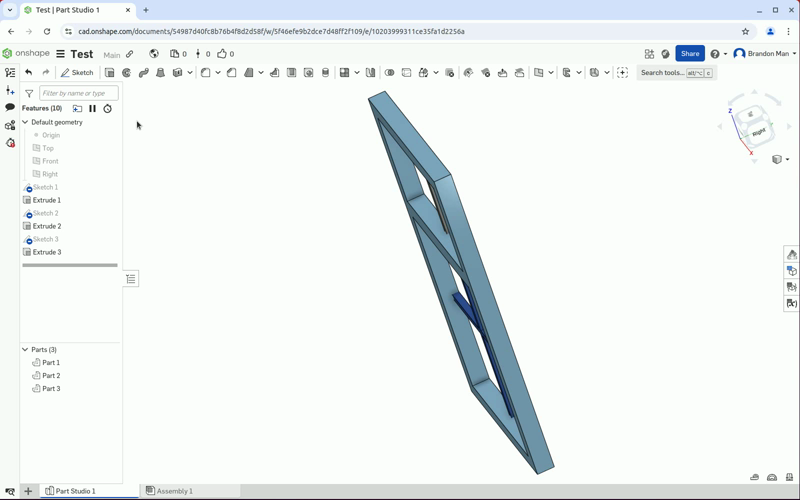
key(right, 2)
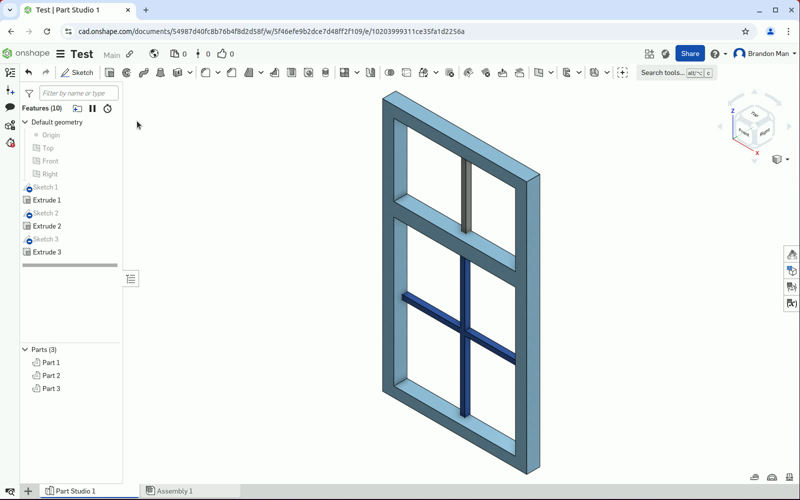
mouse_move(73, 189)
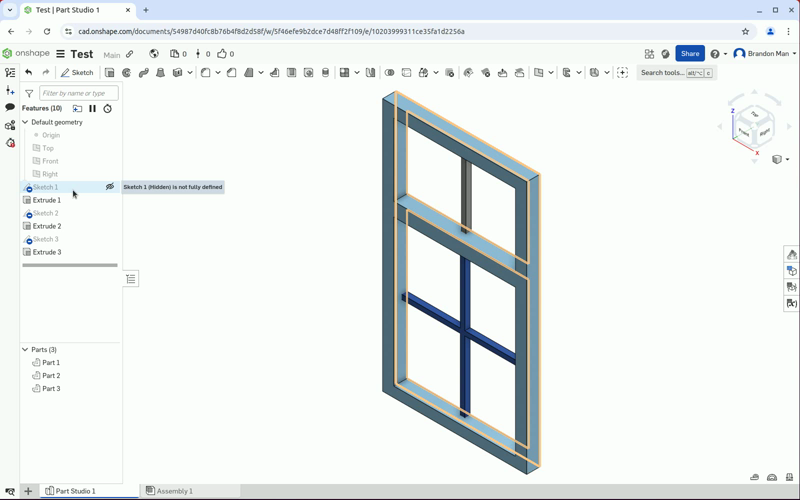
click(73, 189)